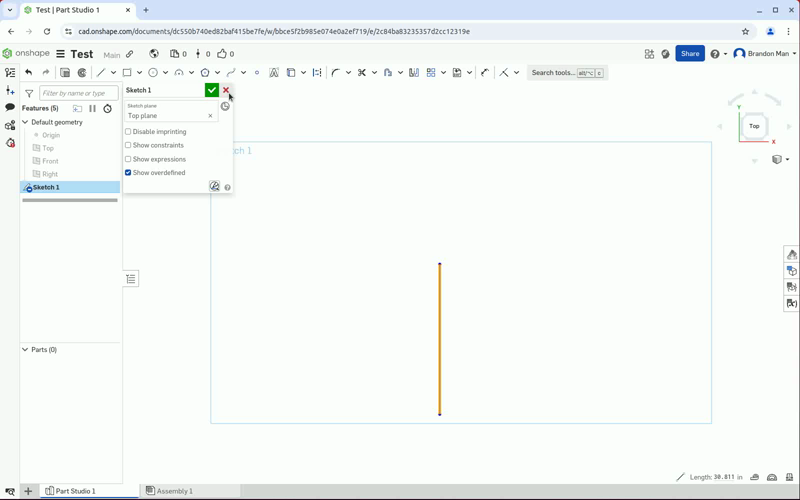
key(shift+h)
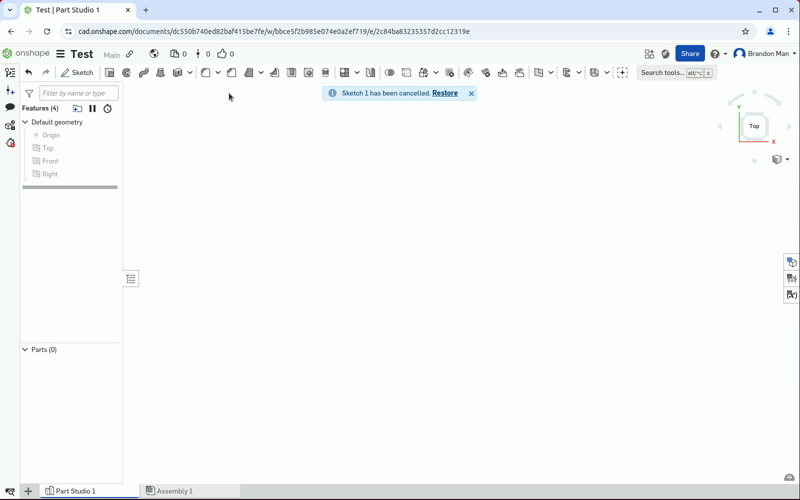
mouse_move(73, 352)
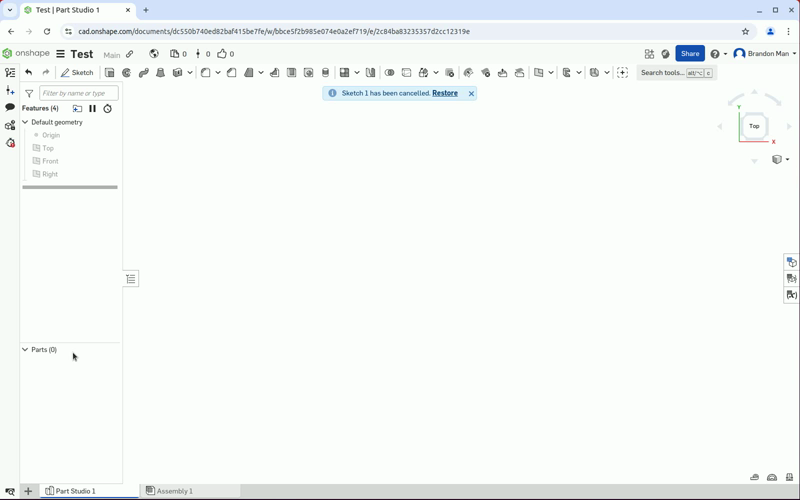
key(y)
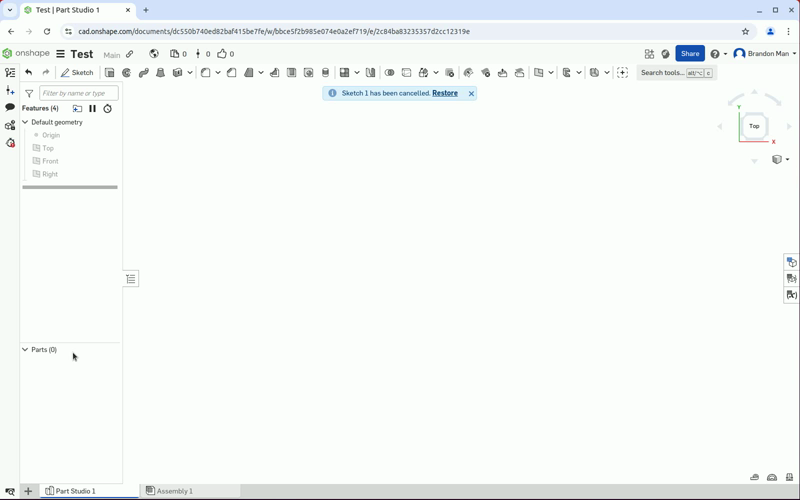
key(shift+p)
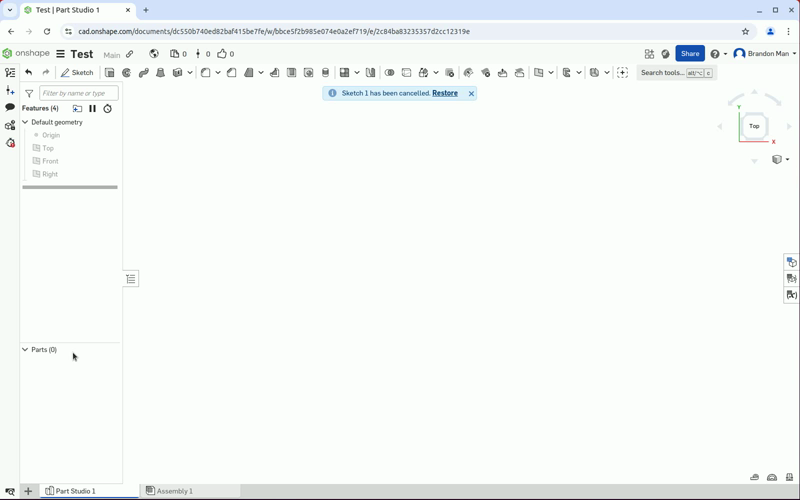
key(space)
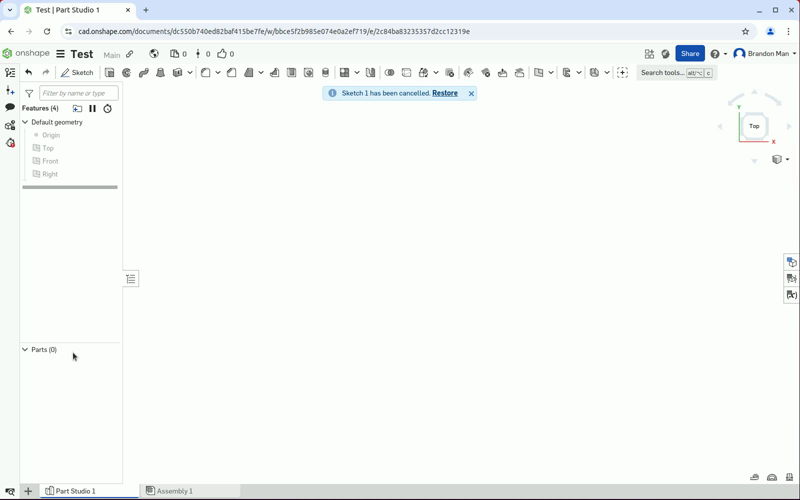
key_down(shift)
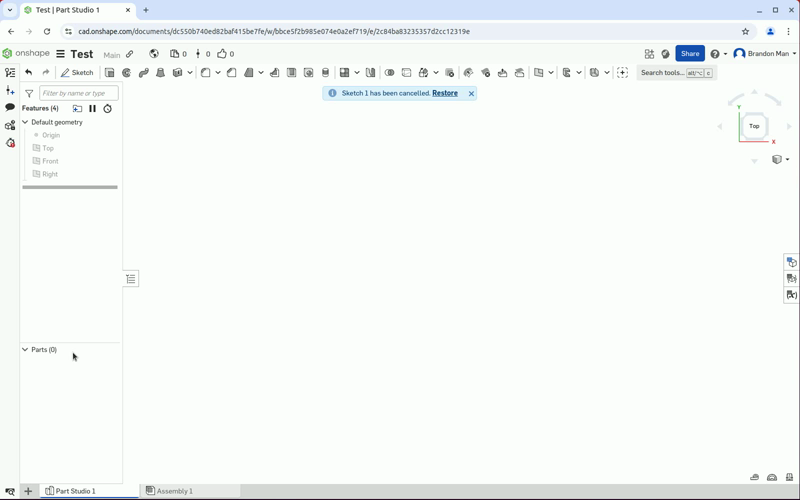
key(up)
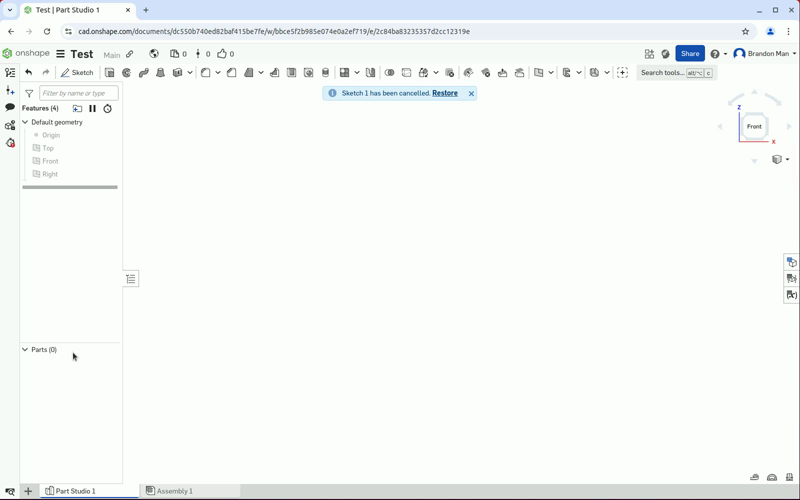
key_up(shift)
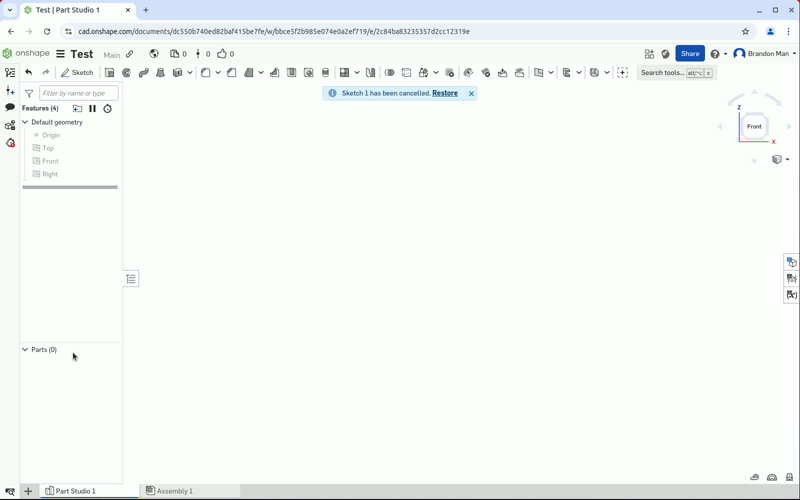
mouse_move(73, 352)
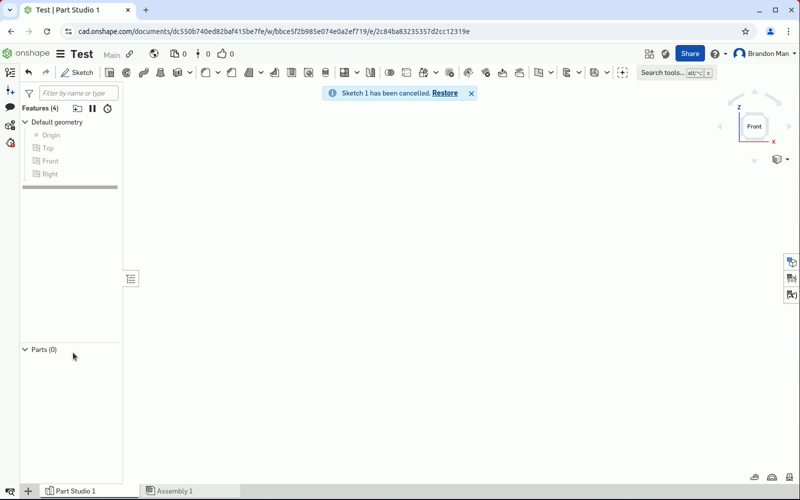
key(shift+y)
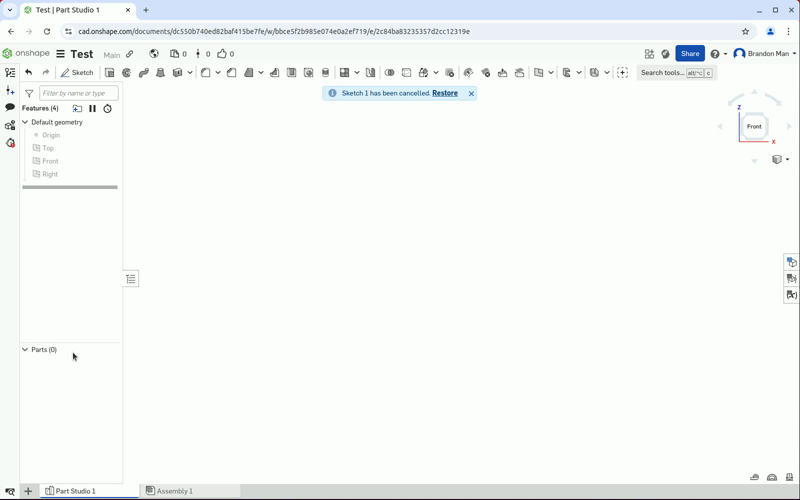
key(shift+s)
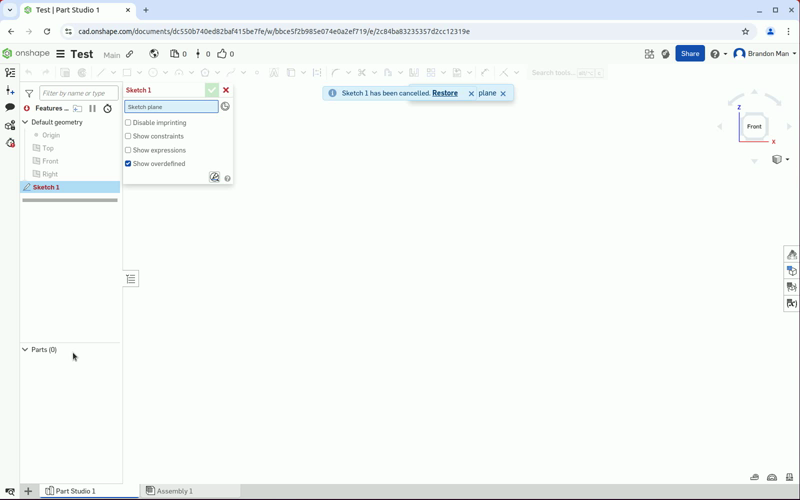
mouse_move(73, 163)
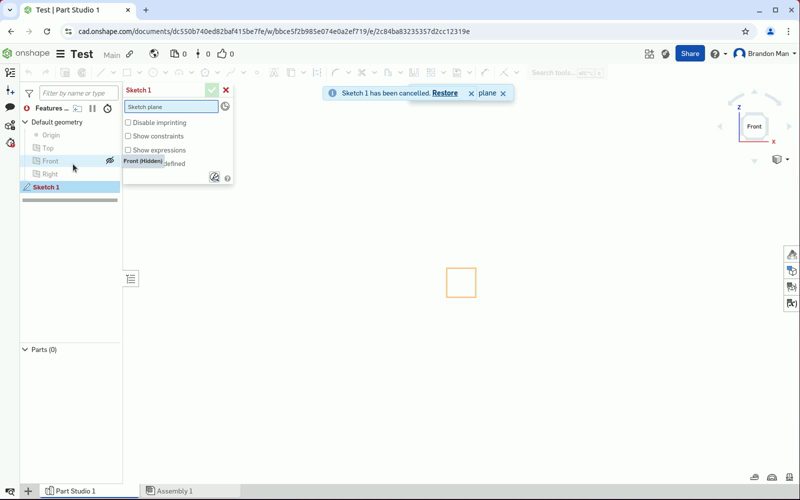
click(73, 163)
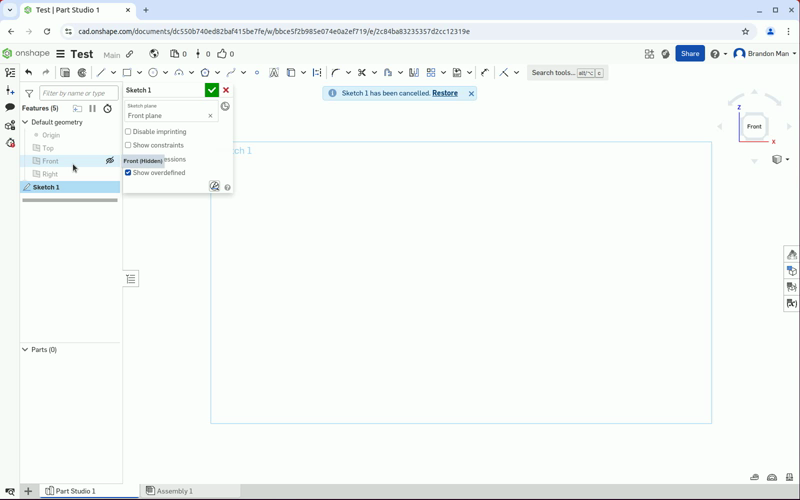
mouse_move(73, 352)
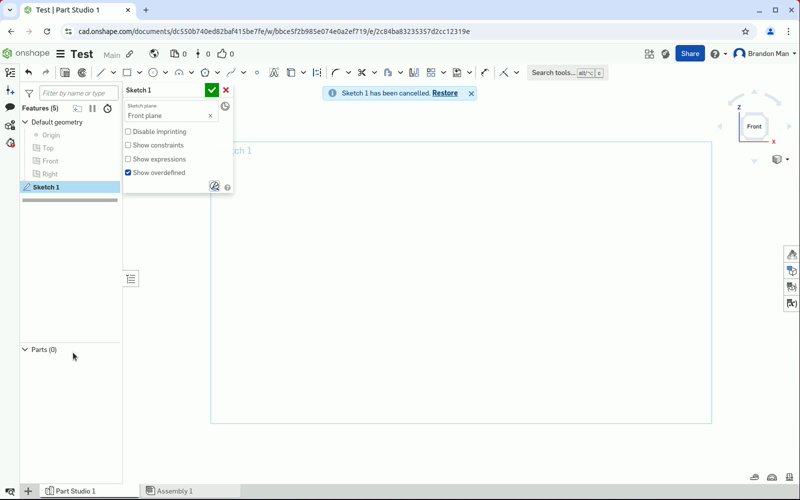
key(y)
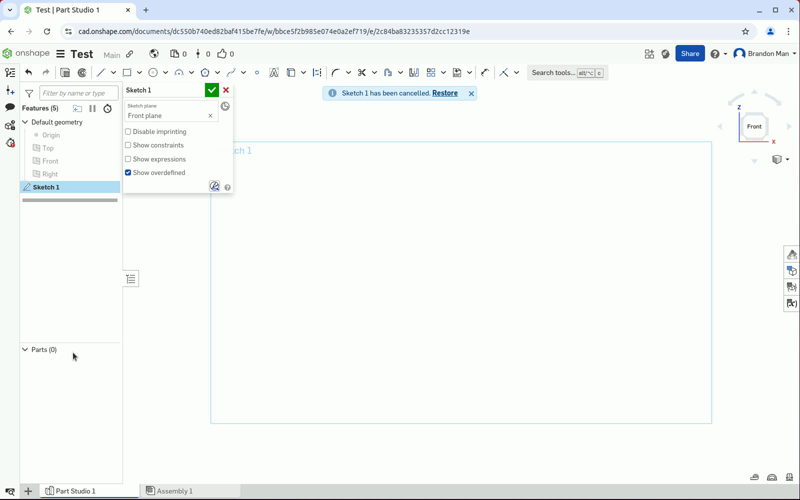
key(l)
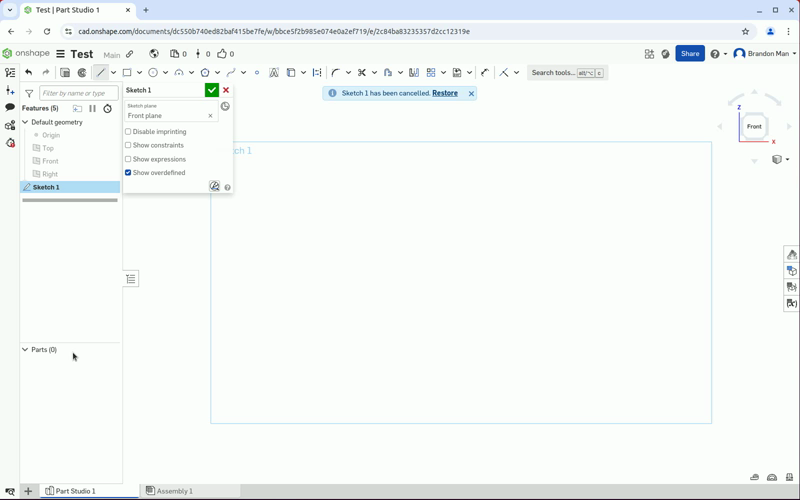
key_down(shift)
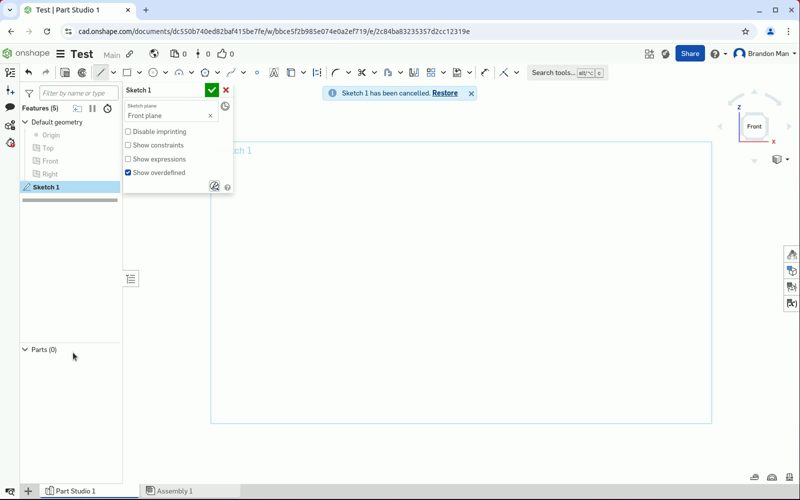
mouse_move(443, 286)
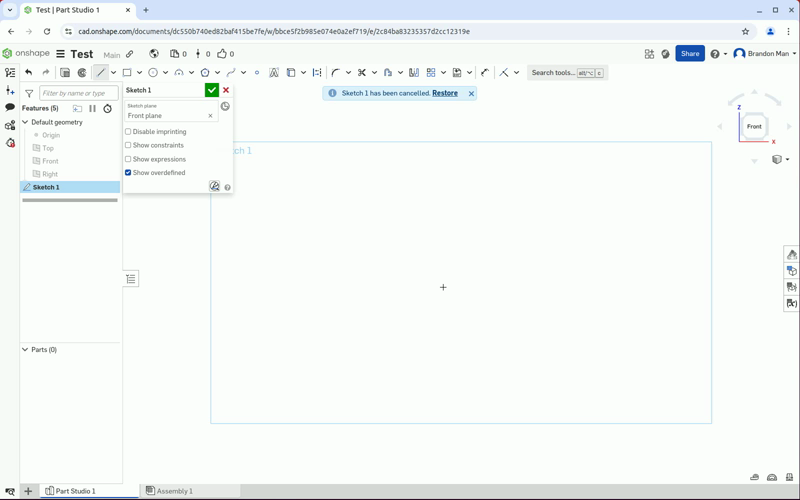
click(443, 286)
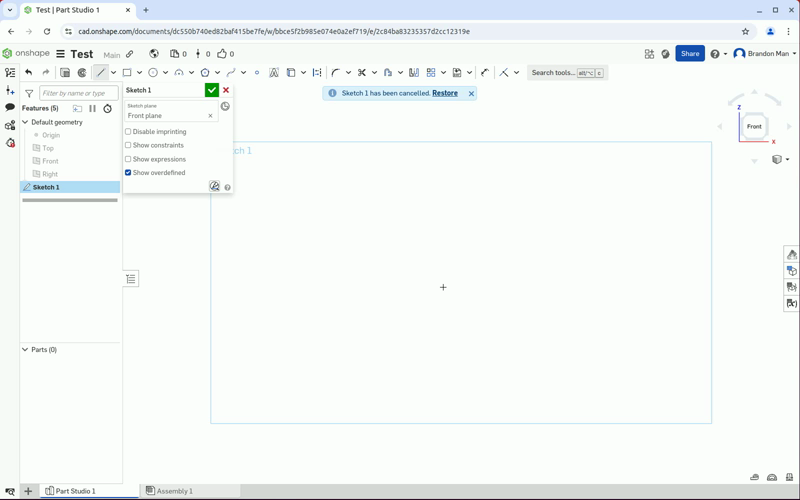
key_up(shift)
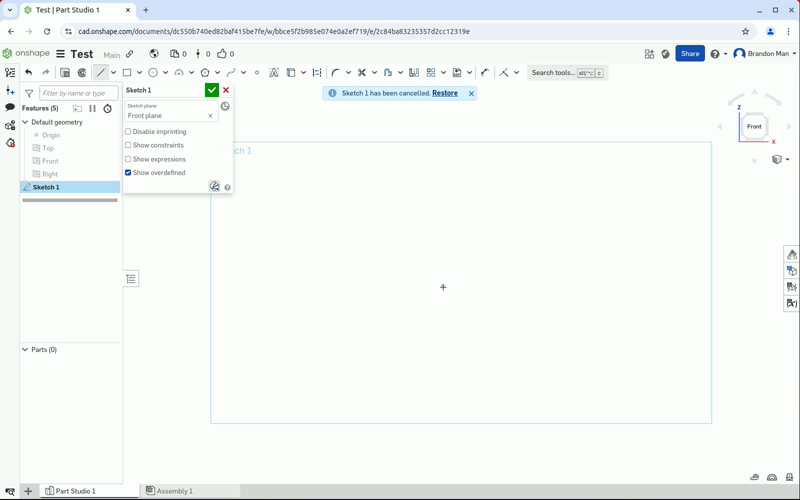
key_down(shift)
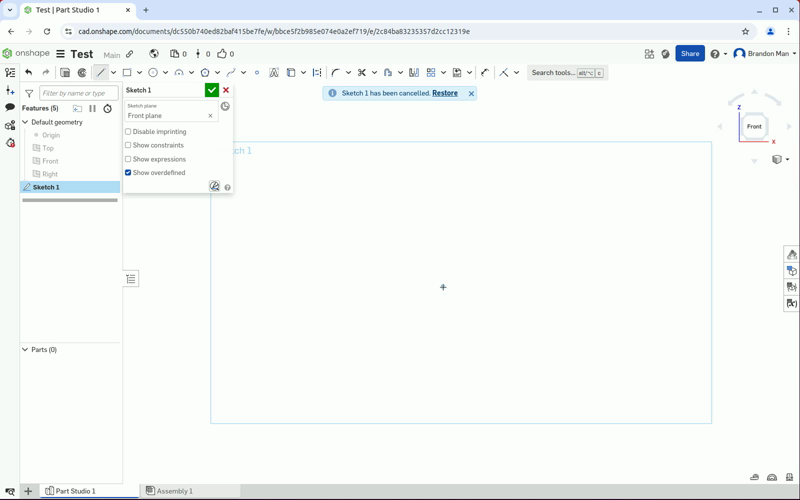
mouse_move(473, 286)
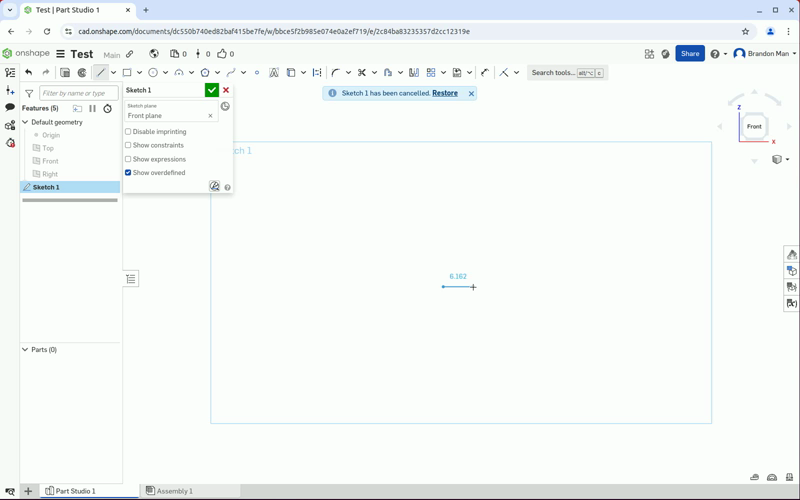
mouse_move(478, 286)
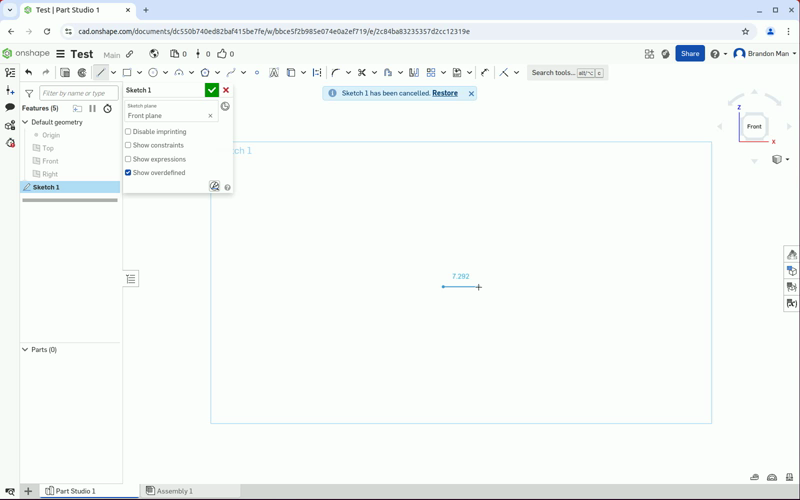
click(478, 286)
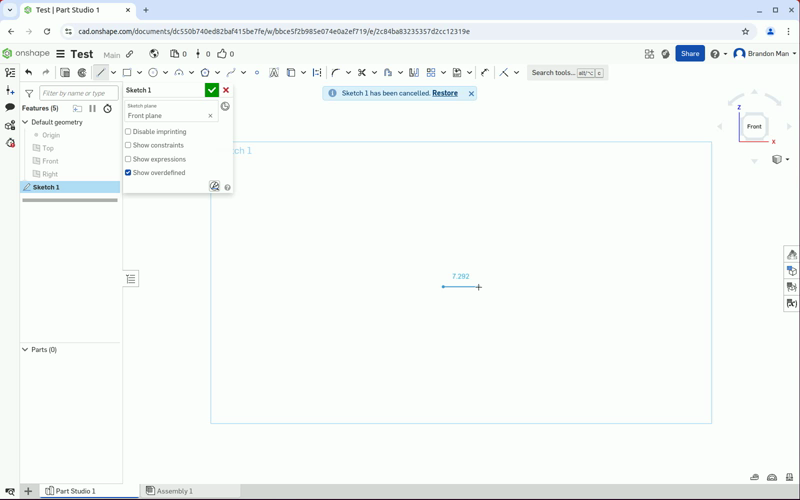
key_up(shift)
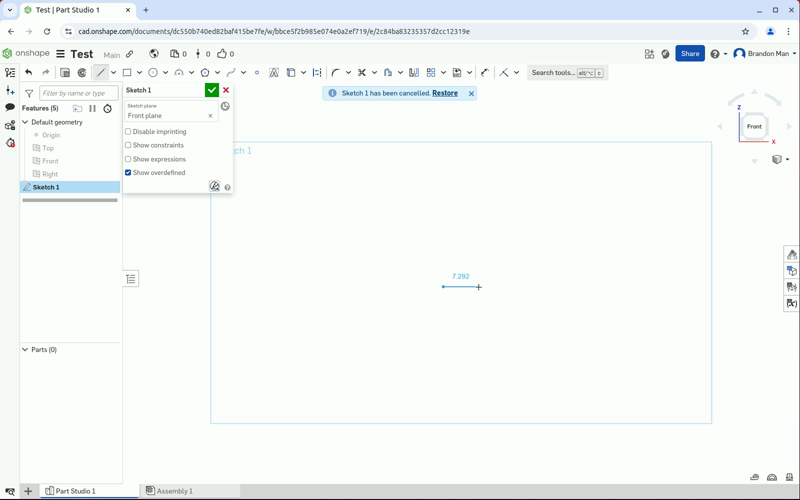
key_down(shift)
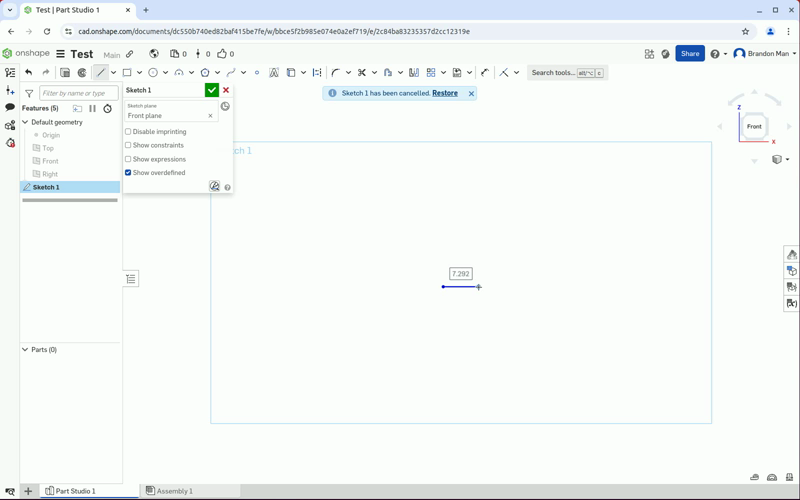
mouse_move(508, 286)
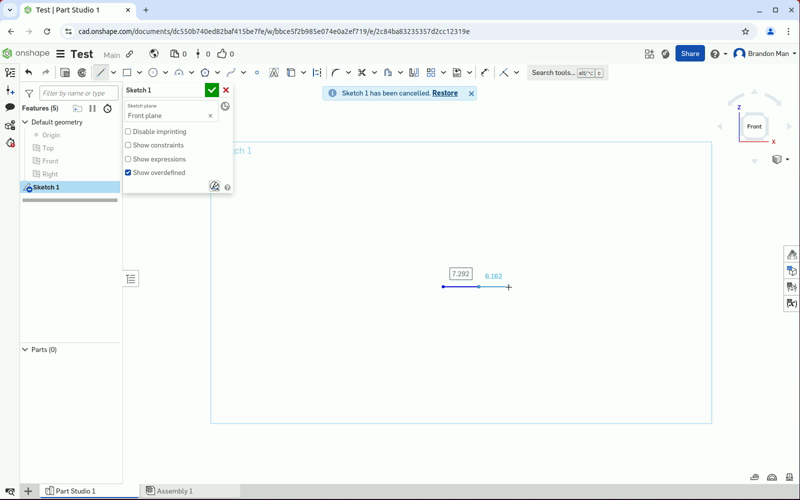
mouse_move(478, 243)
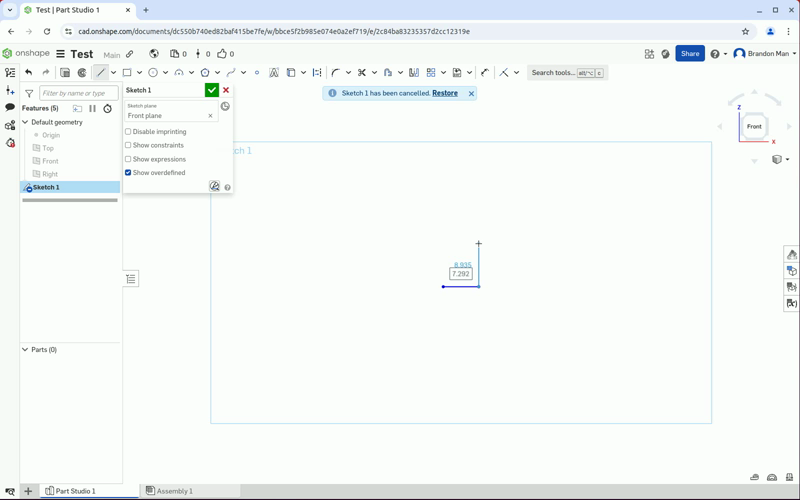
click(478, 243)
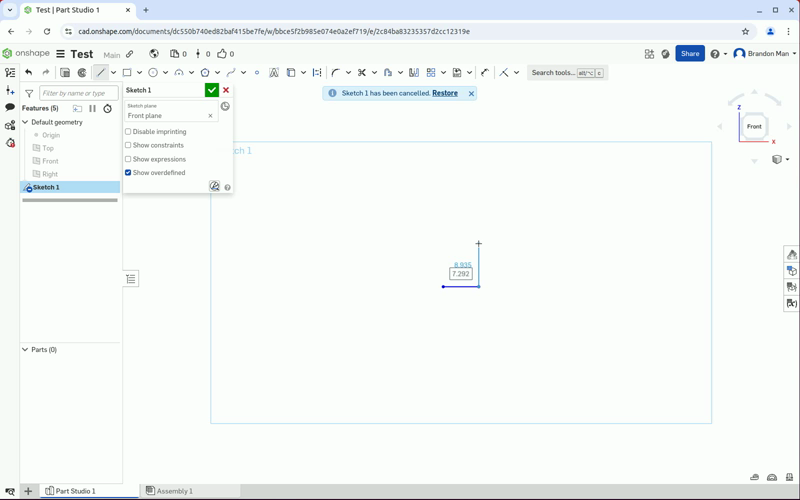
key_up(shift)
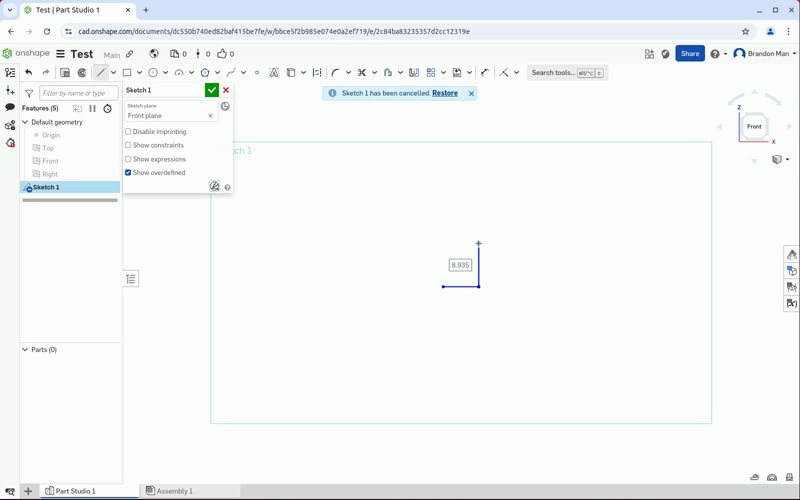
key_down(shift)
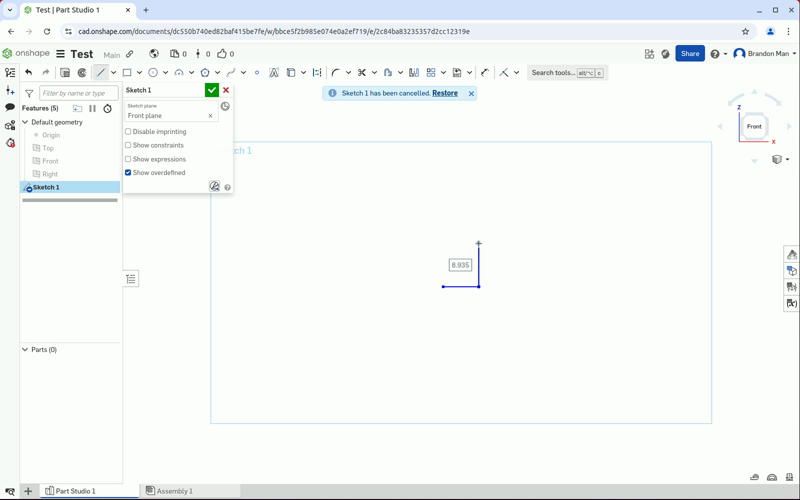
mouse_move(508, 243)
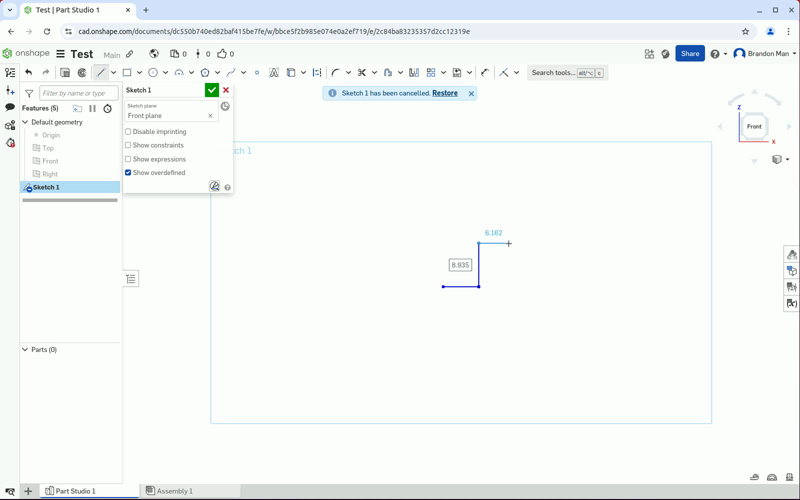
mouse_move(443, 243)
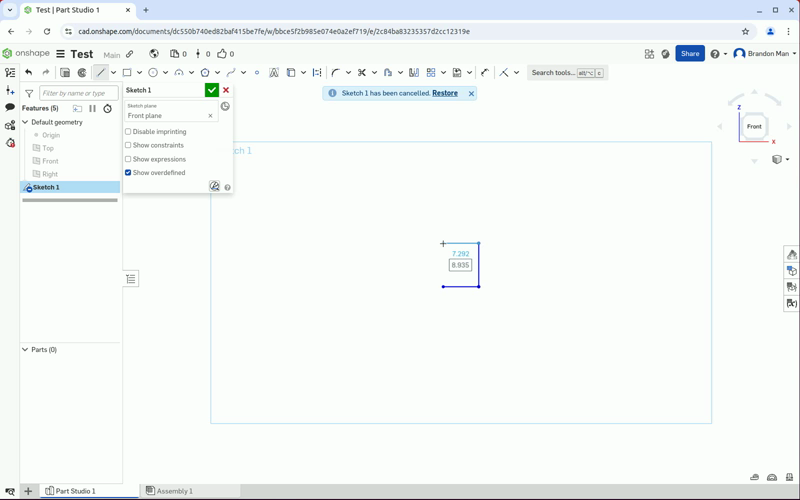
click(443, 243)
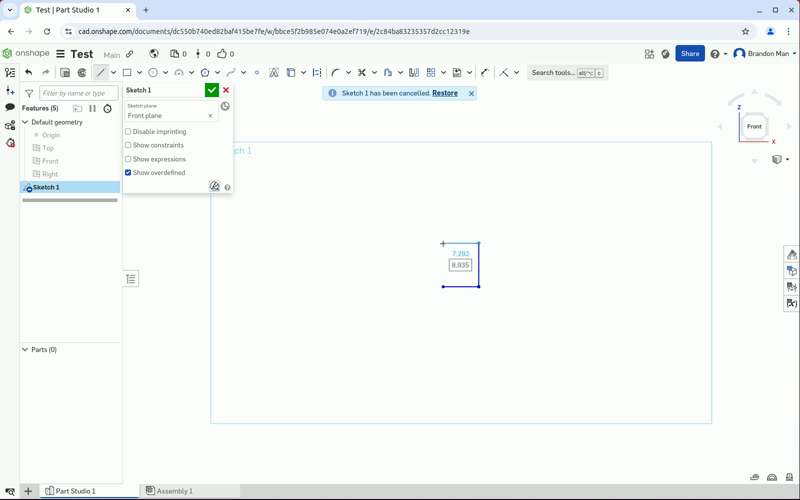
key_up(shift)
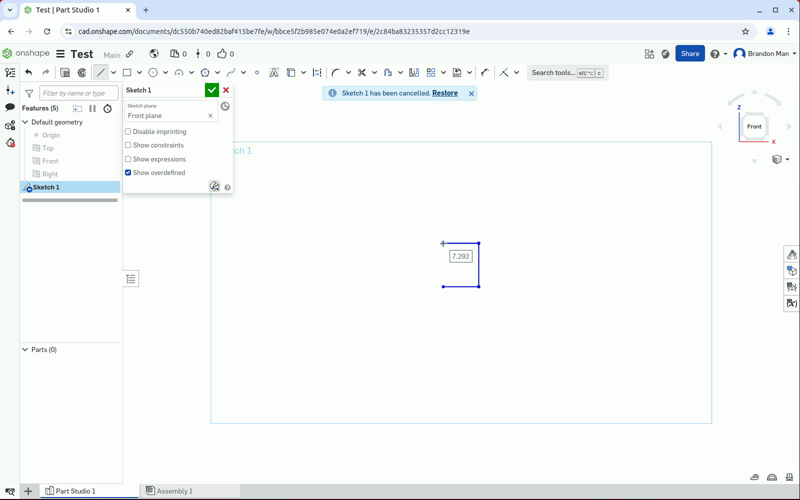
mouse_move(473, 243)
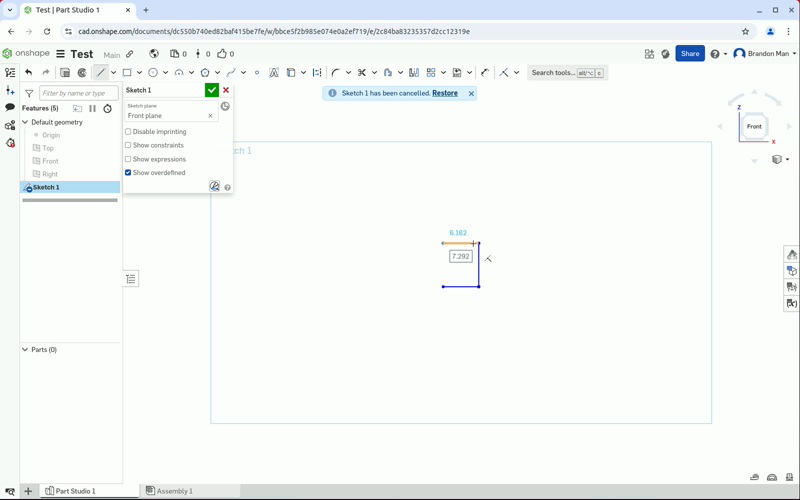
key_down(shift)
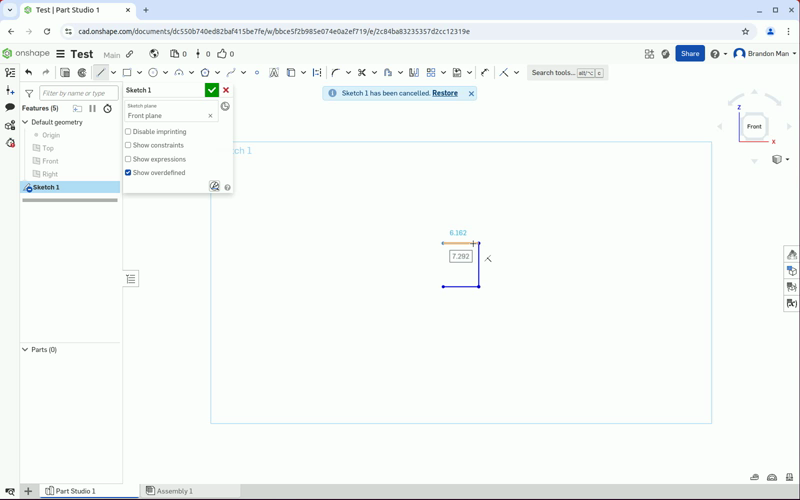
mouse_move(443, 286)
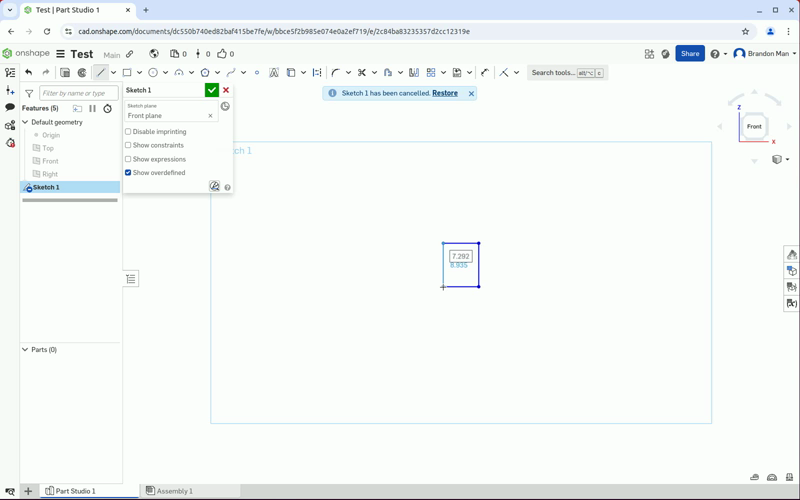
key_up(shift)
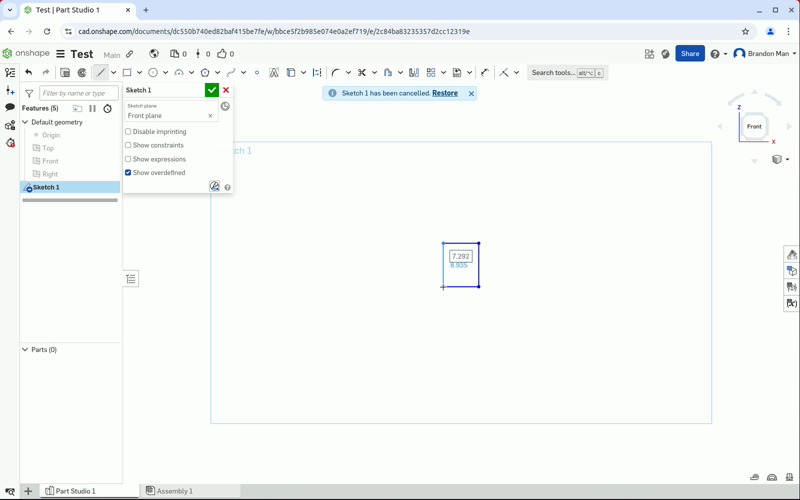
click(443, 286)
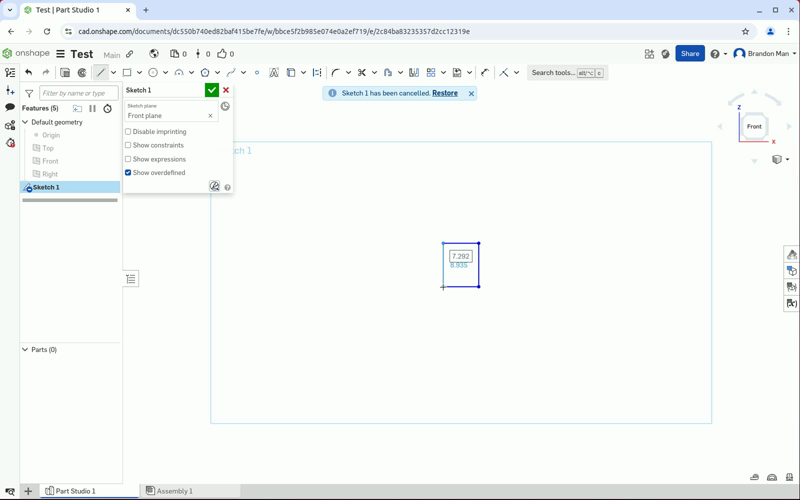
key(esc)
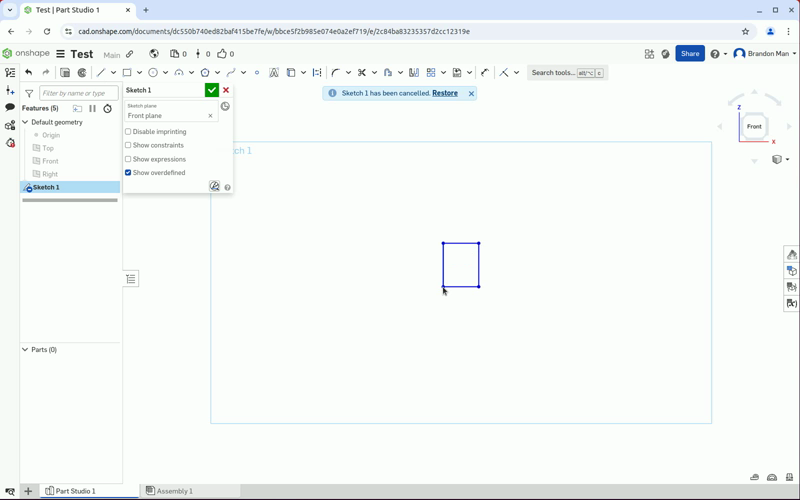
key(c)
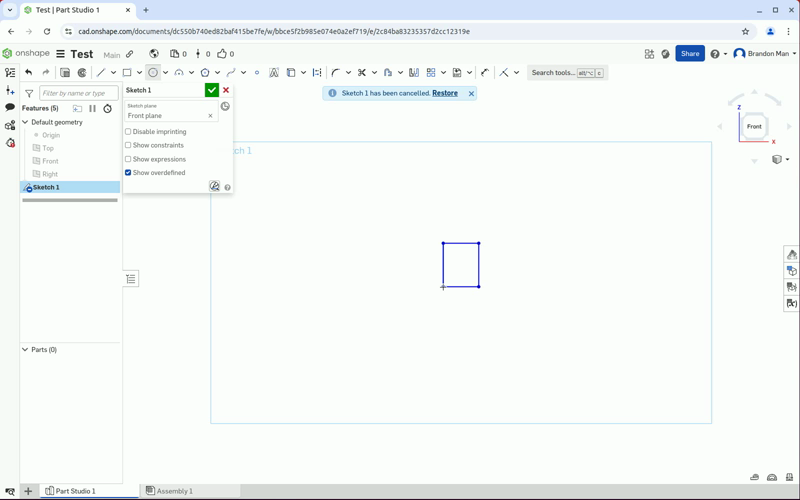
key_down(shift)
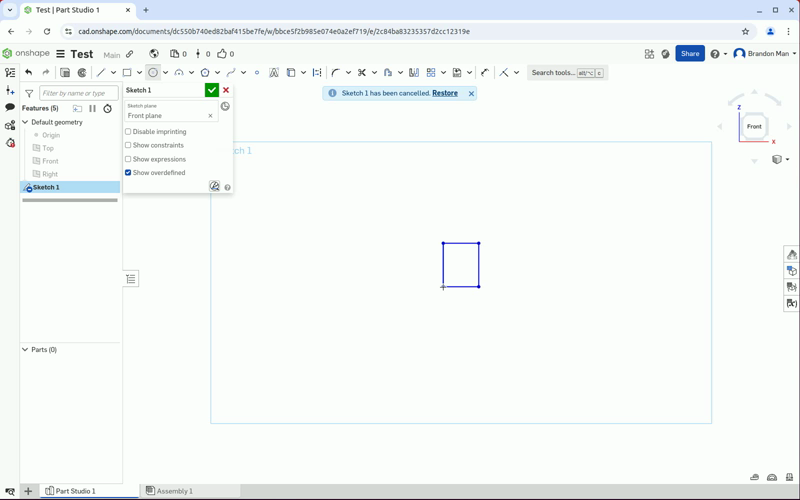
mouse_move(461, 282)
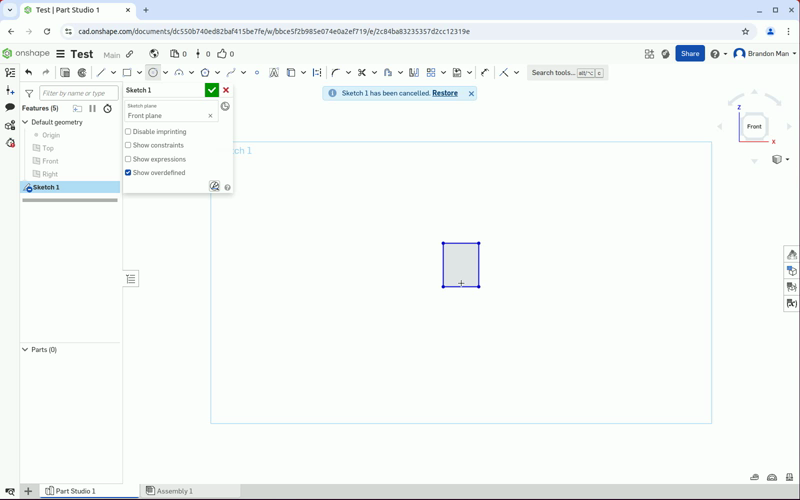
click(461, 282)
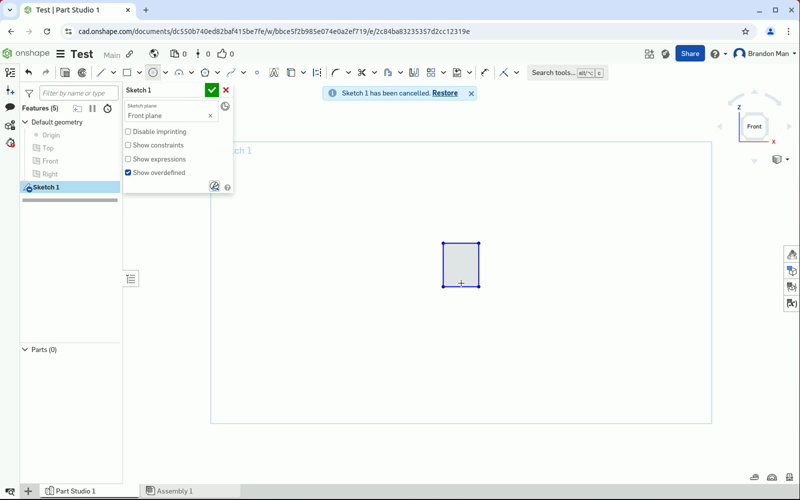
key_up(shift)
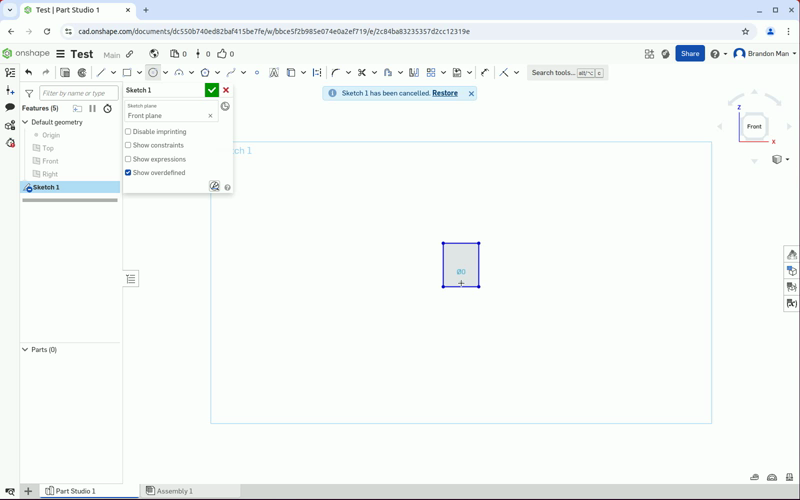
mouse_move(463, 282)
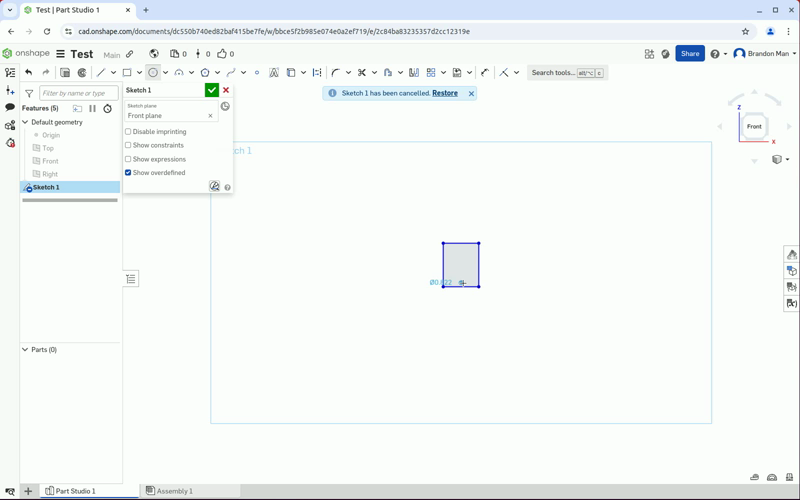
scroll(6)
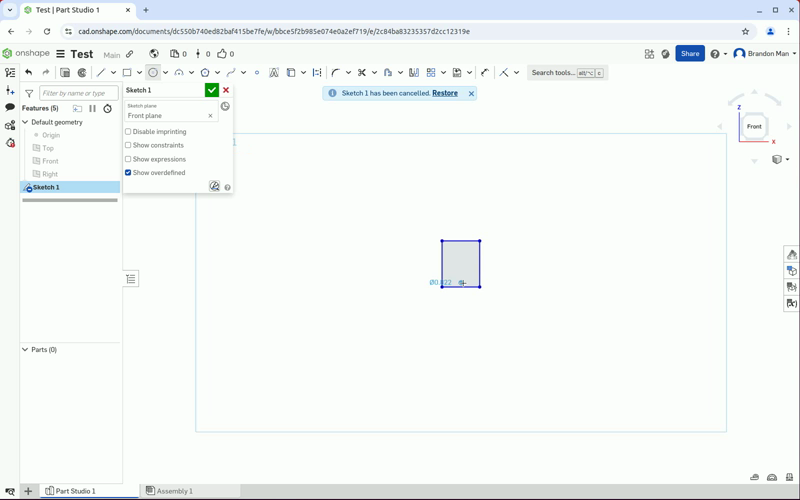
scroll(6)
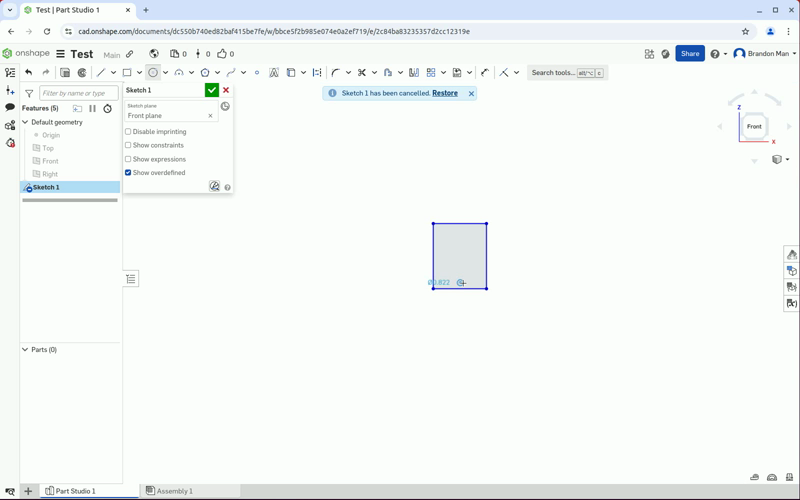
scroll(6)
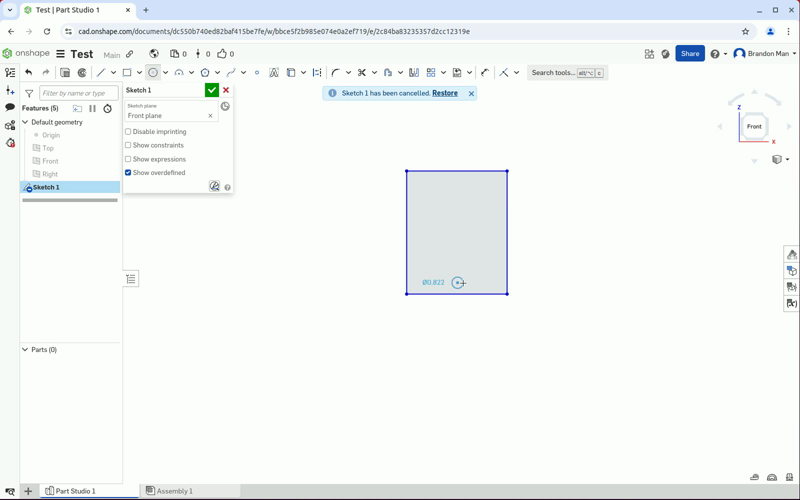
scroll(6)
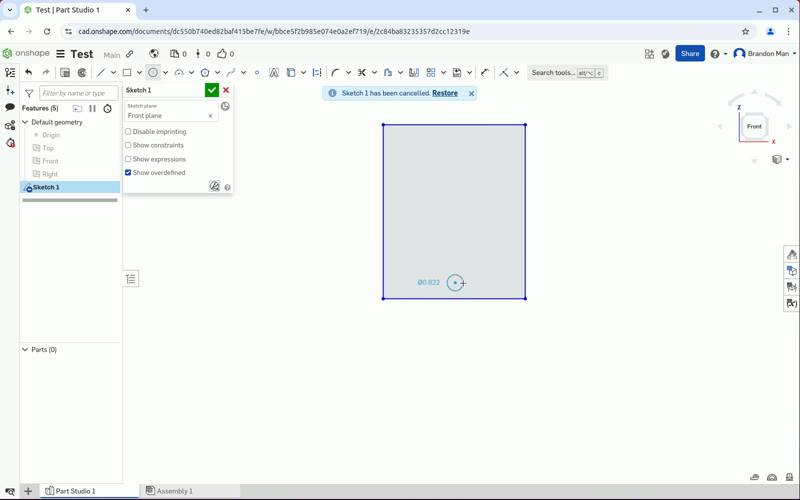
scroll(6)
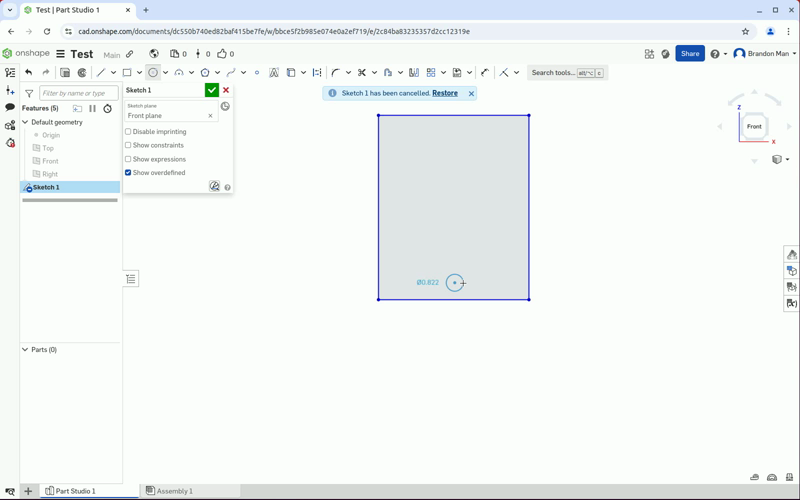
scroll(6)
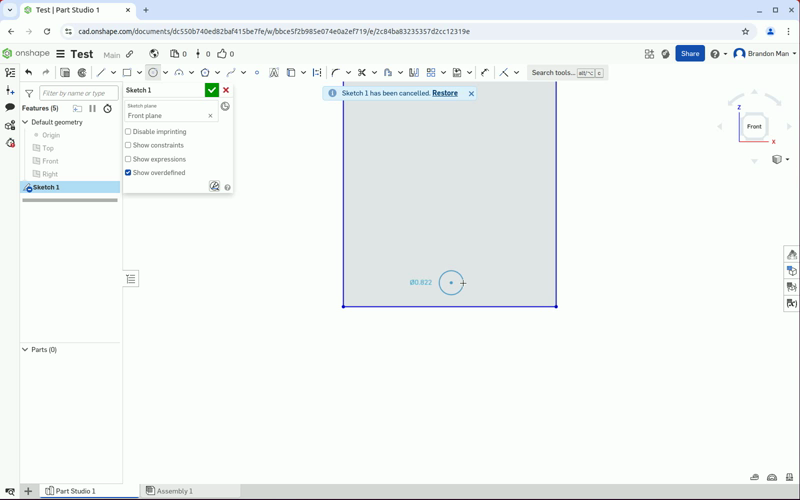
scroll(6)
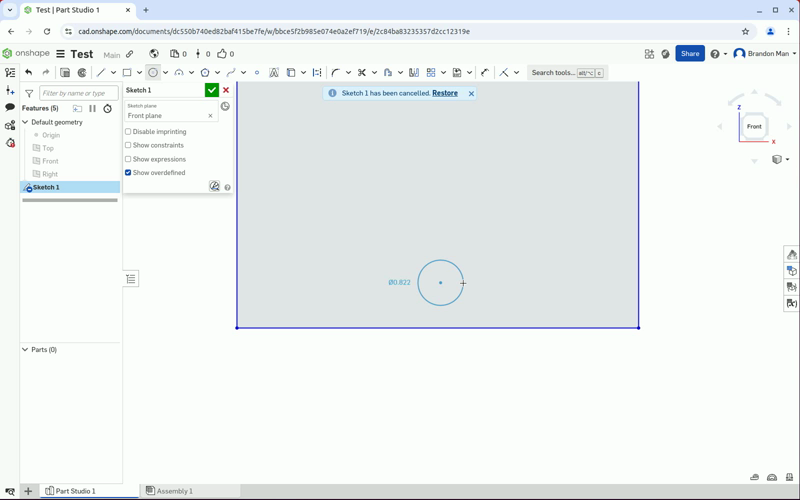
click(463, 282)
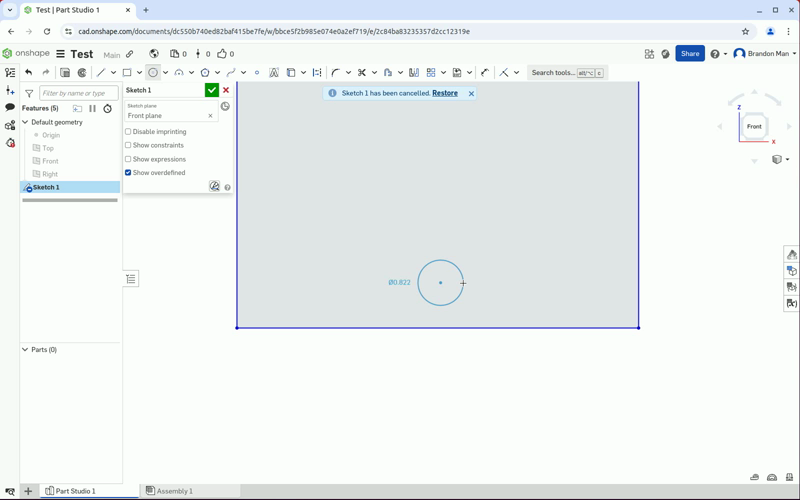
scroll(-6)
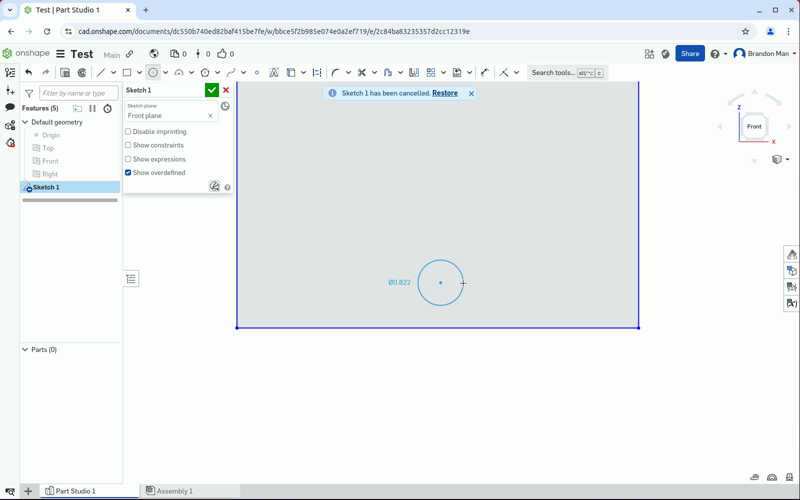
scroll(-6)
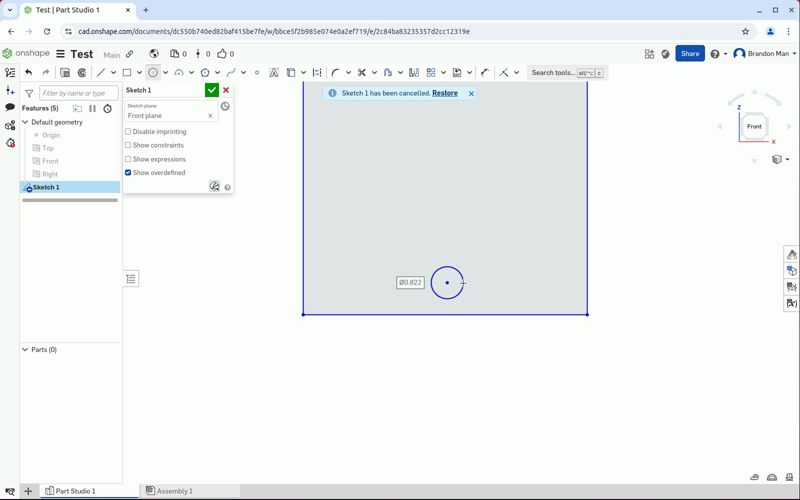
scroll(-6)
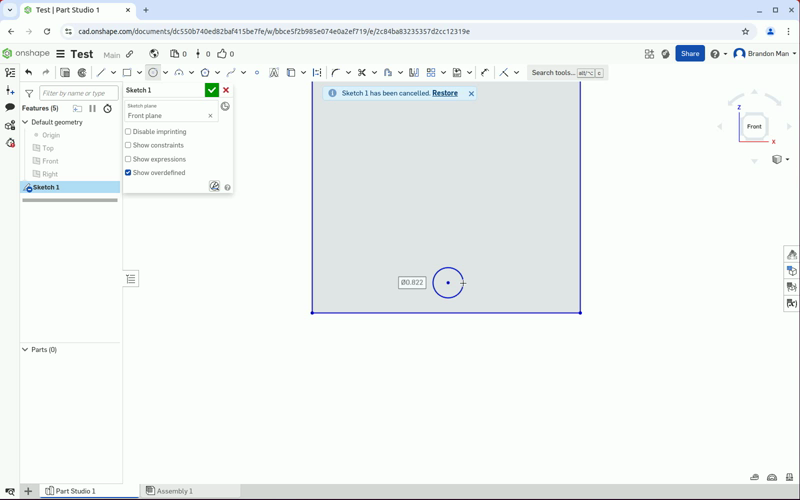
scroll(-6)
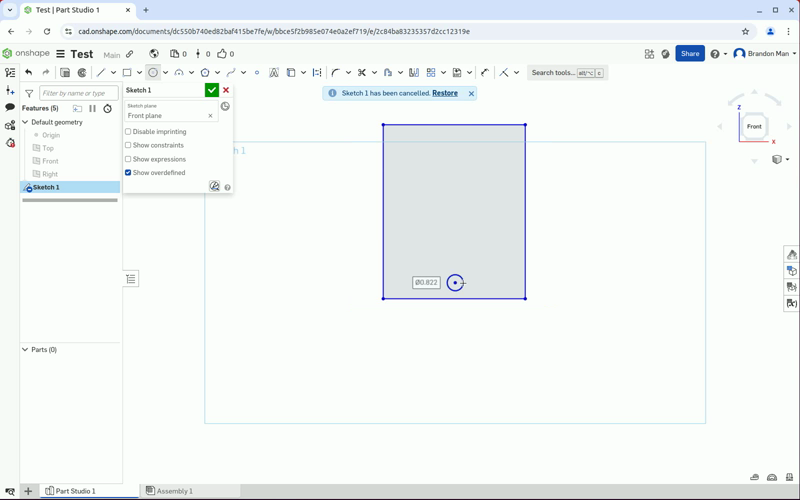
scroll(-6)
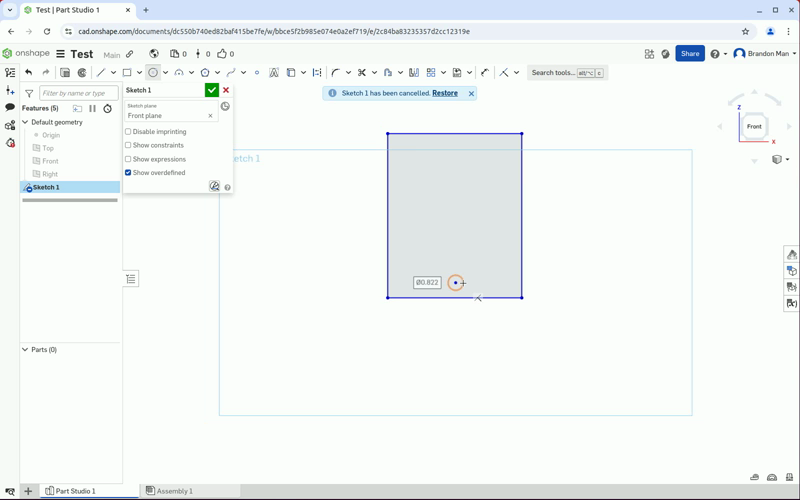
scroll(-6)
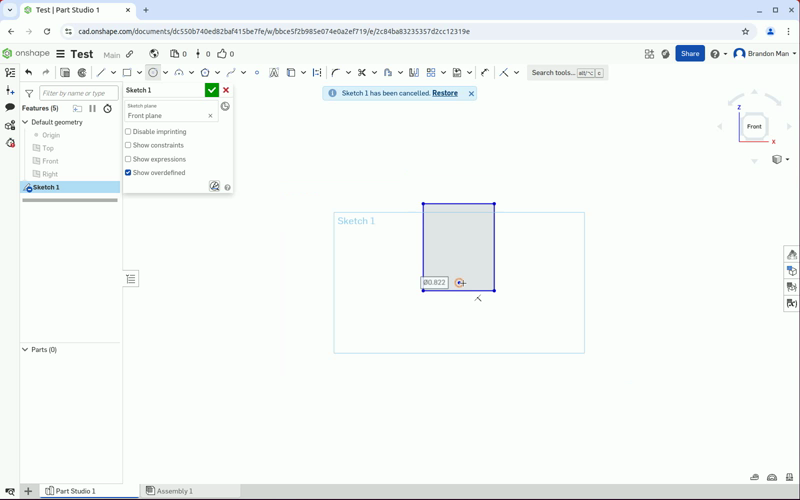
scroll(-6)
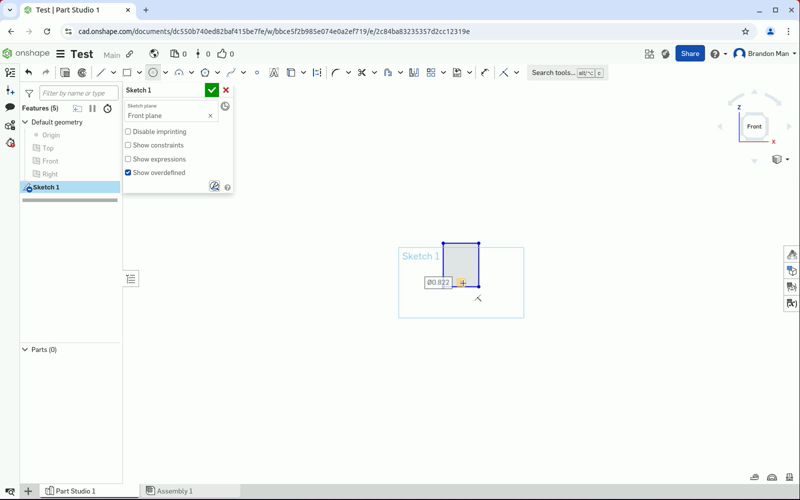
key(esc)
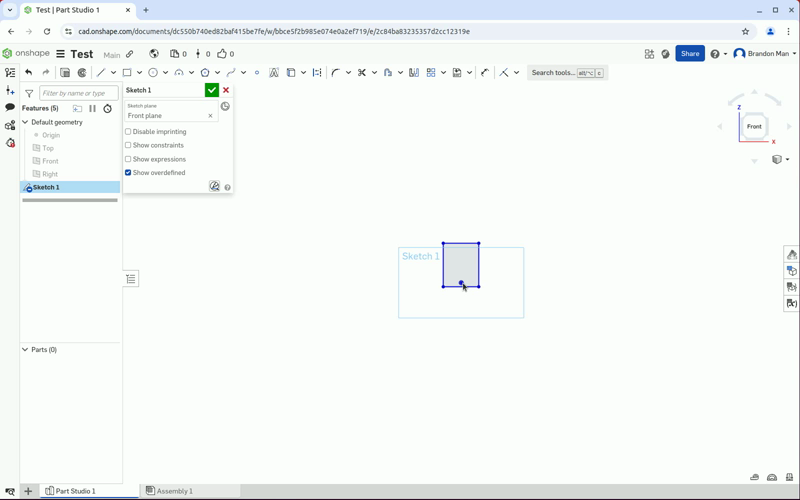
mouse_move(466, 258)
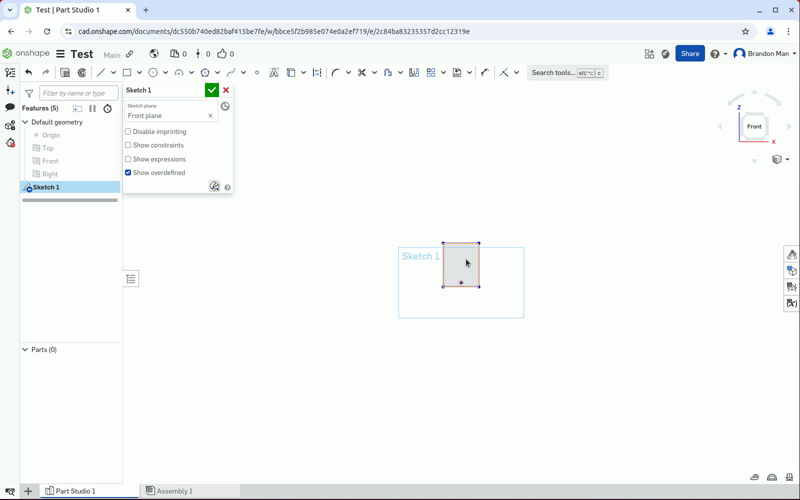
scroll(6)
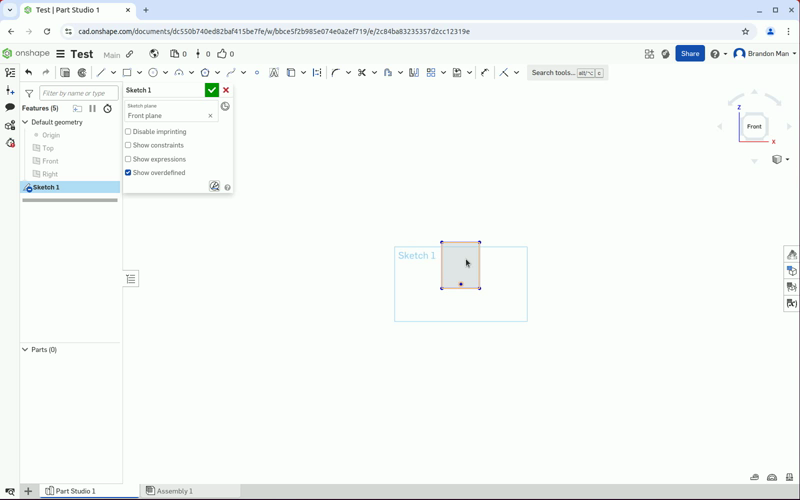
scroll(6)
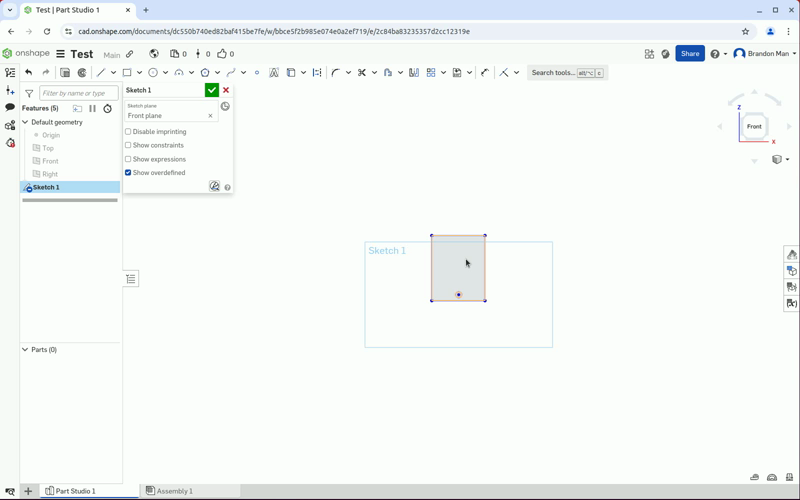
scroll(6)
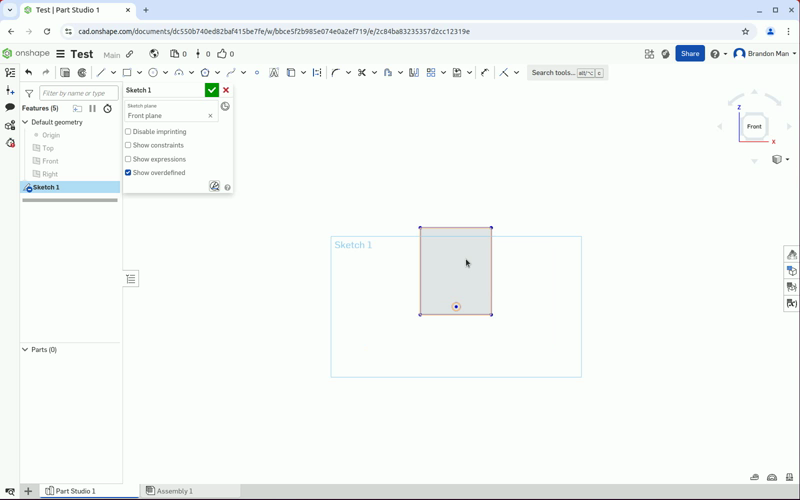
scroll(6)
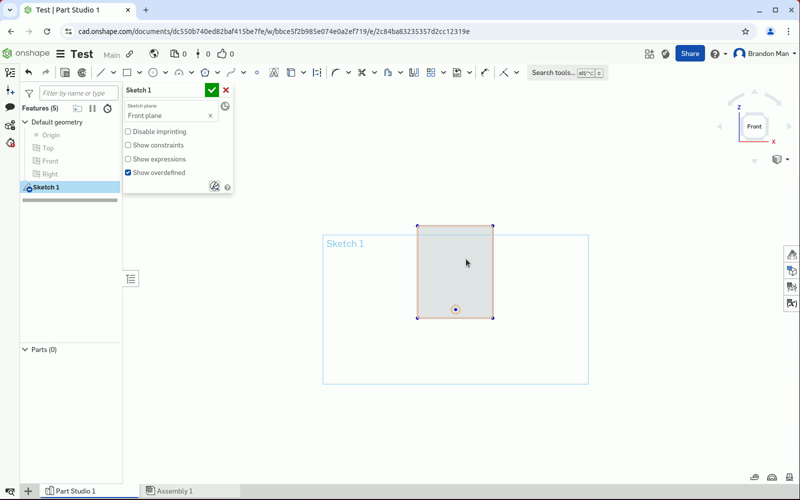
scroll(6)
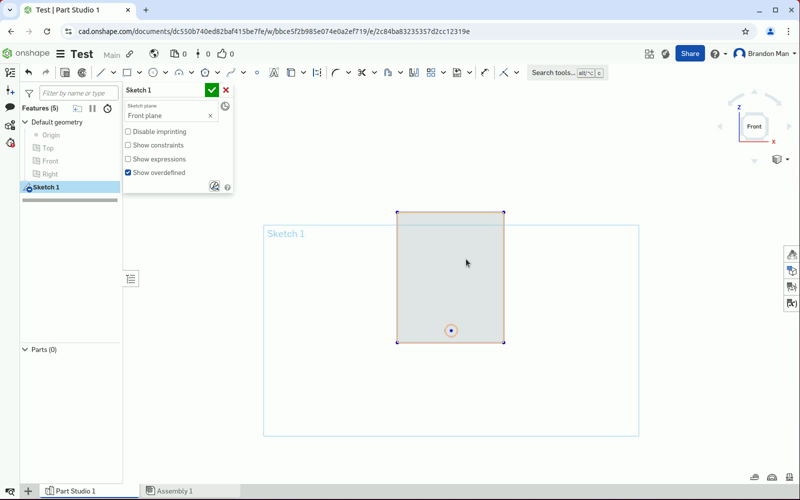
scroll(6)
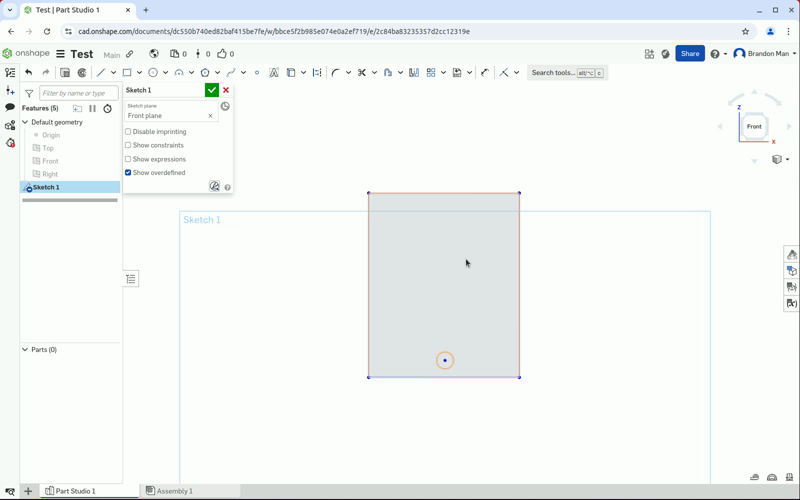
scroll(6)
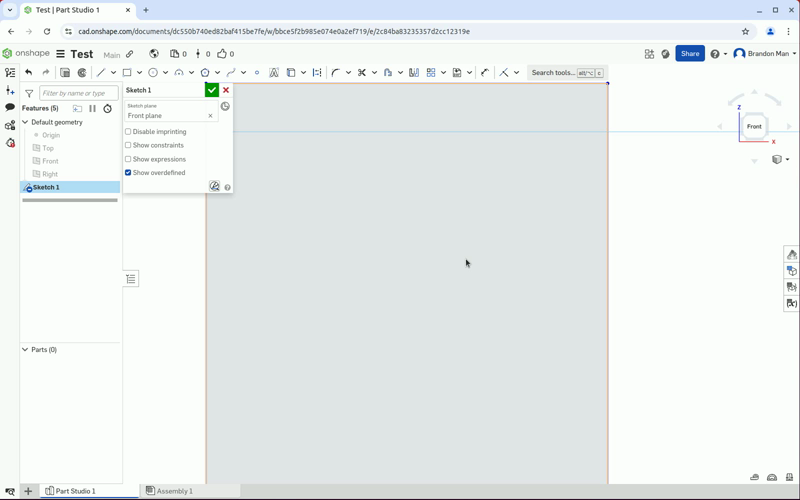
click(466, 258)
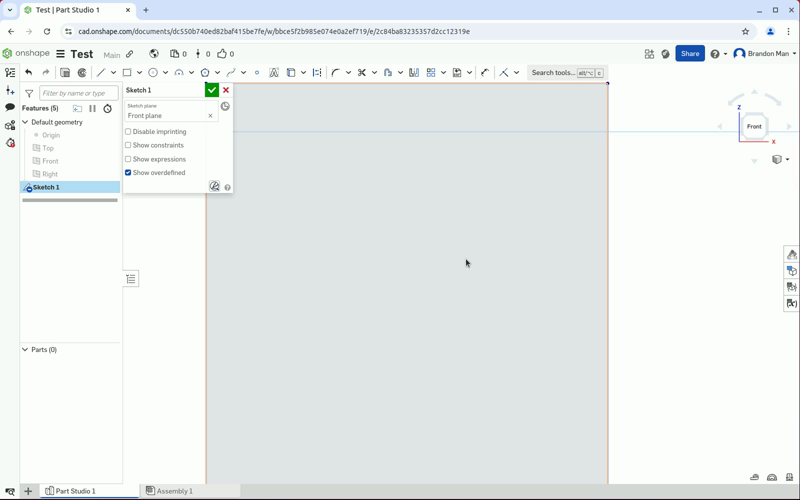
scroll(-6)
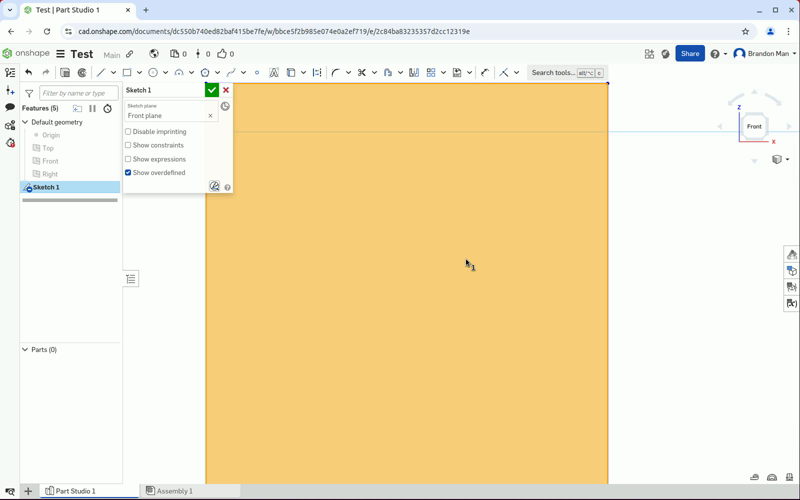
scroll(-6)
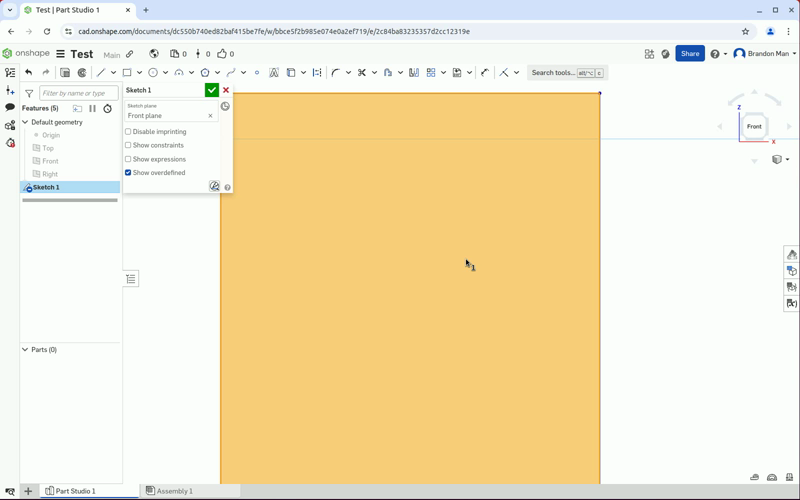
scroll(-6)
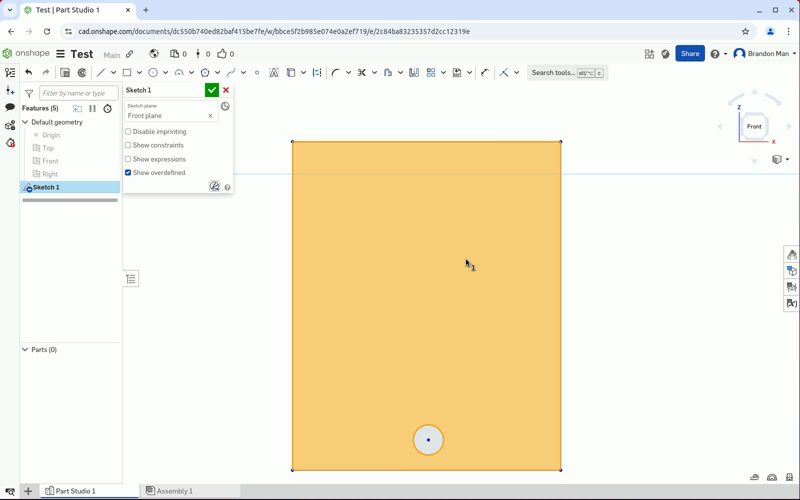
scroll(-6)
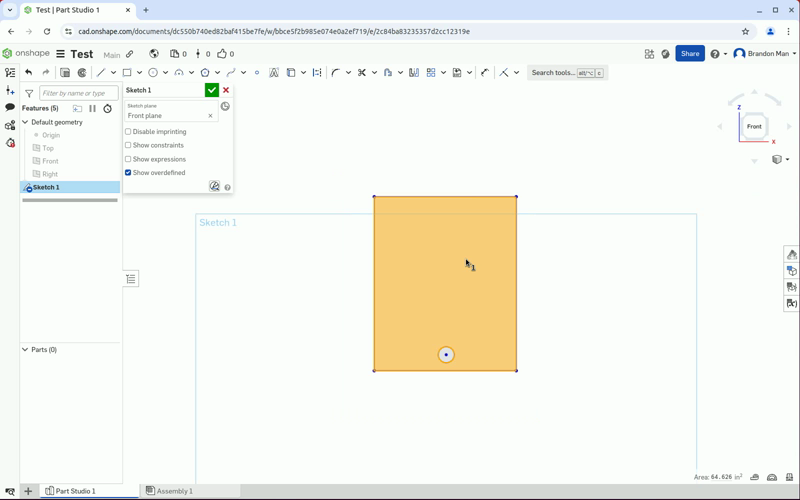
scroll(-6)
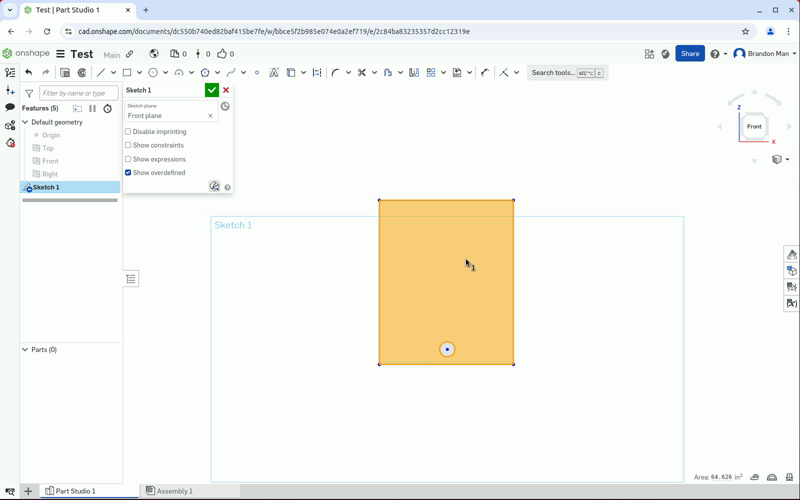
scroll(-6)
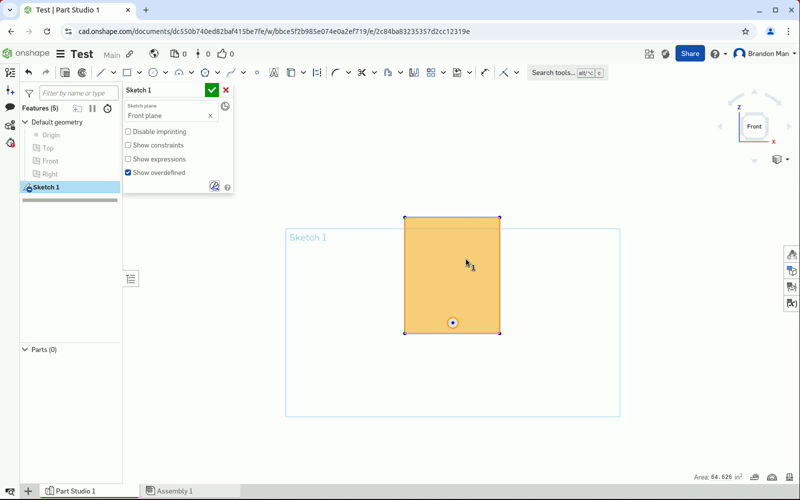
scroll(-6)
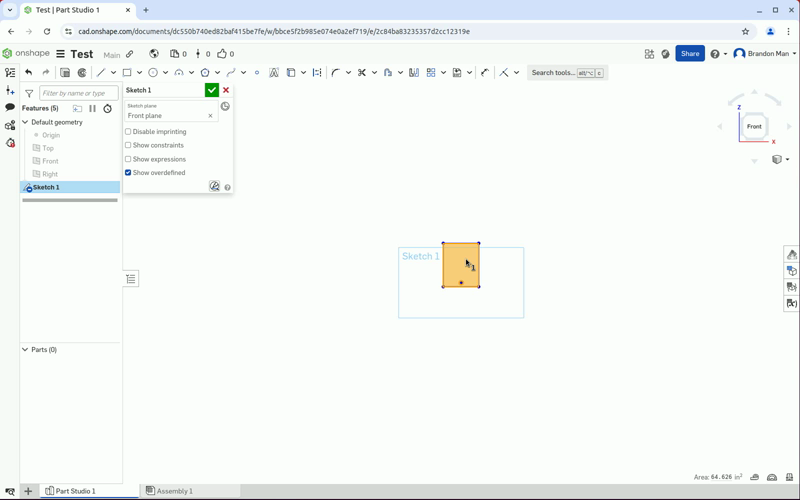
mouse_move(73, 352)
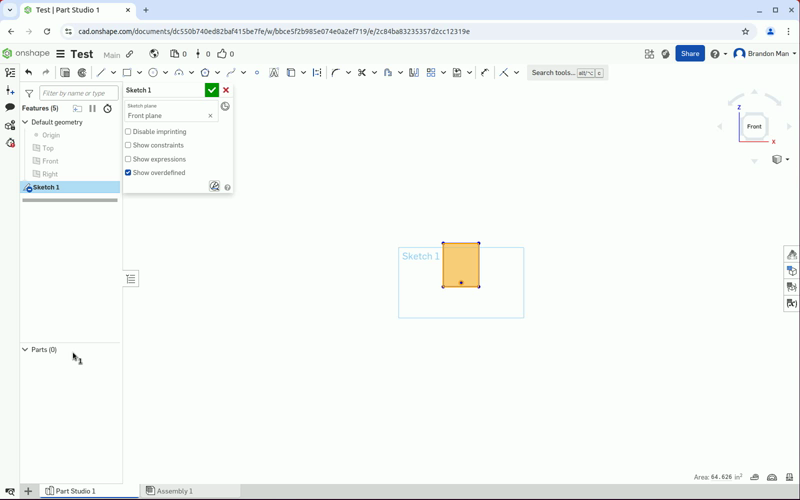
key(shift+y)
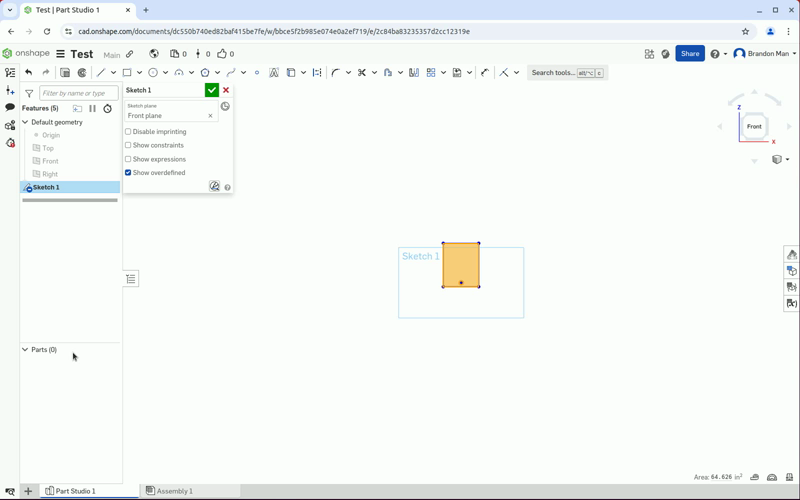
key(shift+e)
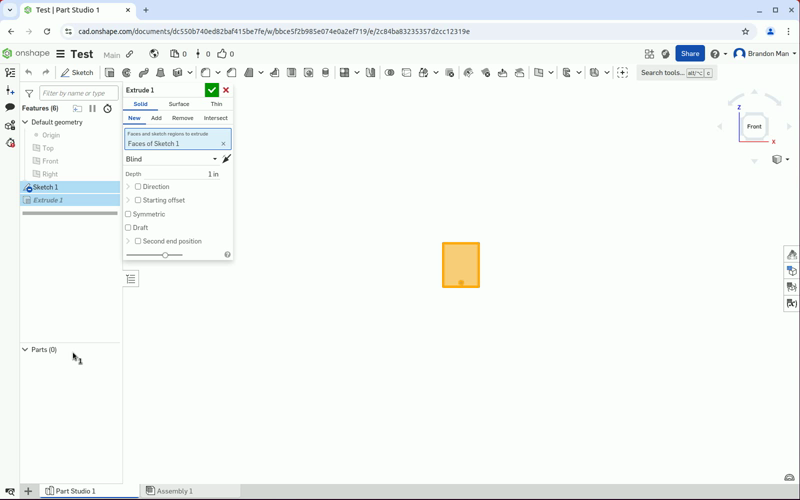
mouse_move(143, 106)
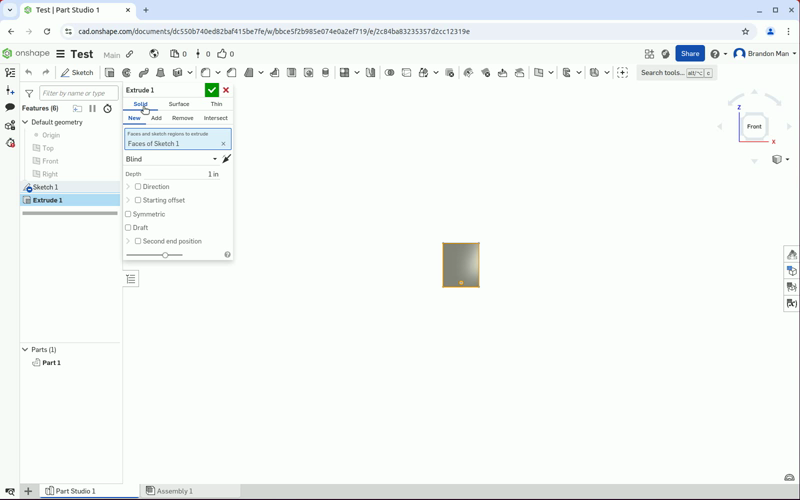
click(143, 106)
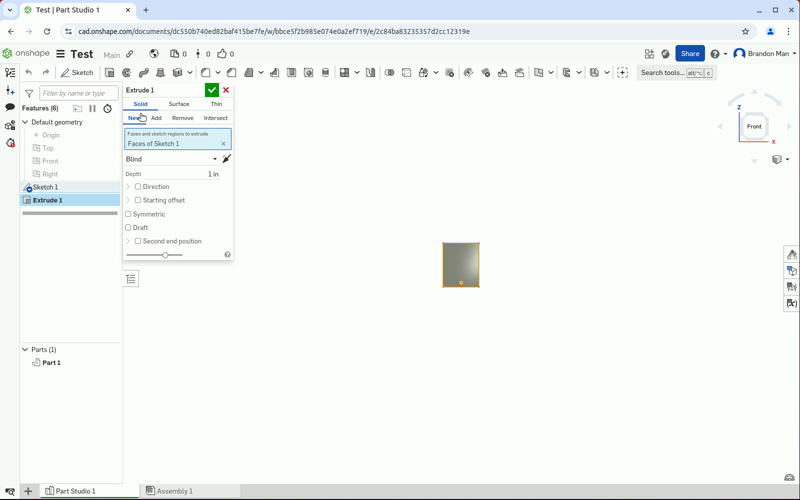
mouse_move(137, 120)
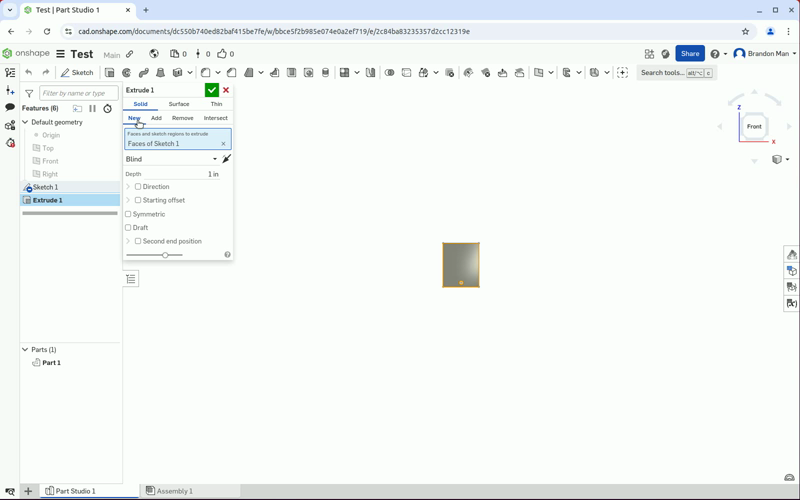
click(137, 120)
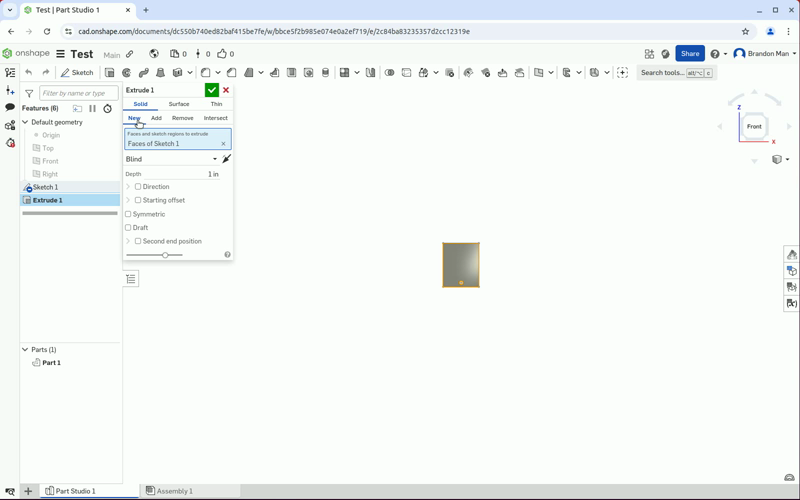
key(tab, 4)
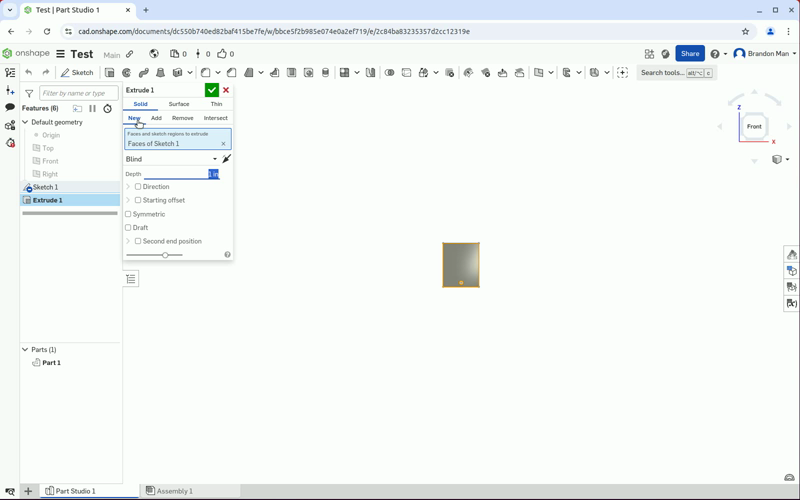
text(1.444)
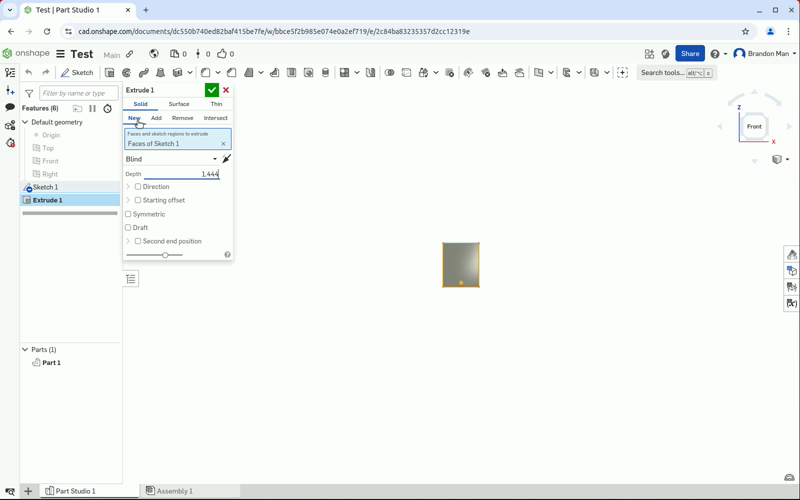
key(enter)
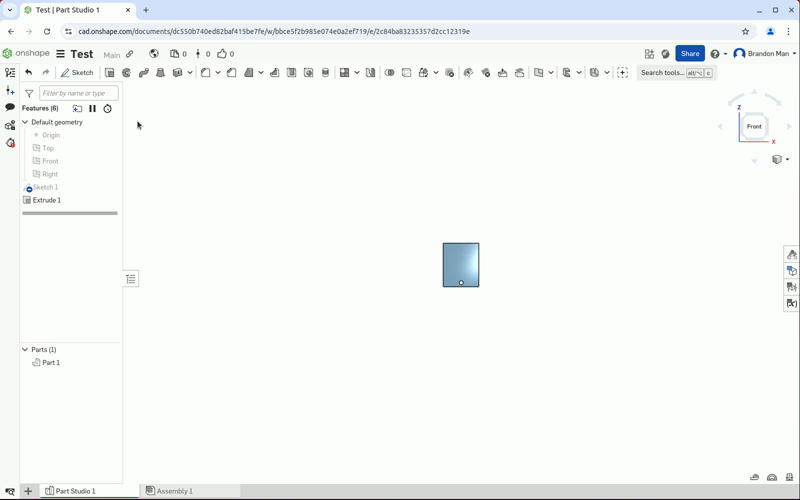
key(shift+h)
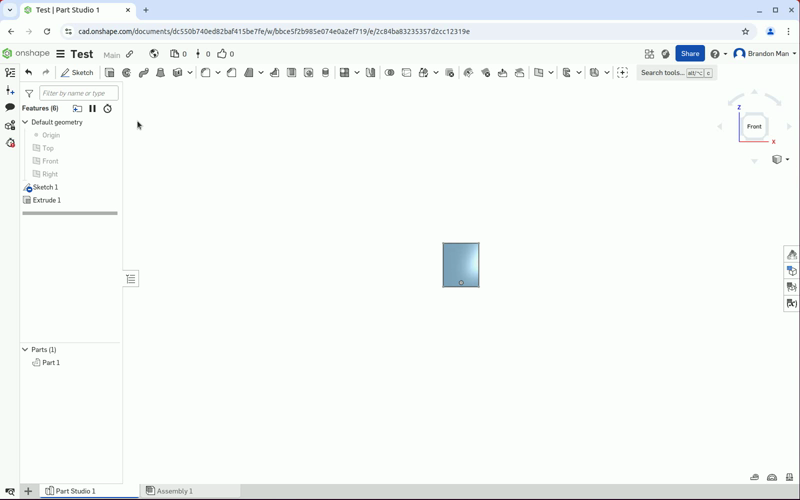
key(shift+h)
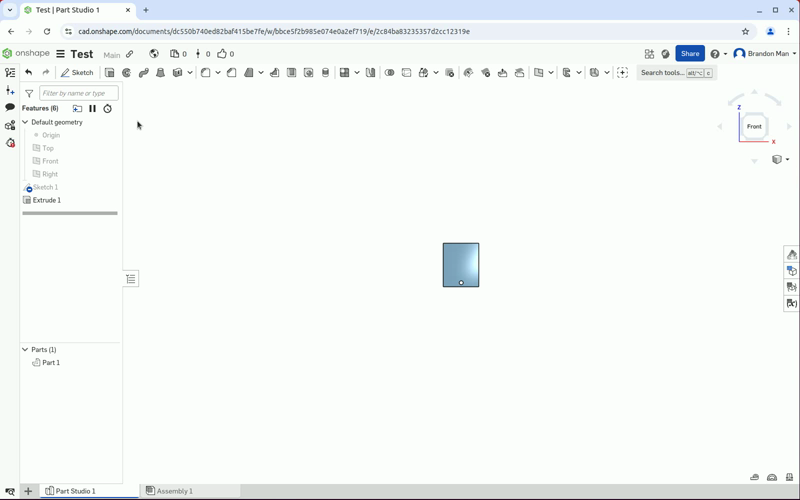
mouse_move(73, 189)
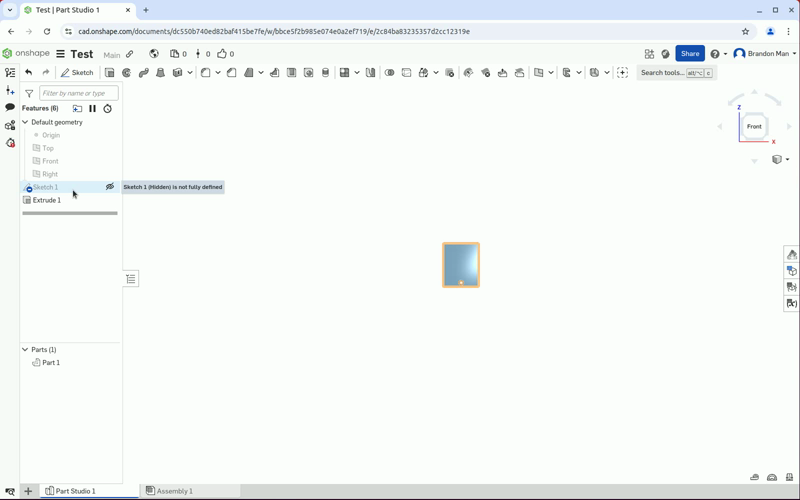
click(73, 189)
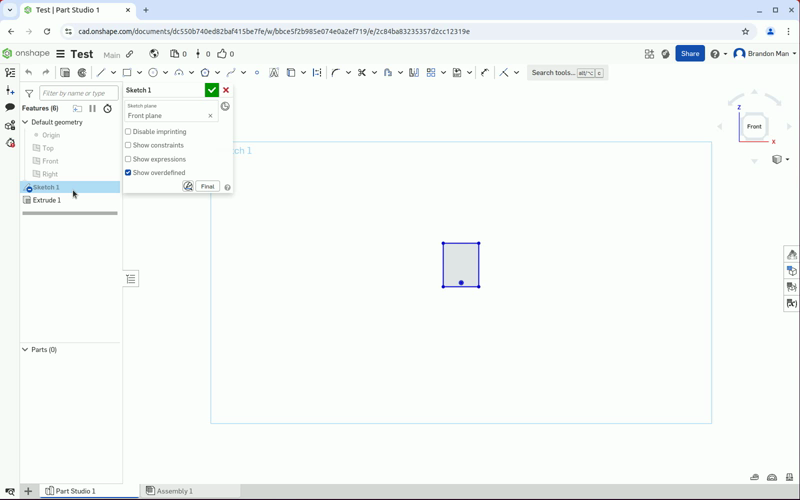
mouse_move(229, 92)
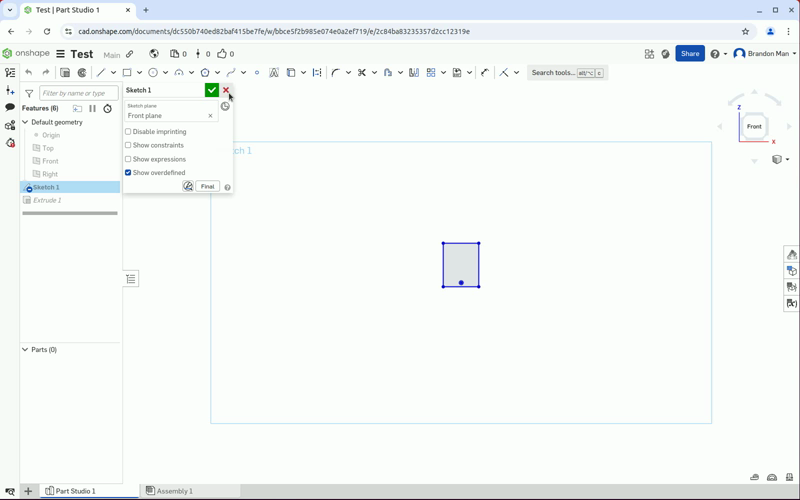
click(229, 92)
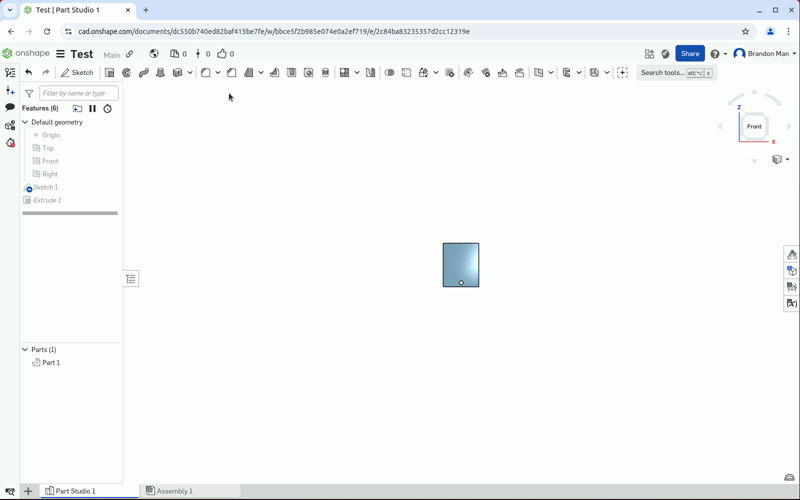
mouse_move(541, 75)
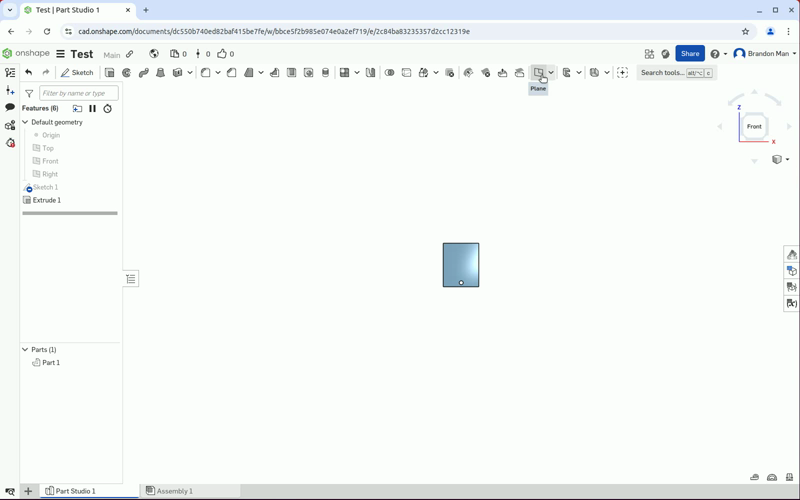
click(541, 75)
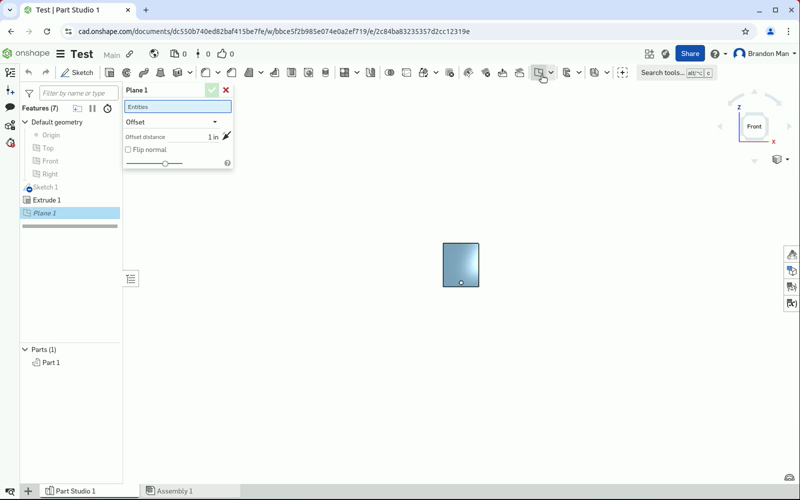
mouse_move(73, 163)
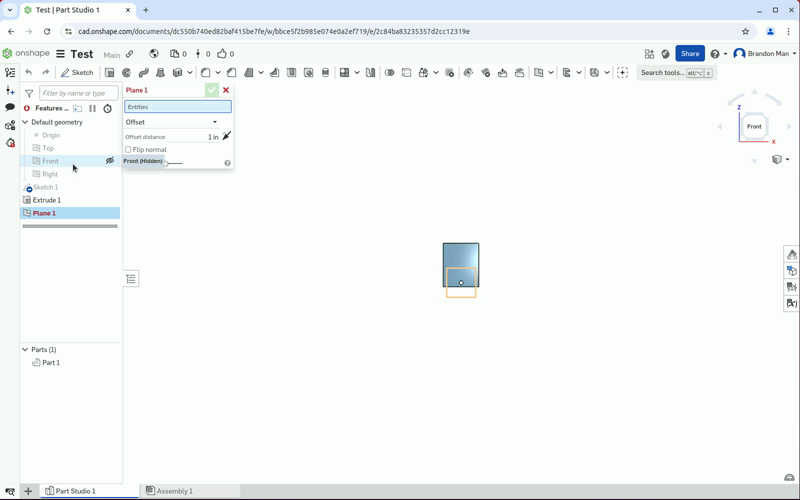
click(73, 163)
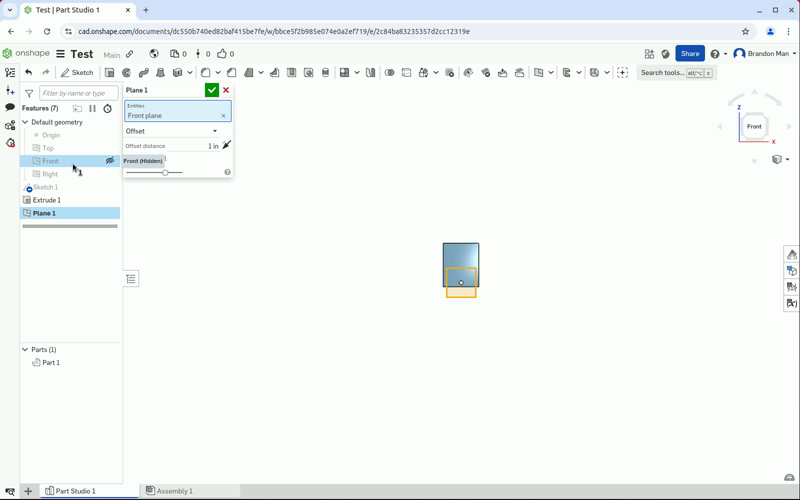
key(tab, 2)
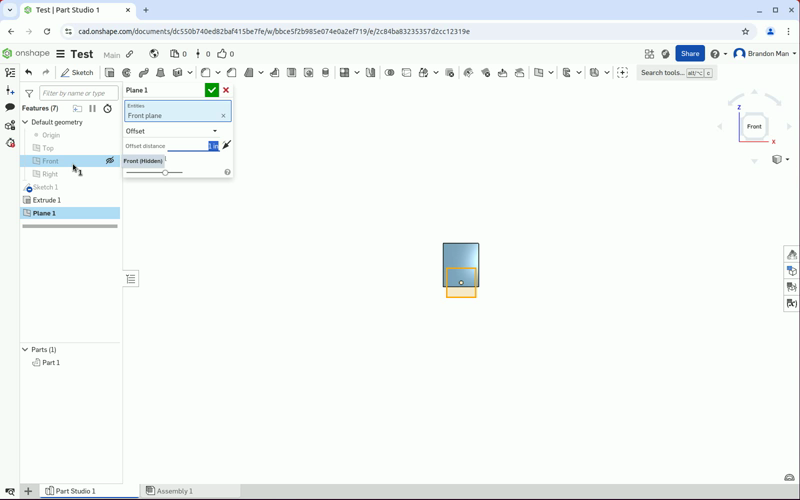
text(1.448)
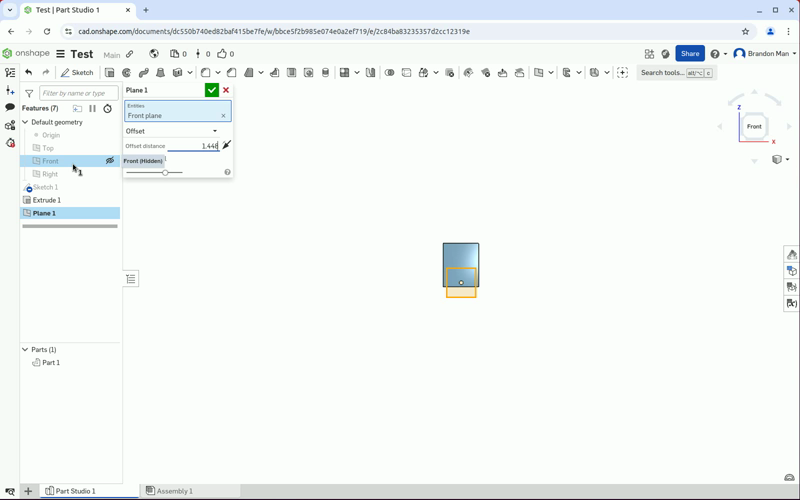
key(enter, 2)
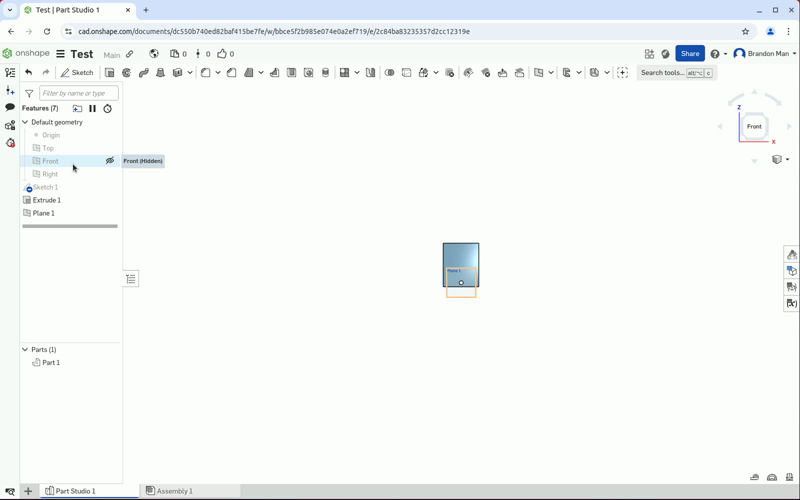
key(shift+s)
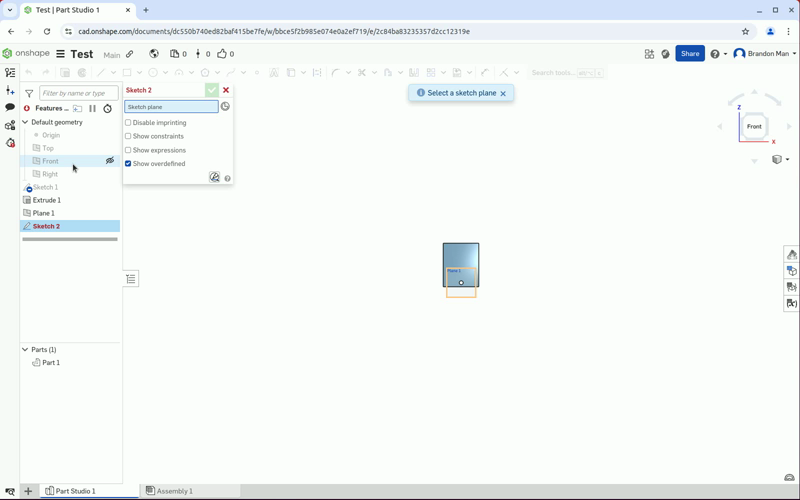
mouse_move(73, 215)
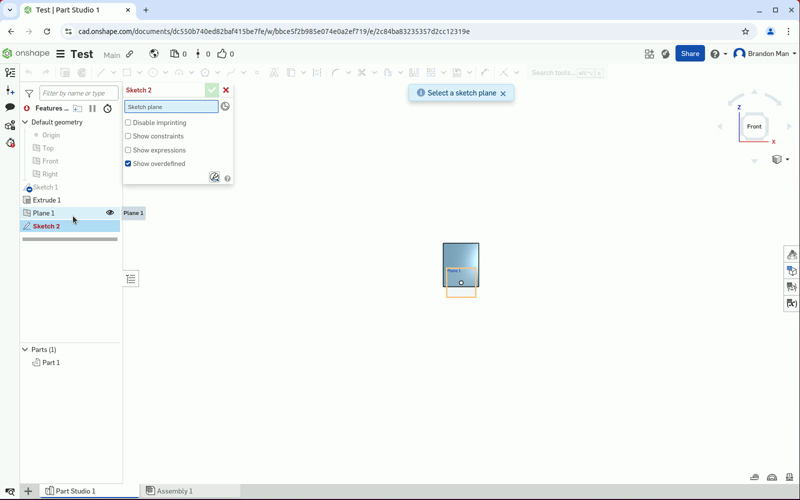
click(73, 215)
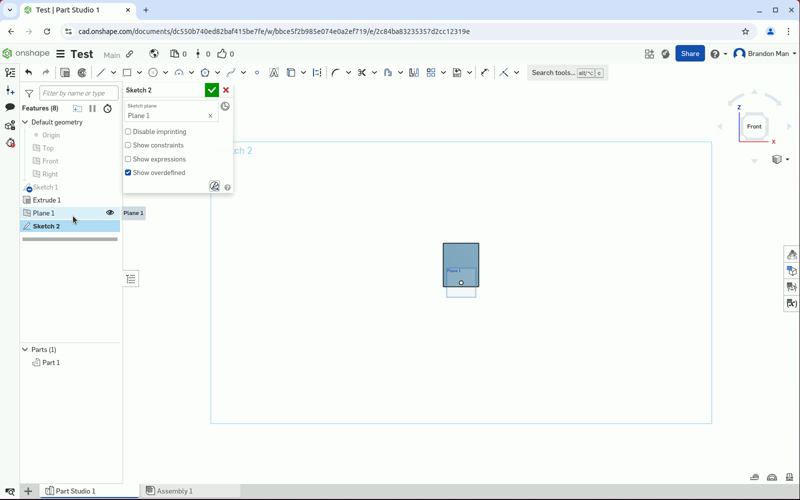
mouse_move(73, 352)
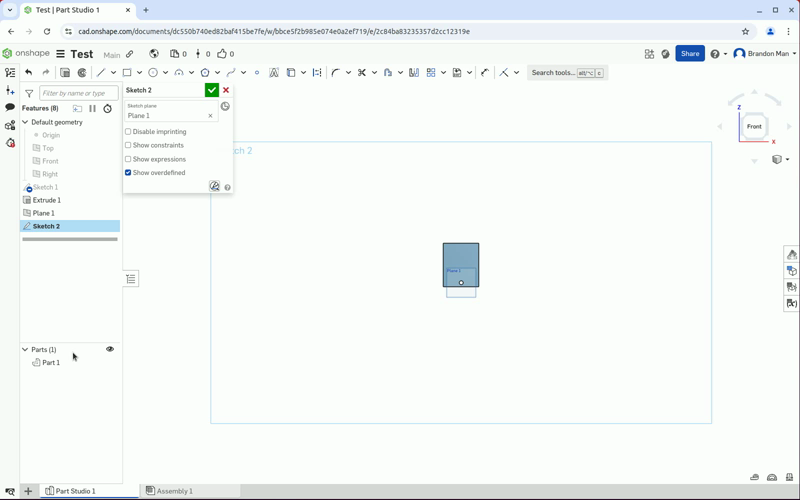
key(y)
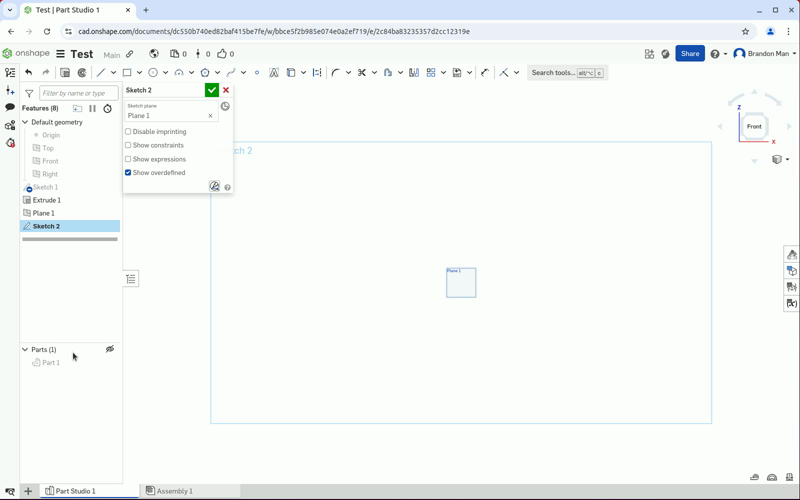
key(l)
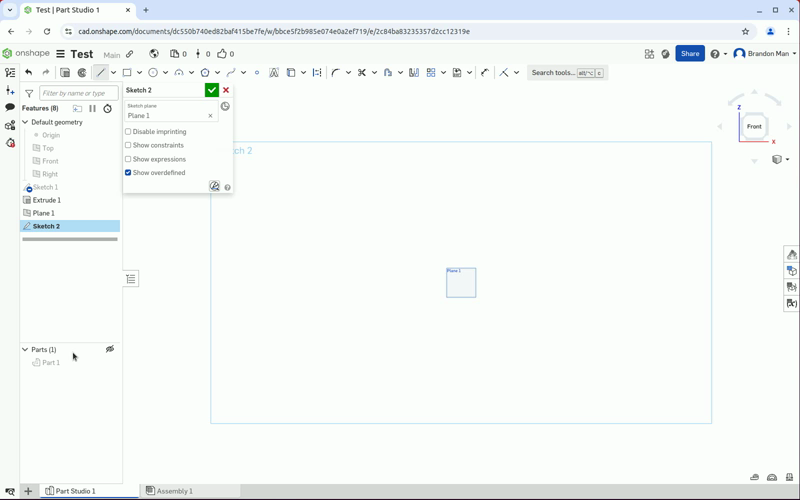
key_down(shift)
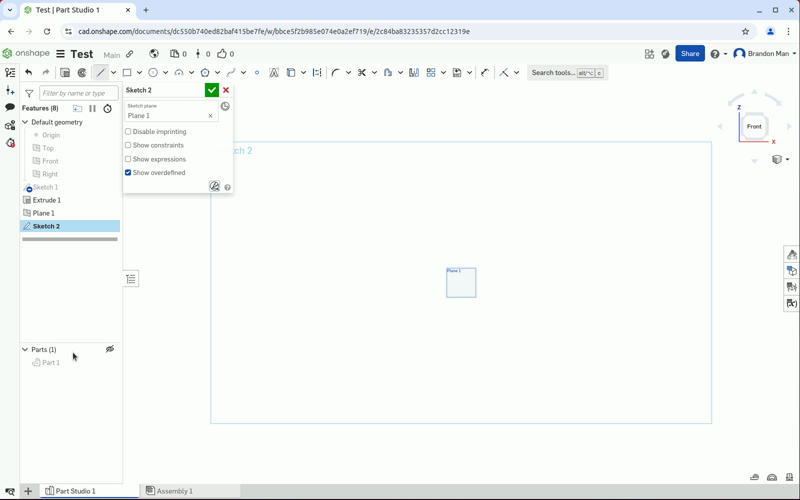
mouse_move(443, 247)
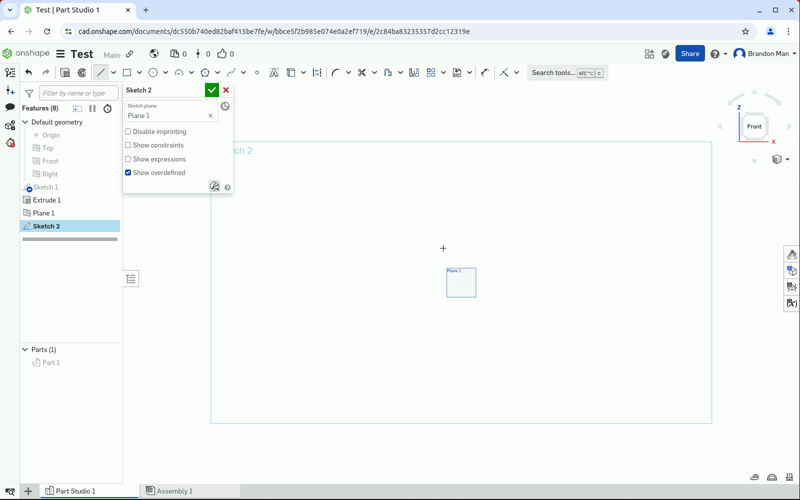
click(443, 247)
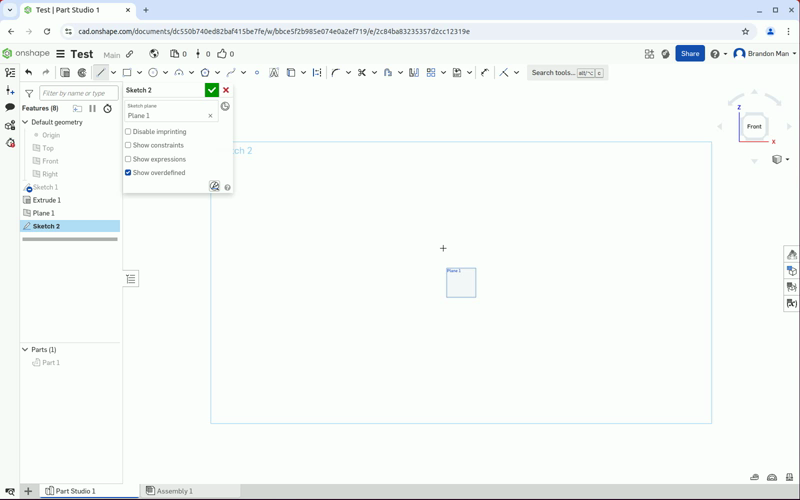
key_up(shift)
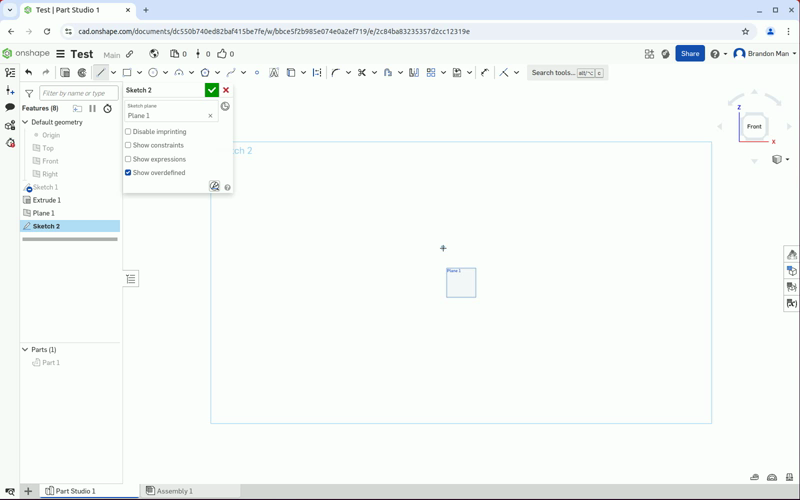
key_down(shift)
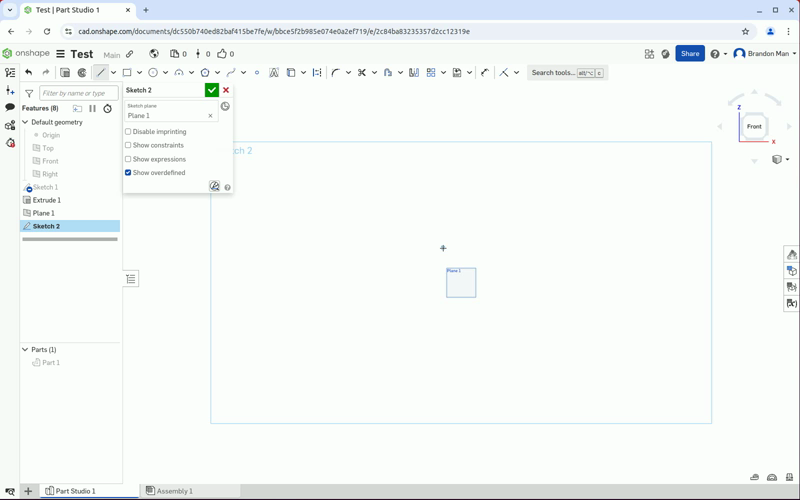
mouse_move(473, 247)
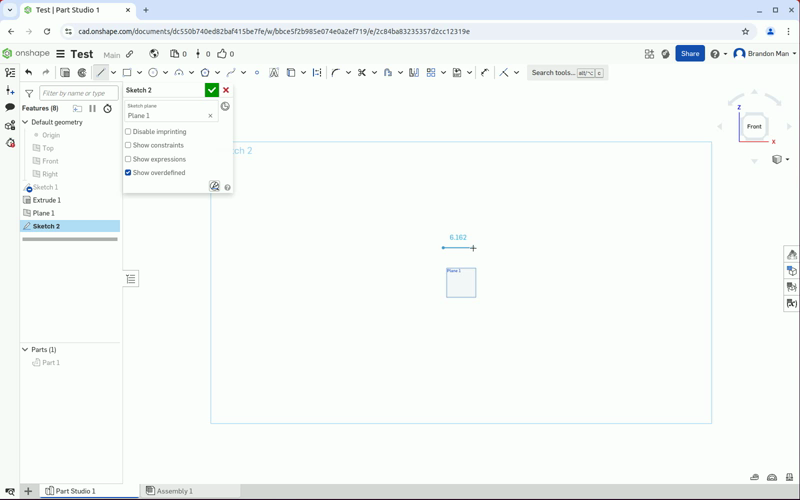
mouse_move(479, 247)
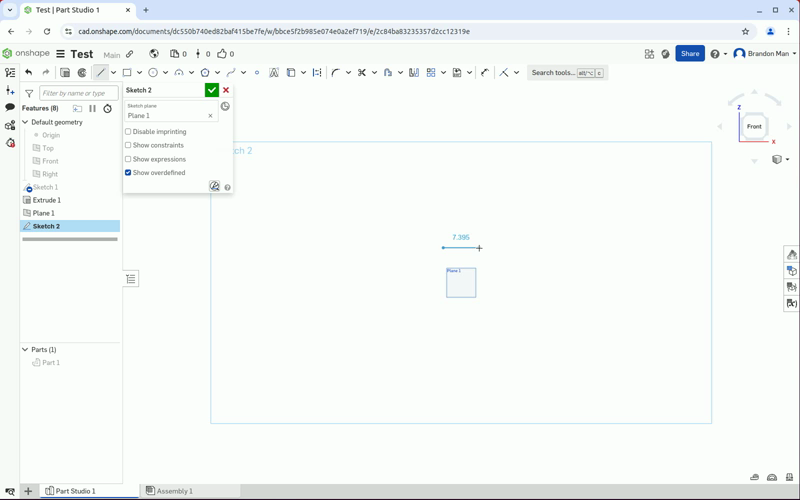
click(479, 247)
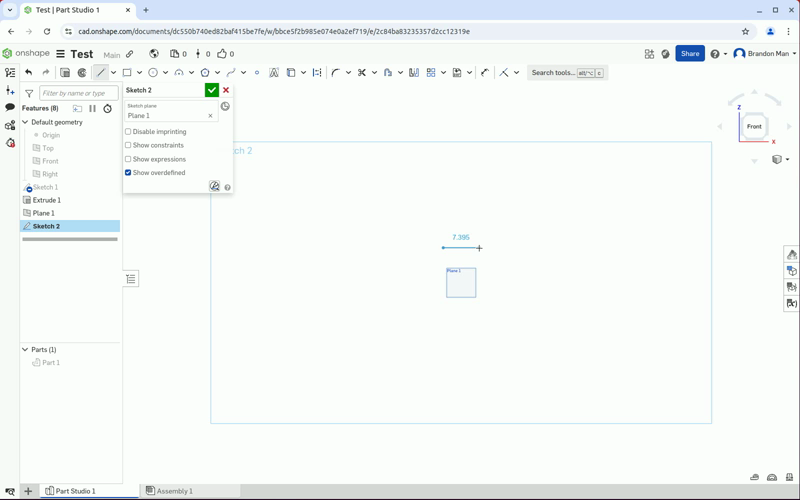
key_up(shift)
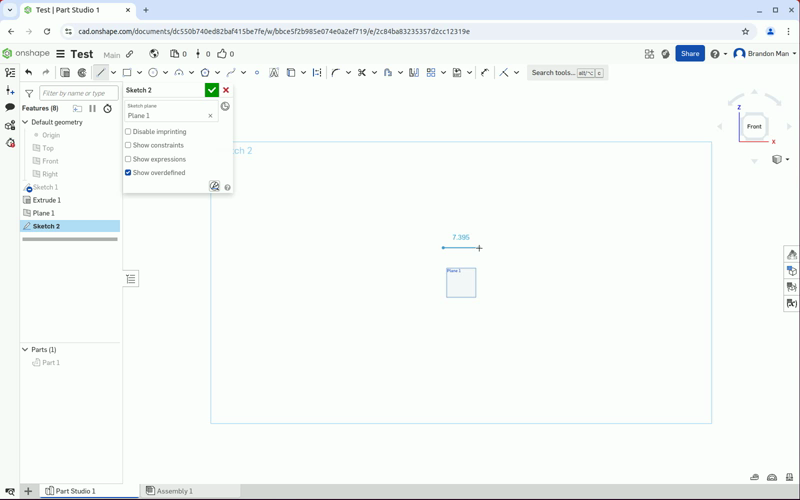
key_down(shift)
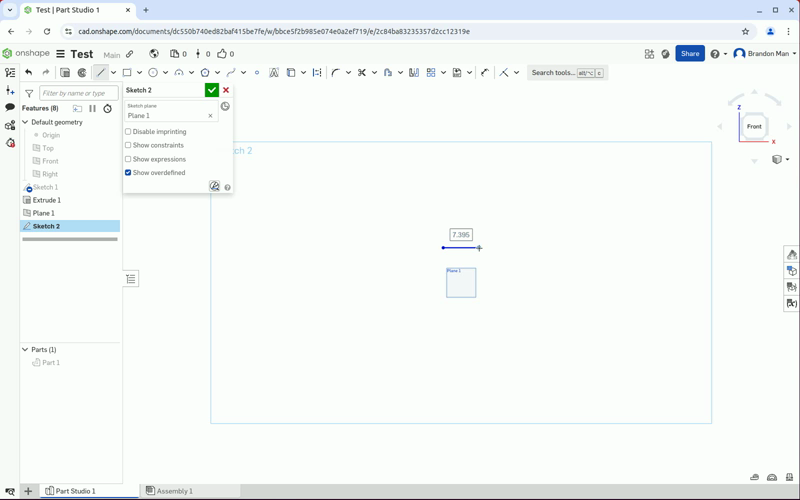
mouse_move(509, 247)
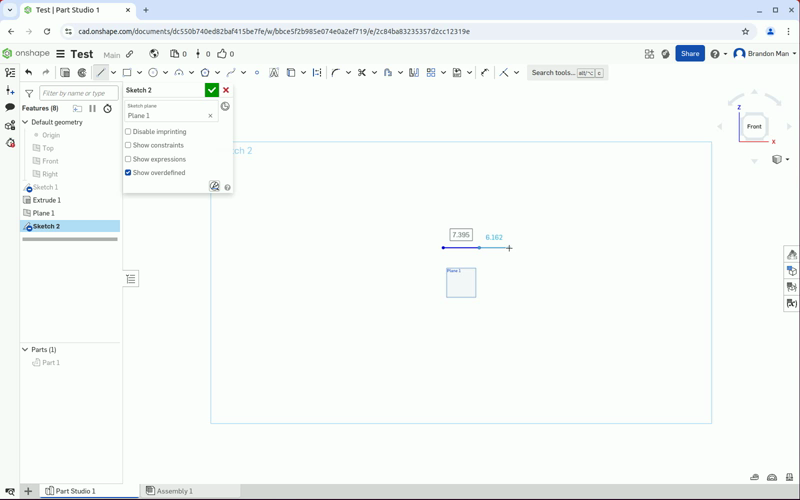
mouse_move(479, 243)
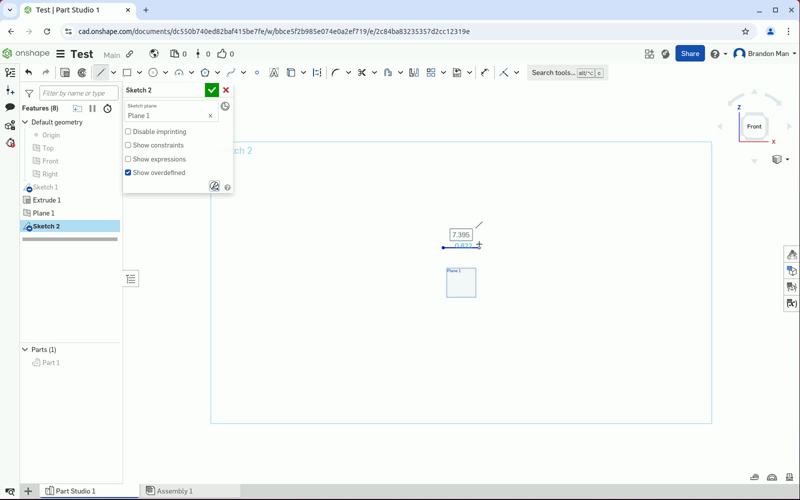
scroll(6)
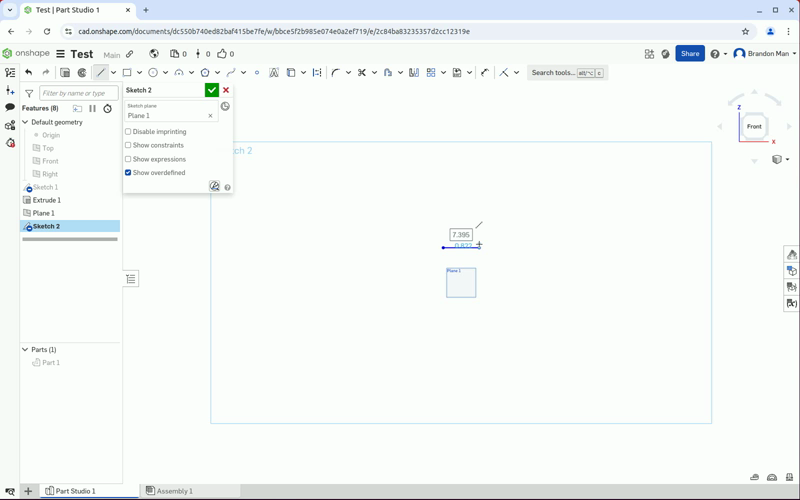
scroll(6)
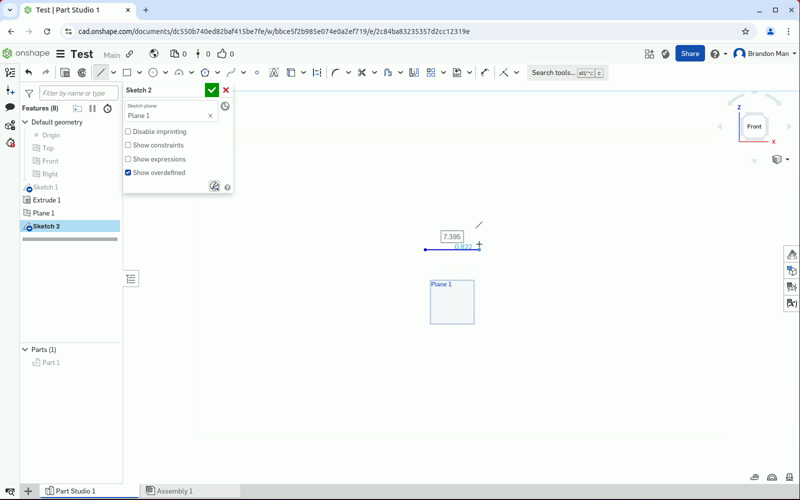
scroll(6)
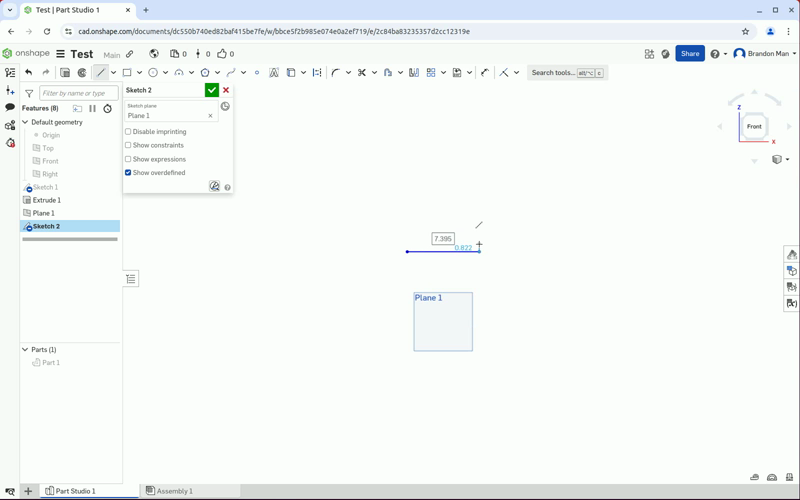
scroll(6)
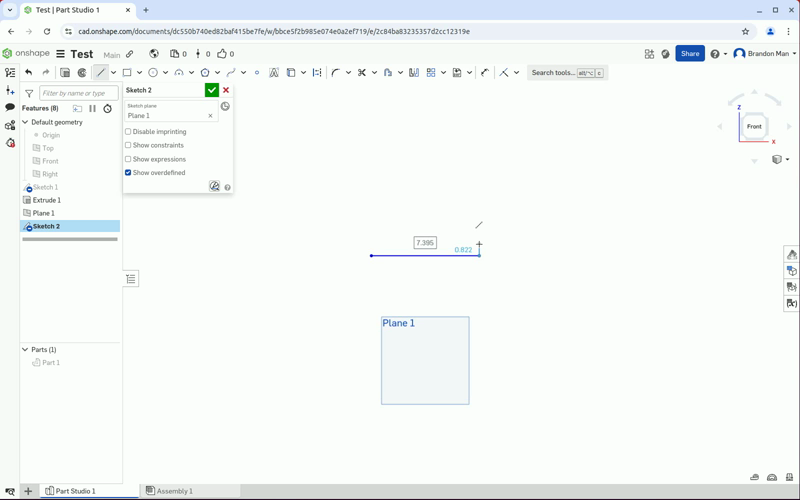
scroll(6)
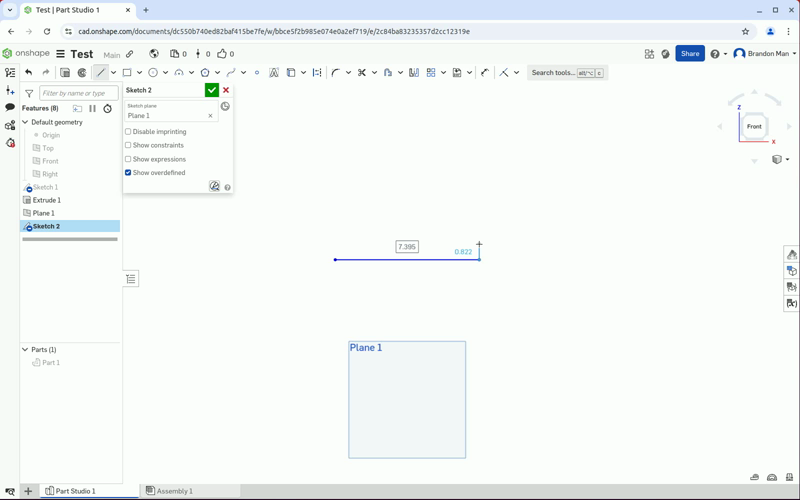
scroll(6)
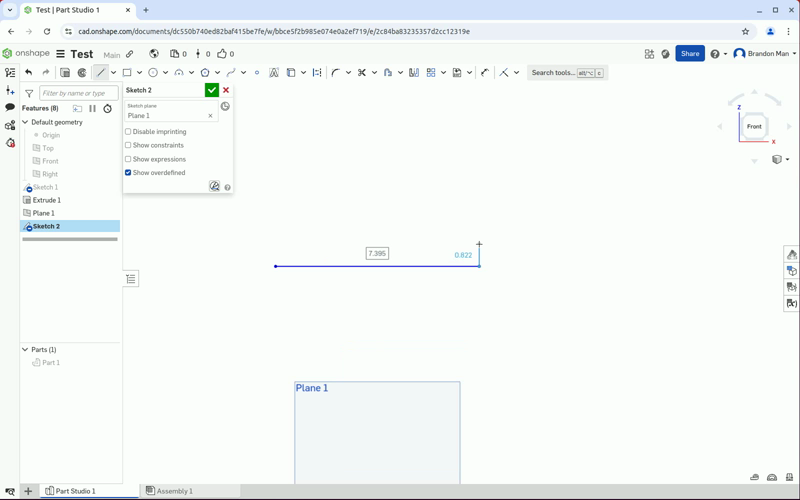
scroll(6)
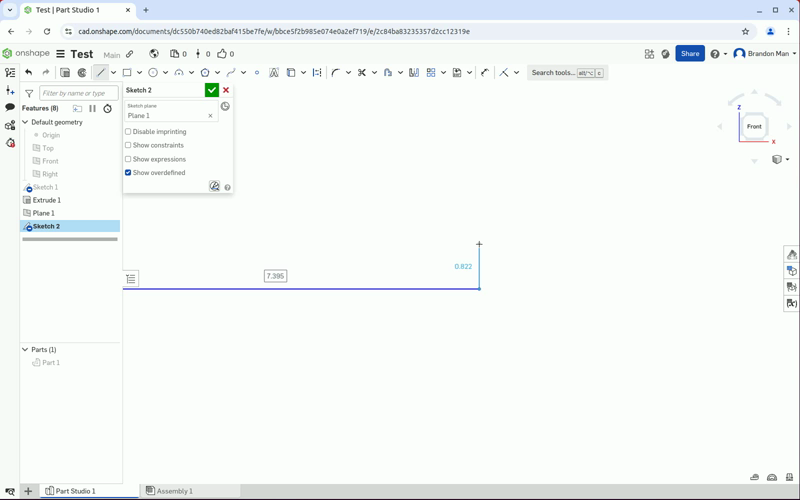
click(479, 243)
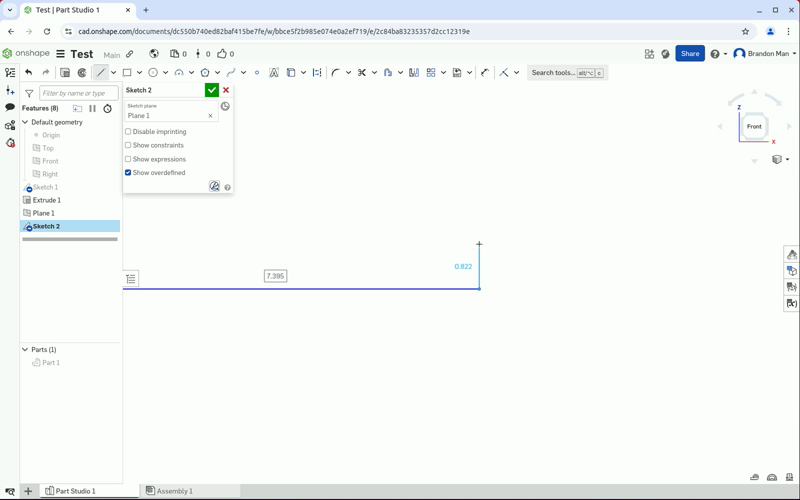
scroll(-6)
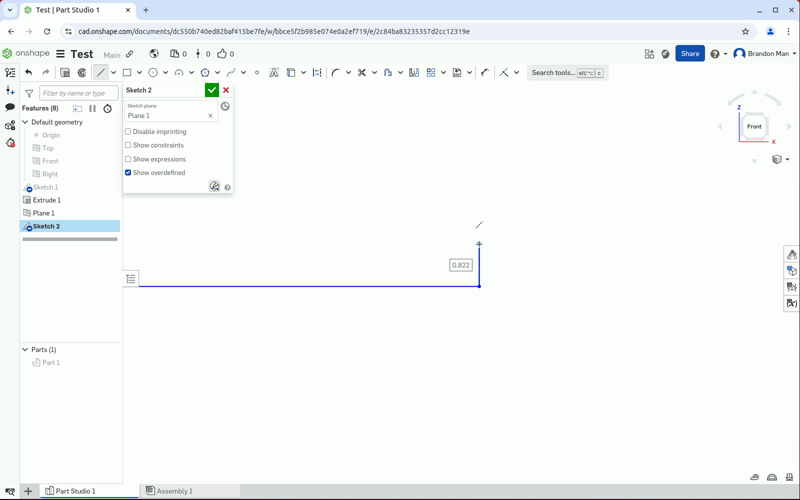
scroll(-6)
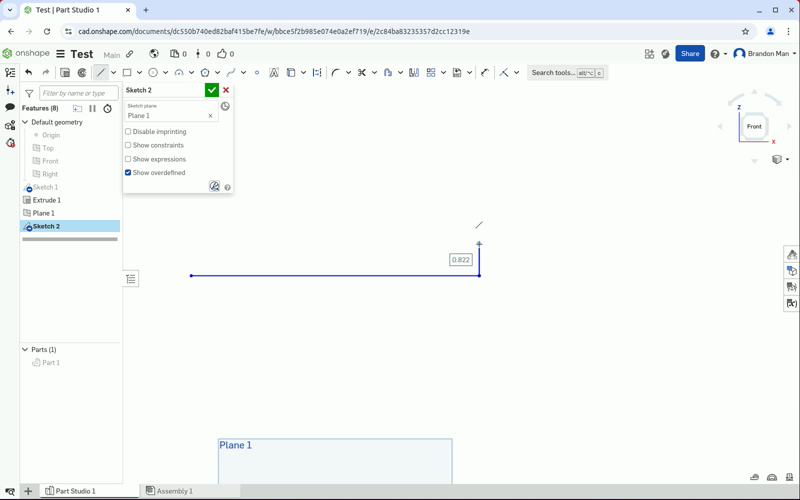
scroll(-6)
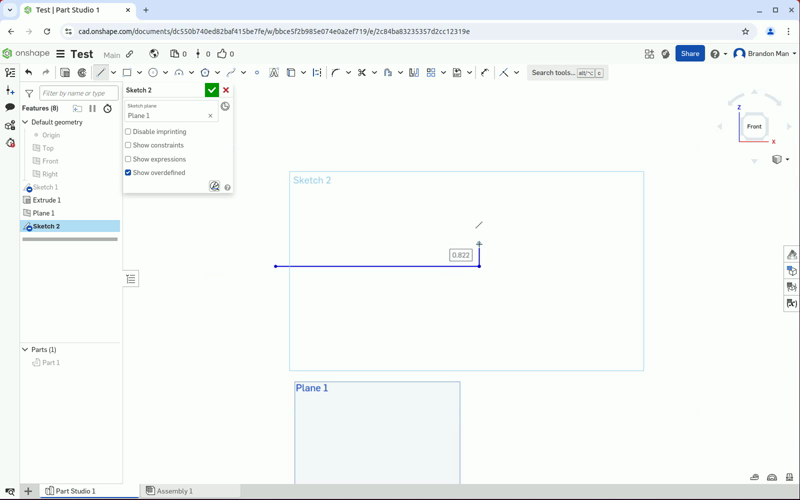
scroll(-6)
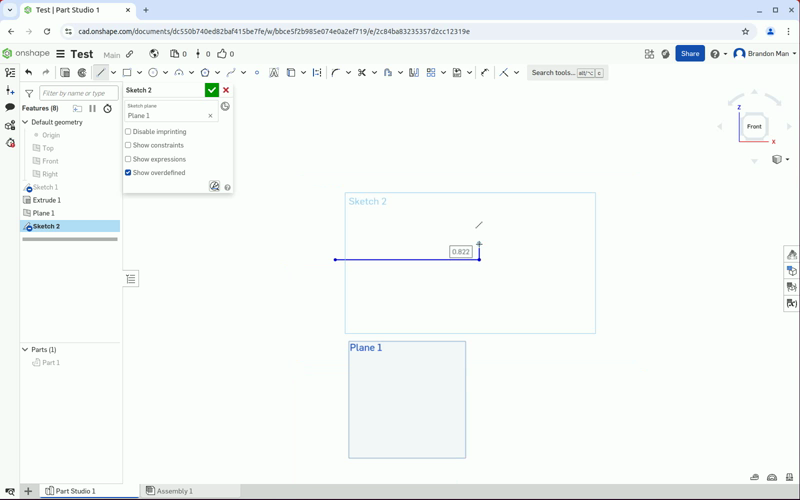
scroll(-6)
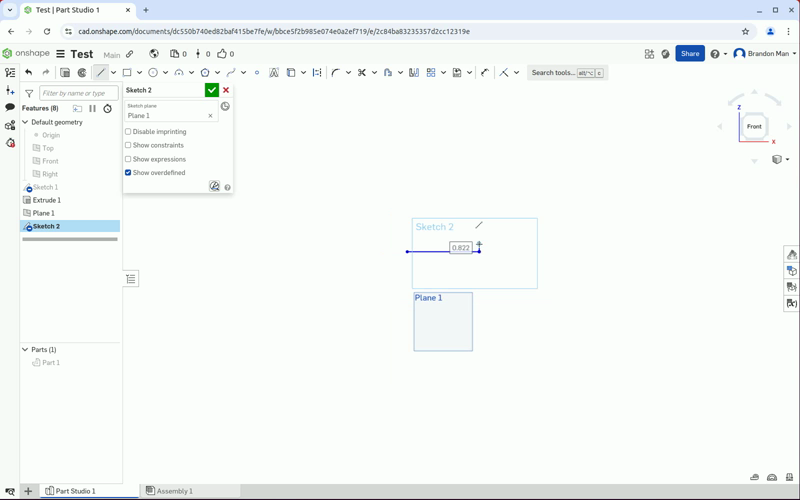
scroll(-6)
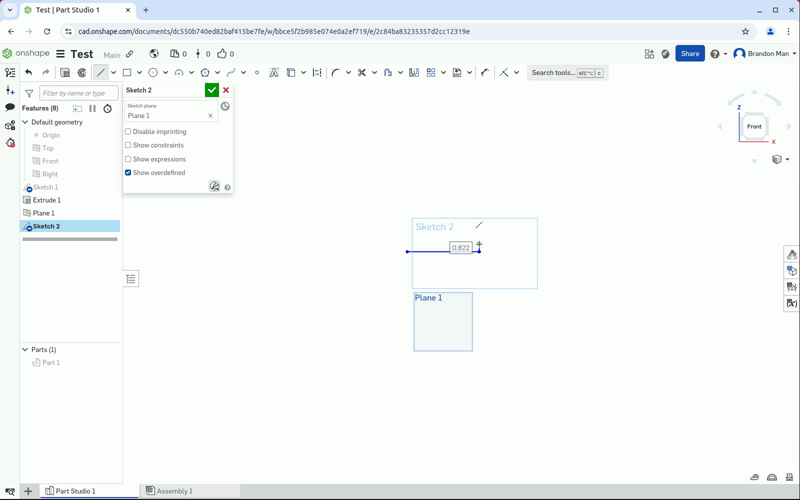
scroll(-6)
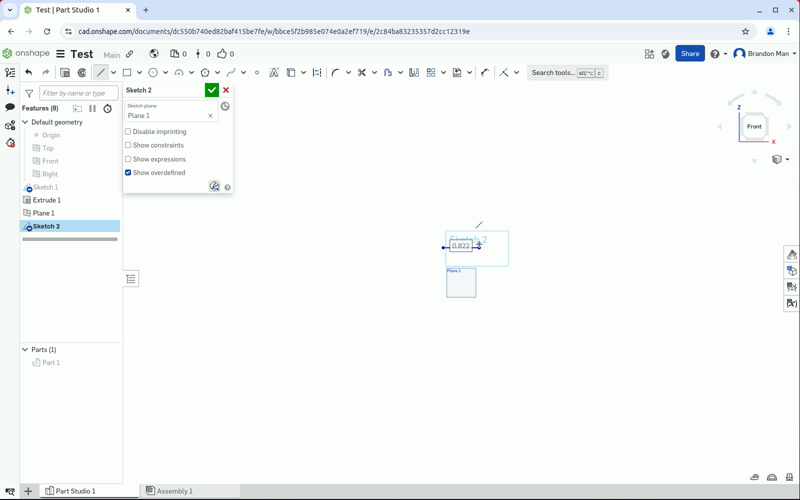
key_up(shift)
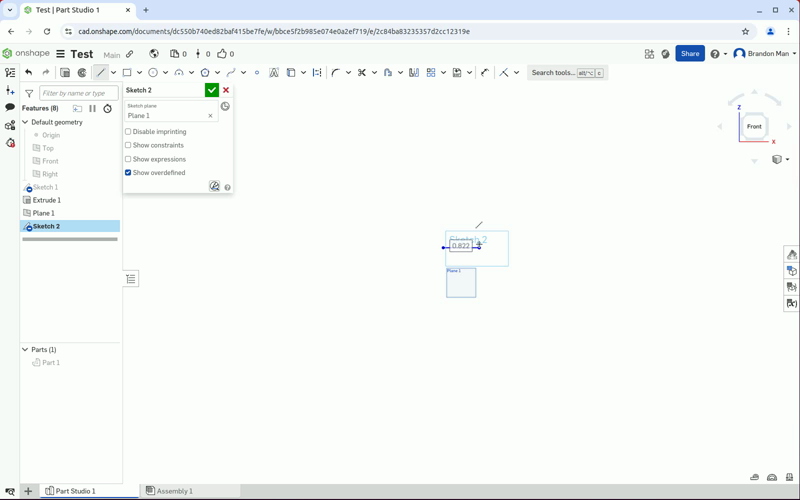
key_down(shift)
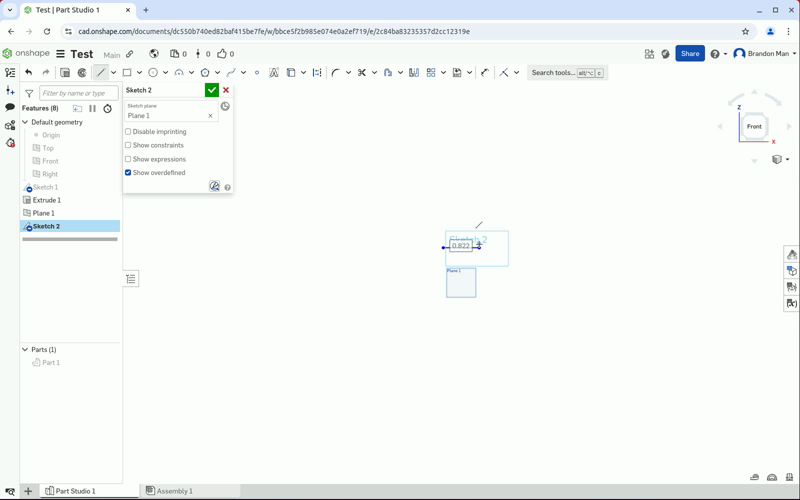
mouse_move(509, 243)
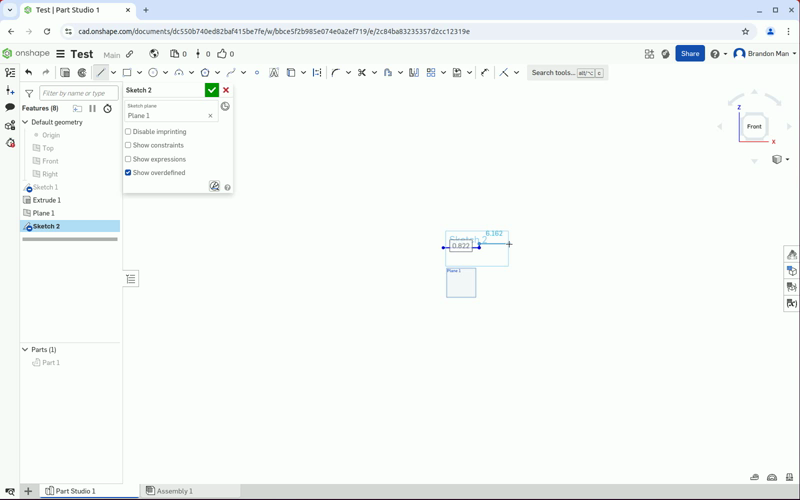
mouse_move(443, 243)
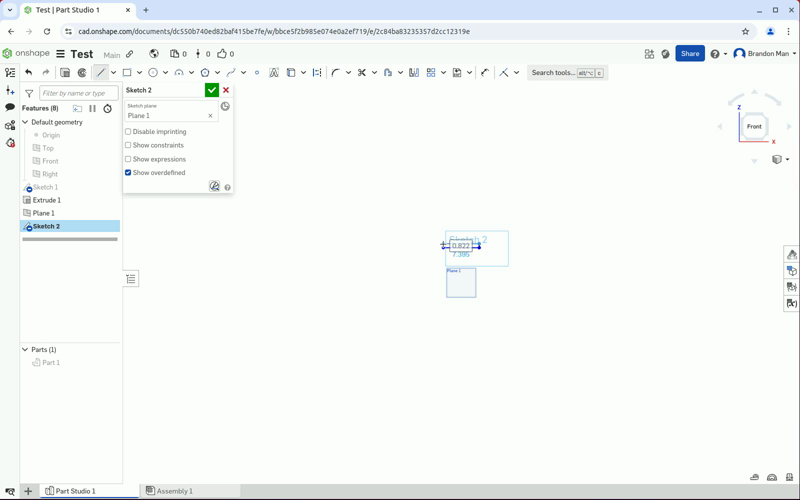
scroll(6)
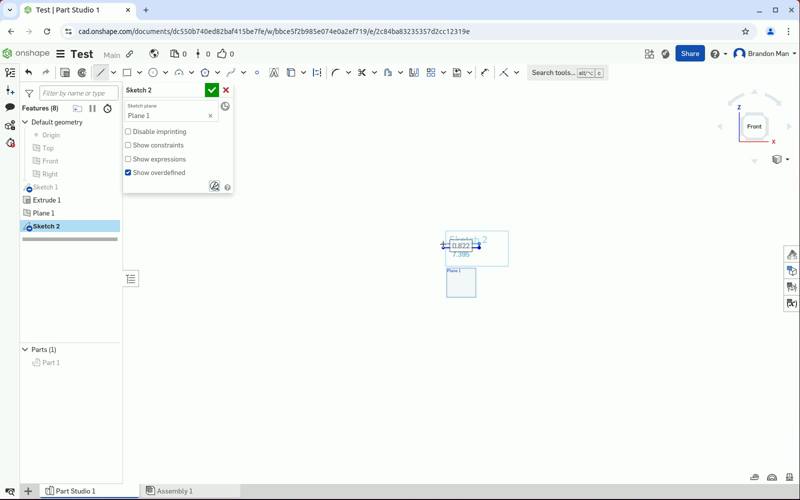
scroll(6)
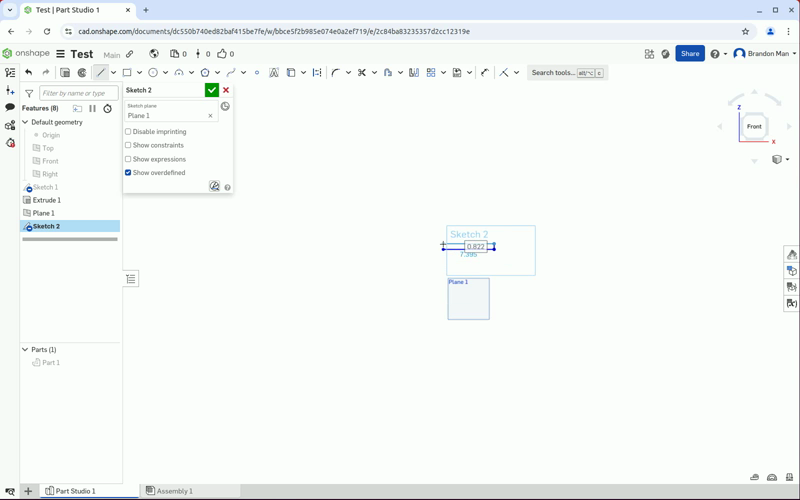
scroll(6)
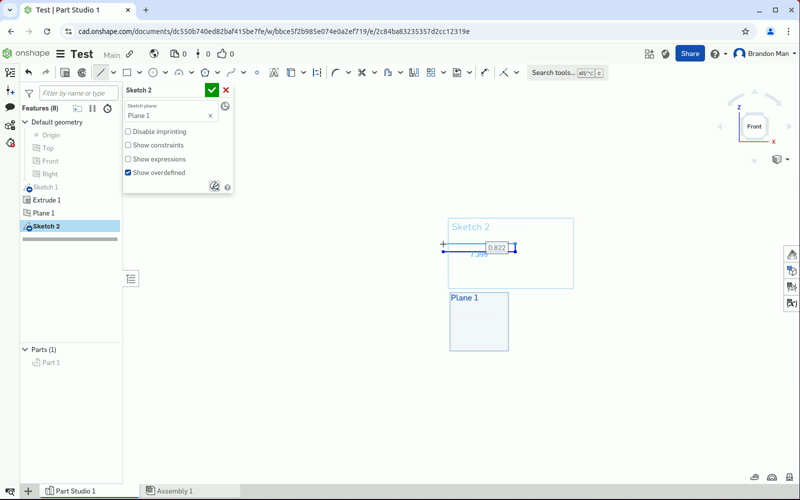
scroll(6)
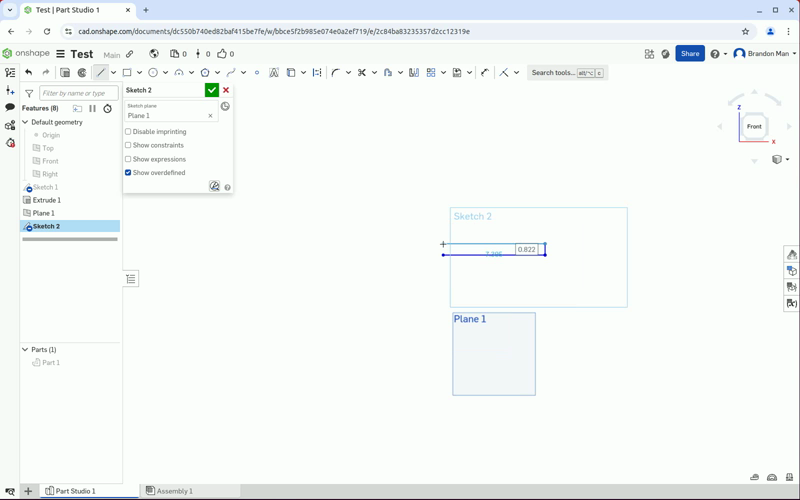
scroll(6)
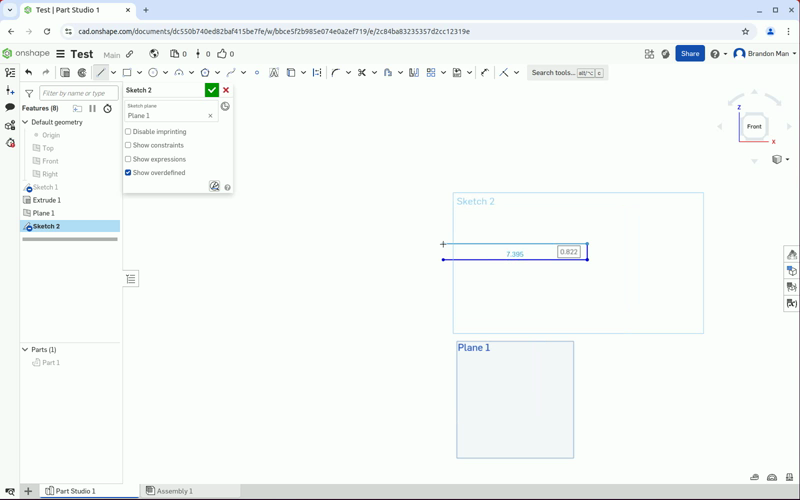
scroll(6)
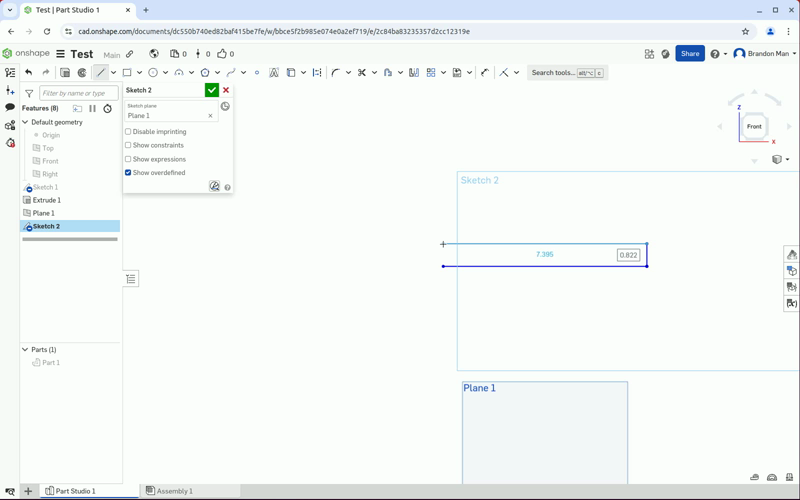
scroll(6)
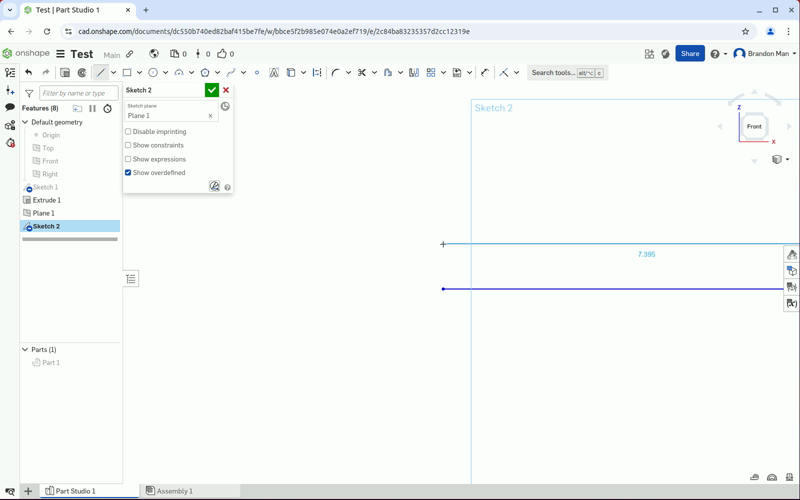
click(443, 243)
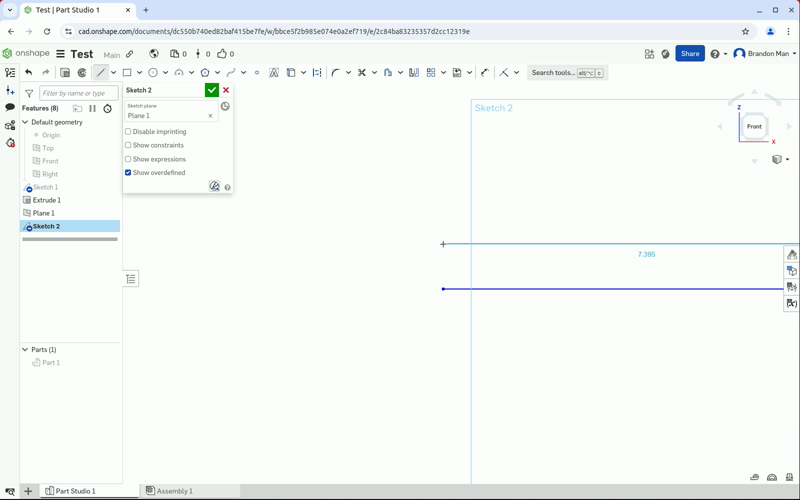
scroll(-6)
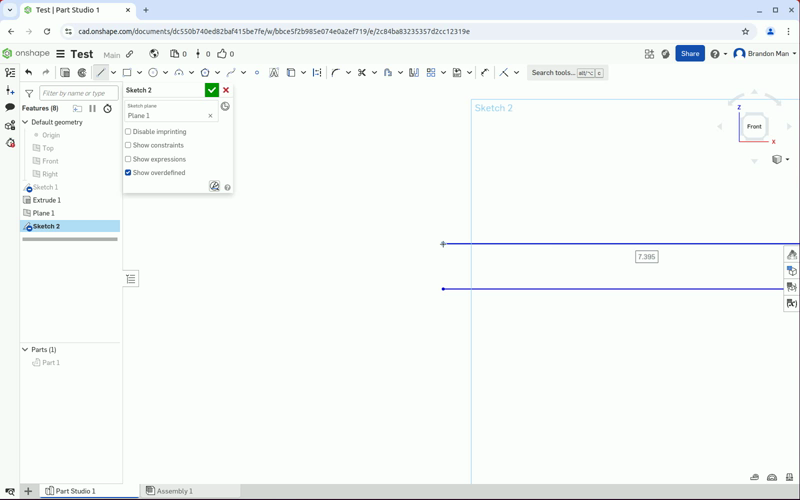
scroll(-6)
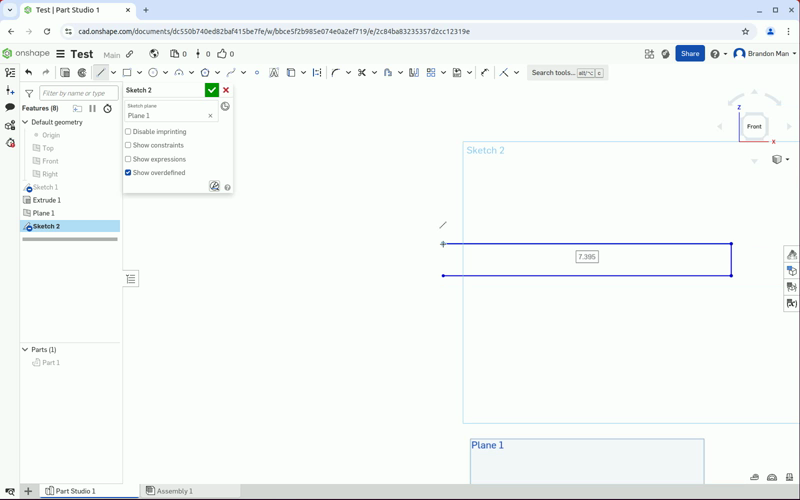
scroll(-6)
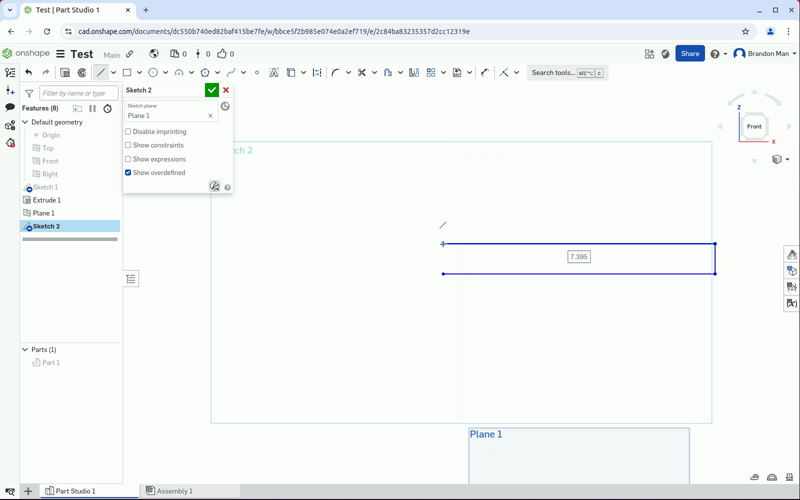
scroll(-6)
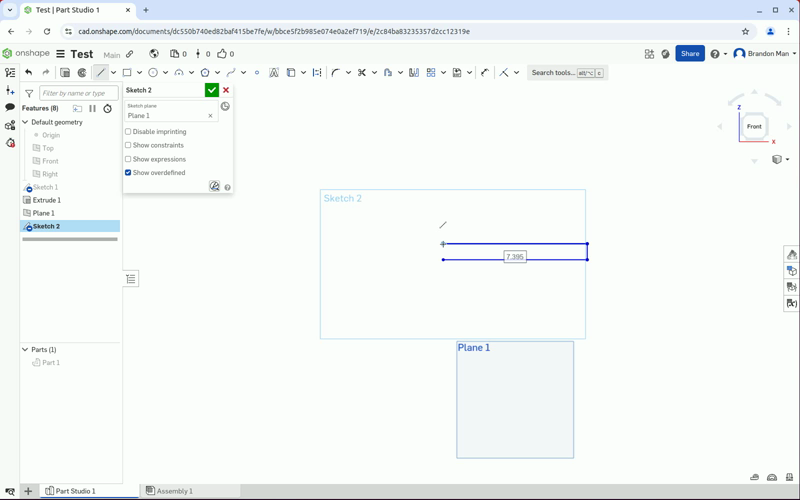
scroll(-6)
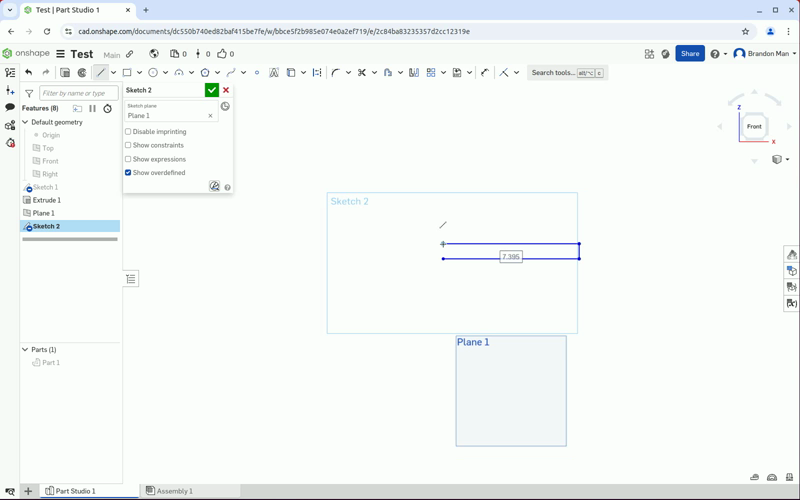
scroll(-6)
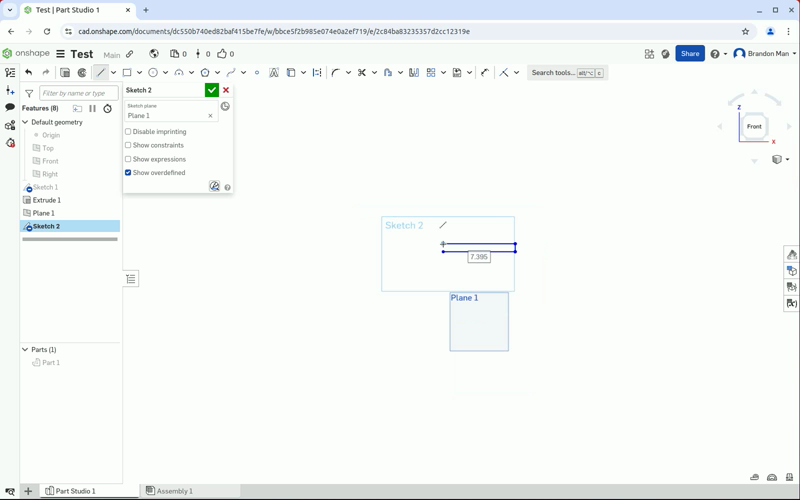
scroll(-6)
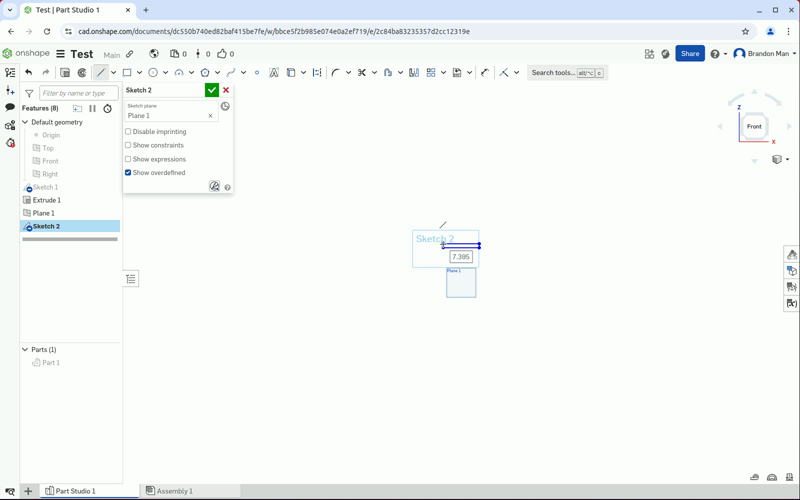
key_up(shift)
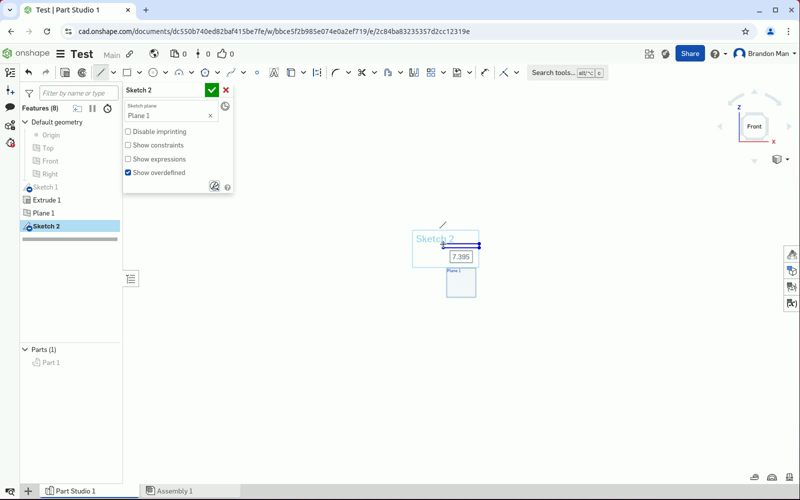
mouse_move(473, 243)
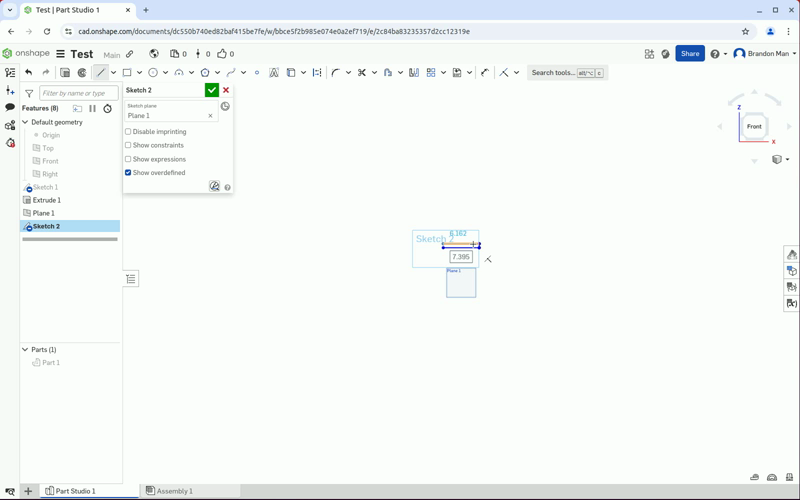
key_down(shift)
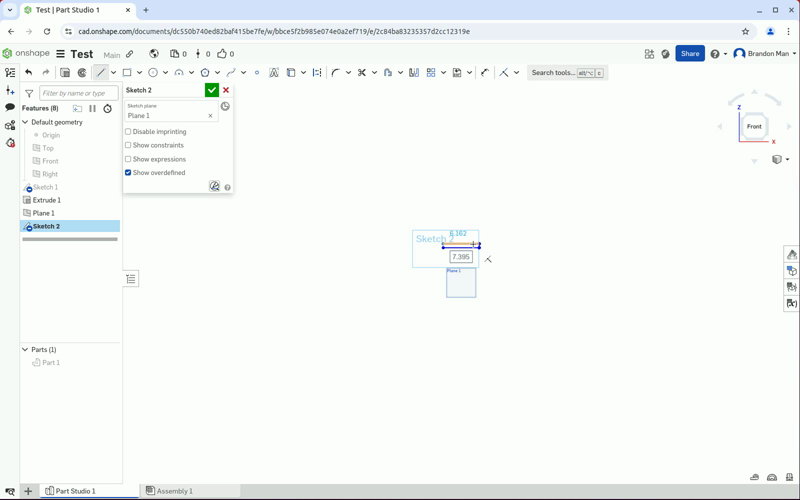
mouse_move(443, 247)
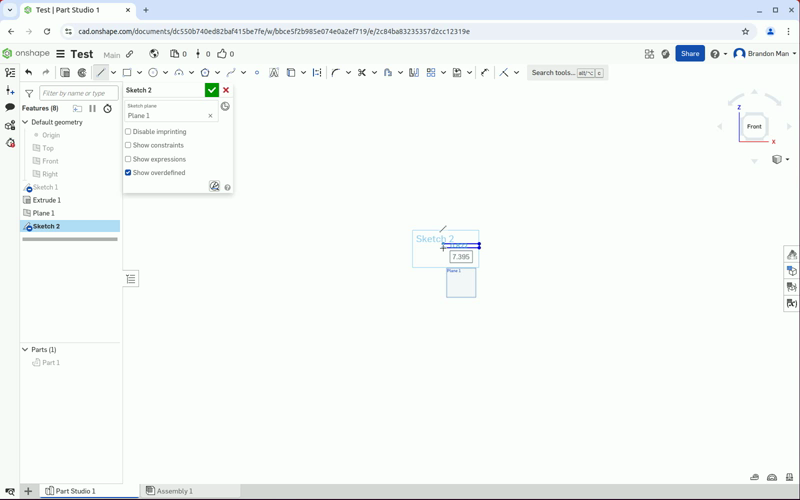
scroll(6)
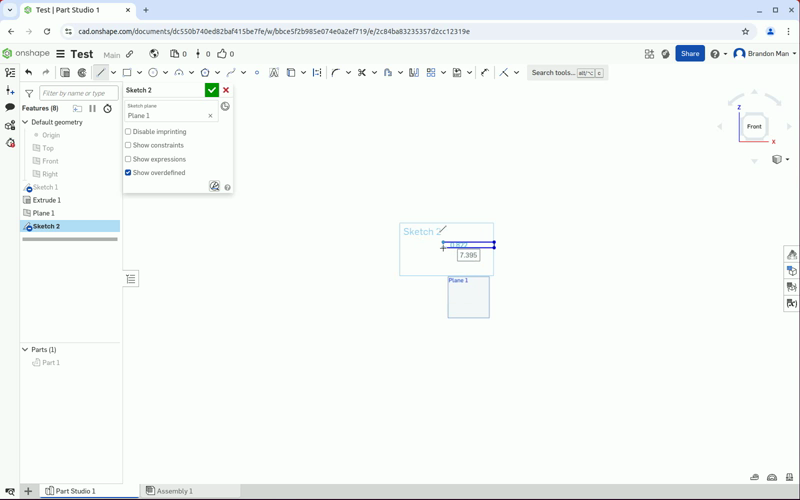
scroll(6)
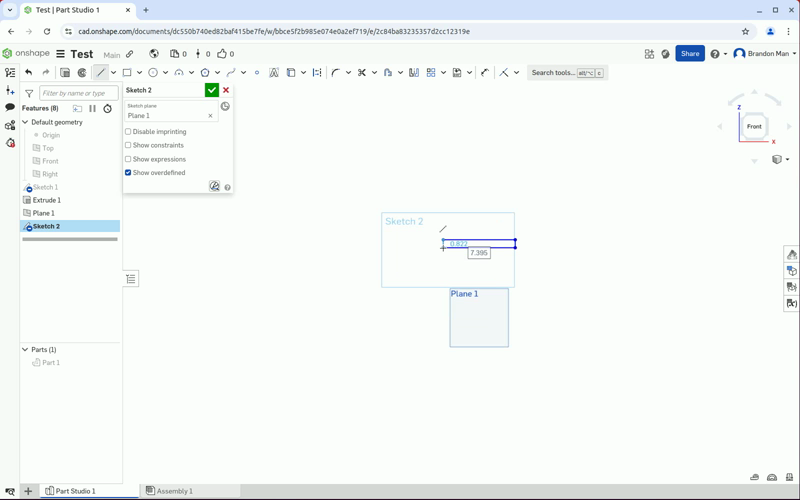
scroll(6)
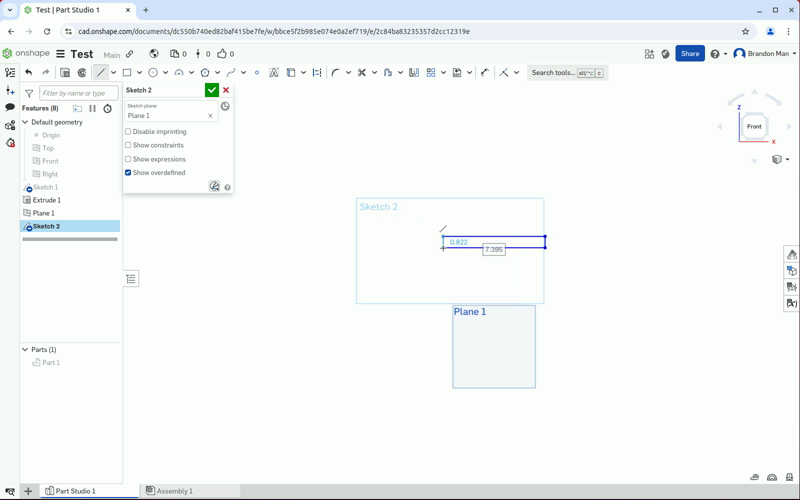
scroll(6)
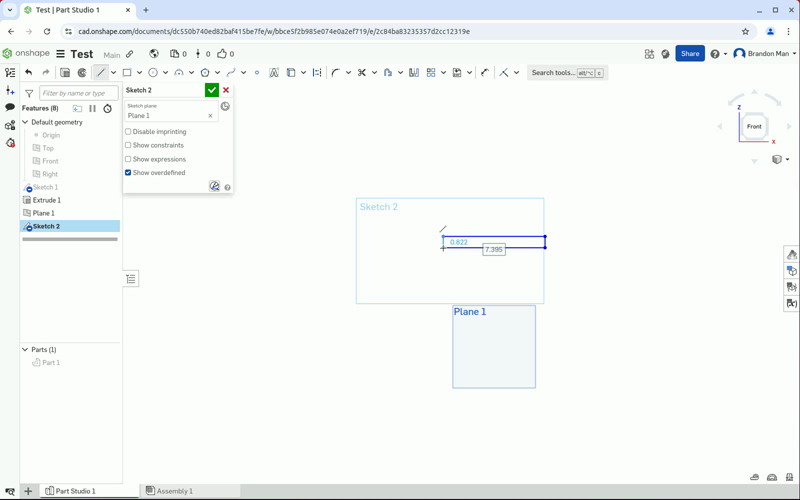
scroll(6)
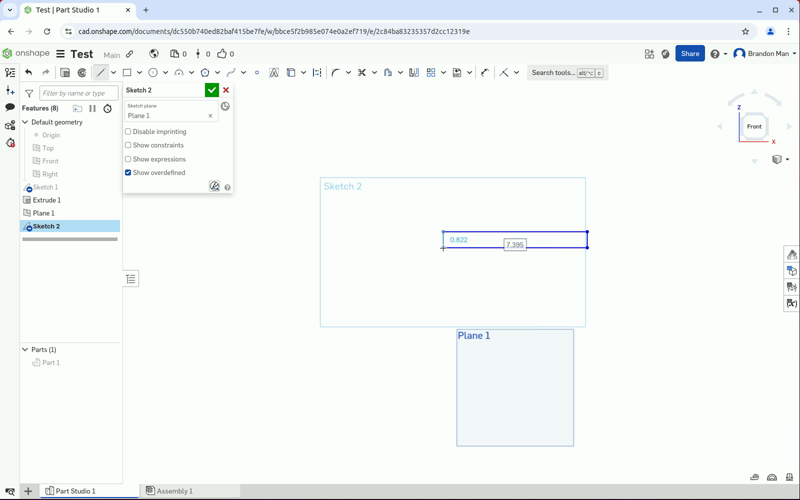
scroll(6)
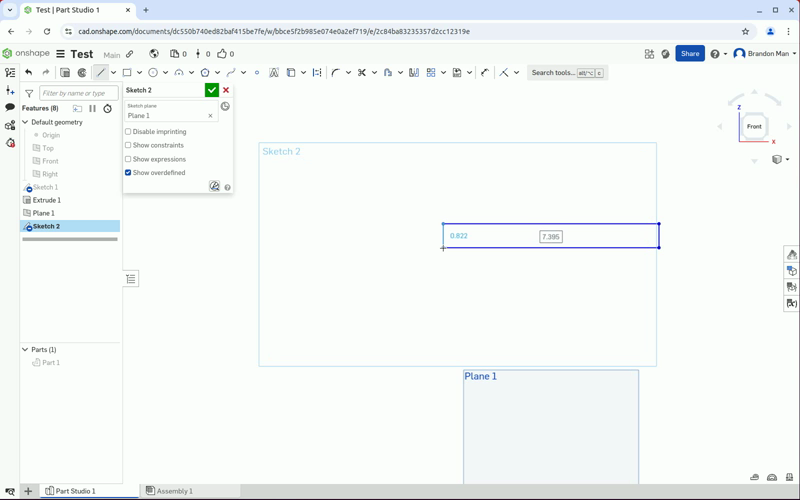
scroll(6)
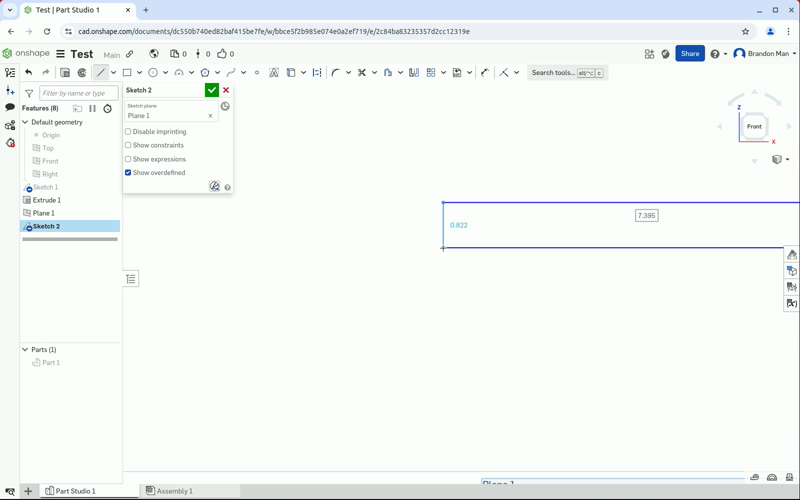
key_up(shift)
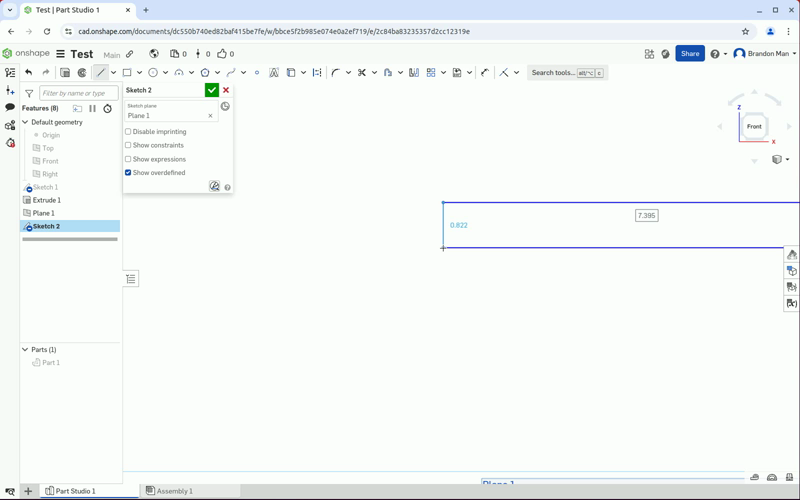
click(443, 247)
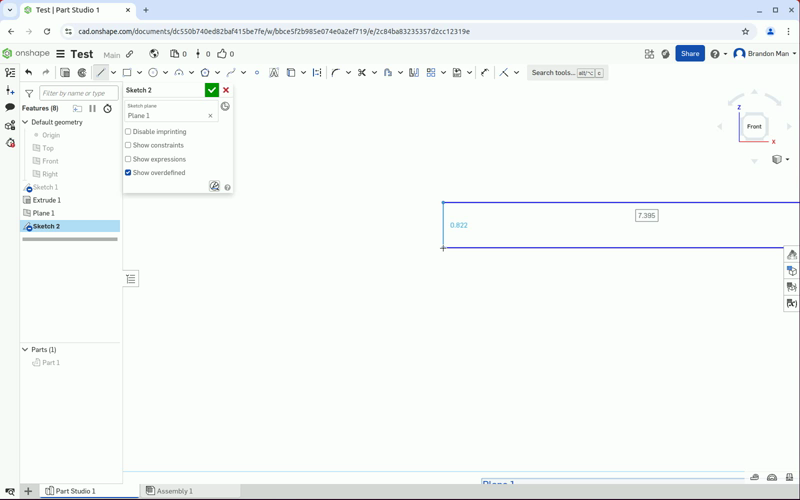
scroll(-6)
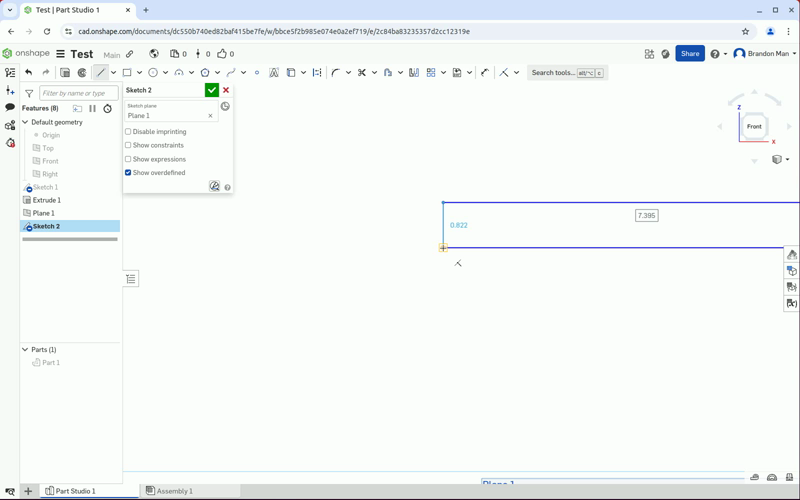
scroll(-6)
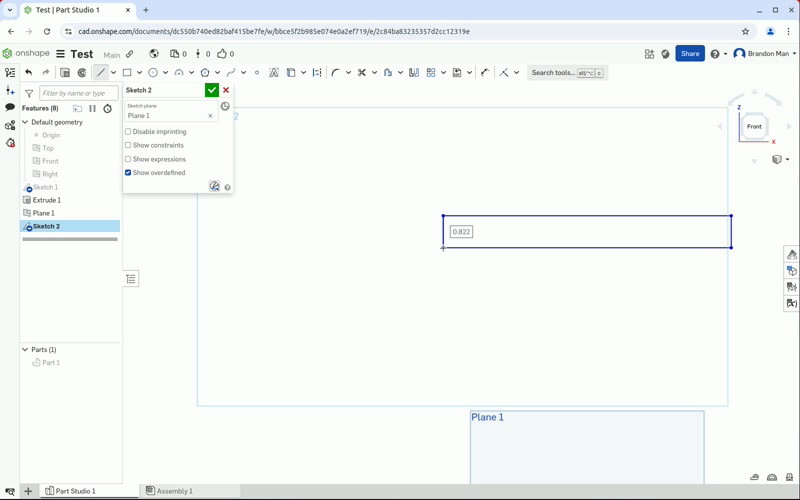
scroll(-6)
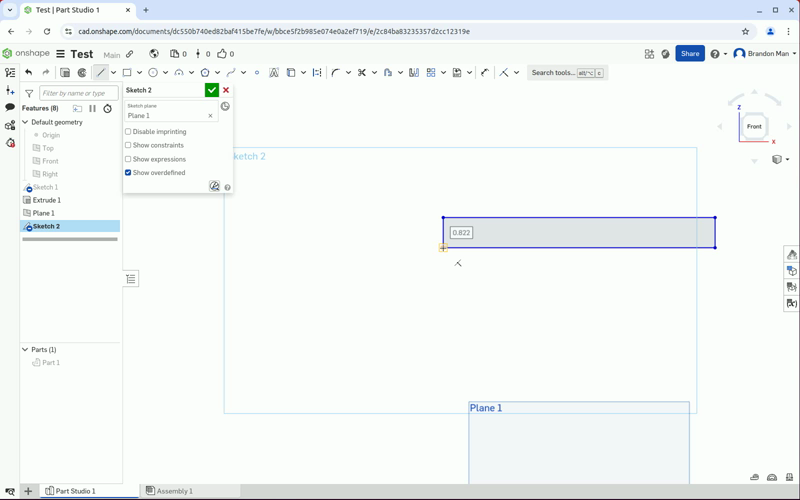
scroll(-6)
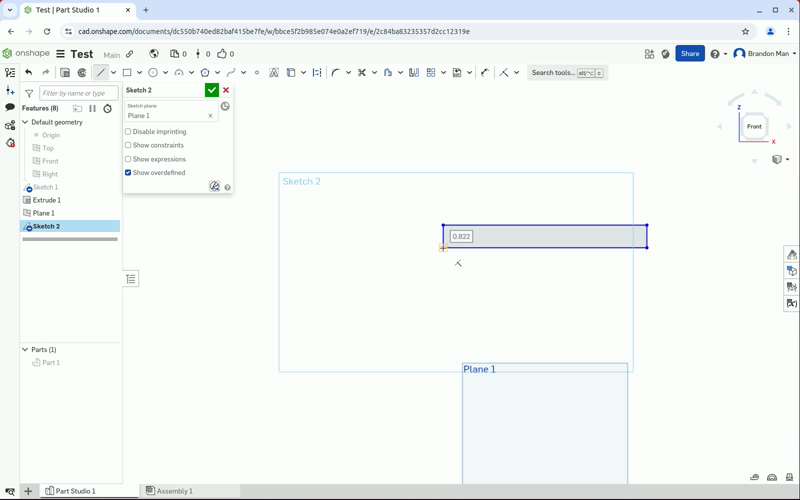
scroll(-6)
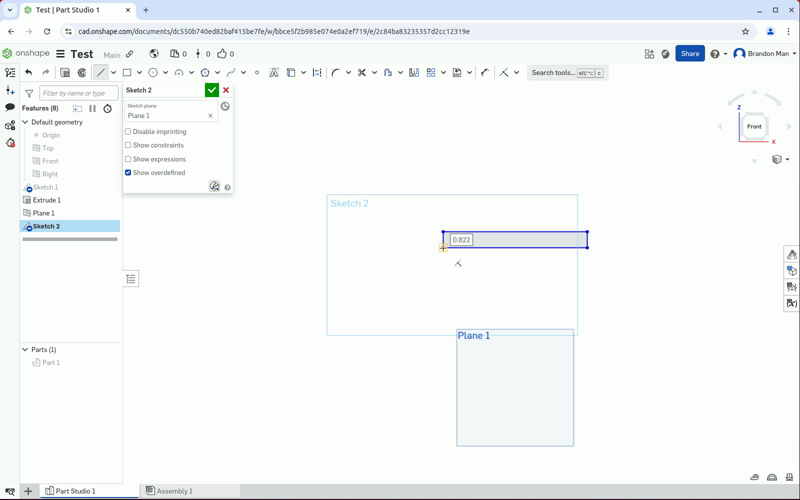
scroll(-6)
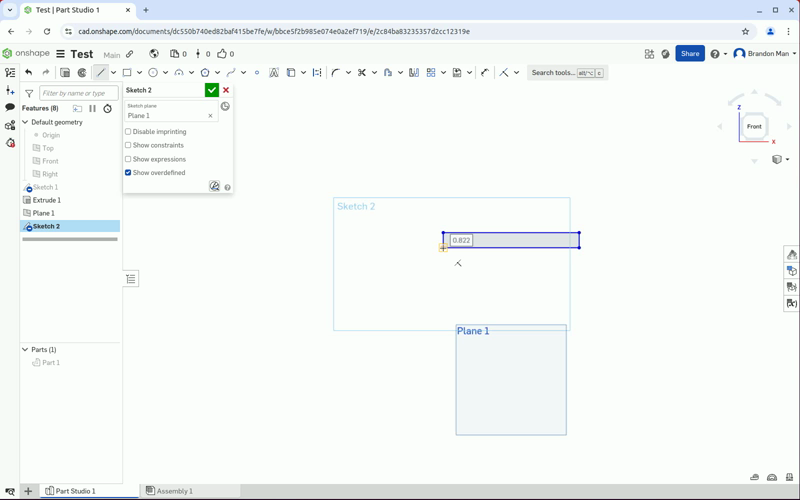
scroll(-6)
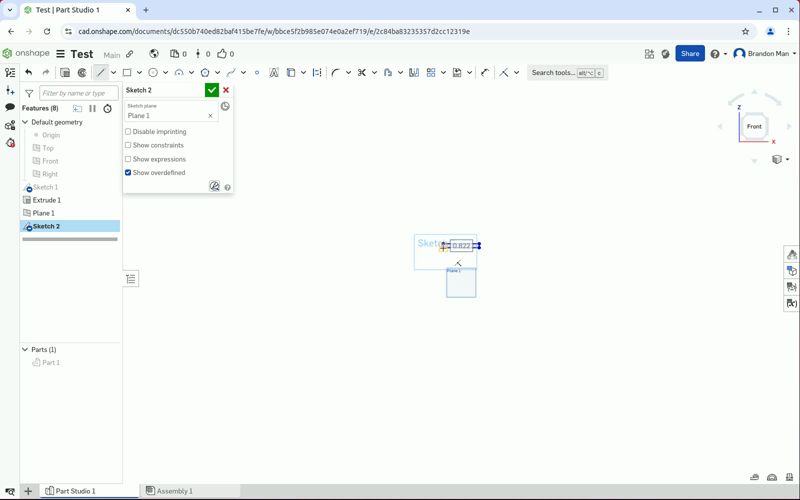
key(esc)
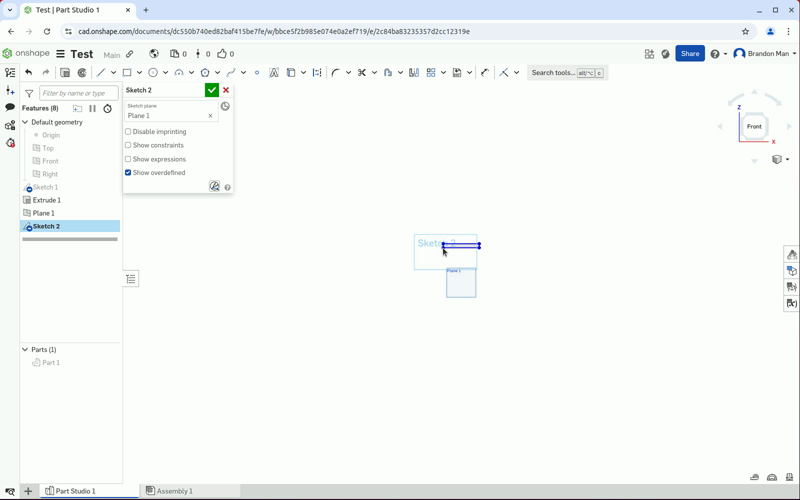
mouse_move(474, 245)
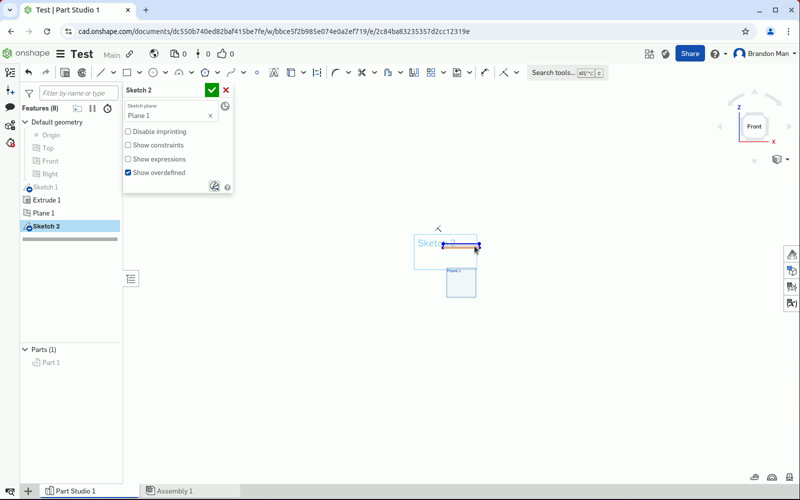
scroll(6)
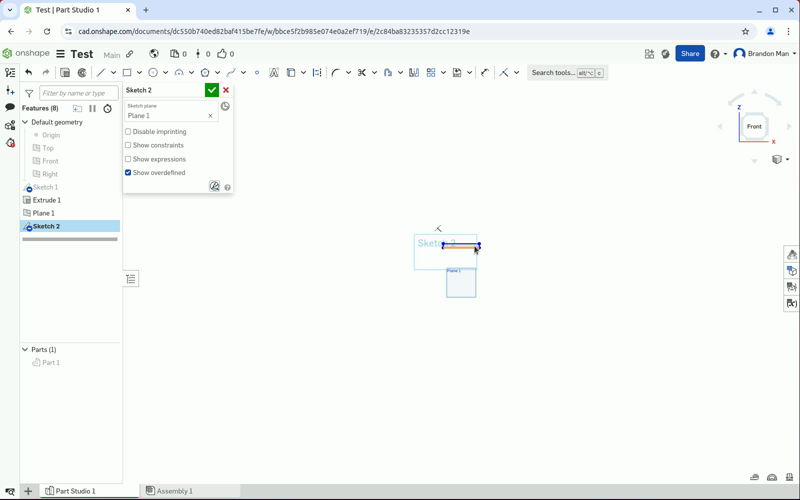
scroll(6)
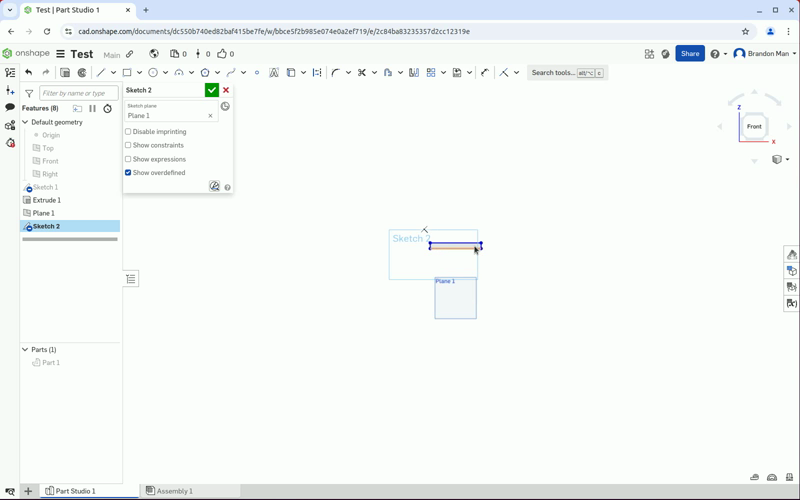
scroll(6)
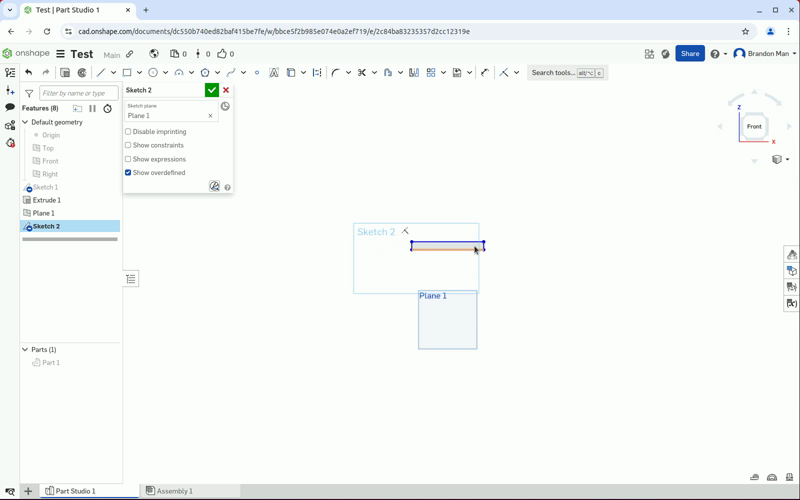
scroll(6)
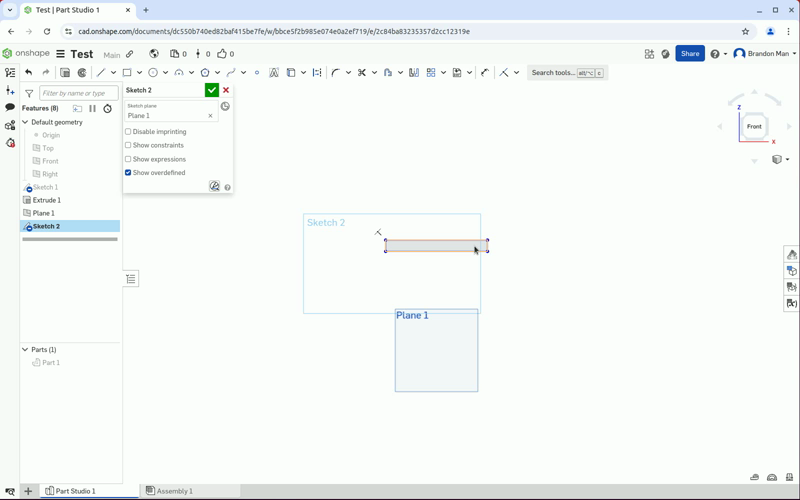
scroll(6)
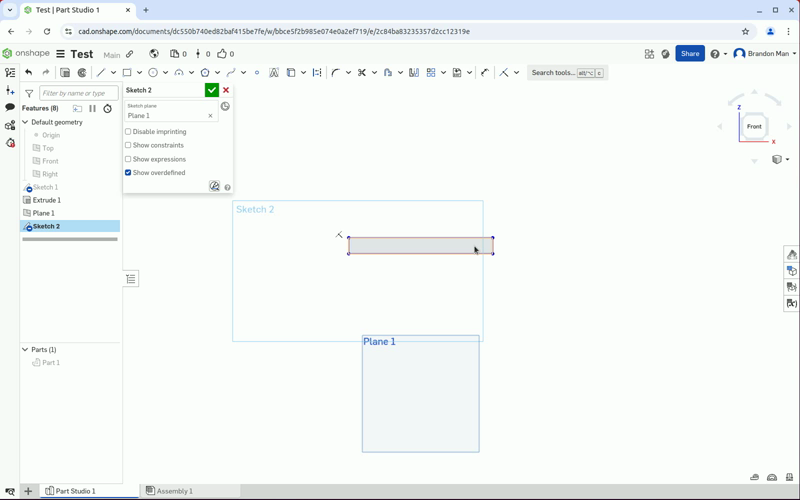
scroll(6)
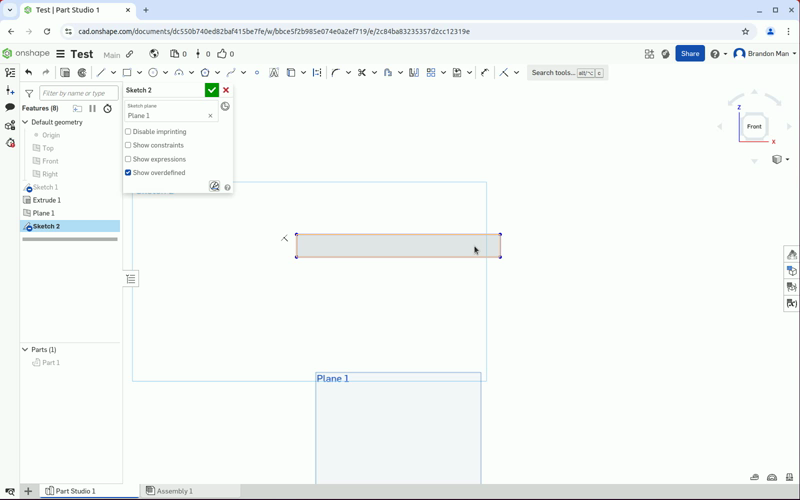
scroll(6)
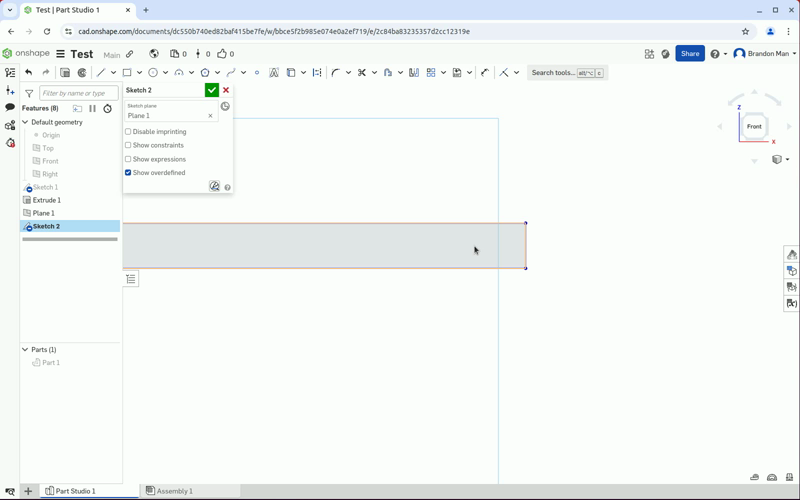
click(474, 245)
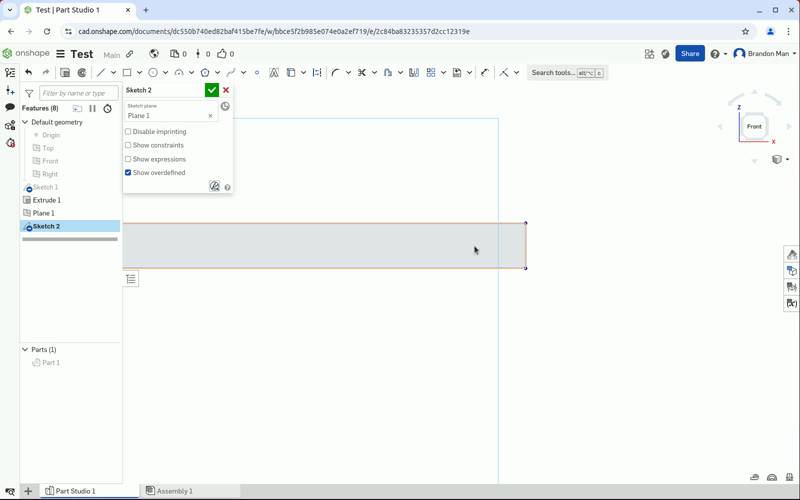
scroll(-6)
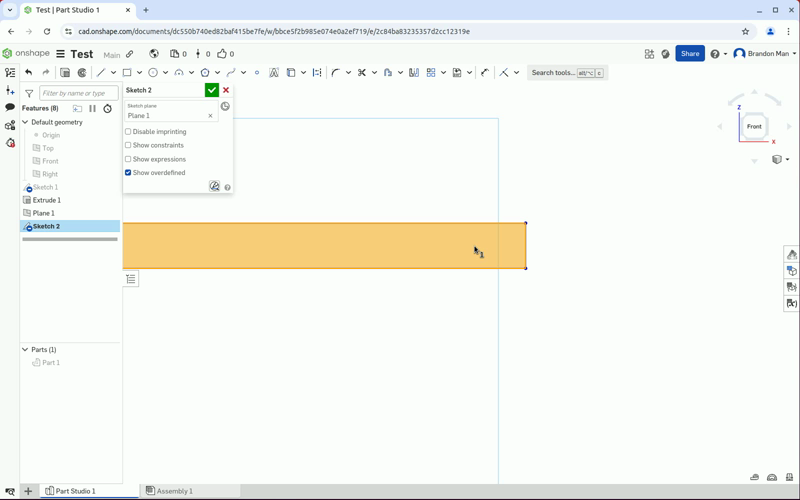
scroll(-6)
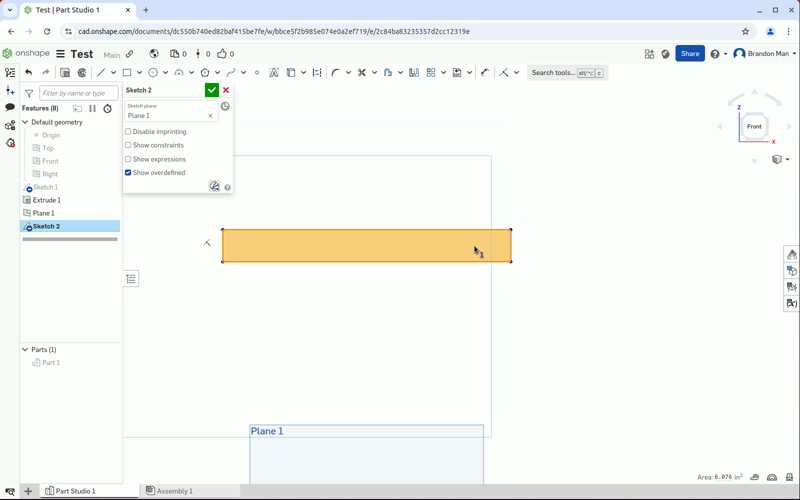
scroll(-6)
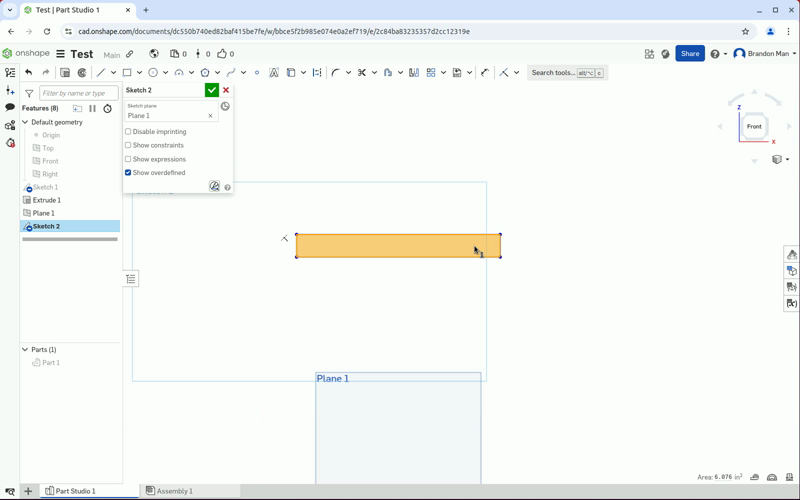
scroll(-6)
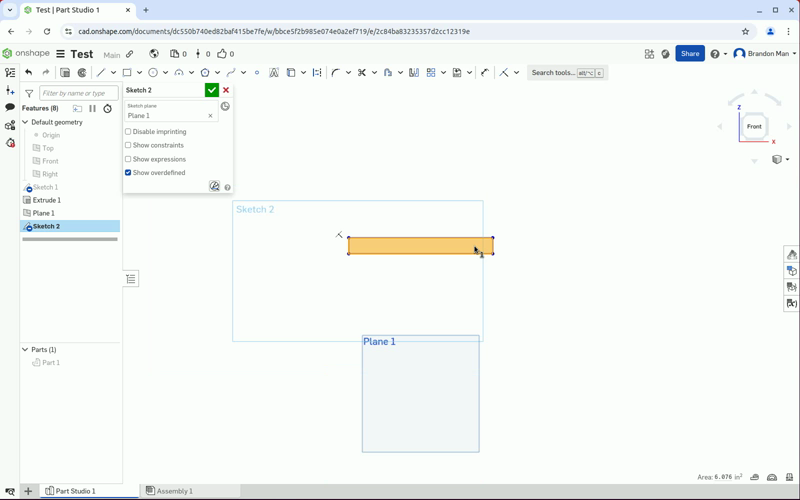
scroll(-6)
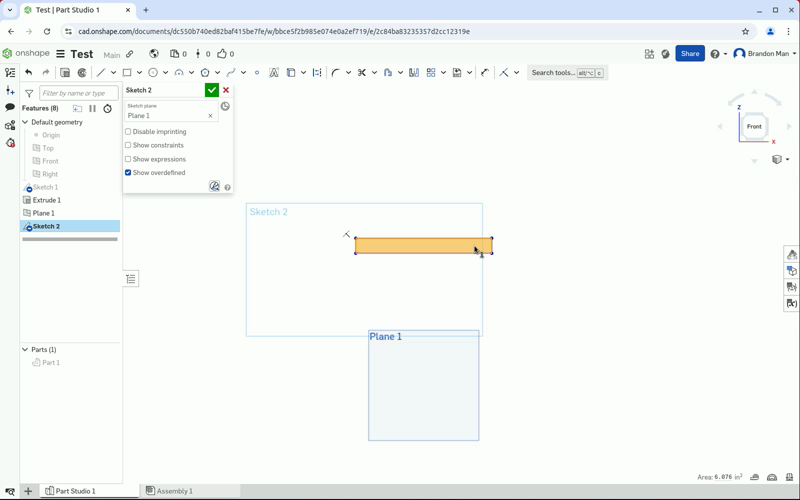
scroll(-6)
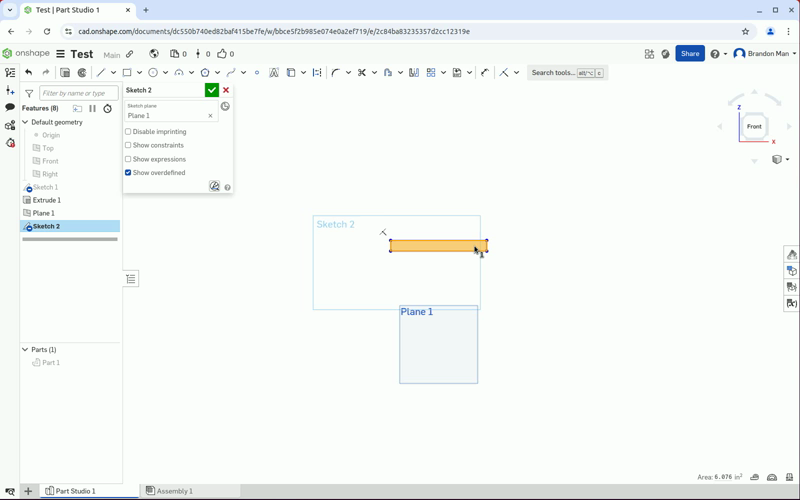
scroll(-6)
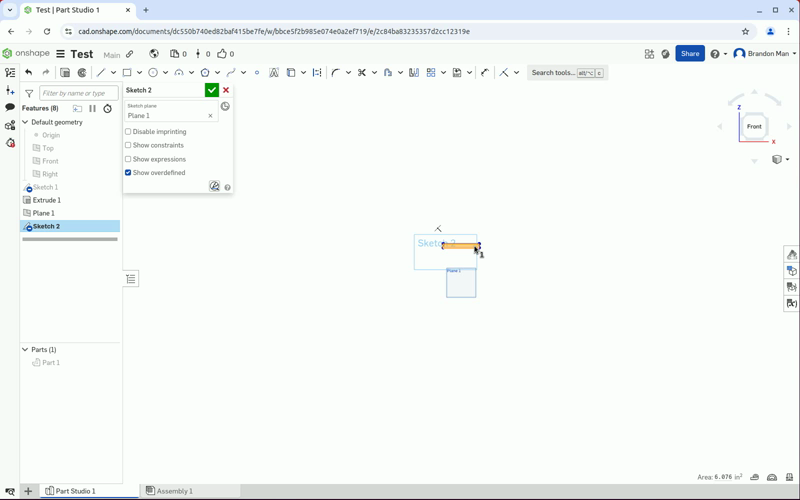
mouse_move(73, 352)
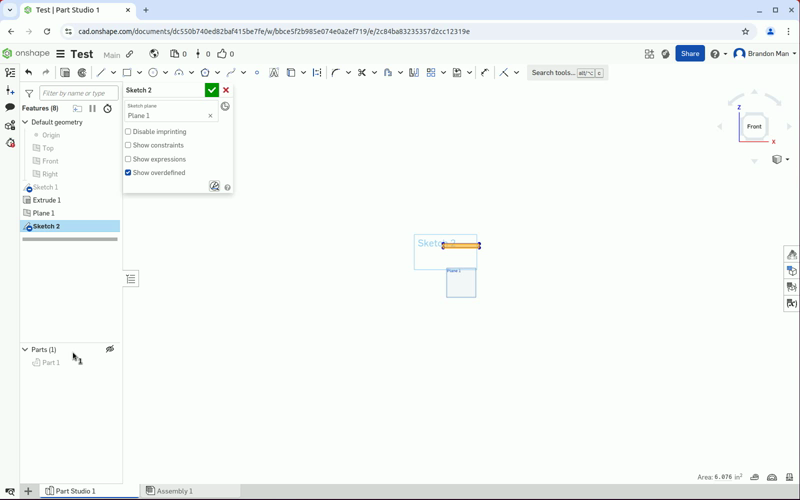
key(shift+y)
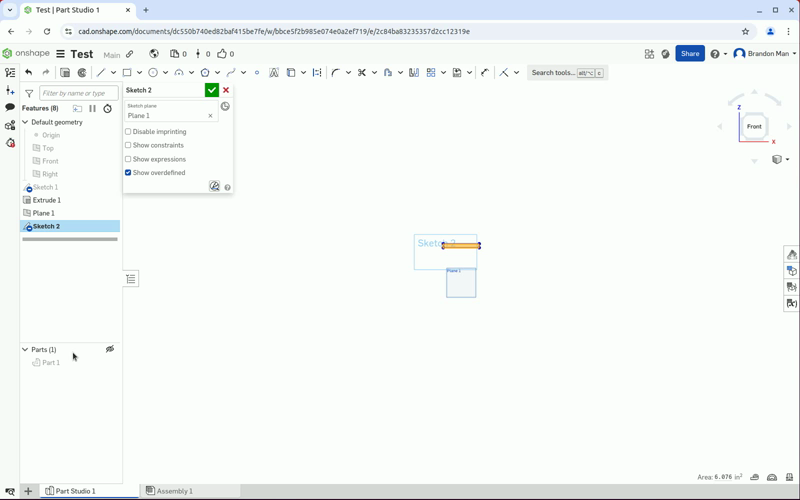
key(shift+e)
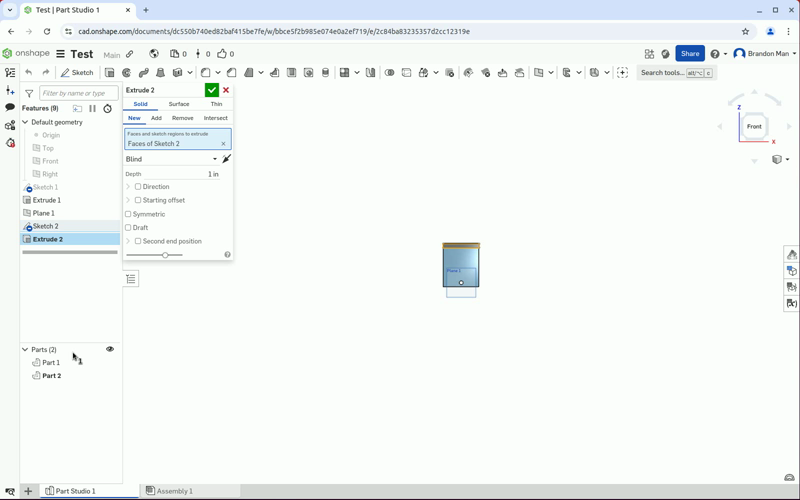
mouse_move(143, 106)
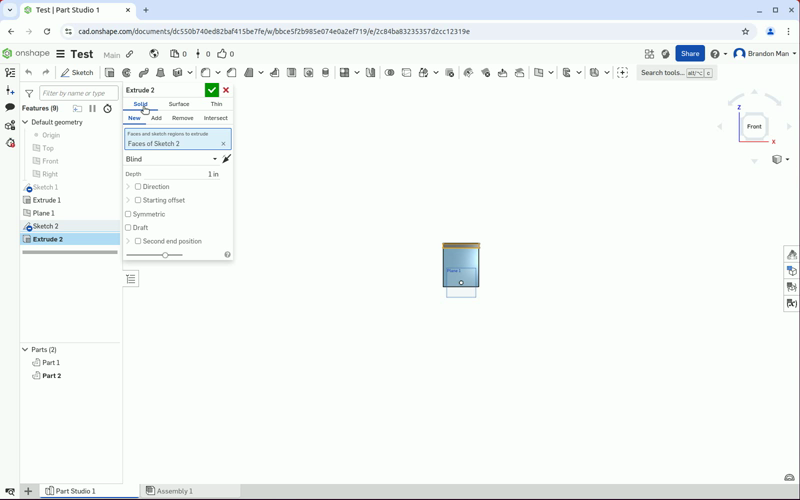
click(143, 106)
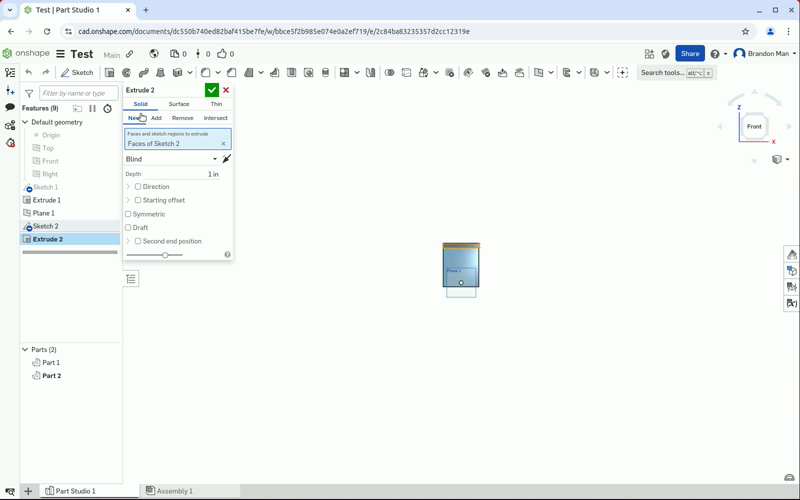
mouse_move(137, 120)
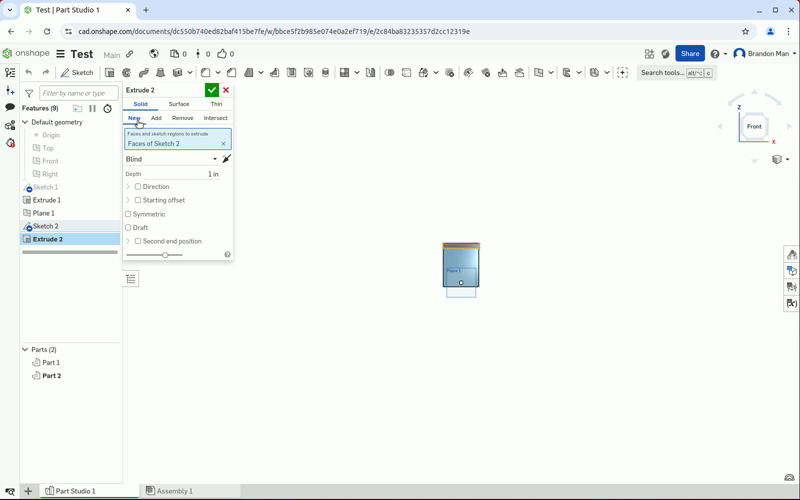
click(137, 120)
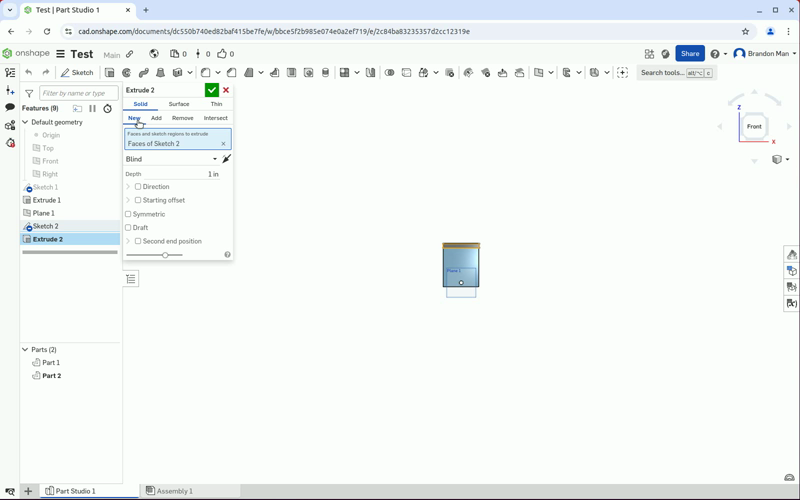
key(tab, 4)
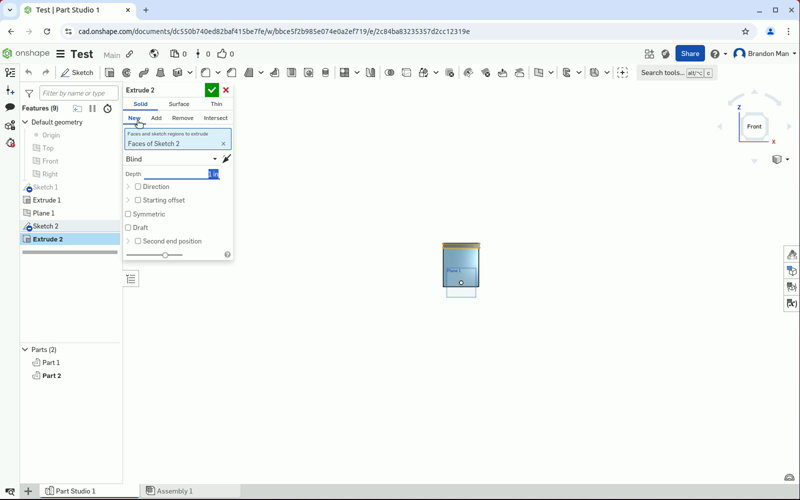
text(21.664)
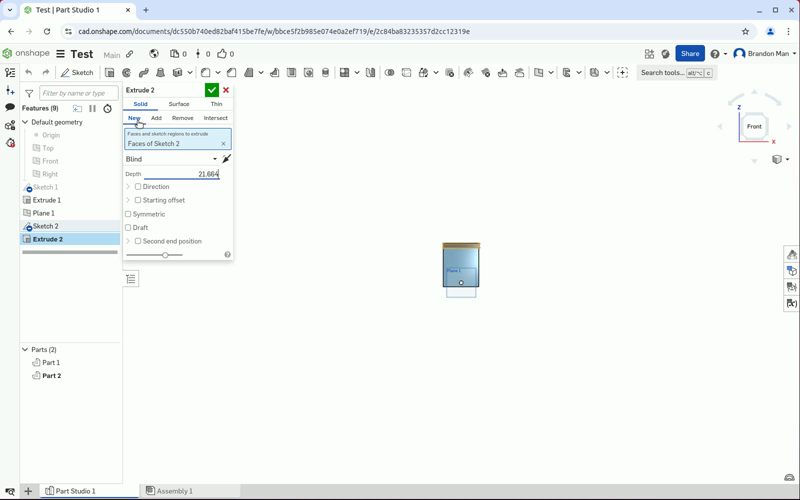
key(enter)
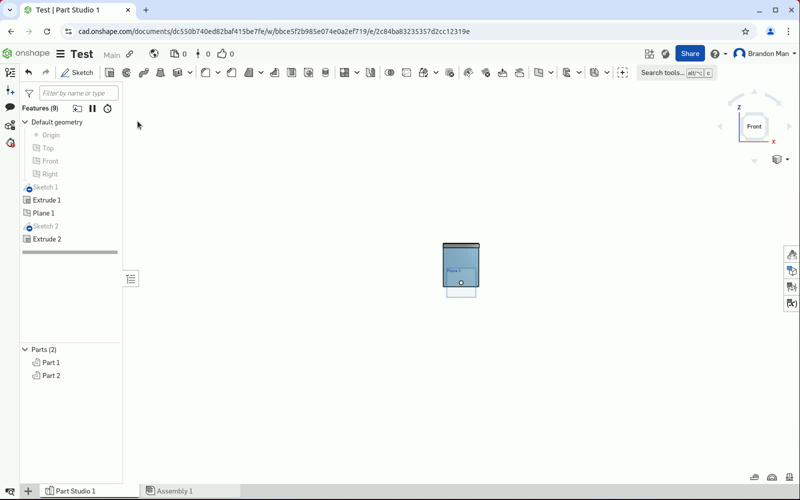
key(shift+h)
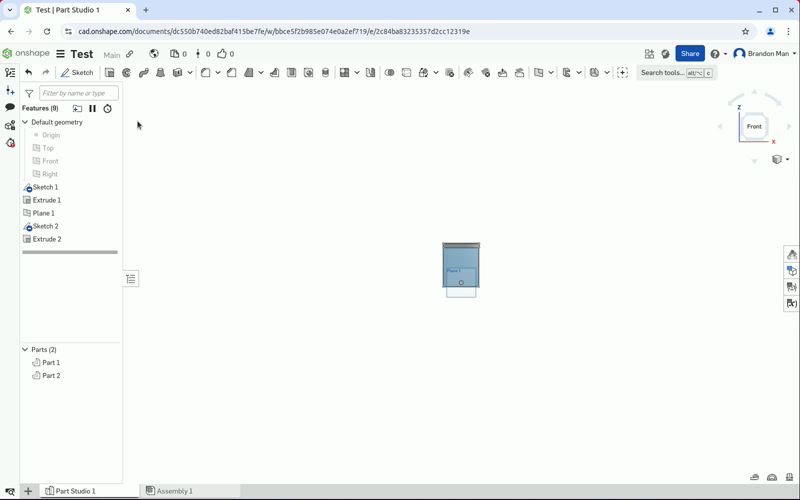
key(shift+h)
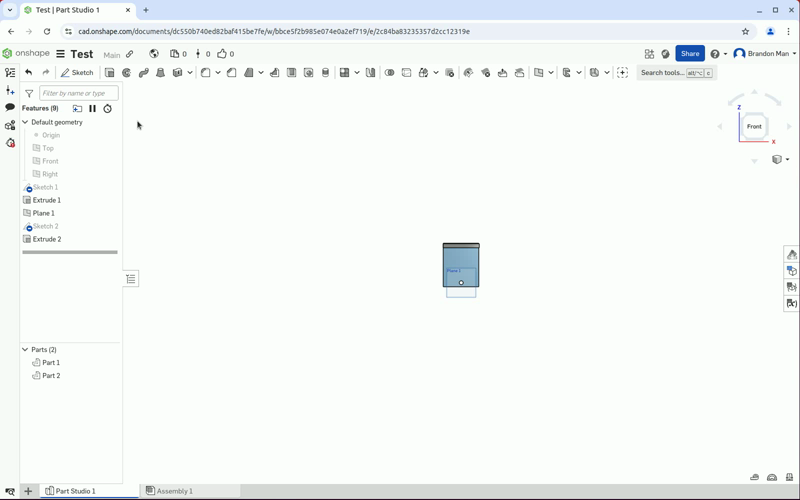
mouse_move(73, 189)
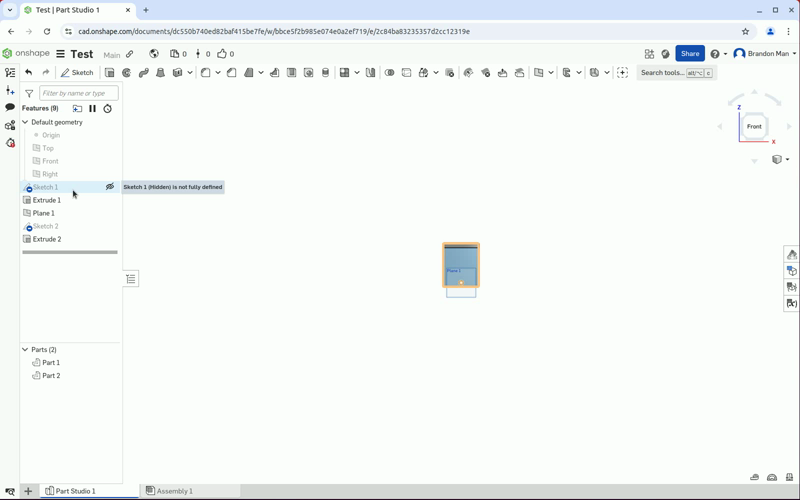
click(73, 189)
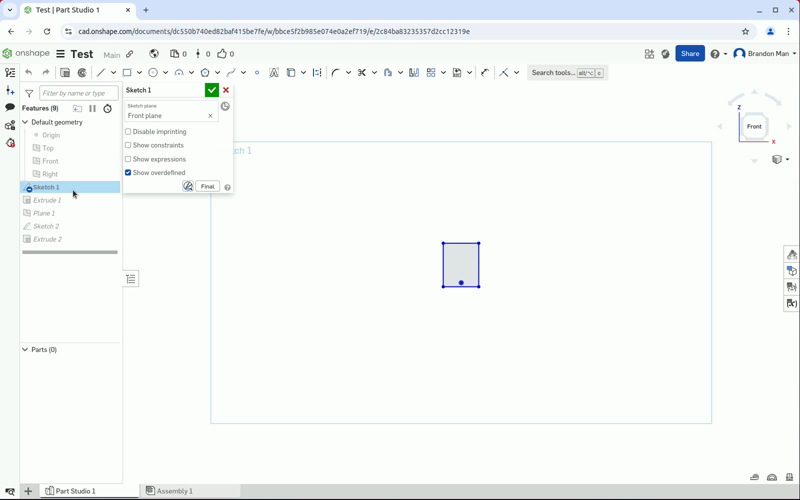
mouse_move(229, 92)
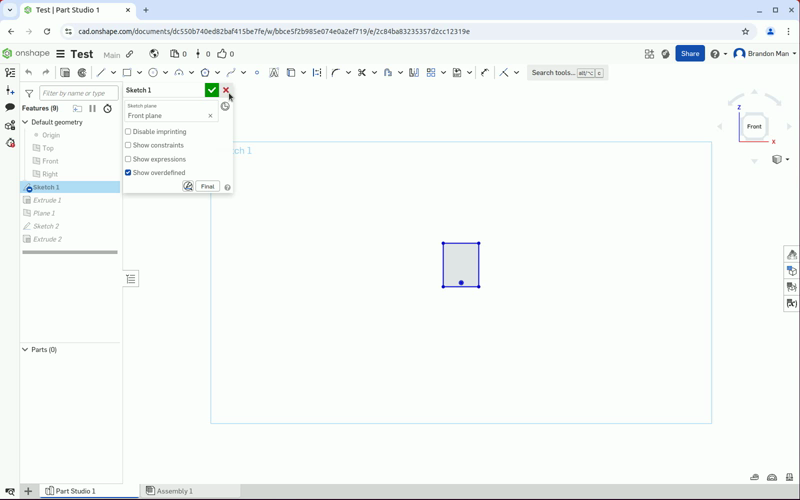
click(229, 92)
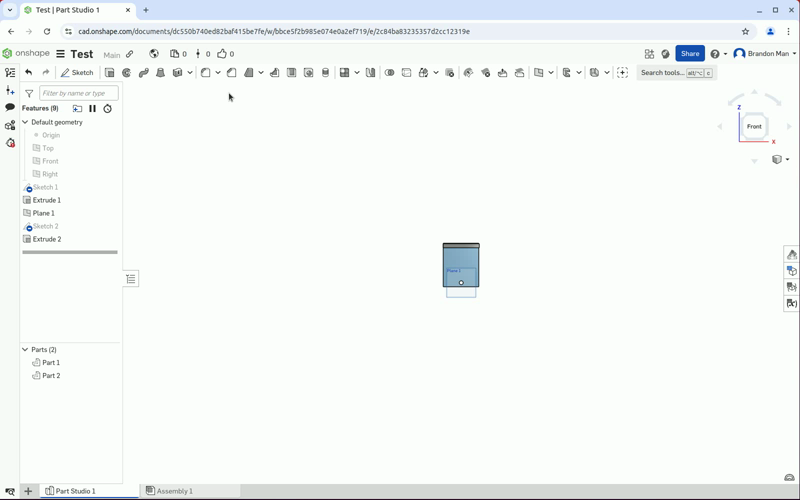
mouse_move(73, 352)
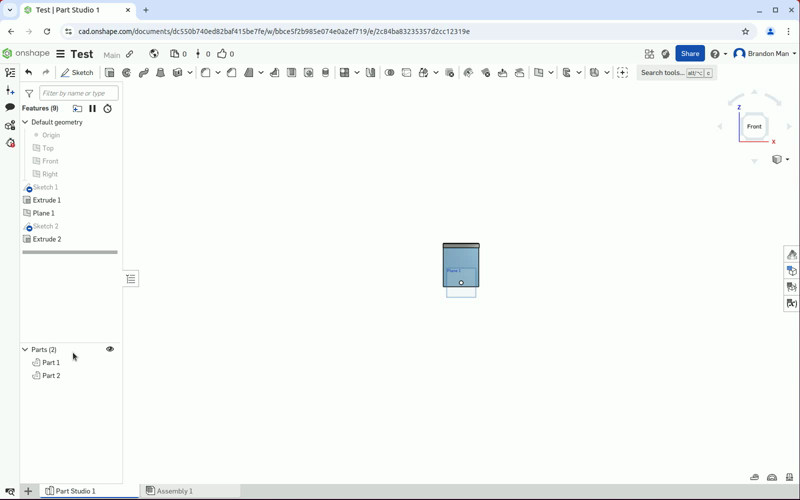
key(y)
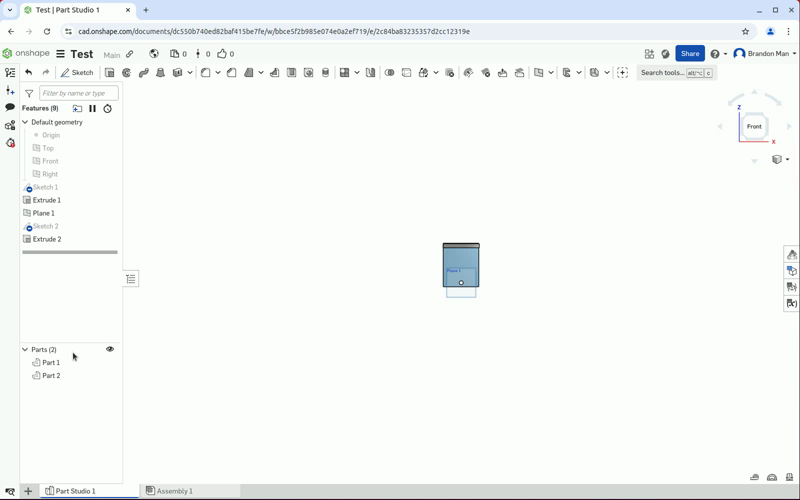
key(shift+p)
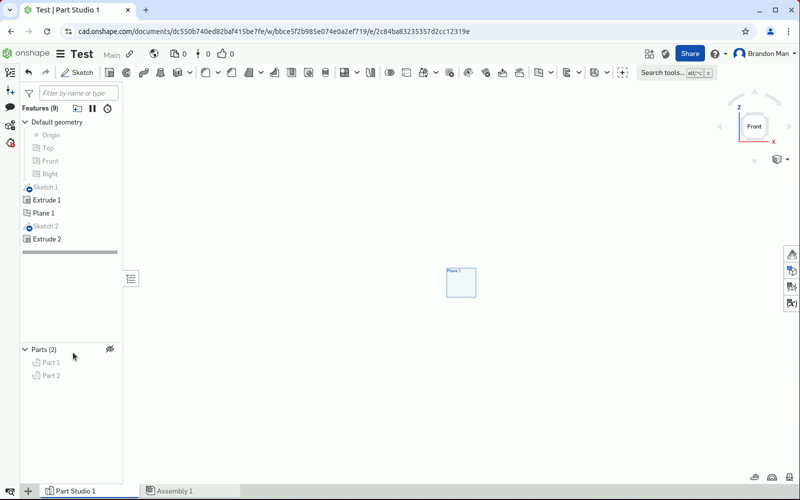
key(space)
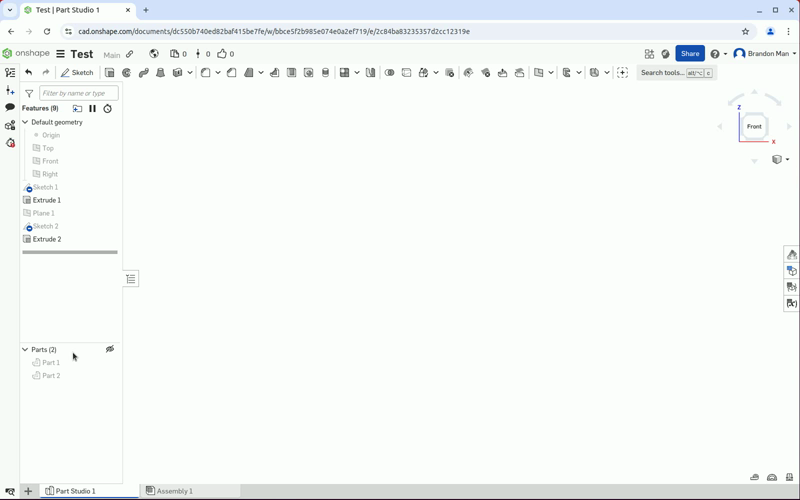
key_down(shift)
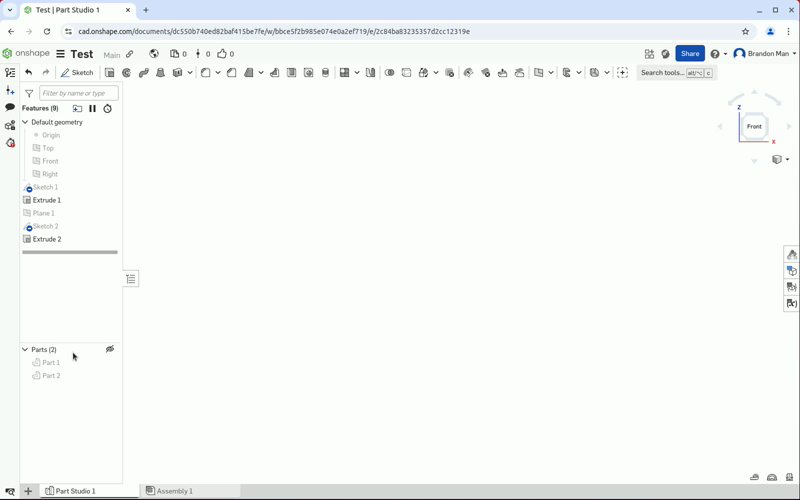
key(down)
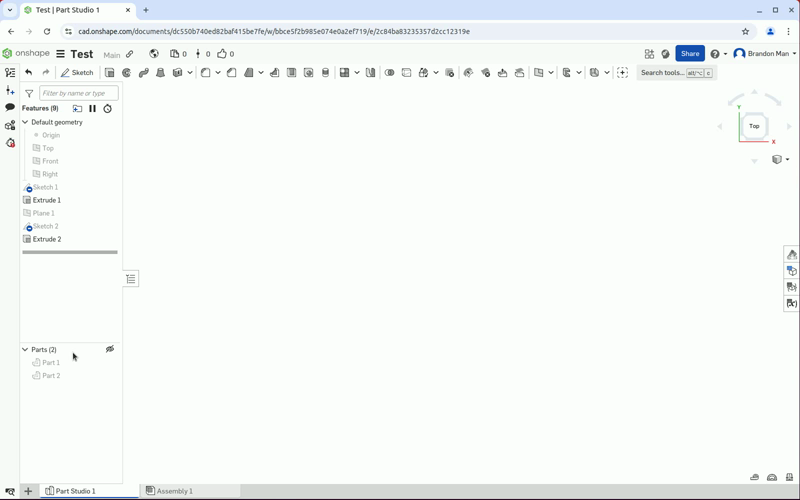
key_up(shift)
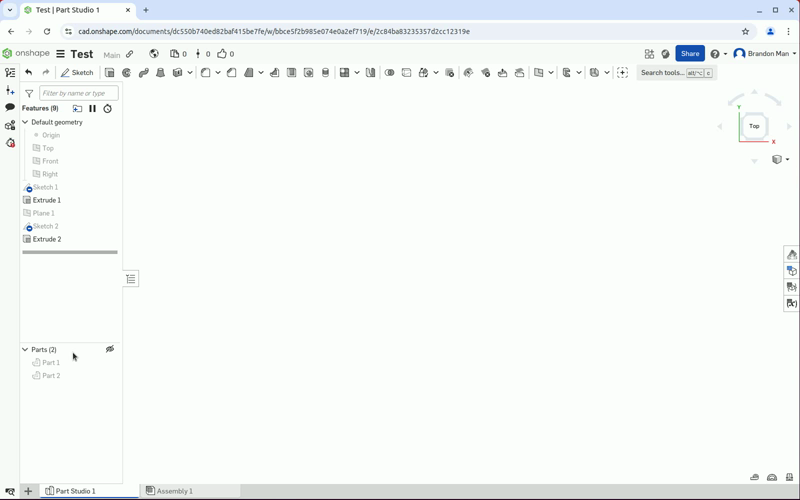
mouse_move(73, 352)
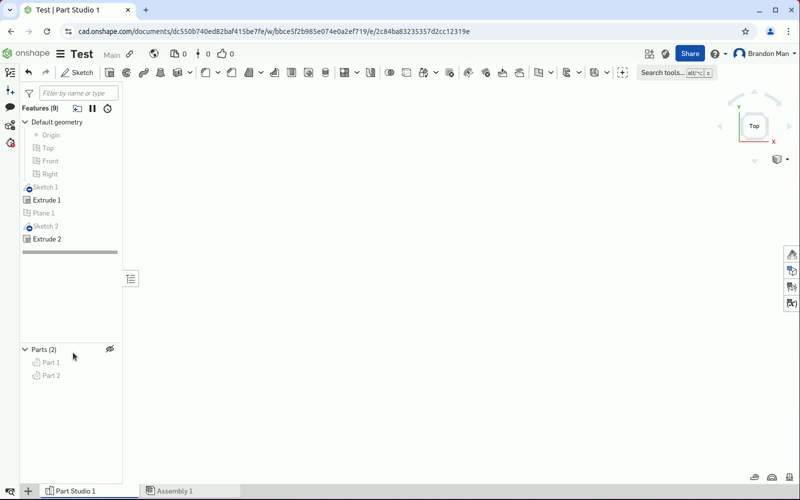
key(shift+y)
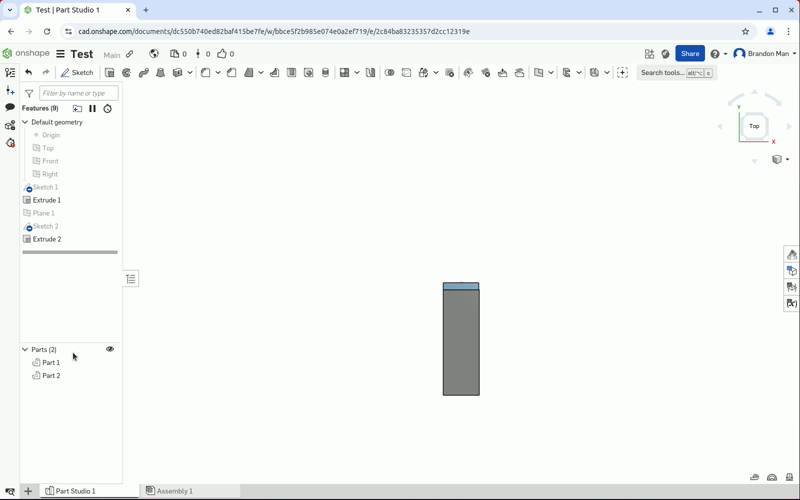
mouse_move(541, 75)
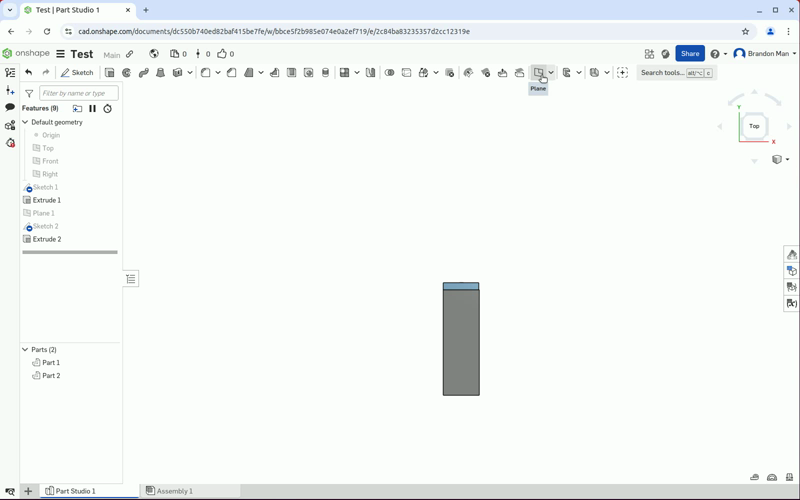
click(541, 75)
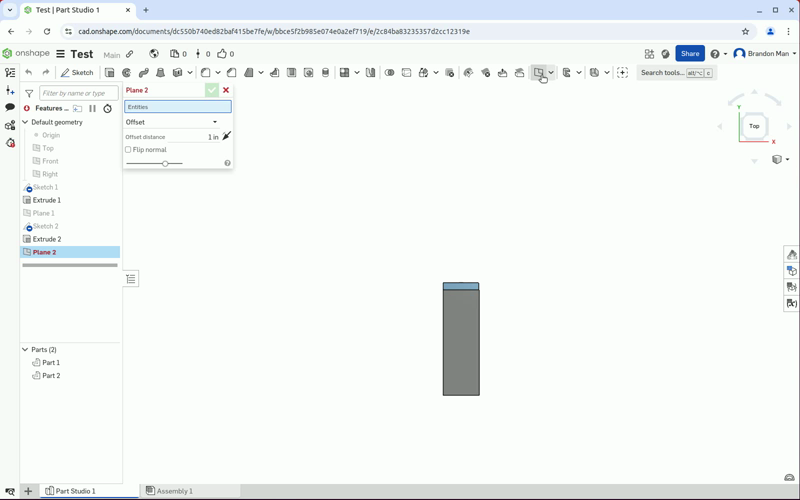
mouse_move(73, 150)
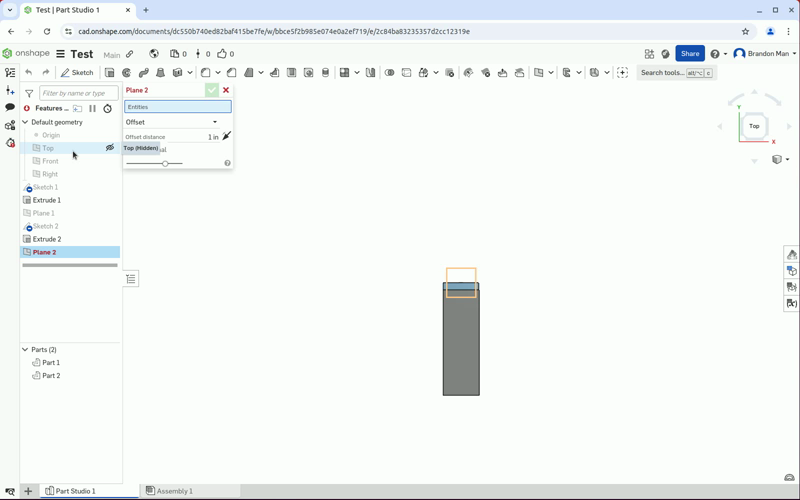
click(73, 150)
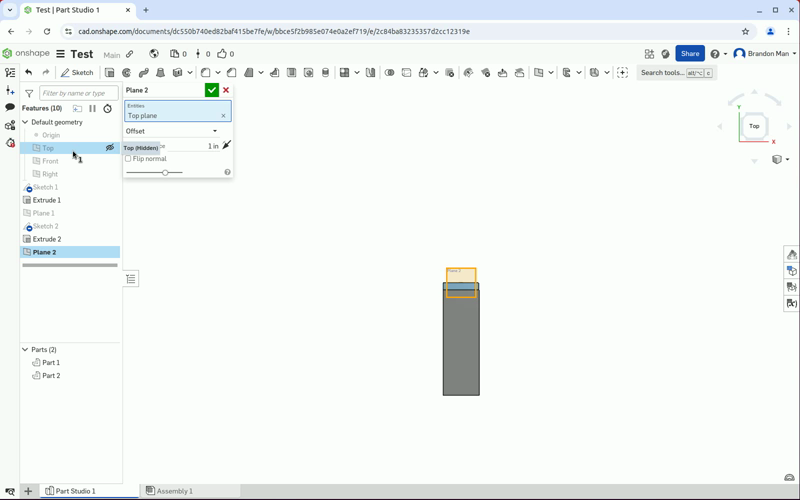
key(tab, 2)
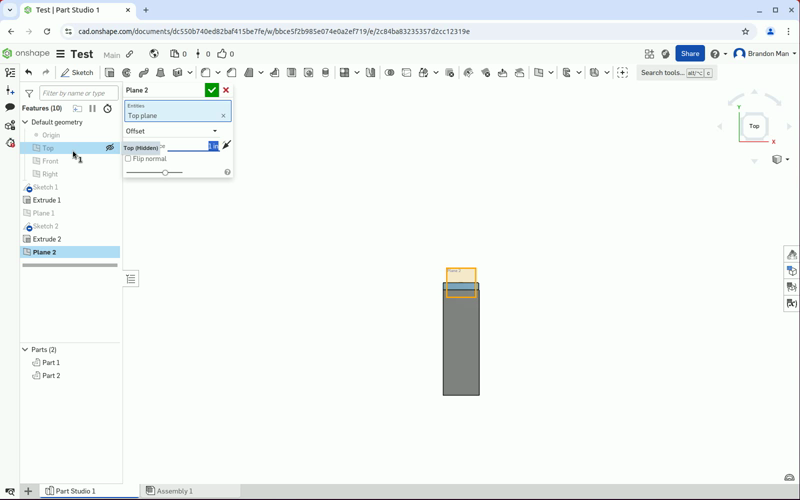
text(7.949)
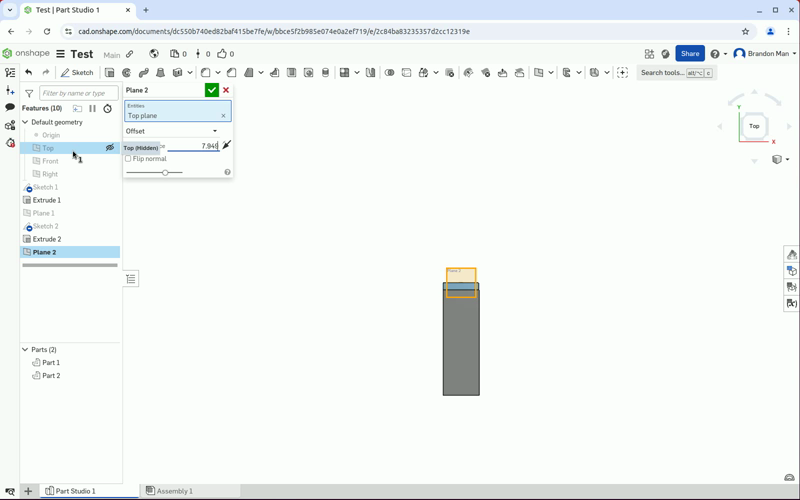
key(enter, 2)
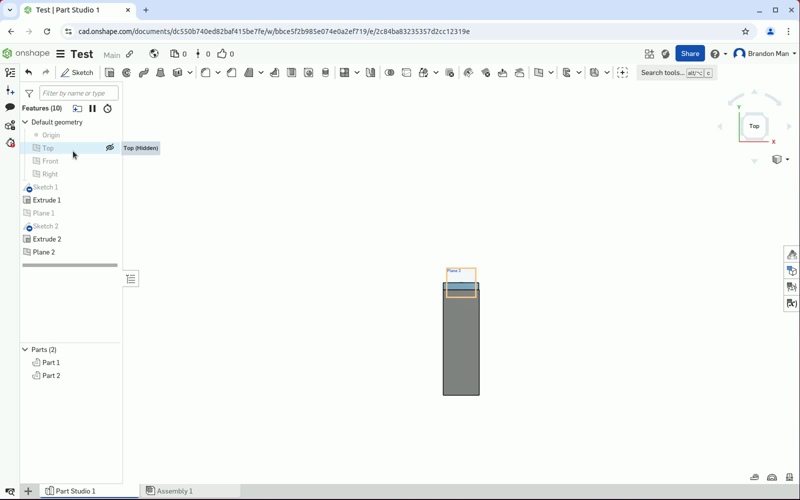
key(shift+s)
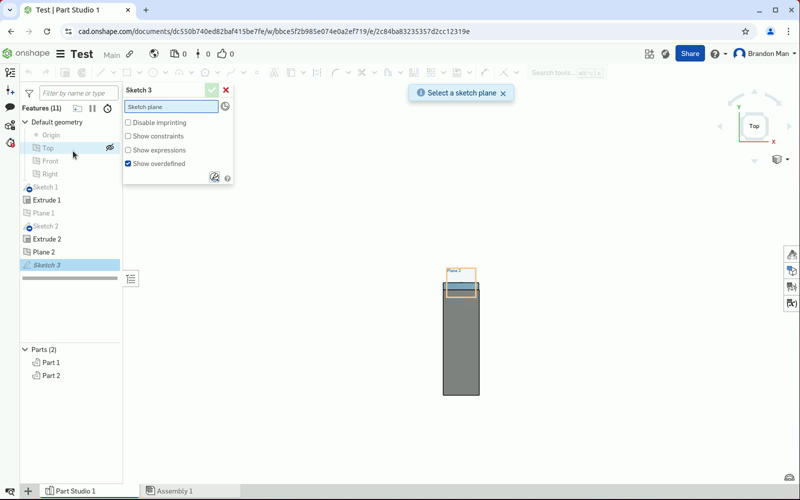
mouse_move(73, 254)
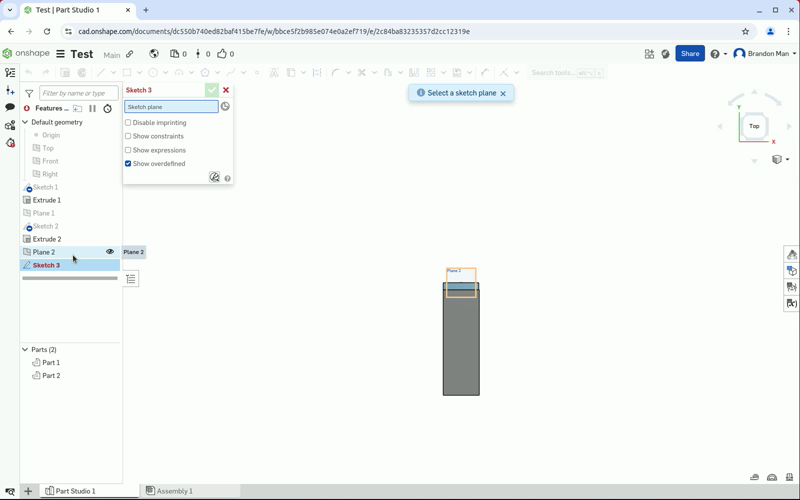
click(73, 254)
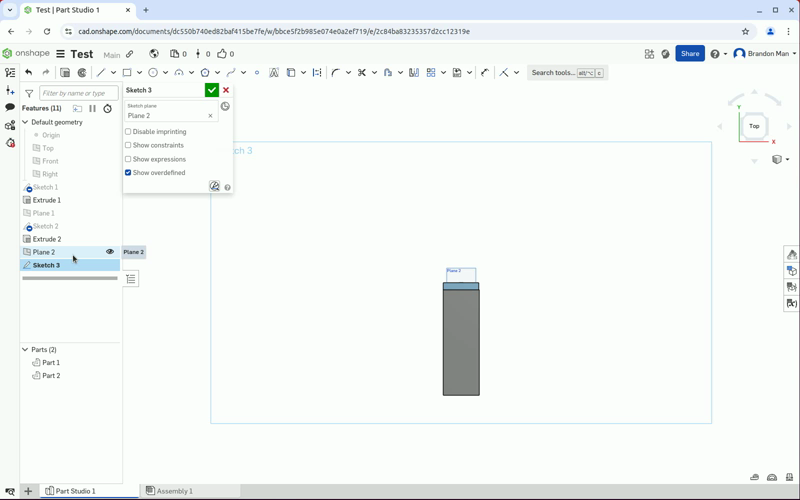
mouse_move(73, 352)
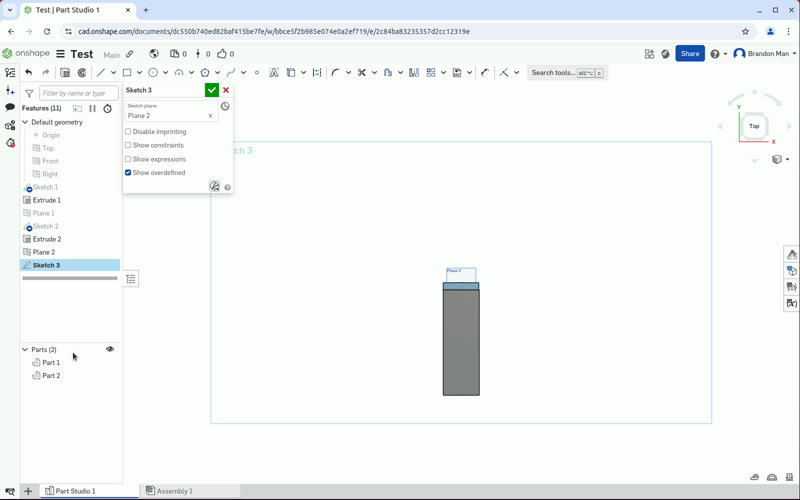
key(y)
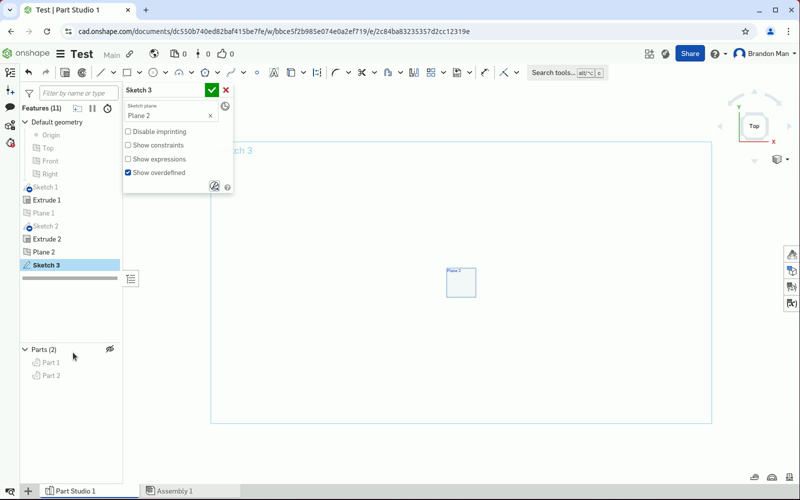
key(c)
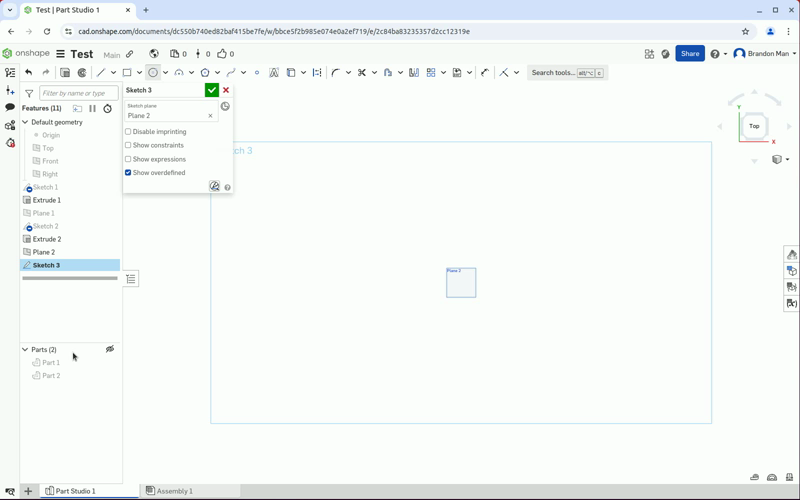
key_down(shift)
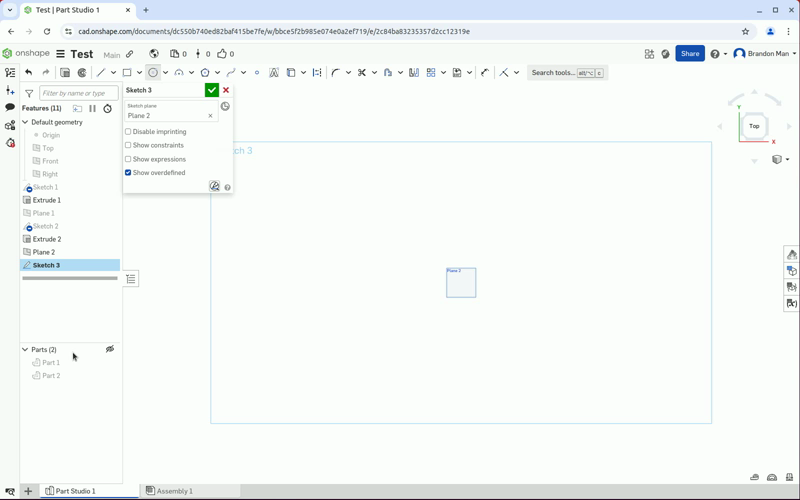
mouse_move(461, 307)
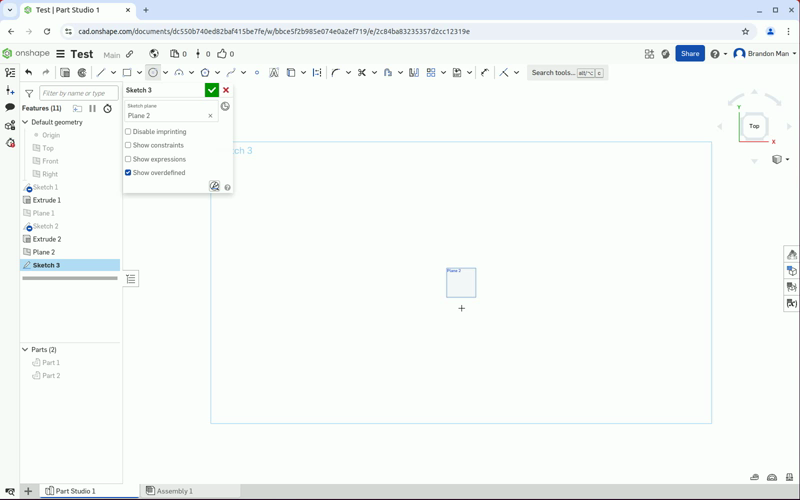
click(461, 307)
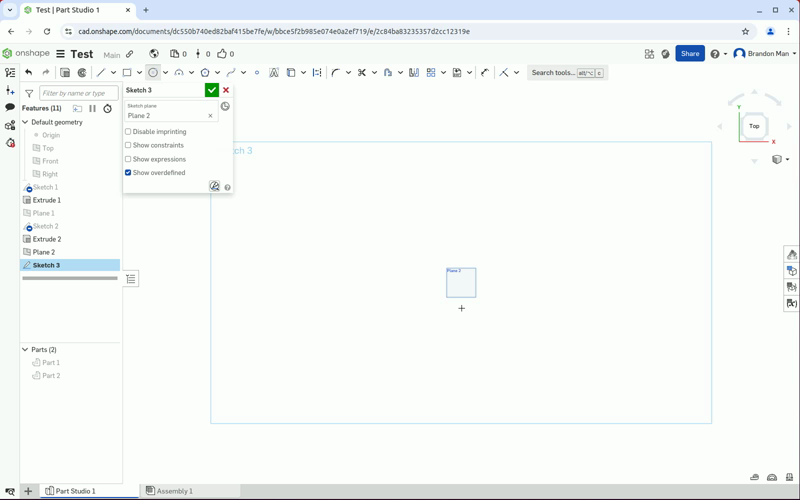
key_up(shift)
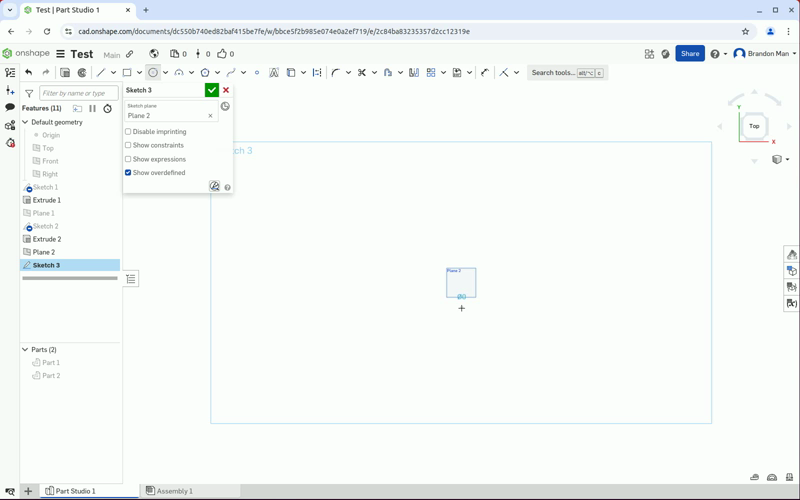
mouse_move(471, 307)
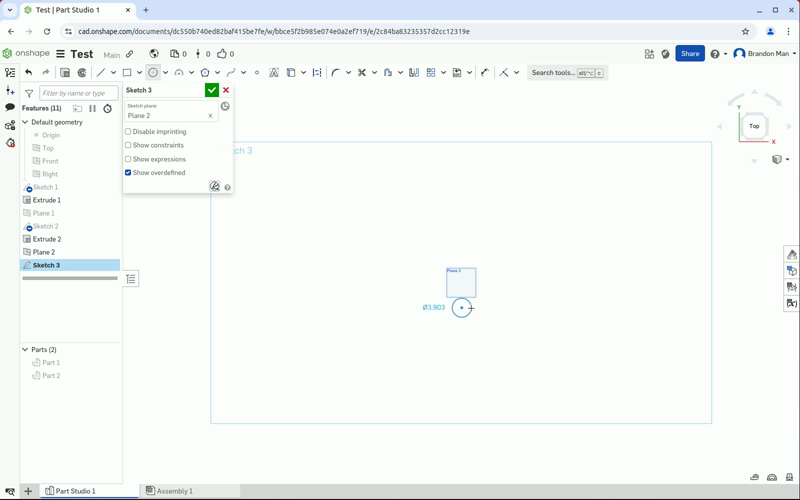
click(471, 307)
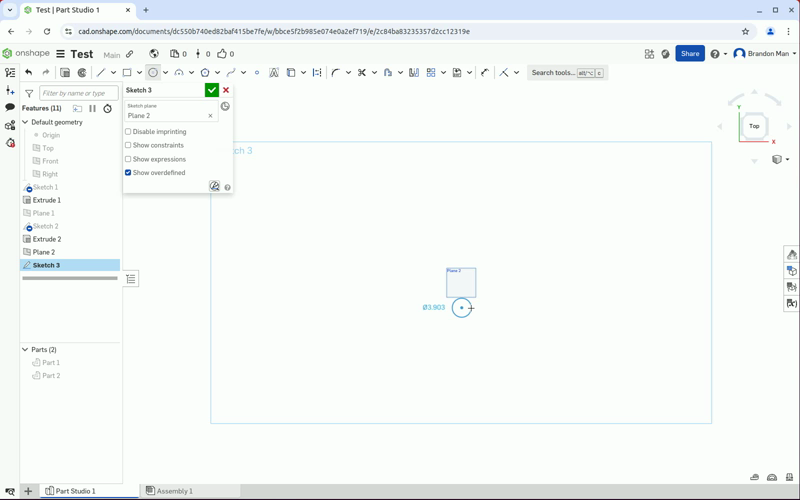
key(esc)
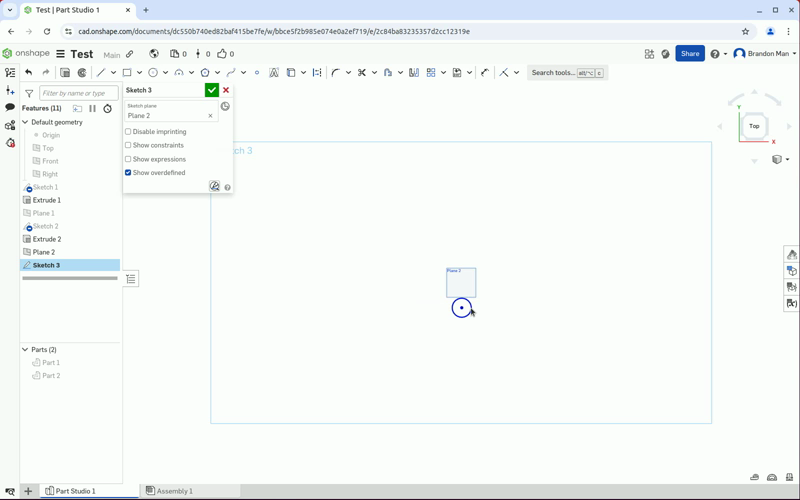
mouse_move(461, 299)
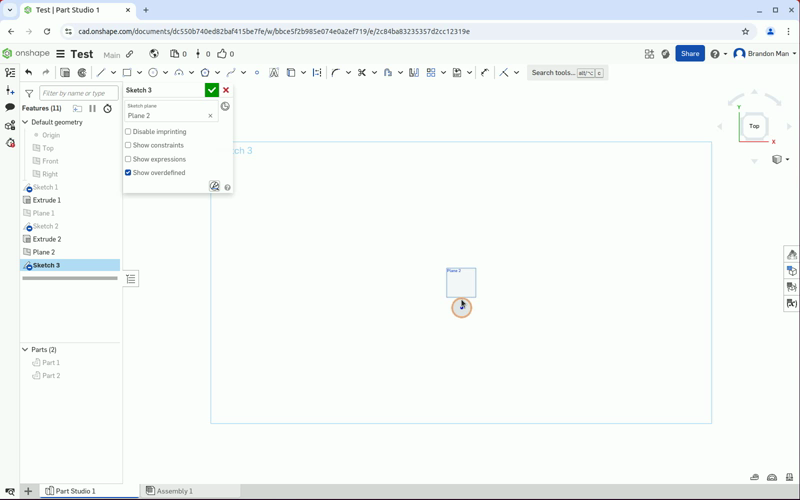
scroll(6)
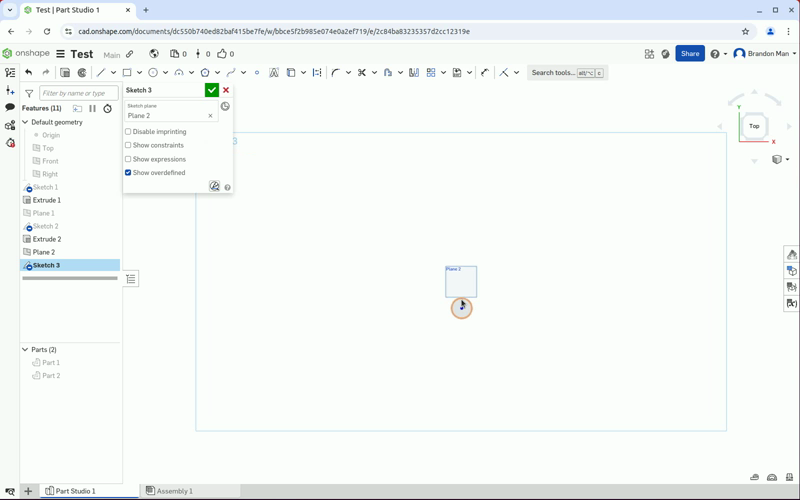
scroll(6)
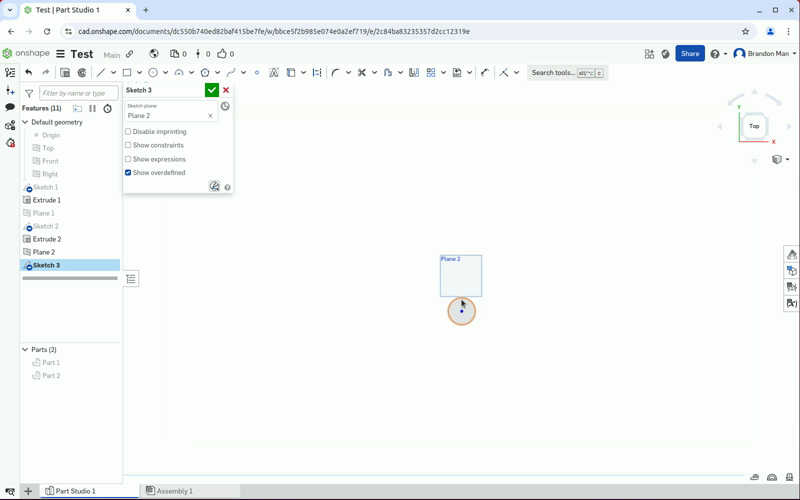
scroll(6)
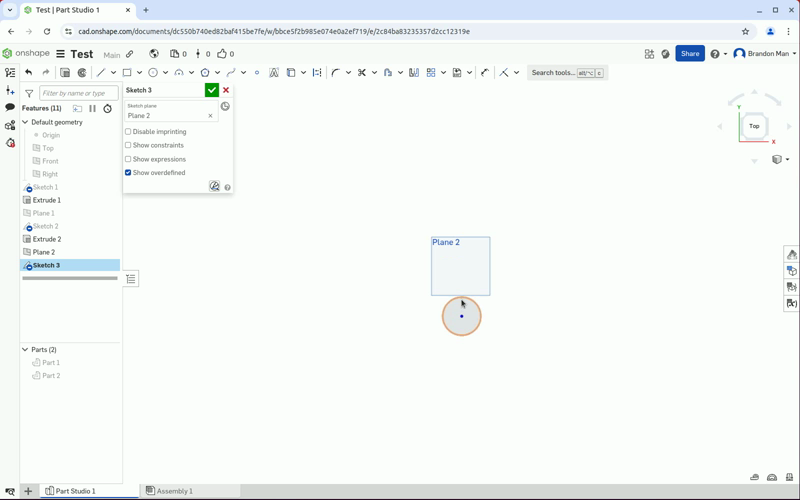
scroll(6)
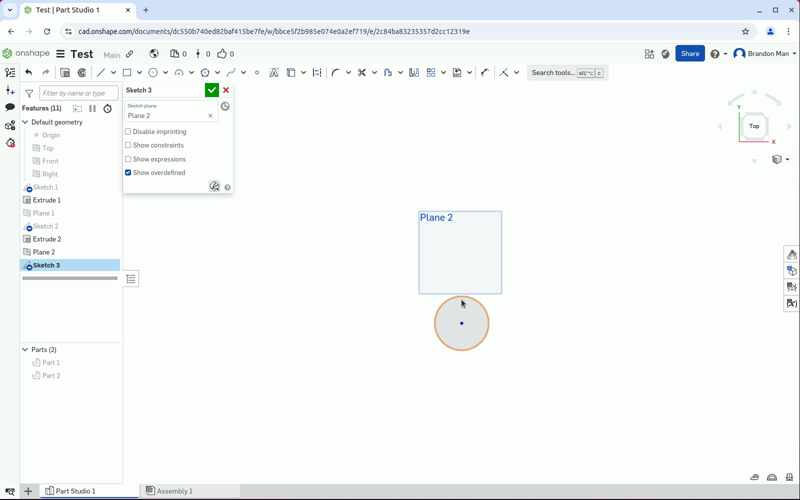
scroll(6)
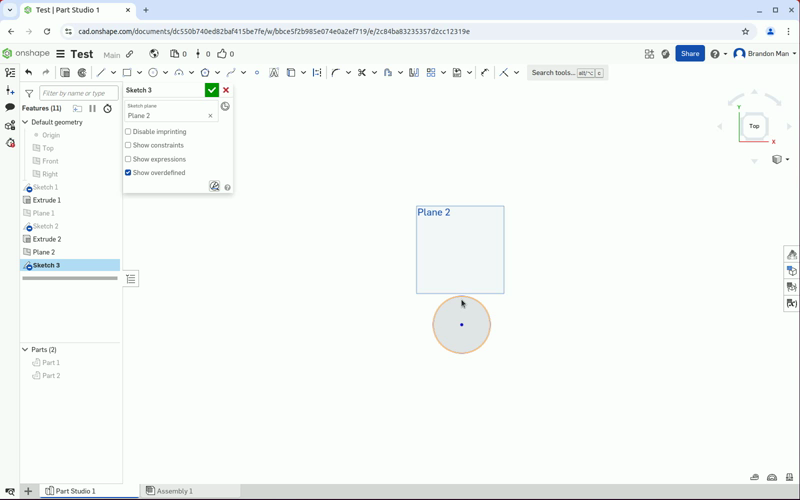
scroll(6)
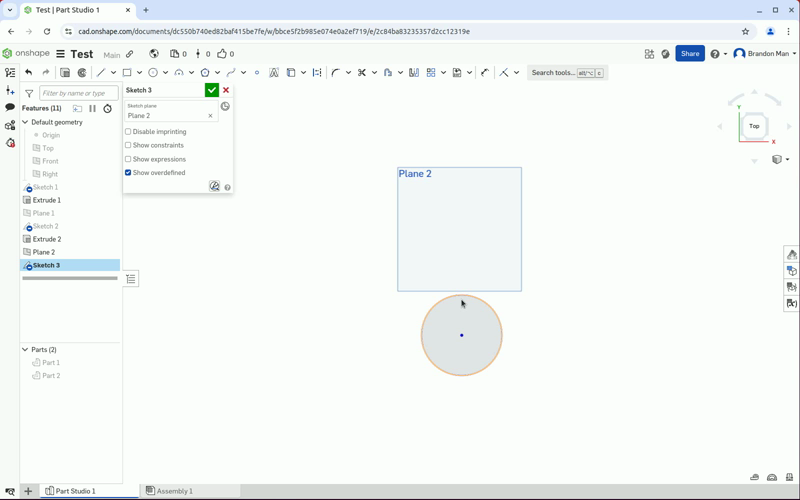
scroll(6)
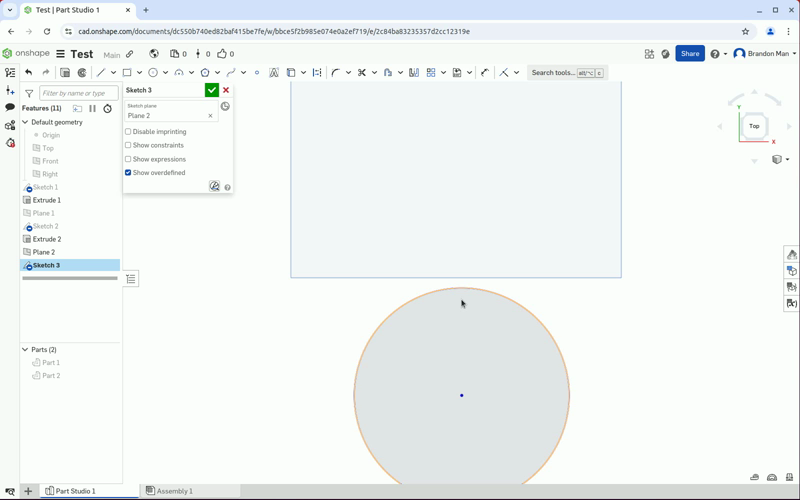
click(461, 299)
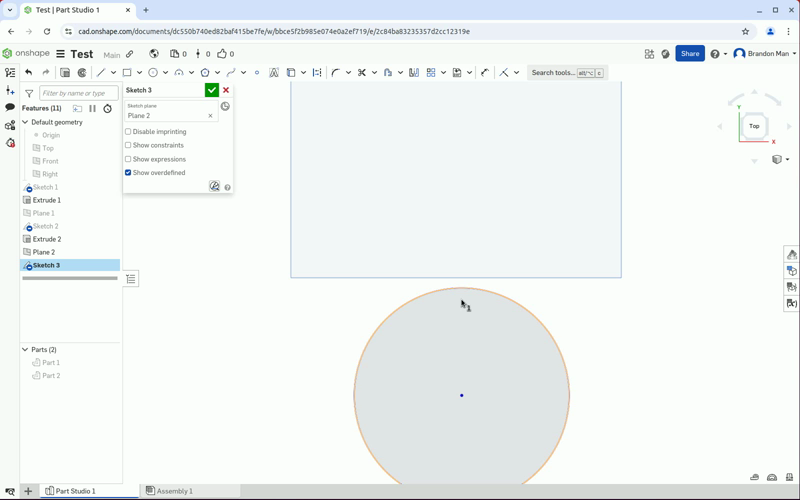
scroll(-6)
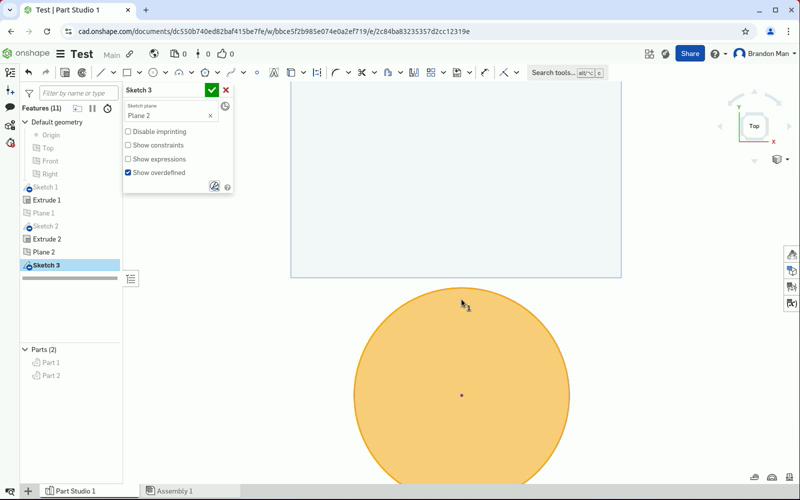
scroll(-6)
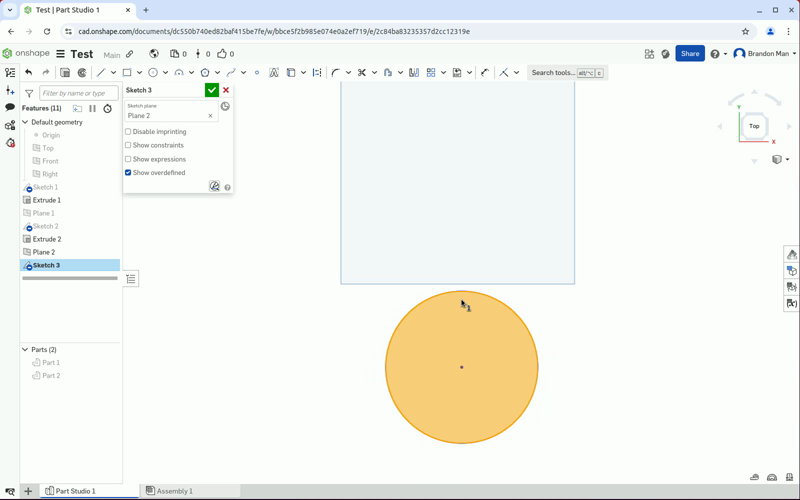
scroll(-6)
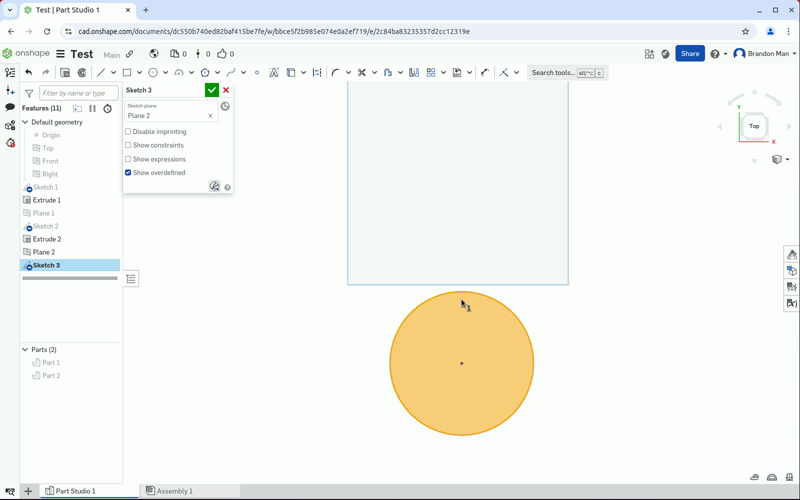
scroll(-6)
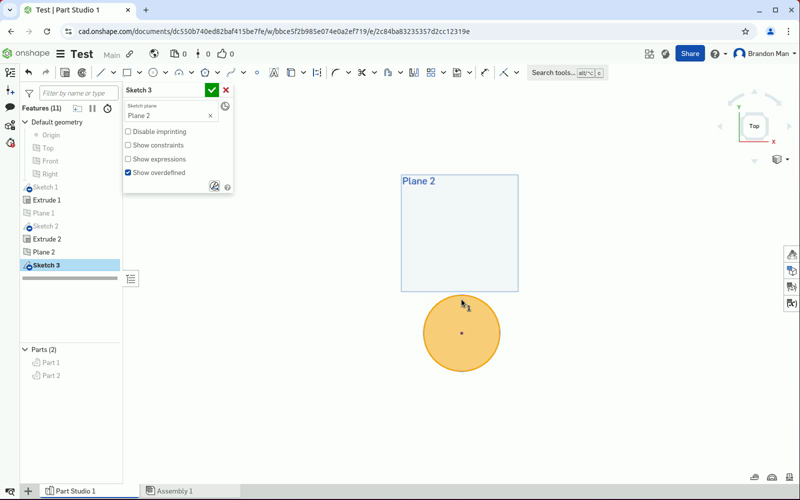
scroll(-6)
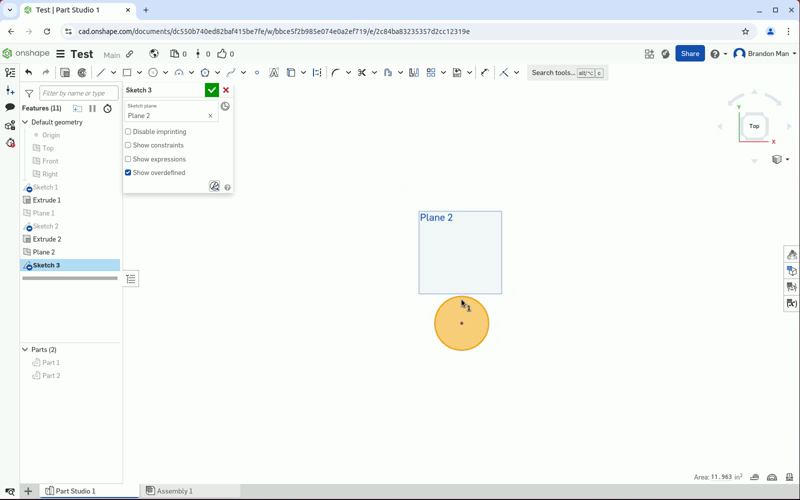
scroll(-6)
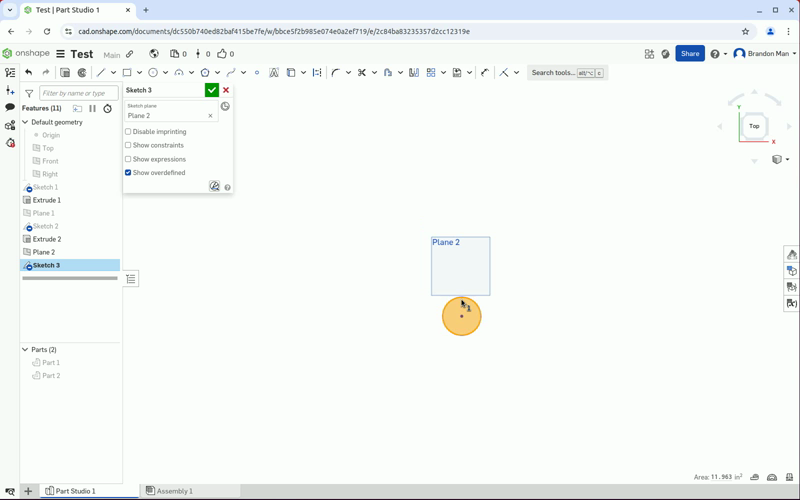
scroll(-6)
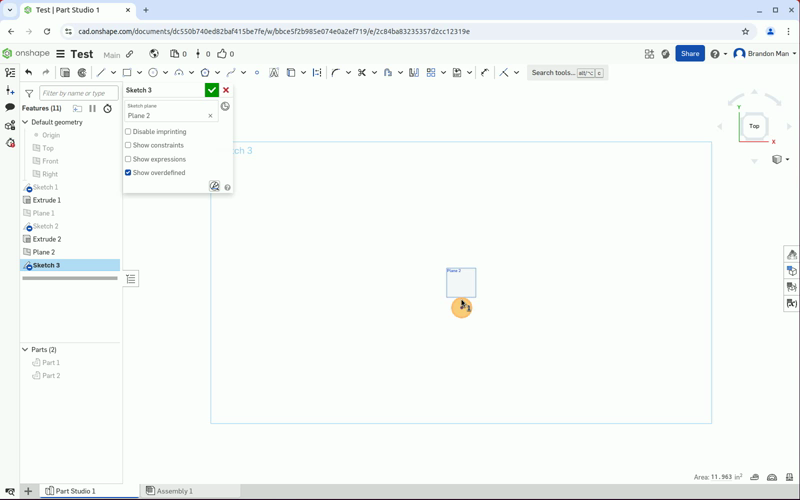
mouse_move(73, 352)
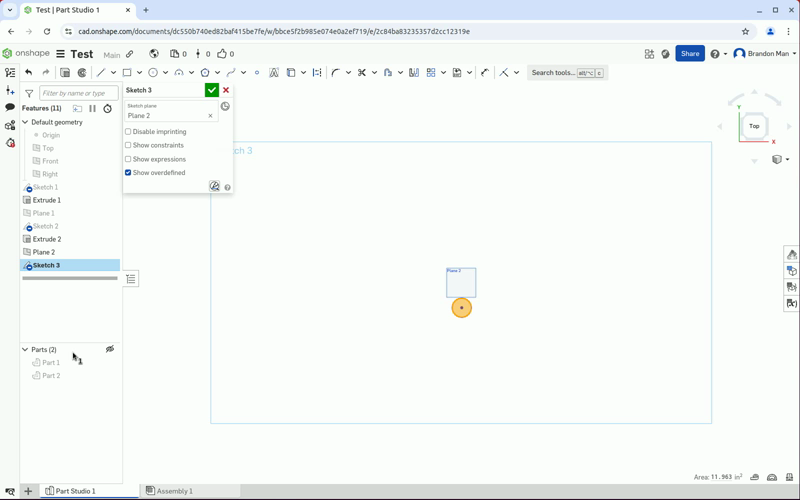
key(shift+y)
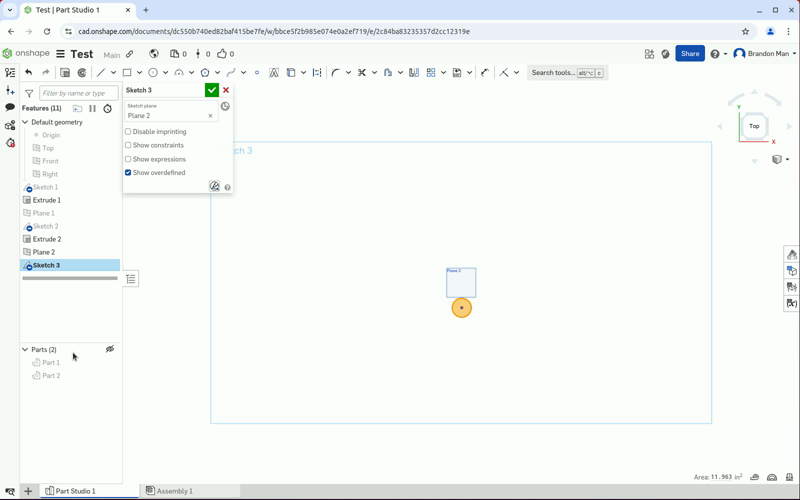
key(shift+e)
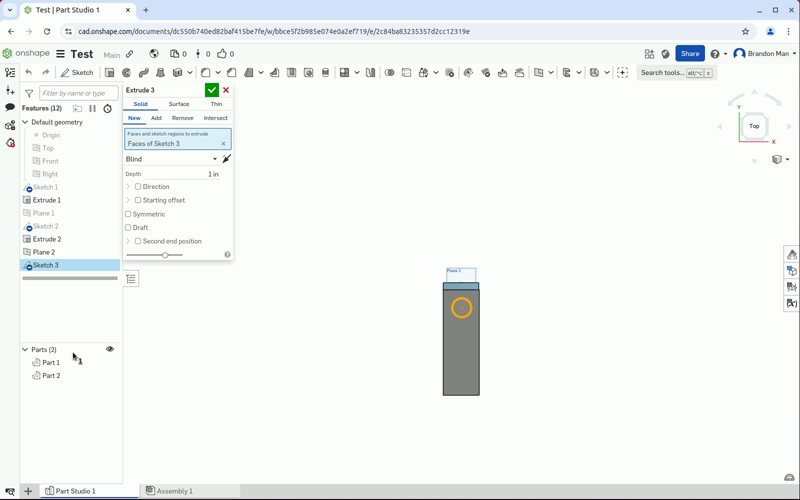
mouse_move(143, 106)
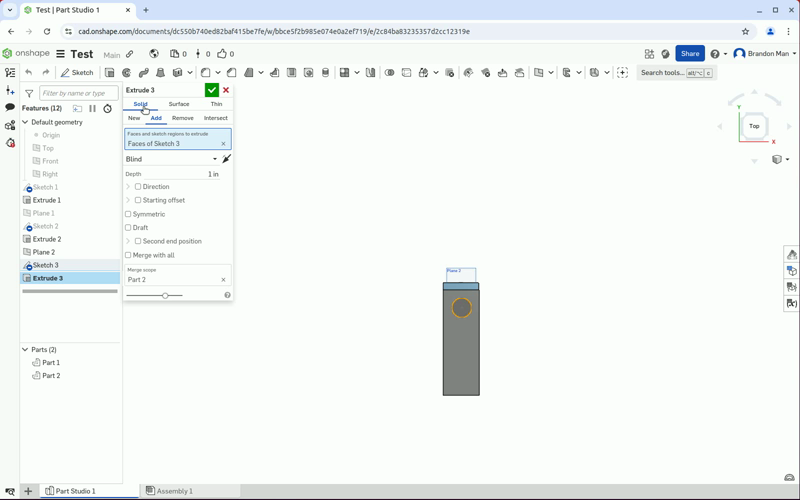
click(143, 106)
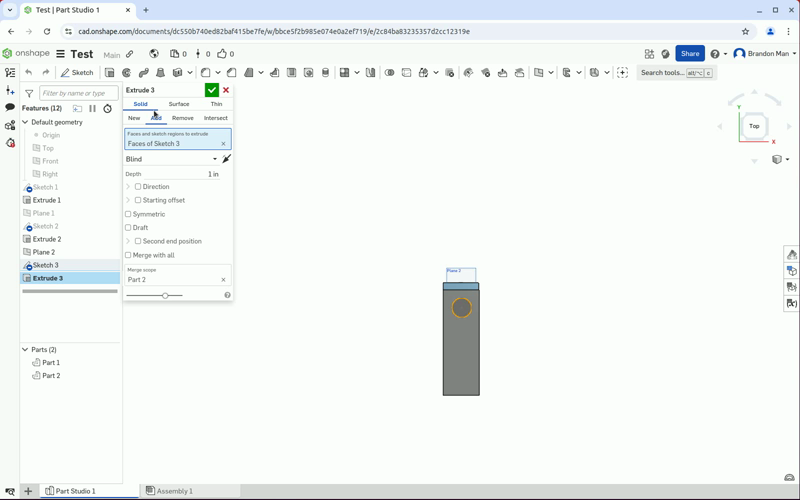
mouse_move(186, 120)
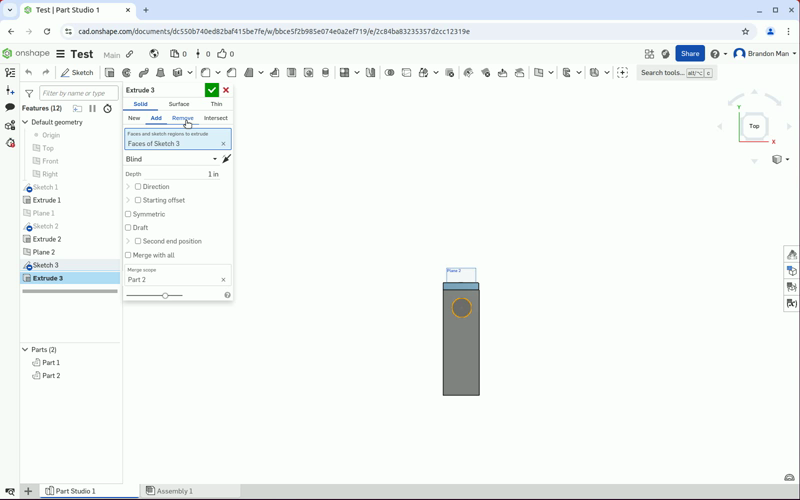
click(186, 120)
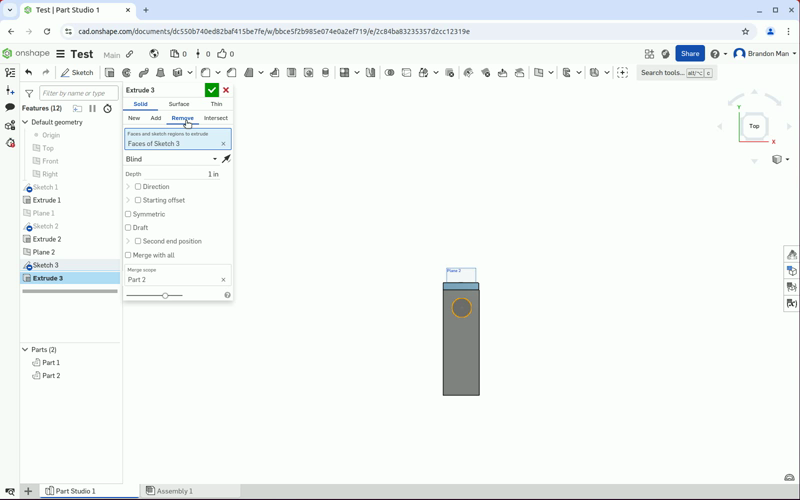
key(tab, 4)
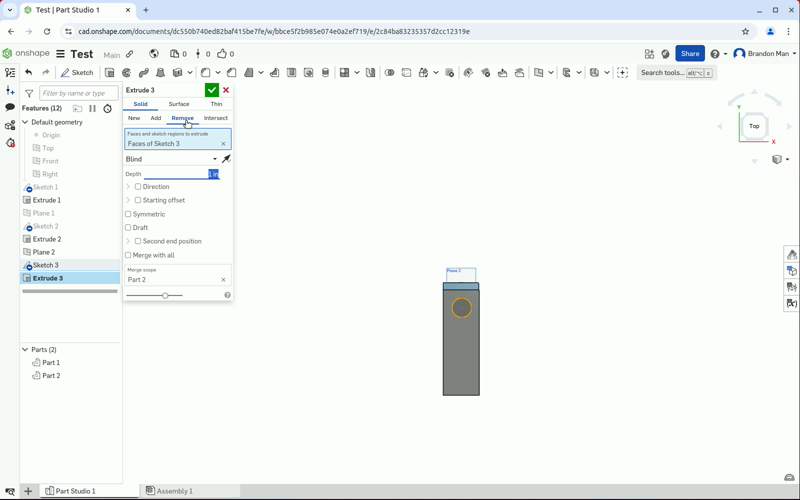
text(1.444)
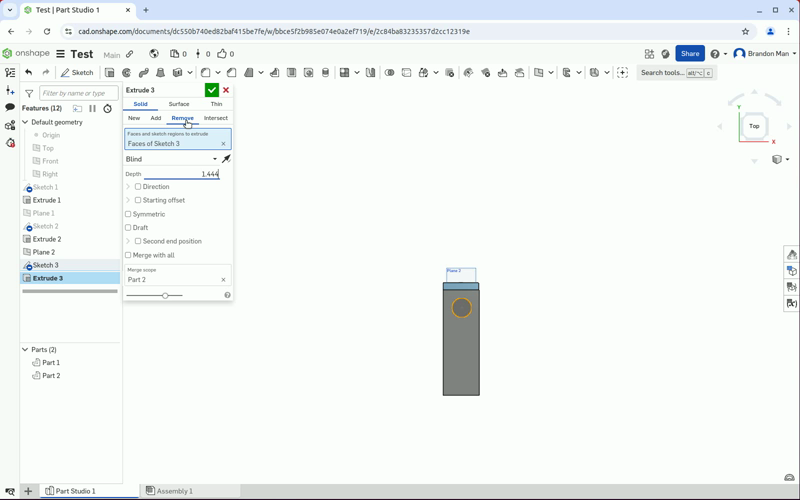
key(tab, 6)
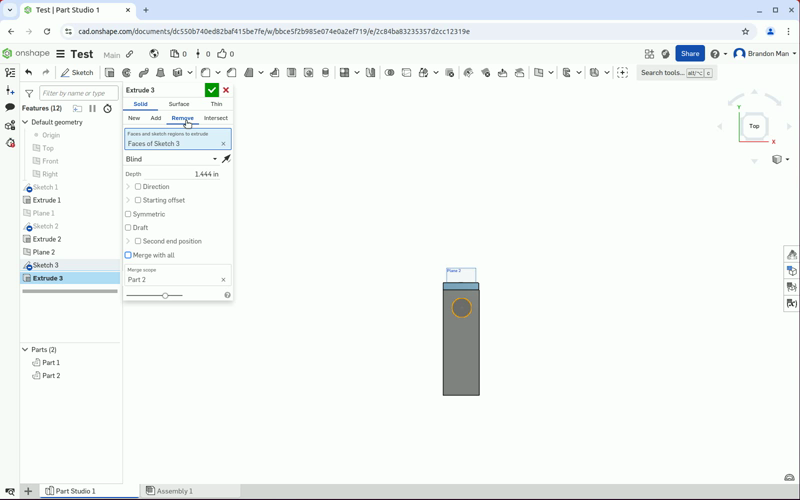
key(space)
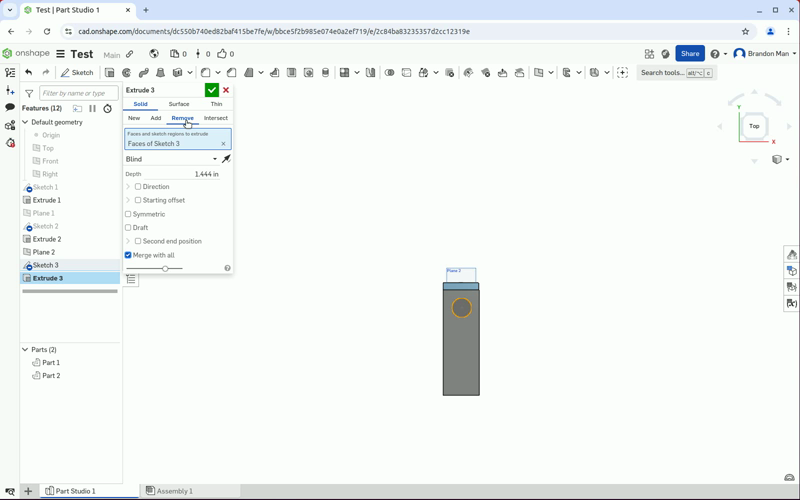
key(enter)
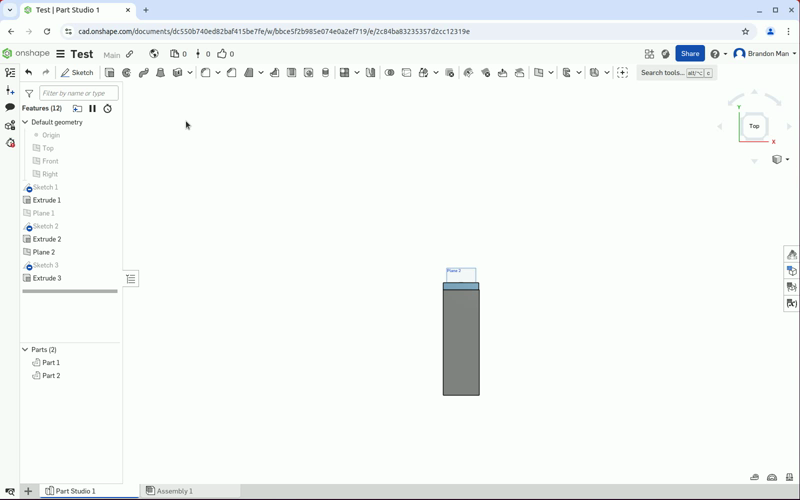
key(shift+h)
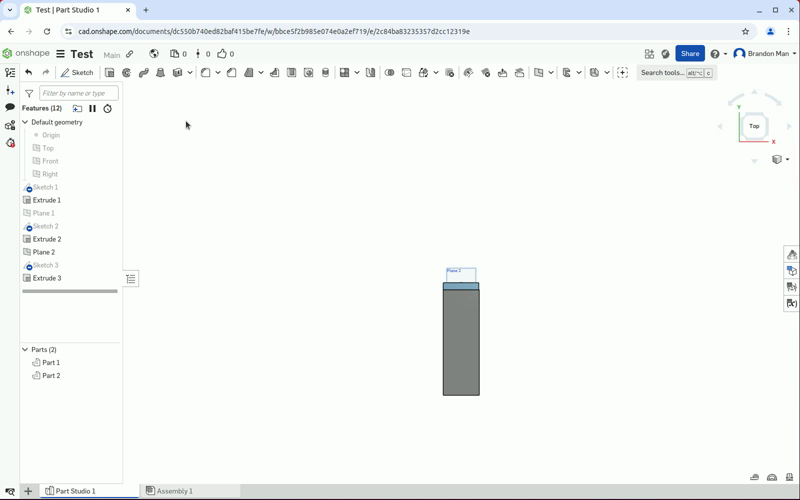
key(shift+h)
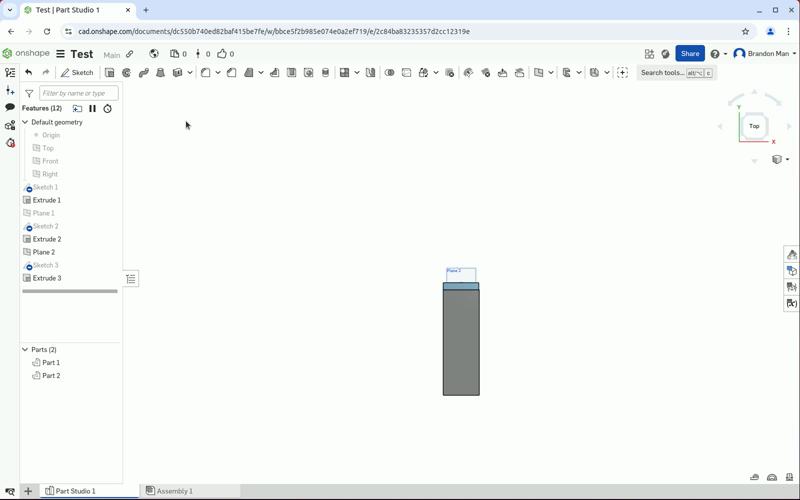
mouse_move(73, 189)
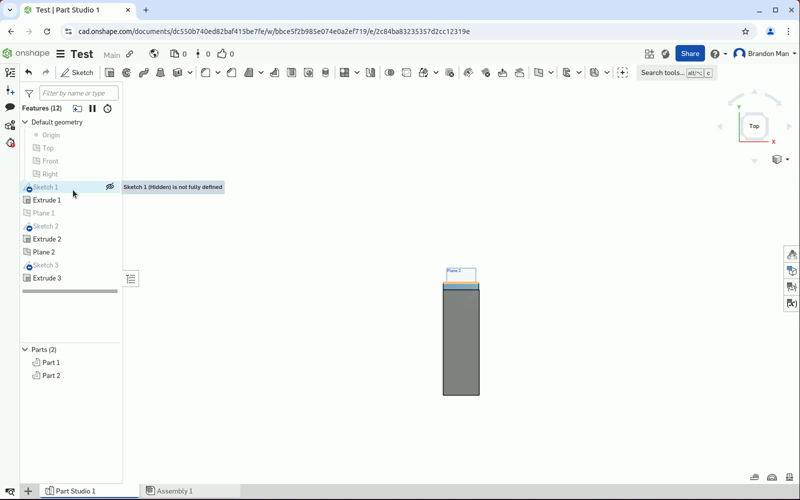
click(73, 189)
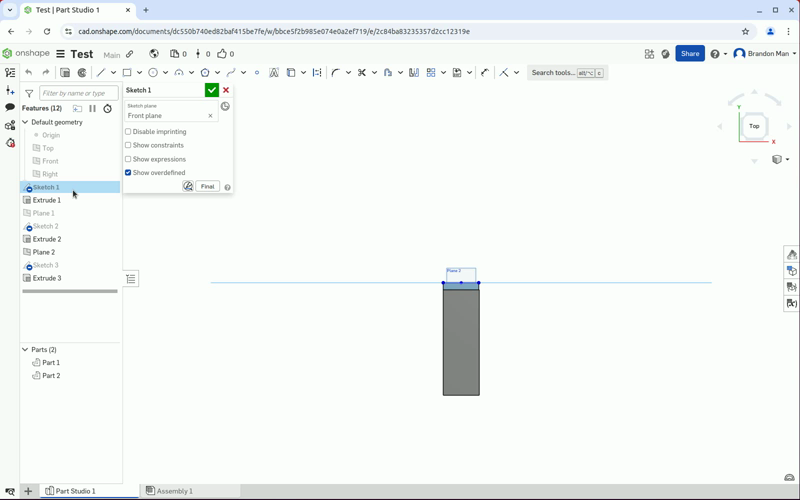
mouse_move(229, 92)
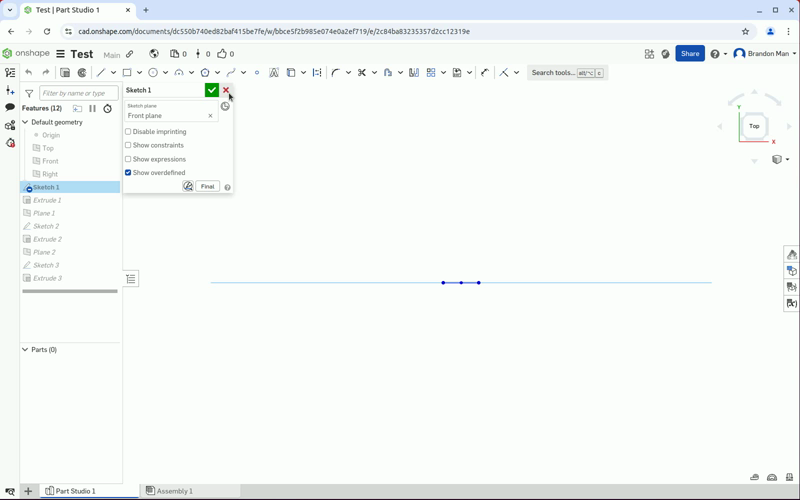
click(229, 92)
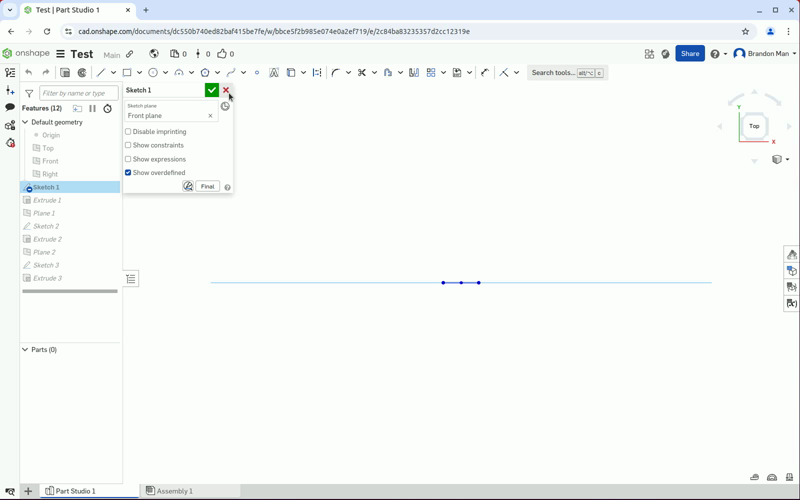
key(shift+s)
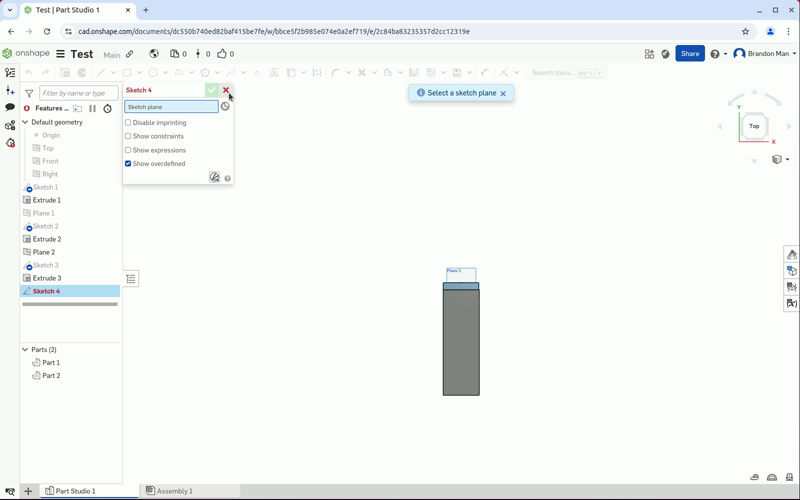
mouse_move(73, 254)
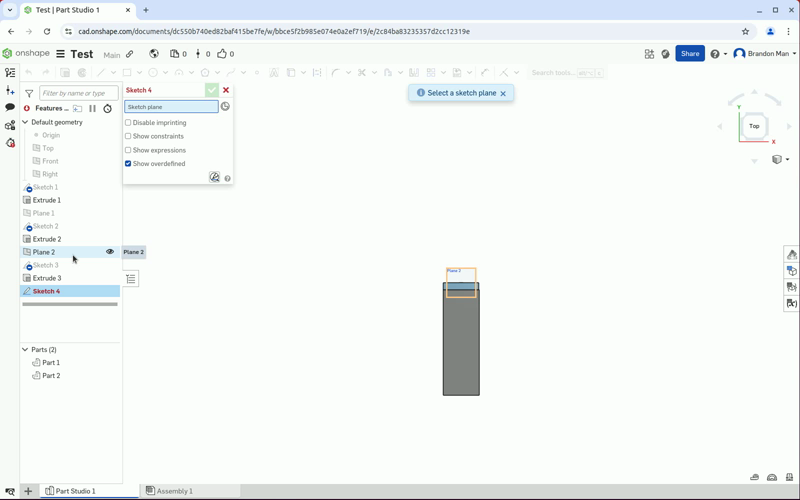
click(73, 254)
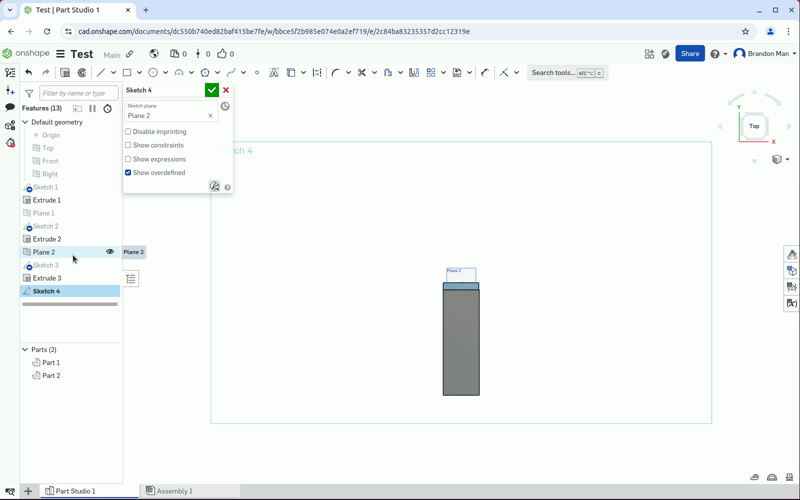
mouse_move(73, 352)
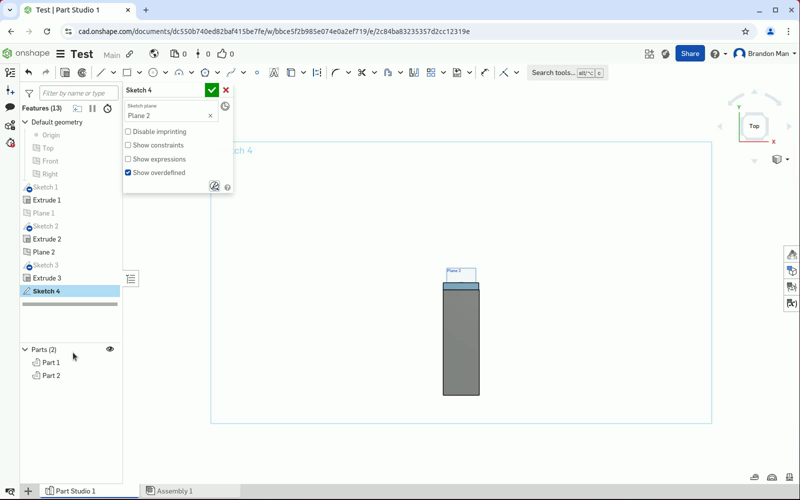
key(y)
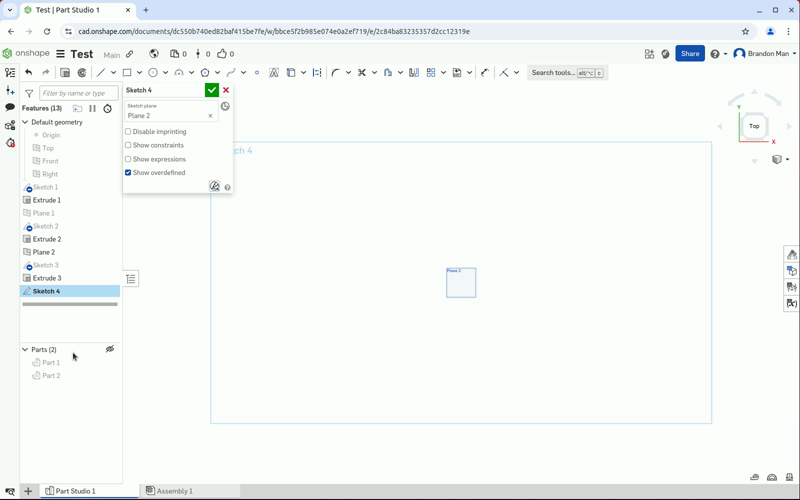
key(c)
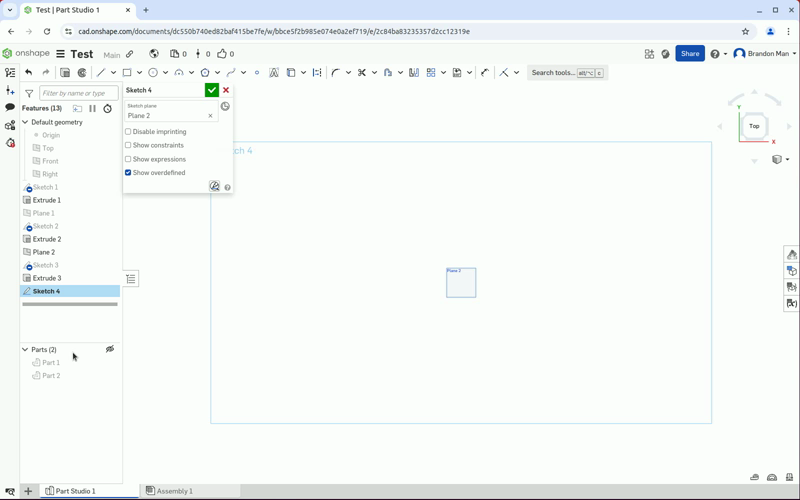
key_down(shift)
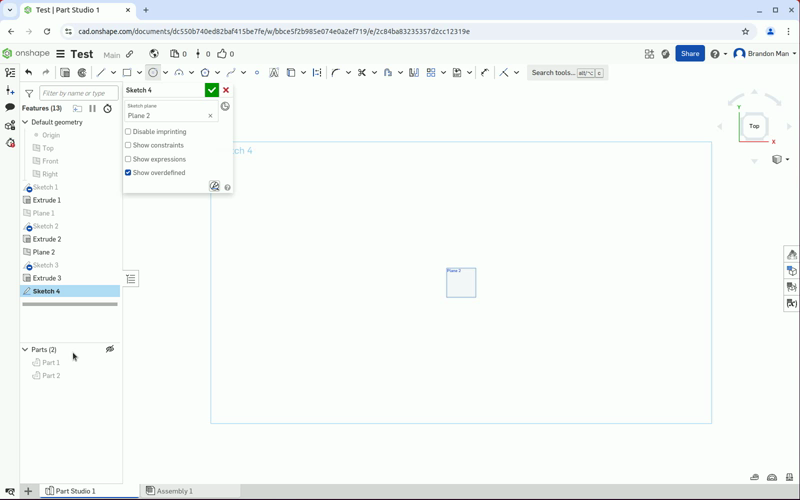
mouse_move(460, 329)
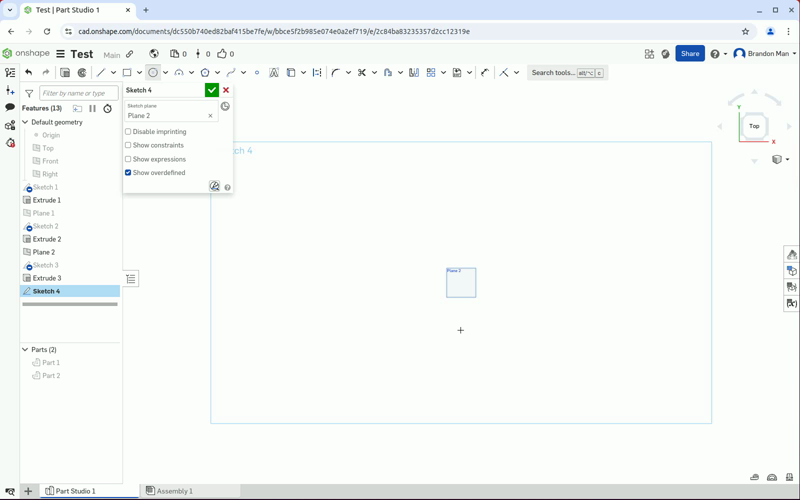
click(460, 329)
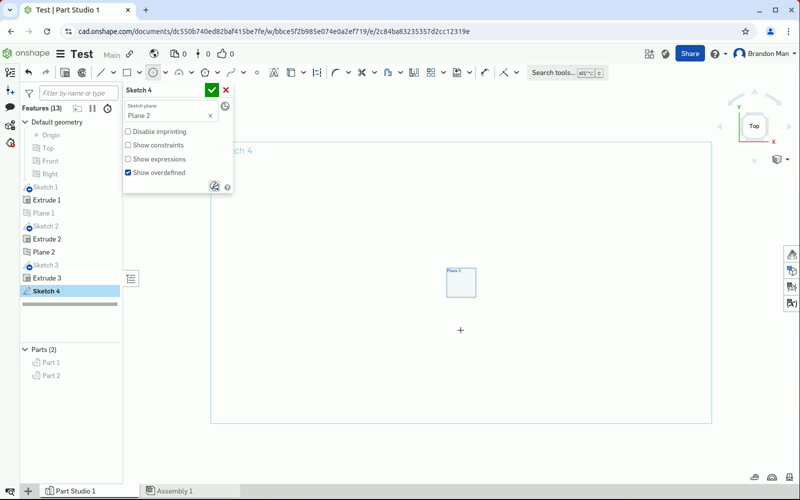
key_up(shift)
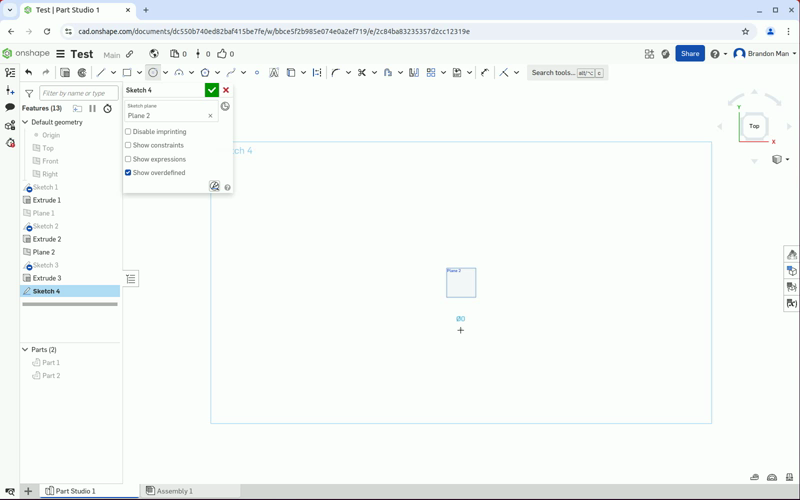
mouse_move(470, 329)
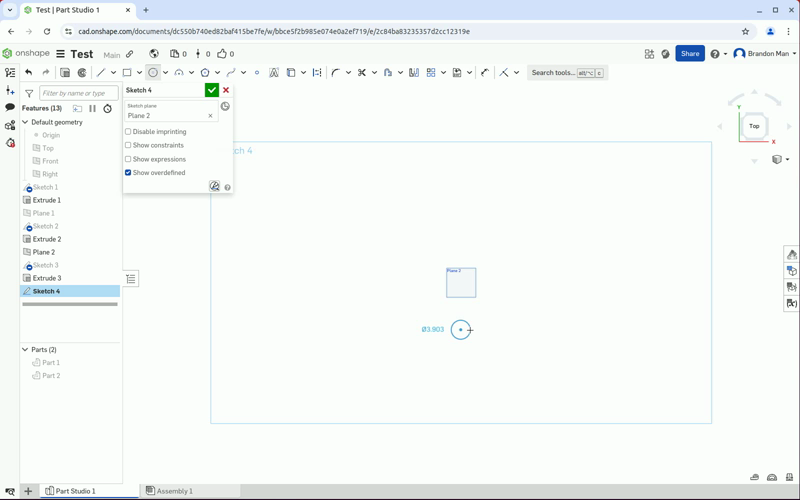
click(470, 329)
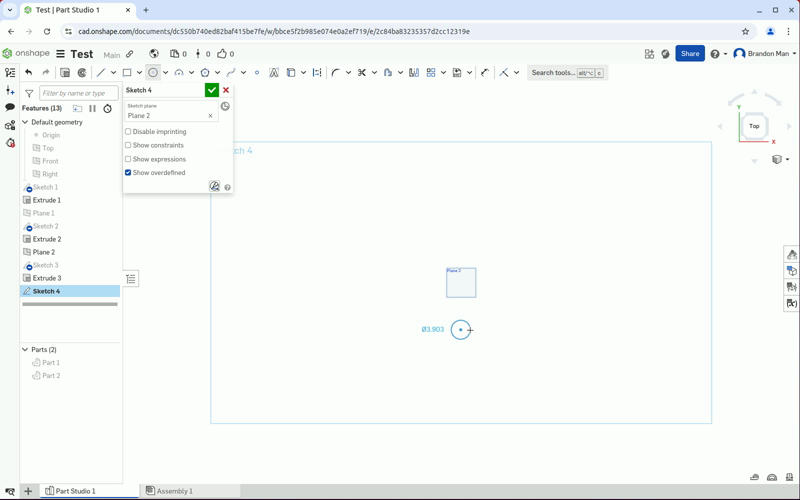
key(esc)
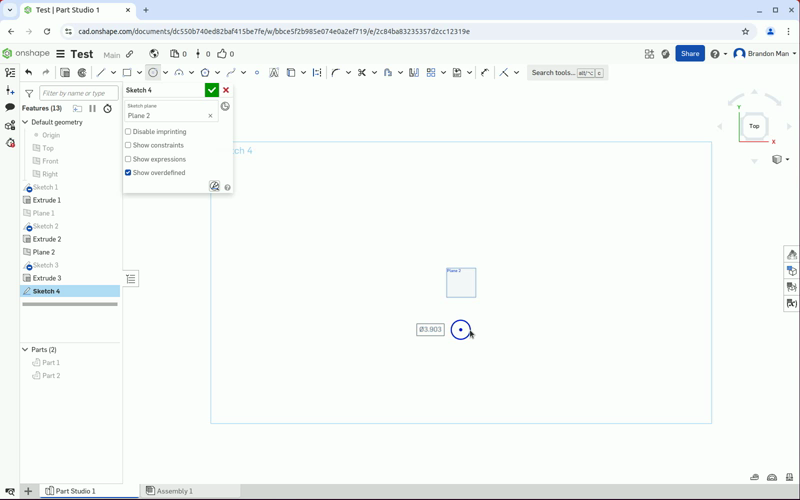
mouse_move(456, 330)
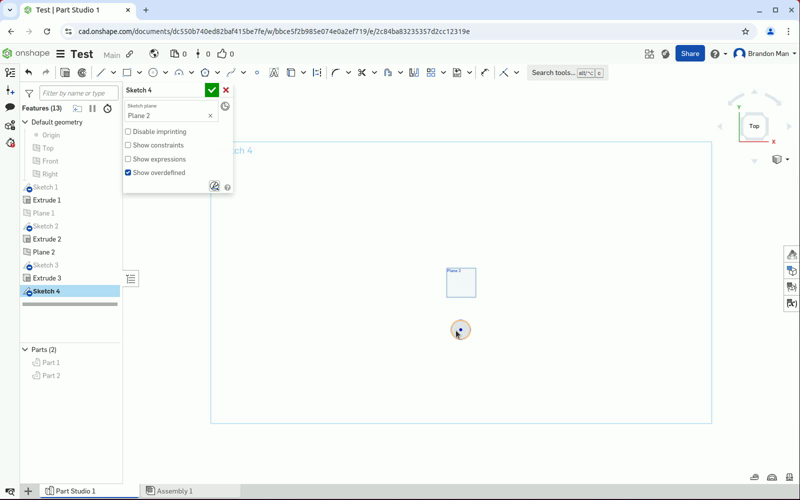
scroll(6)
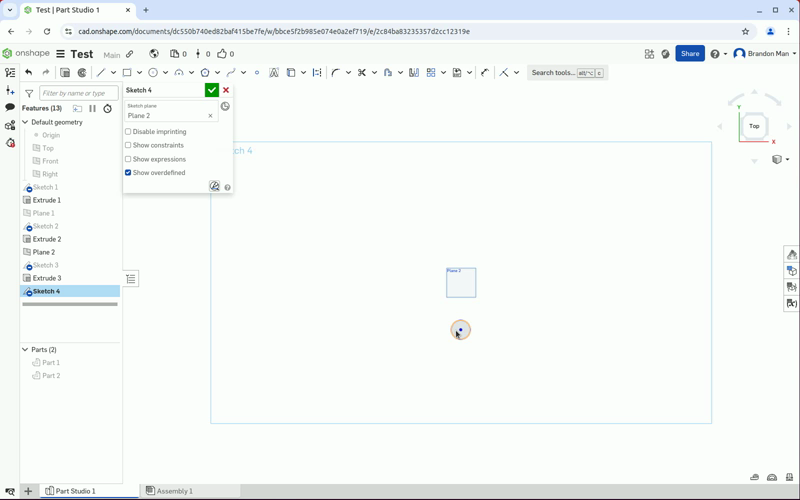
scroll(6)
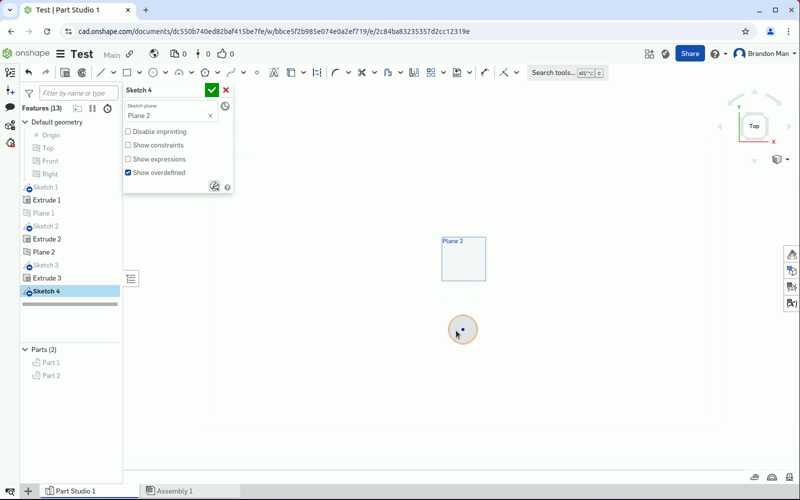
scroll(6)
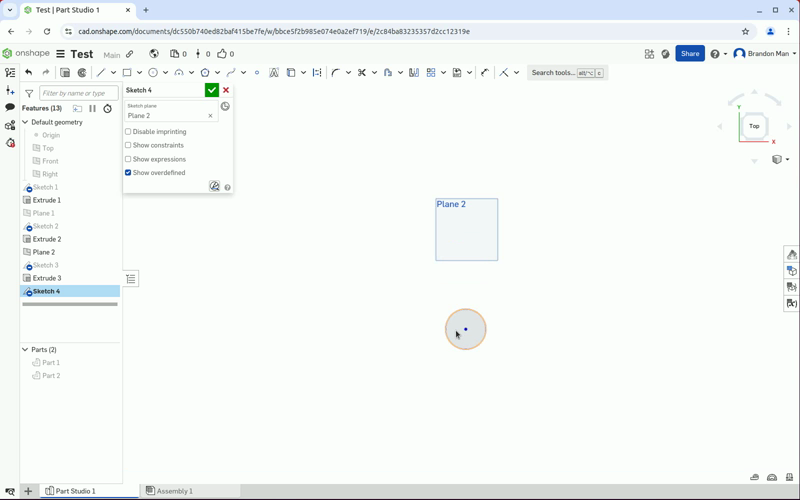
scroll(6)
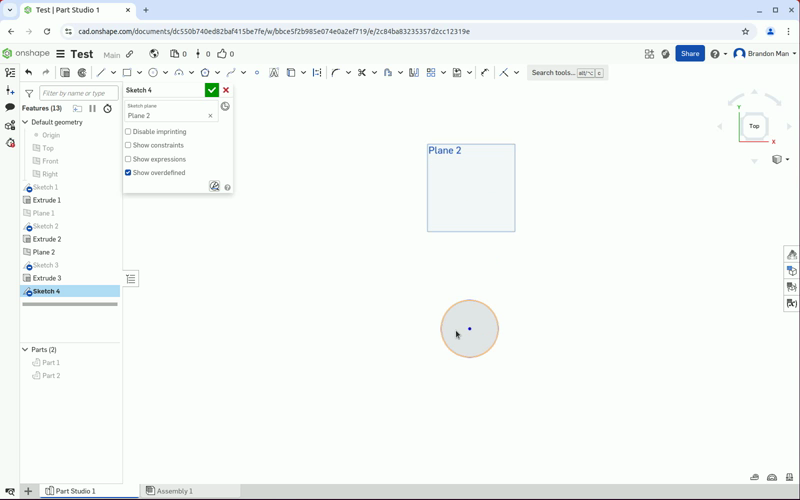
scroll(6)
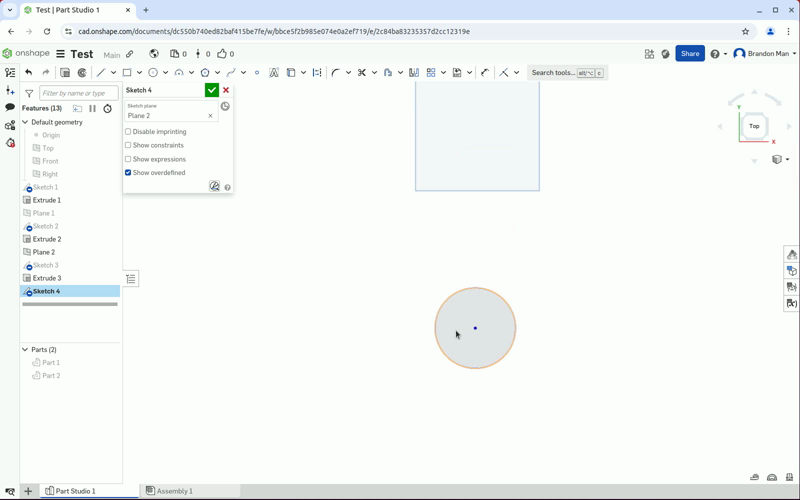
scroll(6)
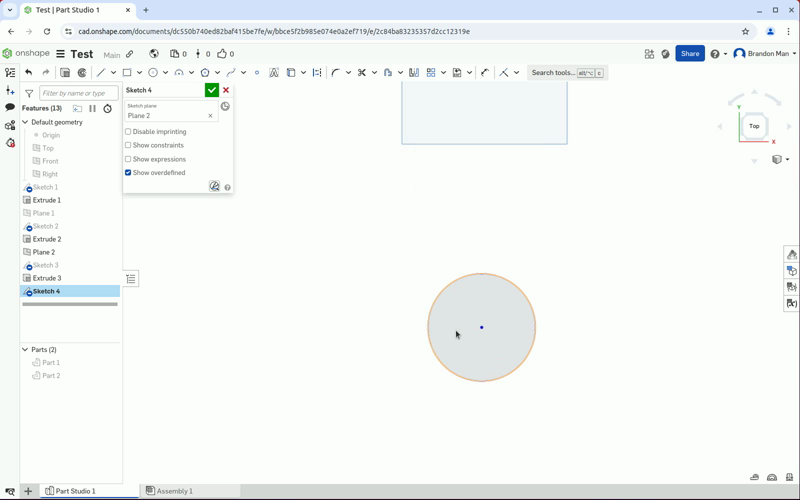
scroll(6)
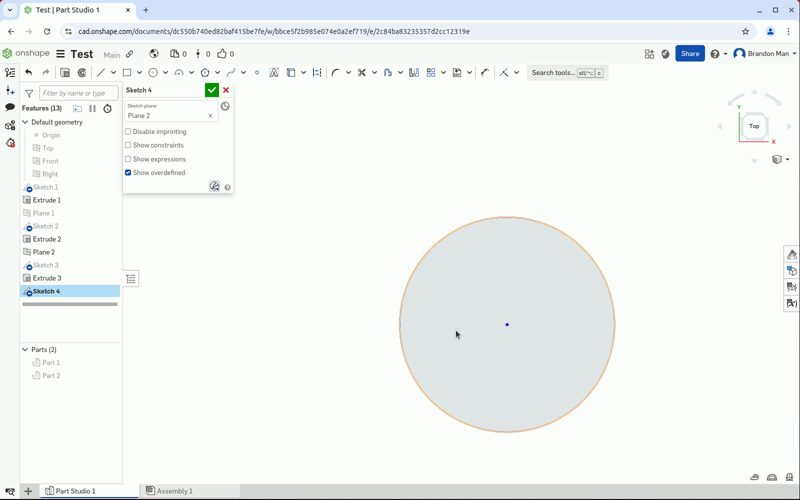
click(456, 330)
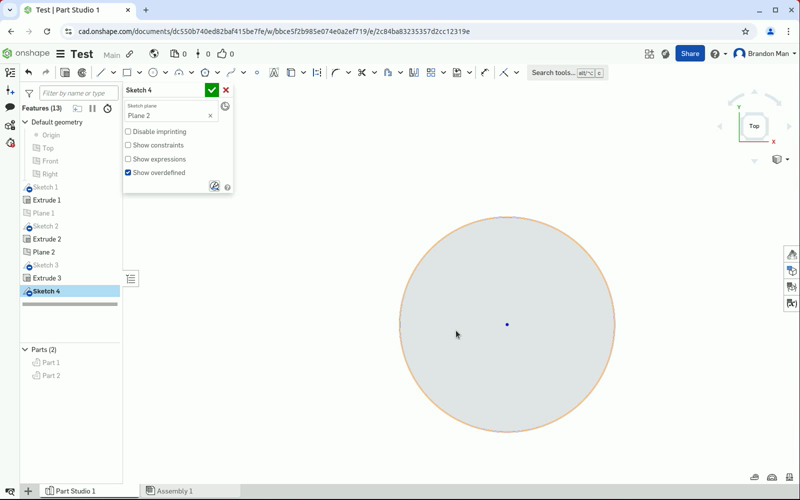
scroll(-6)
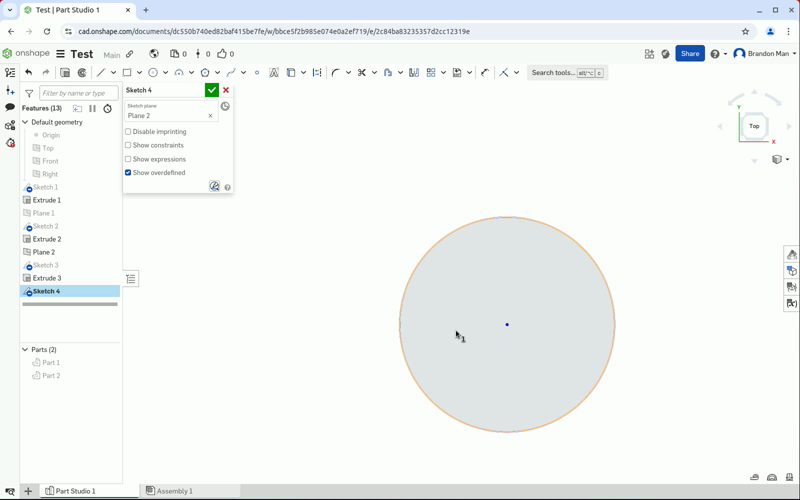
scroll(-6)
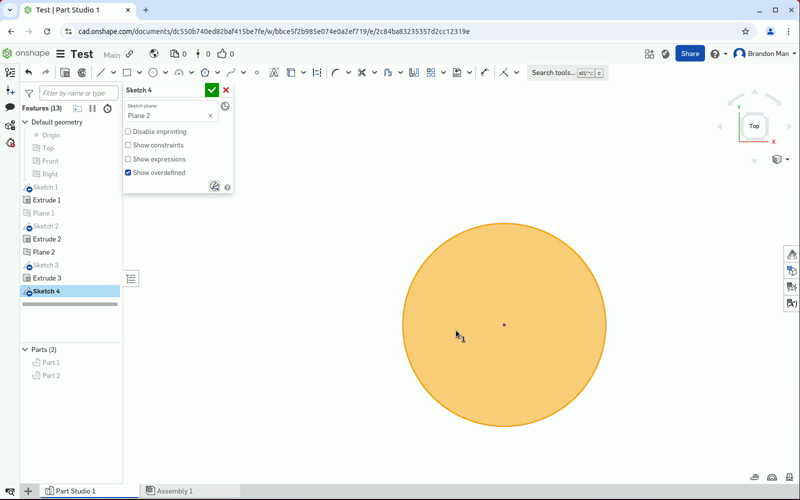
scroll(-6)
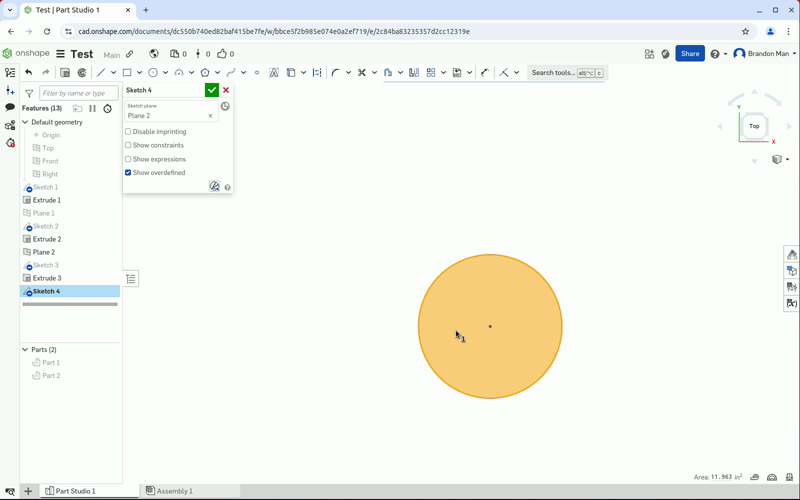
scroll(-6)
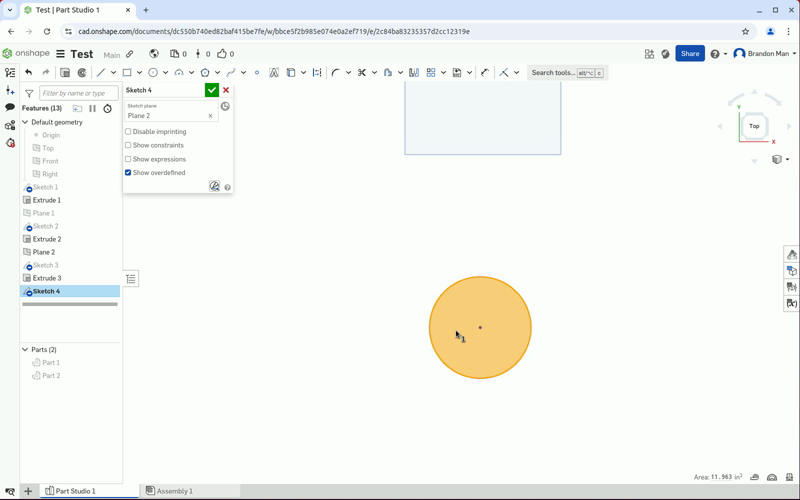
scroll(-6)
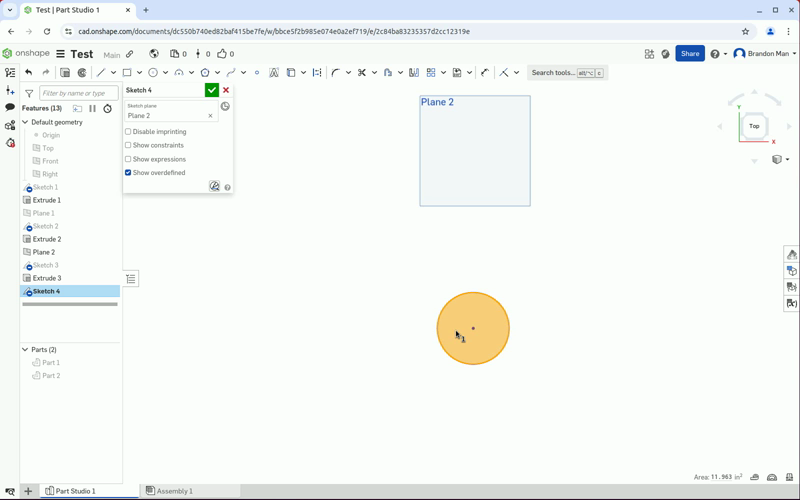
scroll(-6)
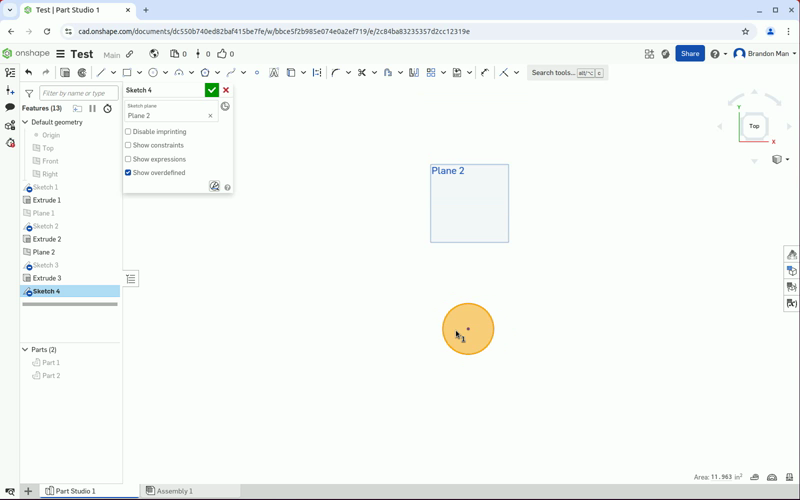
scroll(-6)
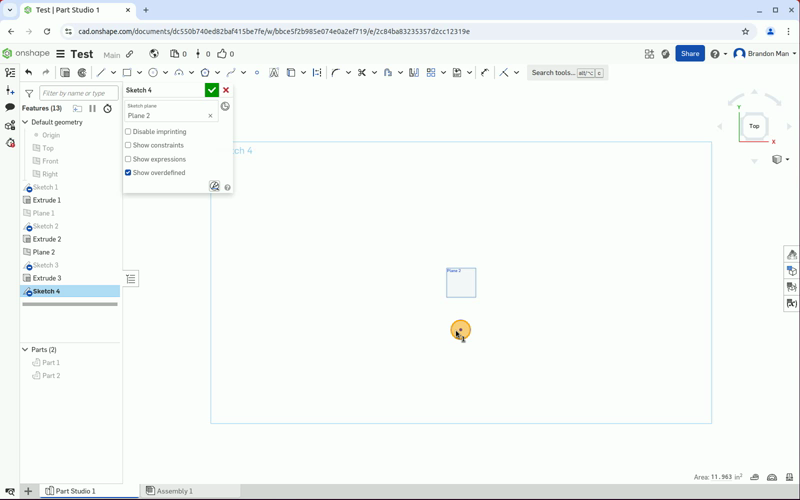
mouse_move(73, 352)
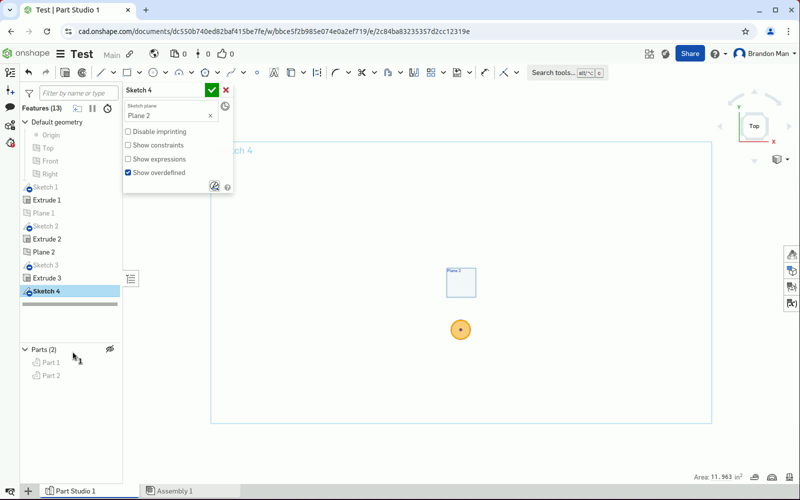
key(shift+y)
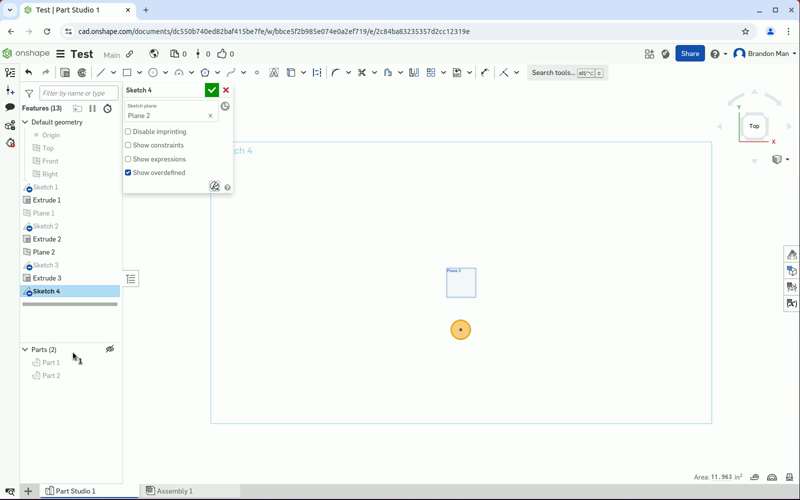
key(shift+e)
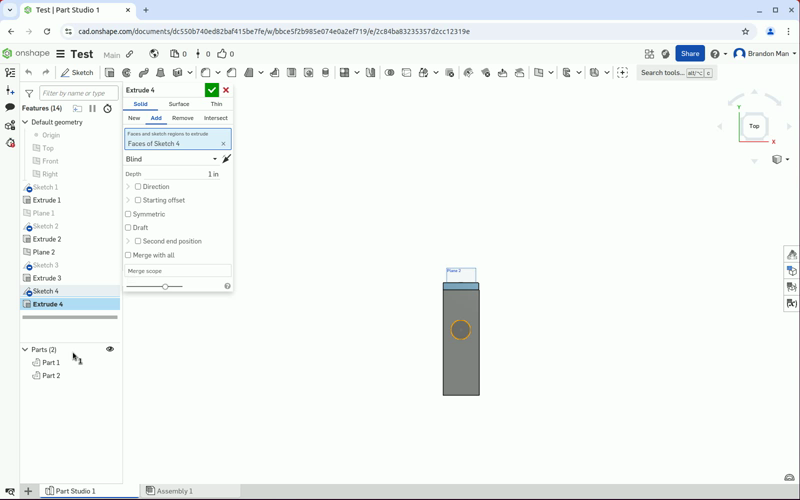
mouse_move(143, 106)
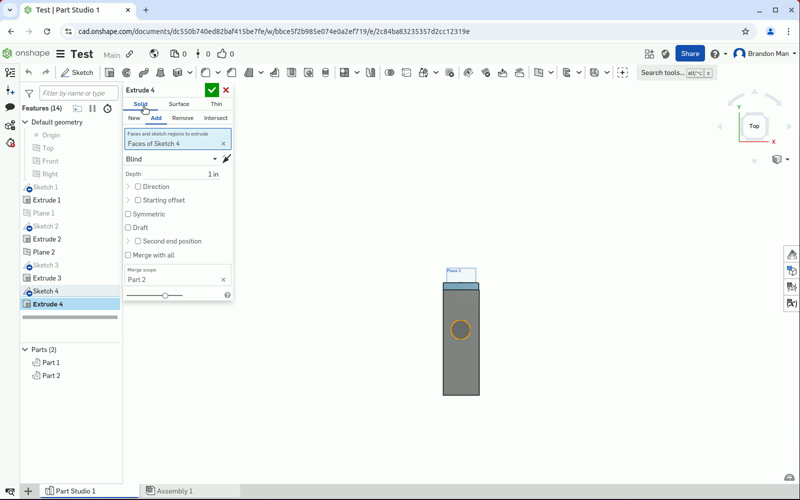
click(143, 106)
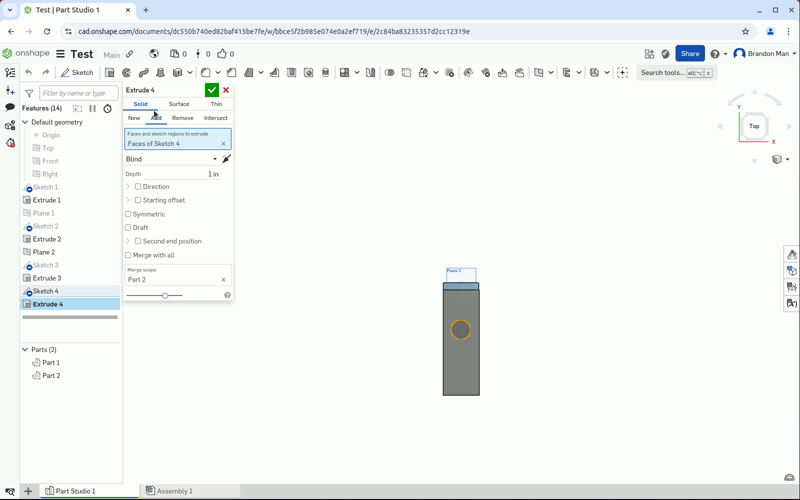
mouse_move(186, 120)
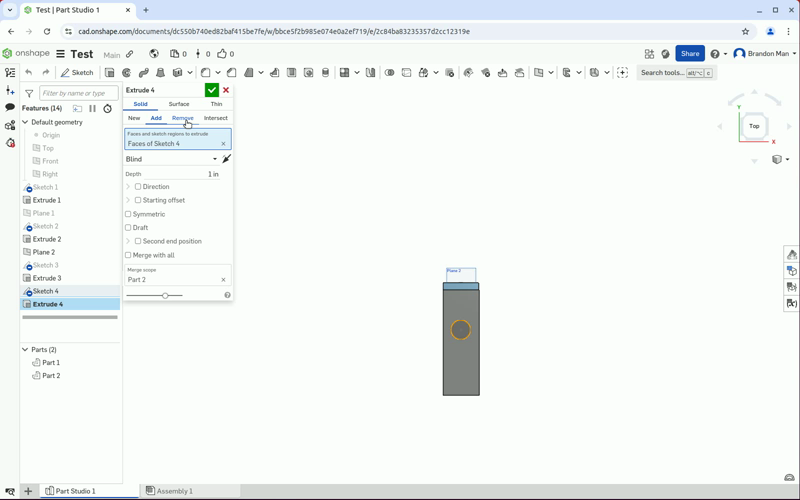
click(186, 120)
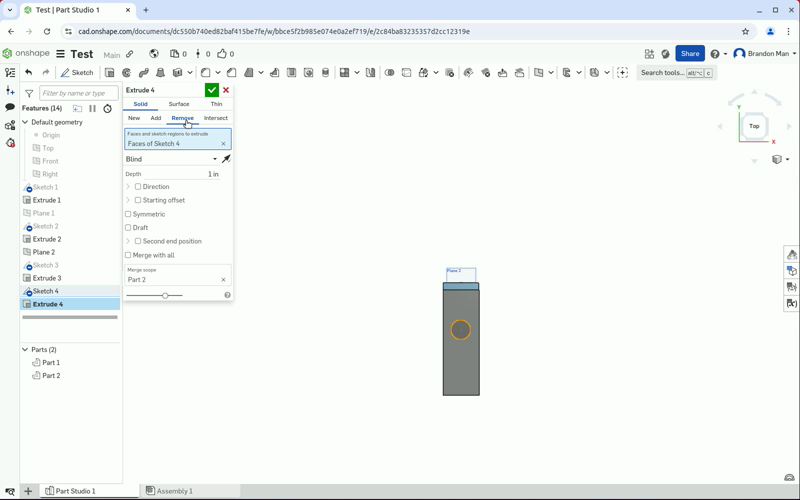
key(tab, 4)
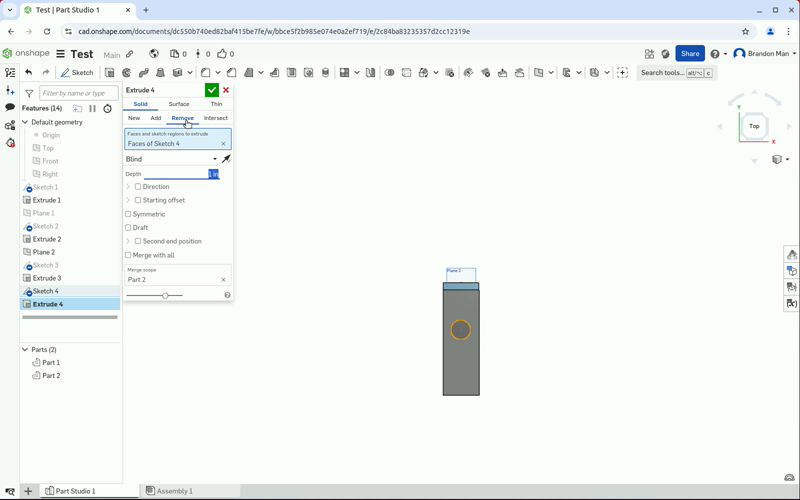
text(1.444)
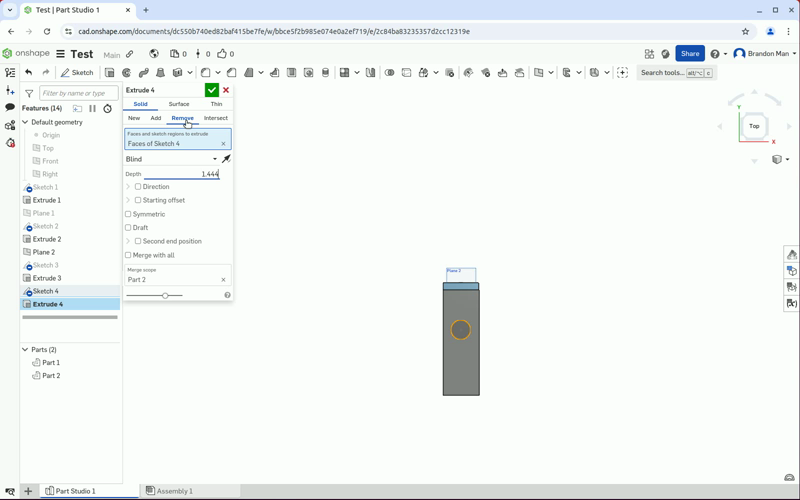
key(tab, 6)
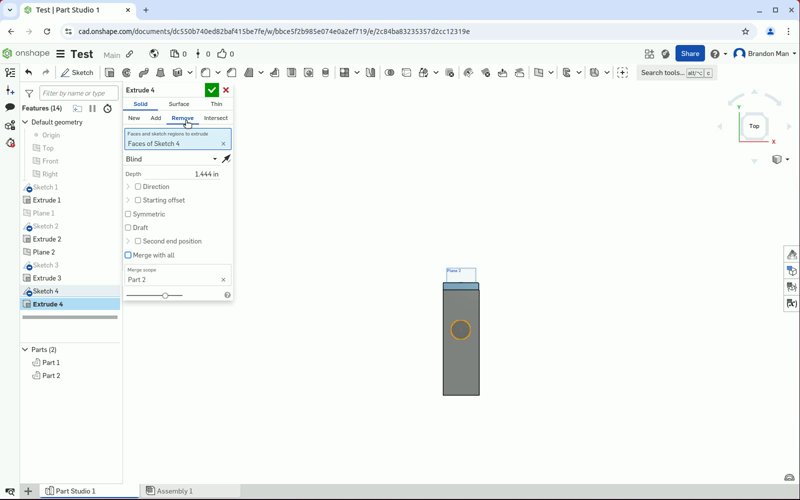
key(space)
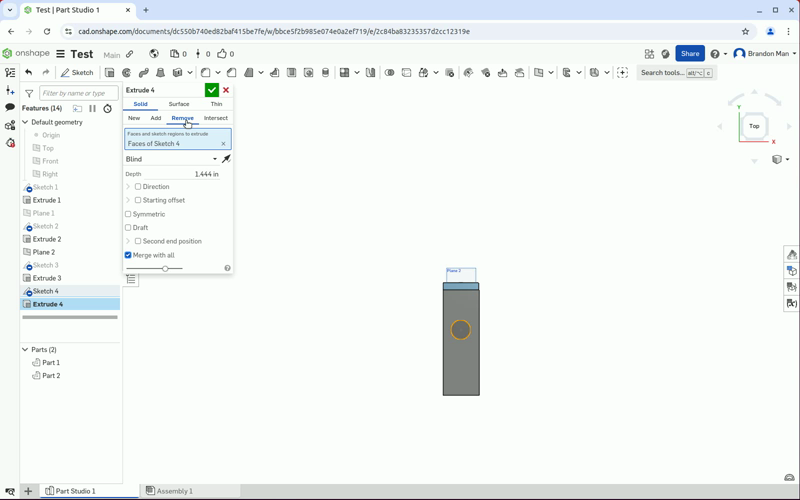
key(enter)
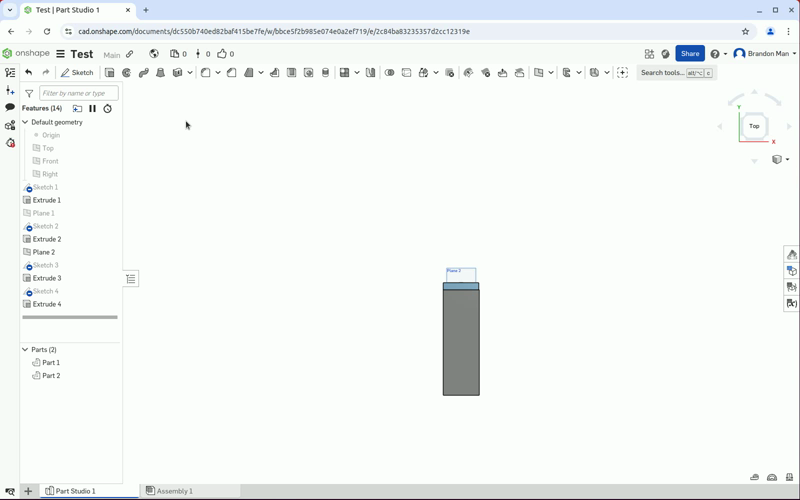
key(shift+h)
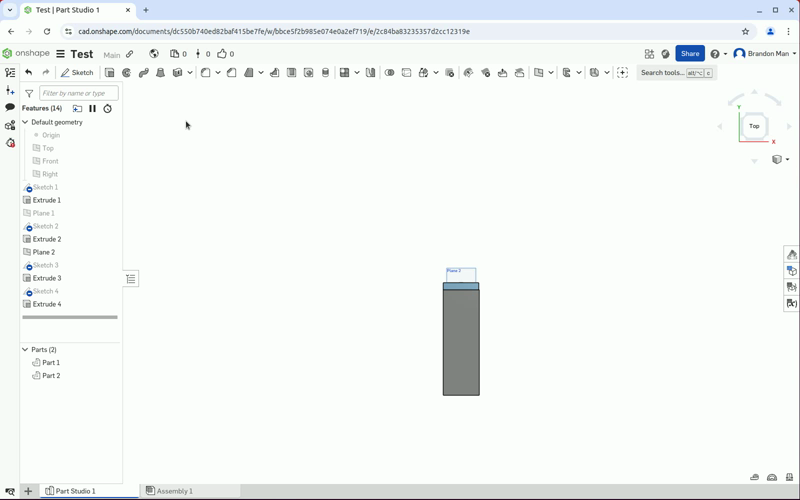
key(shift+h)
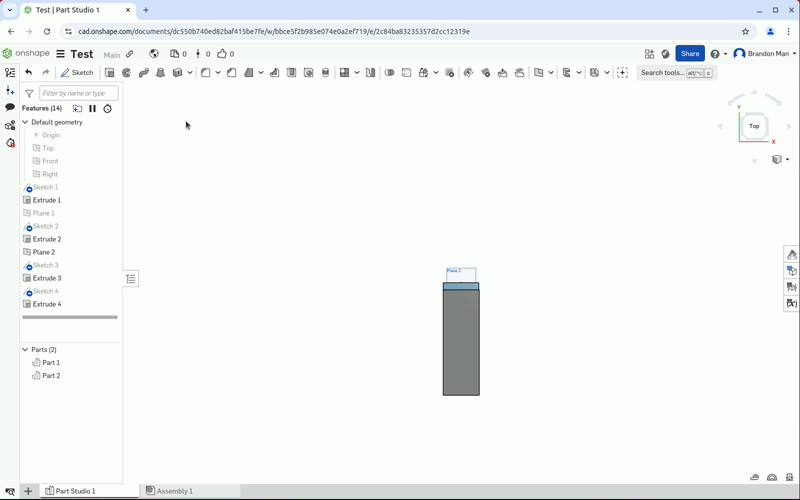
mouse_move(73, 189)
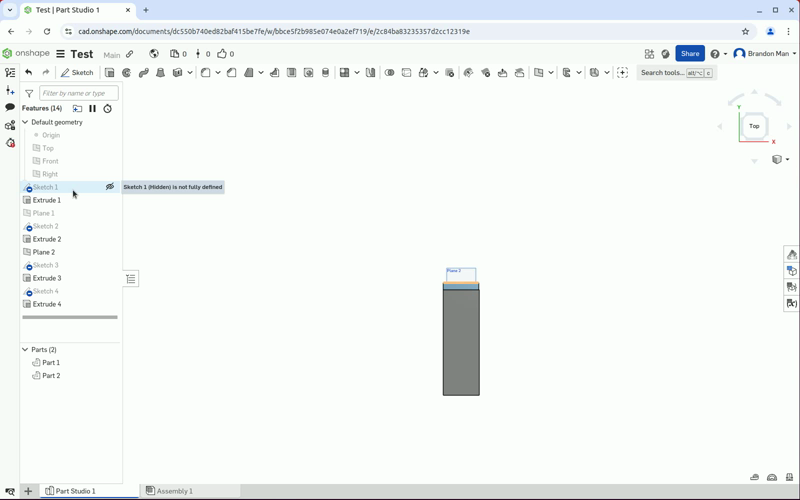
click(73, 189)
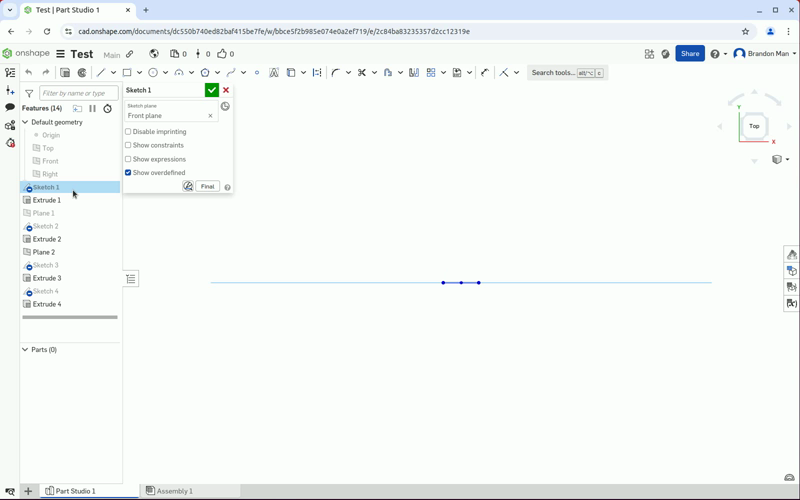
mouse_move(229, 92)
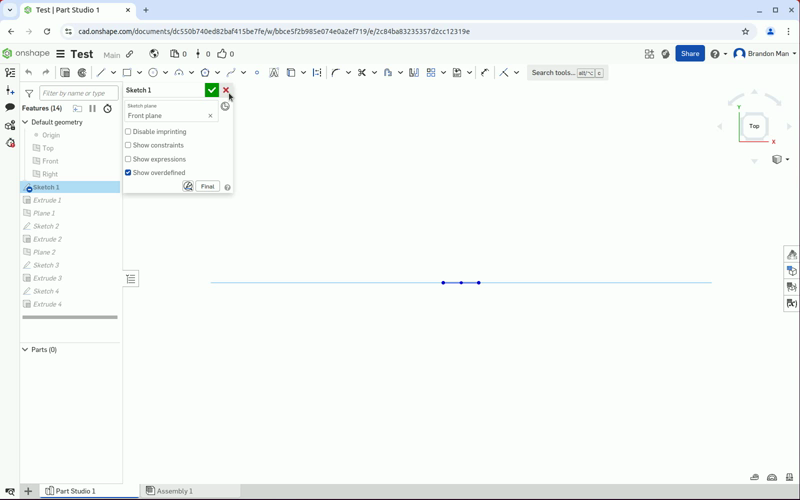
click(229, 92)
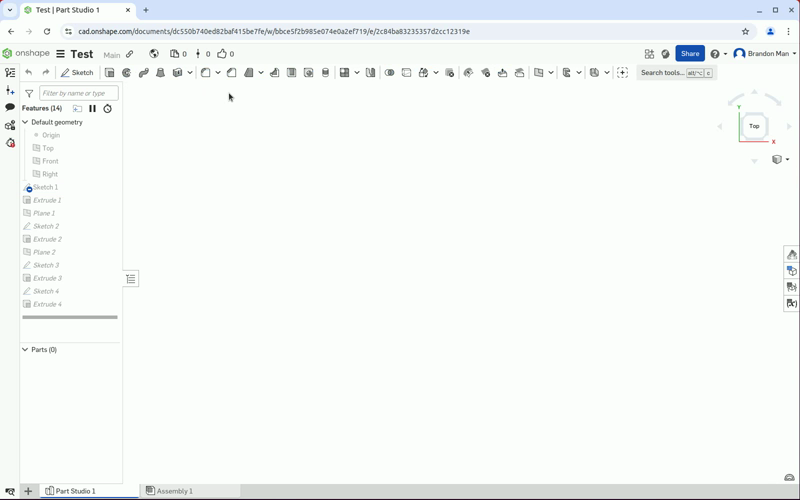
key(shift+s)
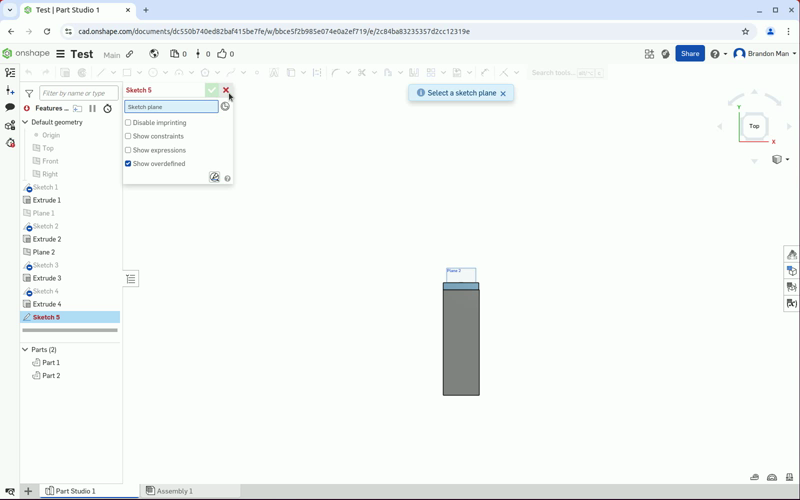
mouse_move(73, 254)
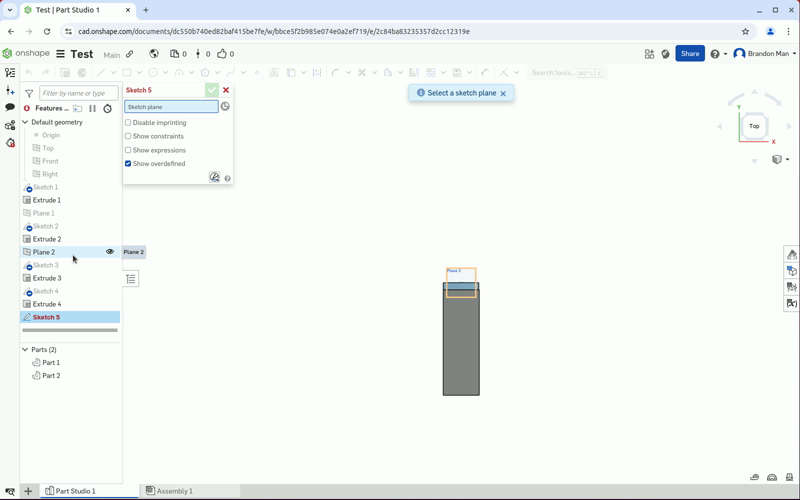
click(73, 254)
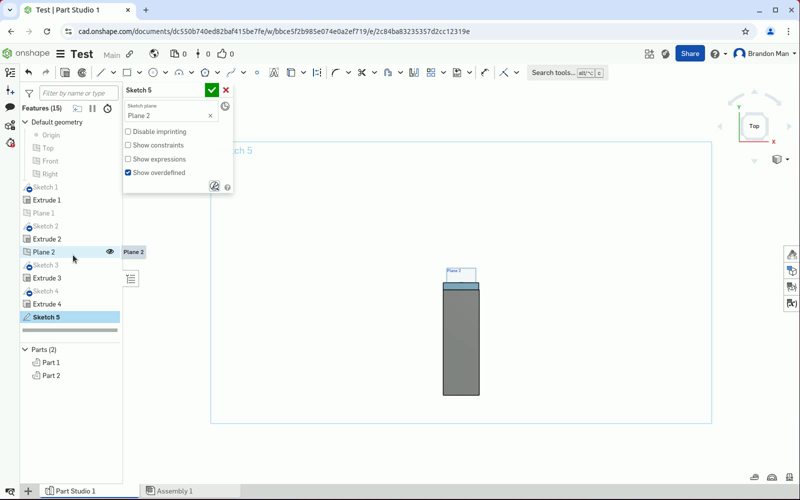
mouse_move(73, 352)
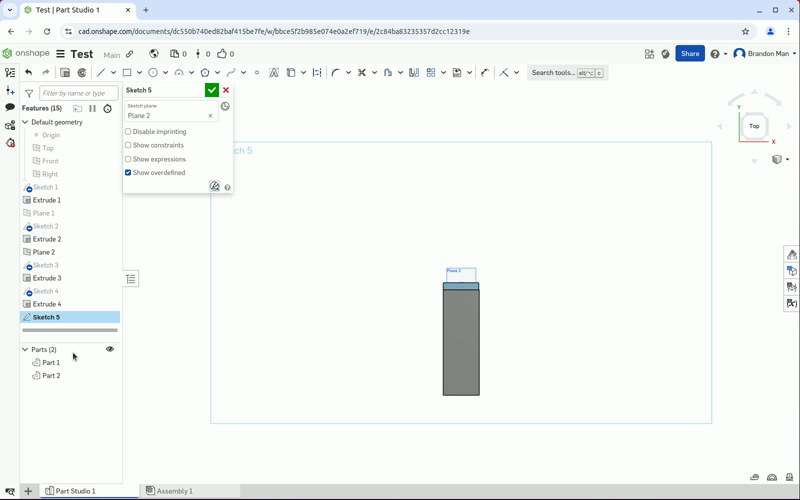
key(y)
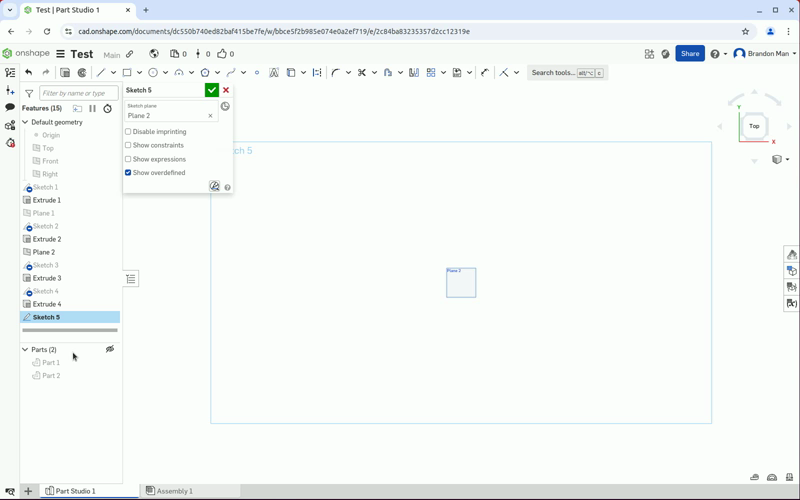
key(c)
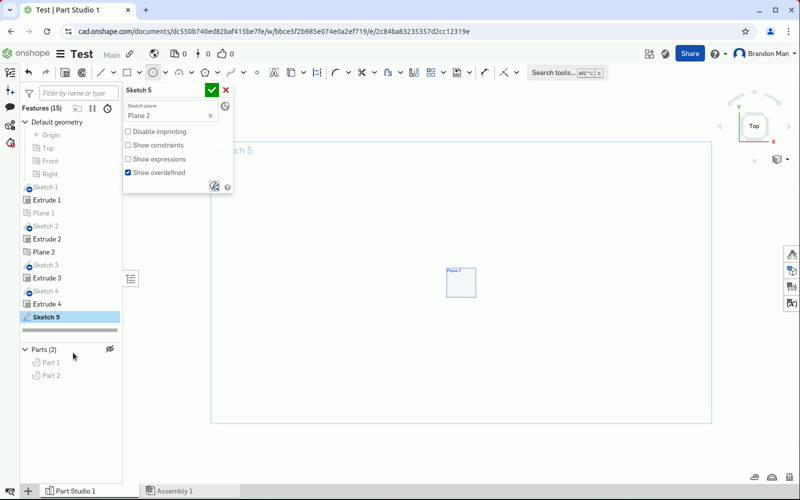
key_down(shift)
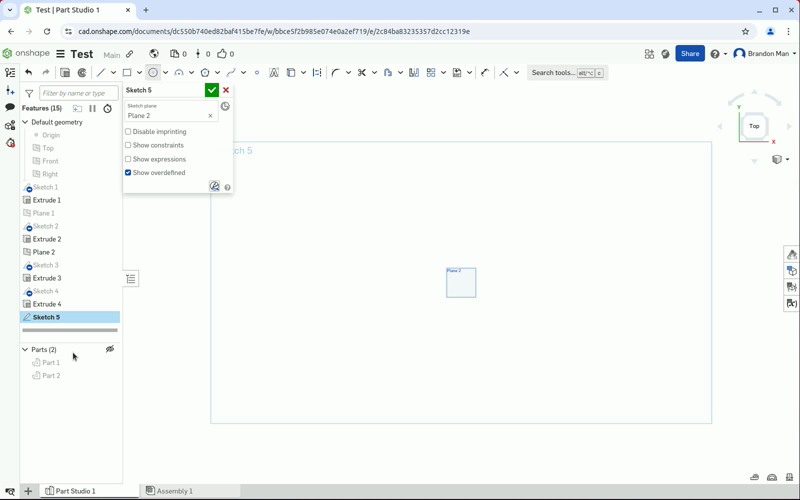
mouse_move(460, 353)
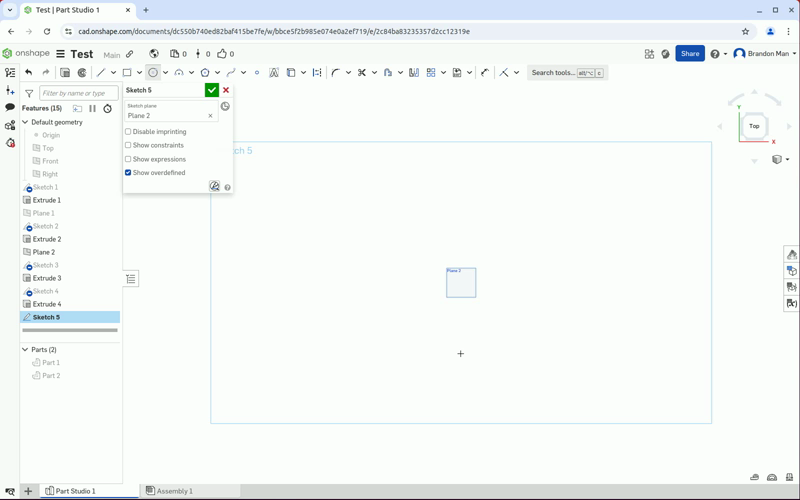
click(460, 353)
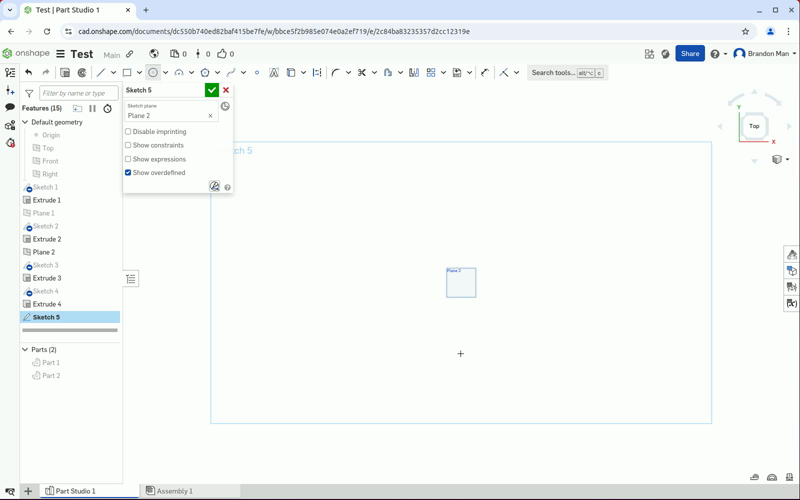
key_up(shift)
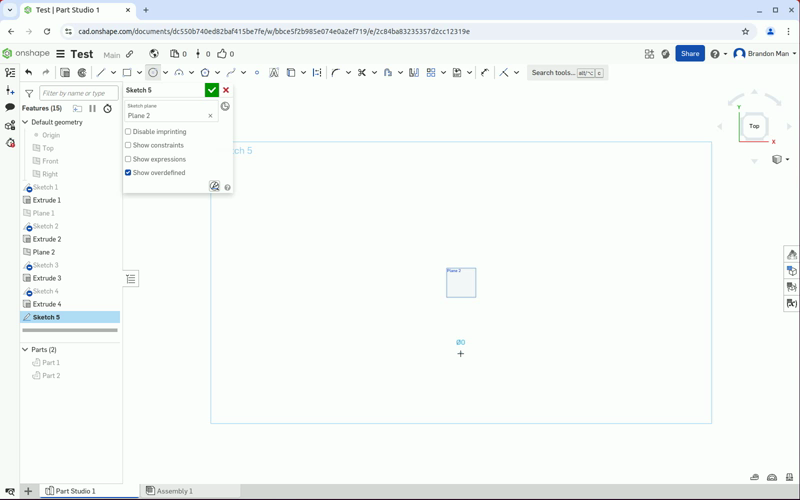
mouse_move(470, 353)
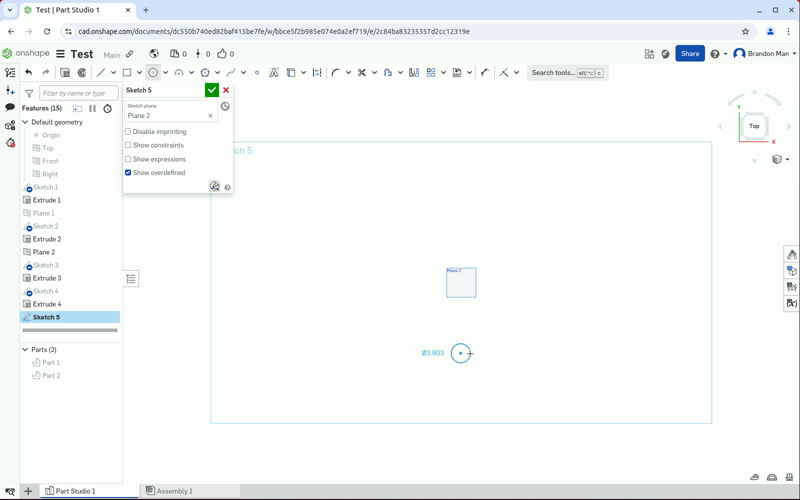
click(470, 353)
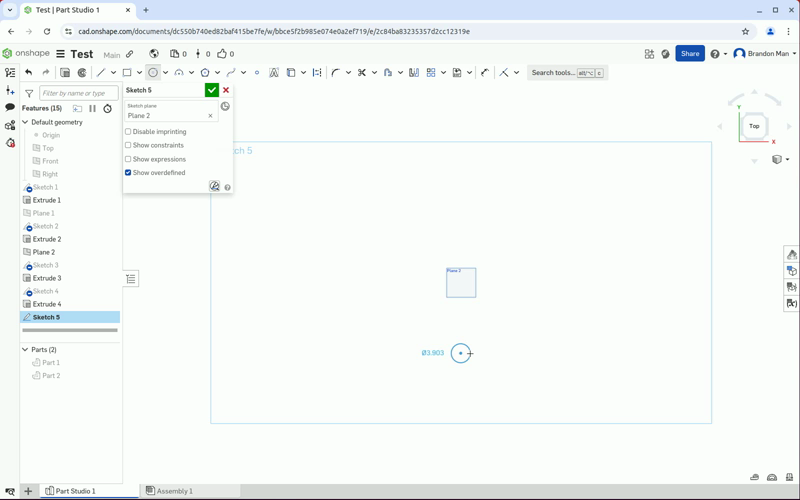
key(esc)
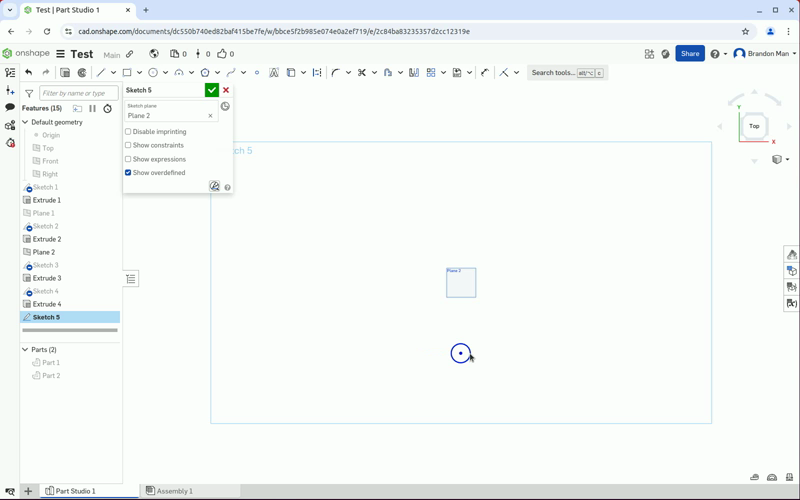
mouse_move(454, 350)
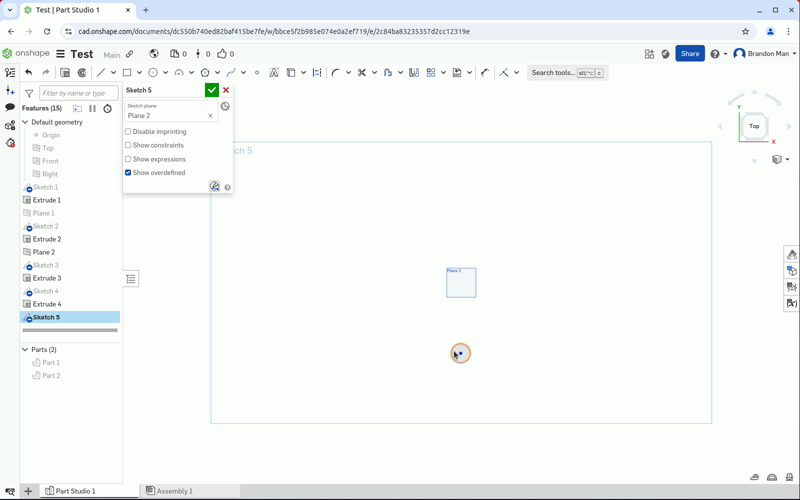
scroll(6)
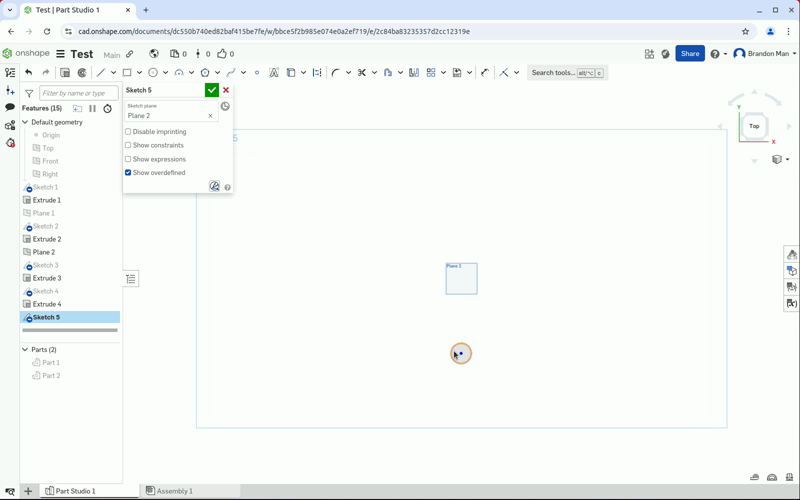
scroll(6)
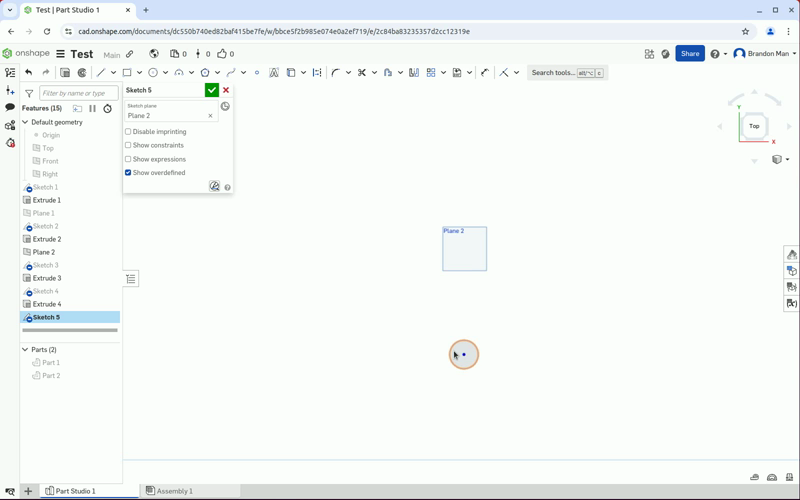
scroll(6)
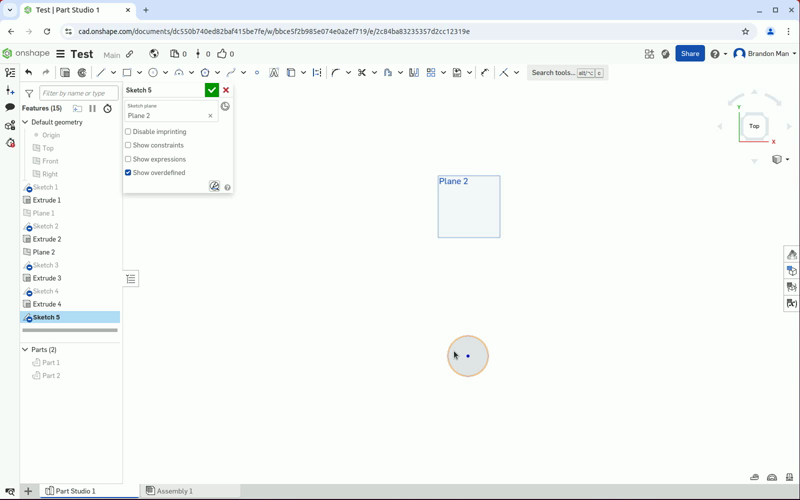
scroll(6)
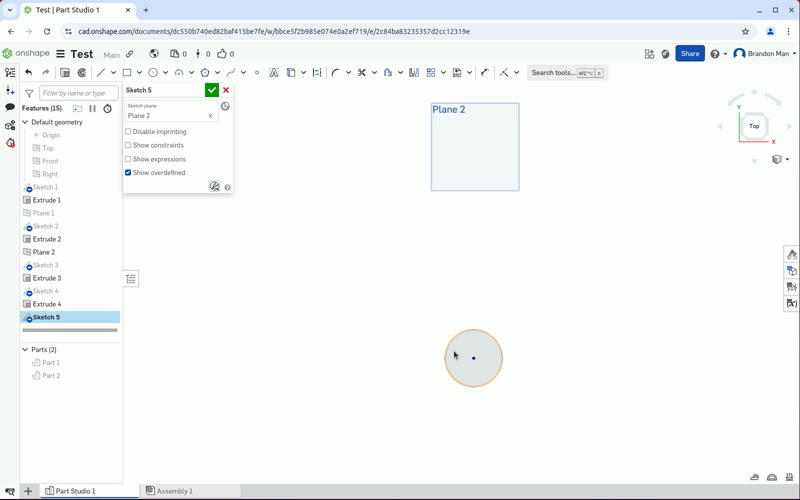
scroll(6)
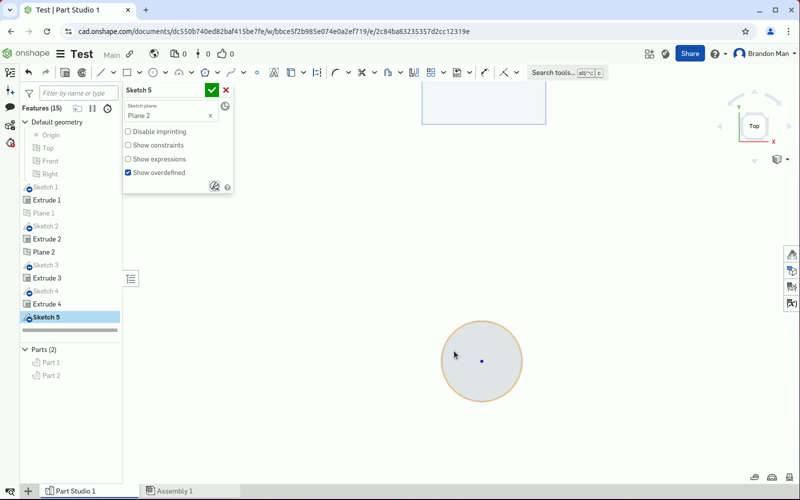
scroll(6)
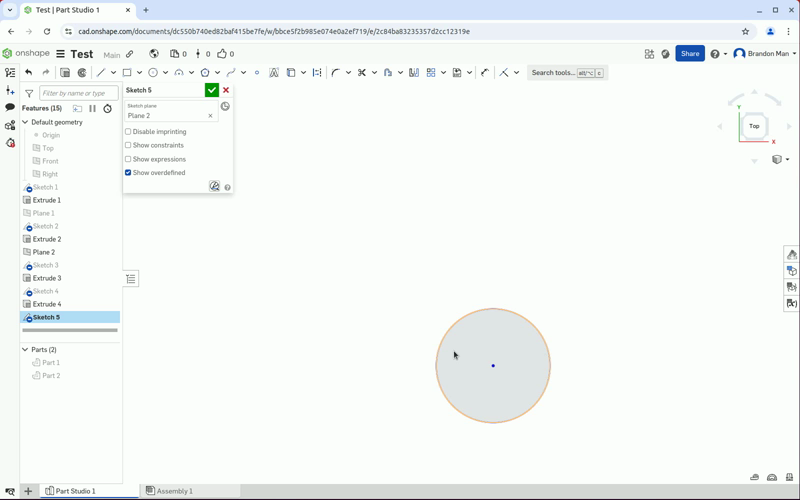
scroll(6)
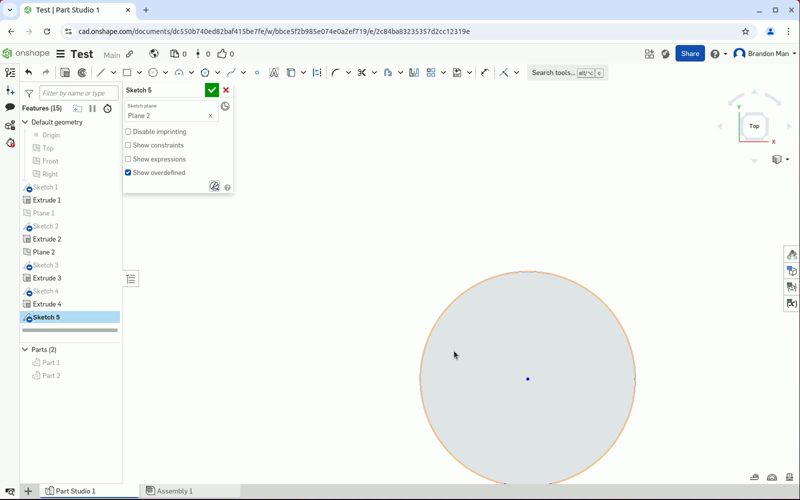
click(454, 350)
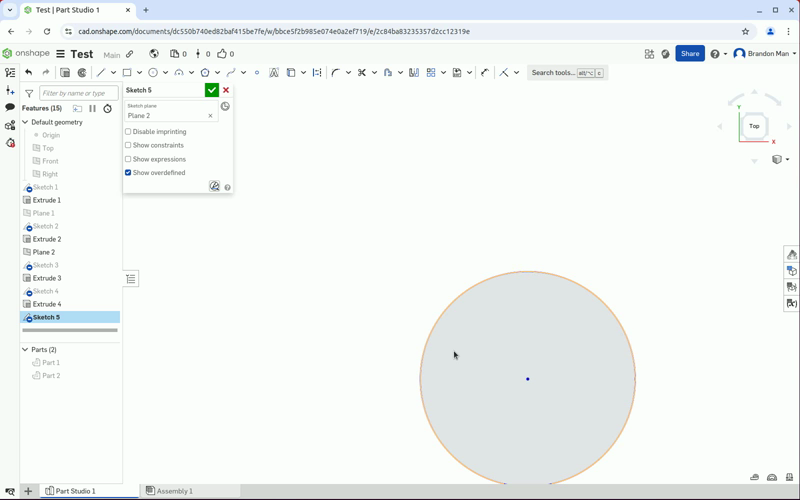
scroll(-6)
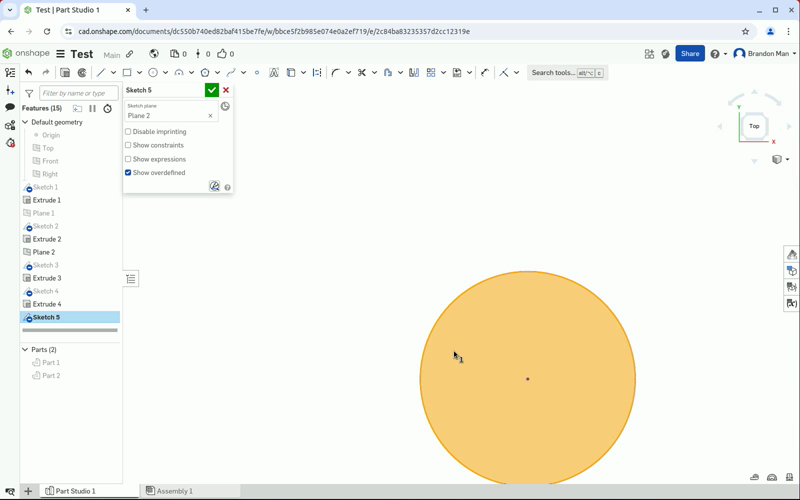
scroll(-6)
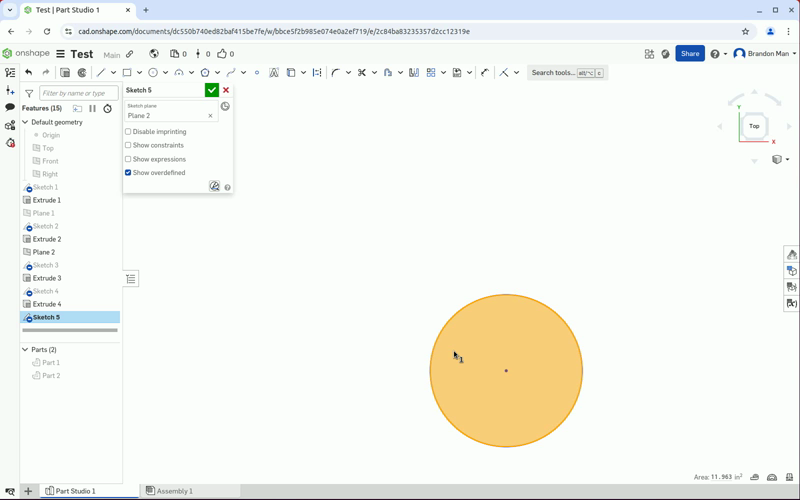
scroll(-6)
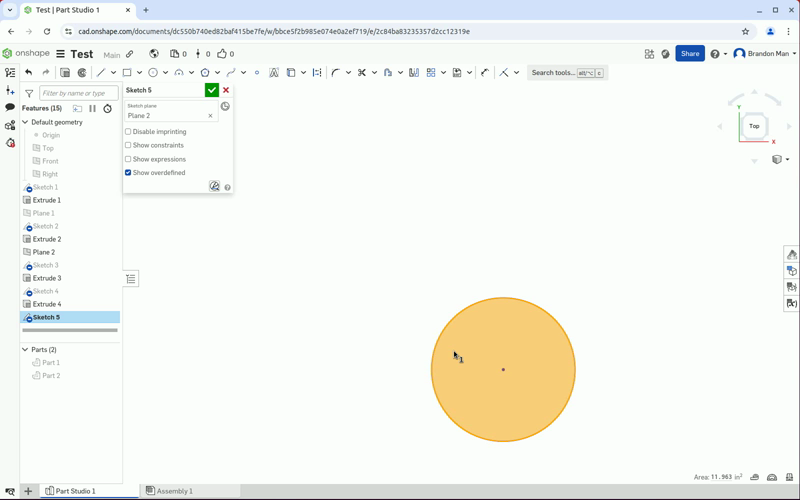
scroll(-6)
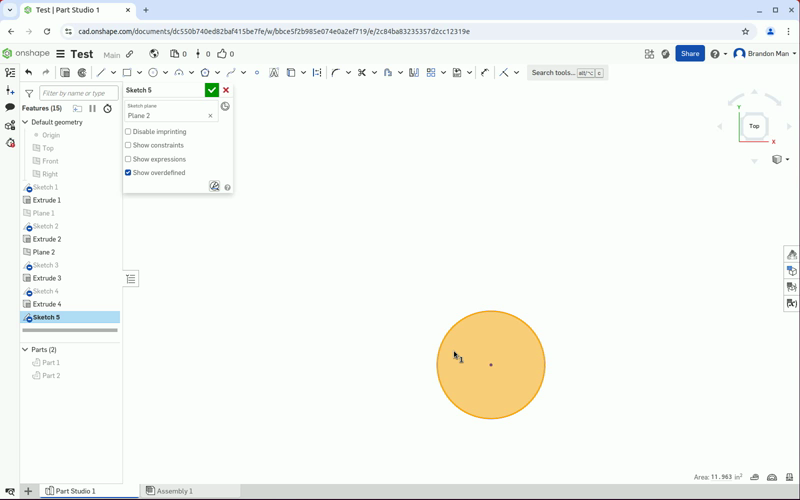
scroll(-6)
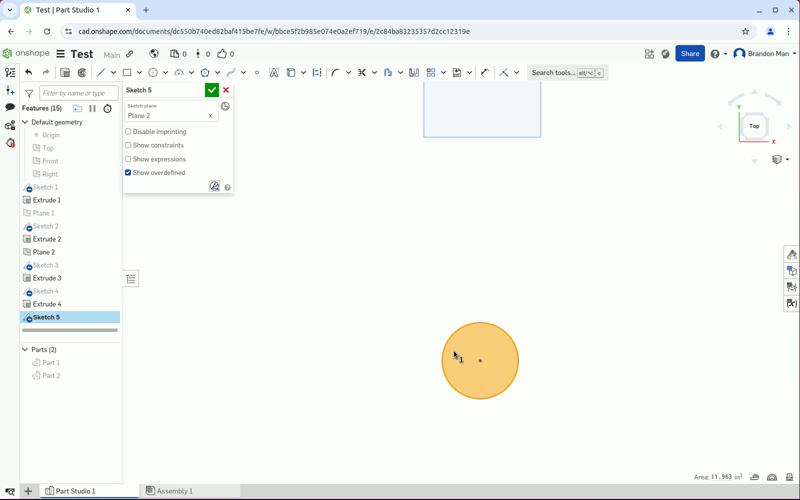
scroll(-6)
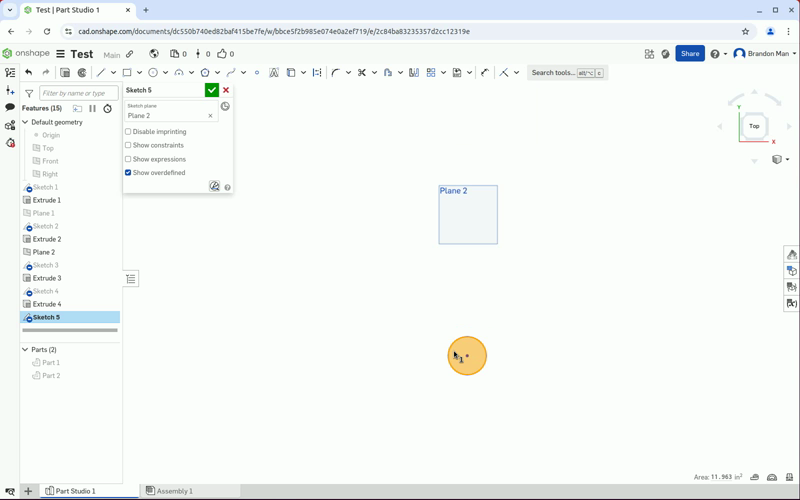
scroll(-6)
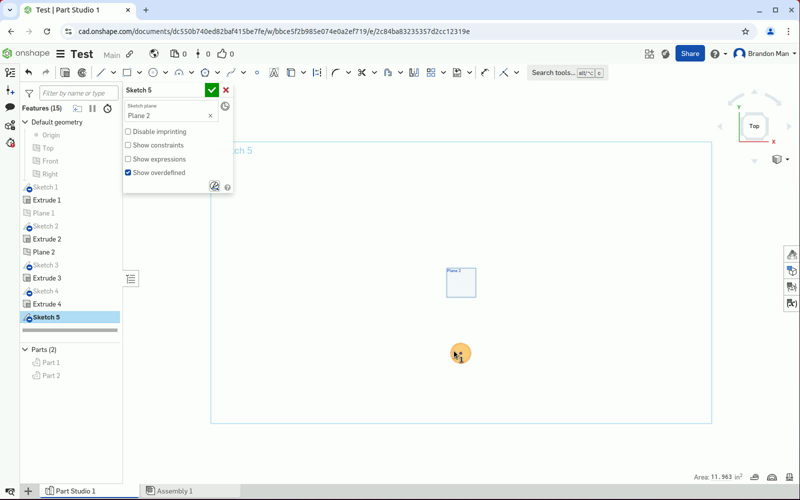
mouse_move(73, 352)
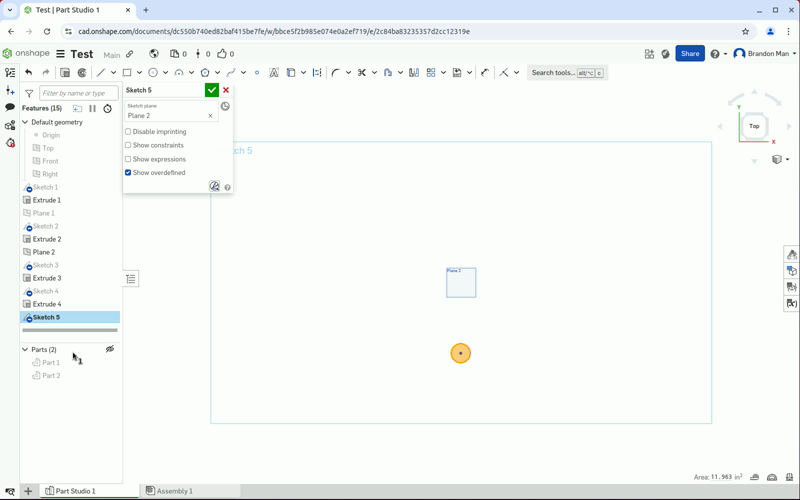
key(shift+y)
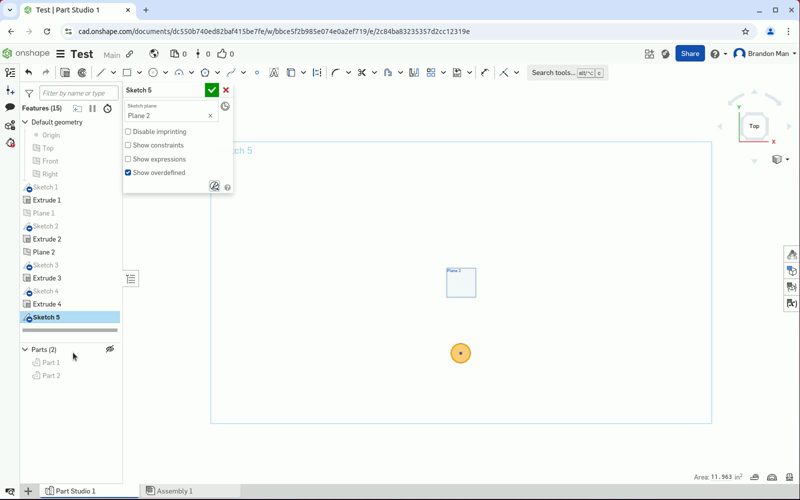
key(shift+e)
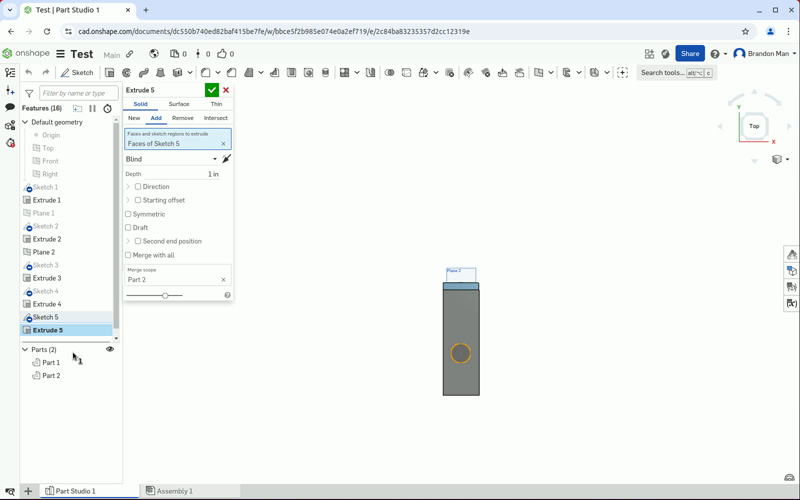
mouse_move(143, 106)
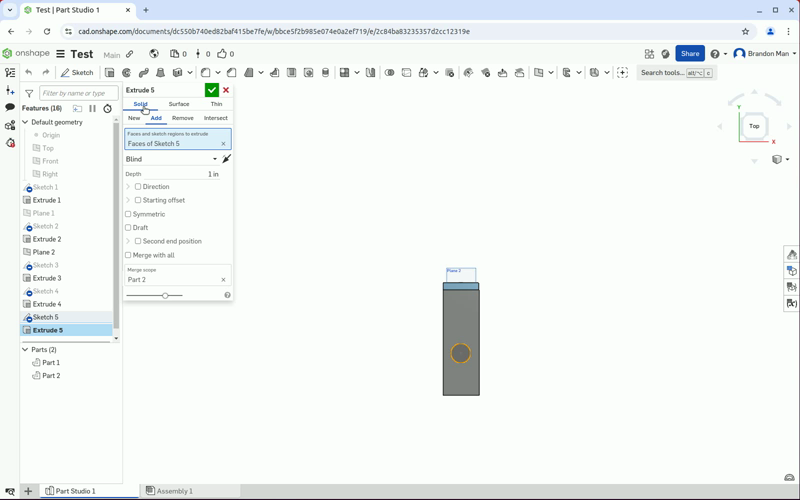
click(143, 106)
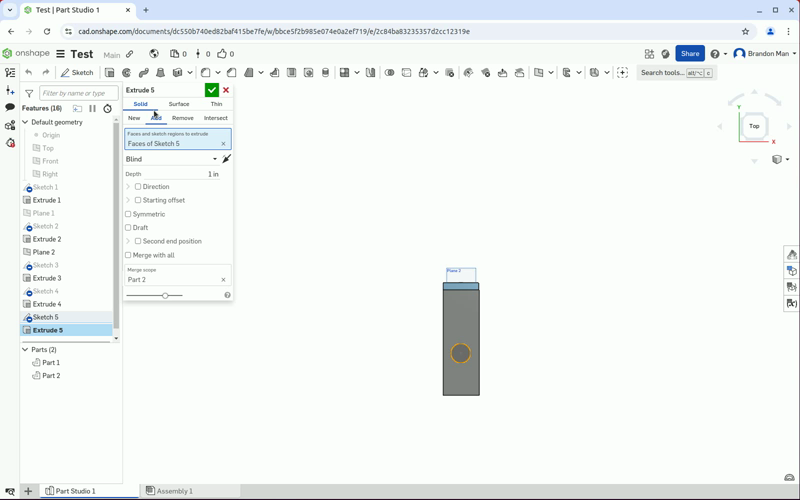
mouse_move(186, 120)
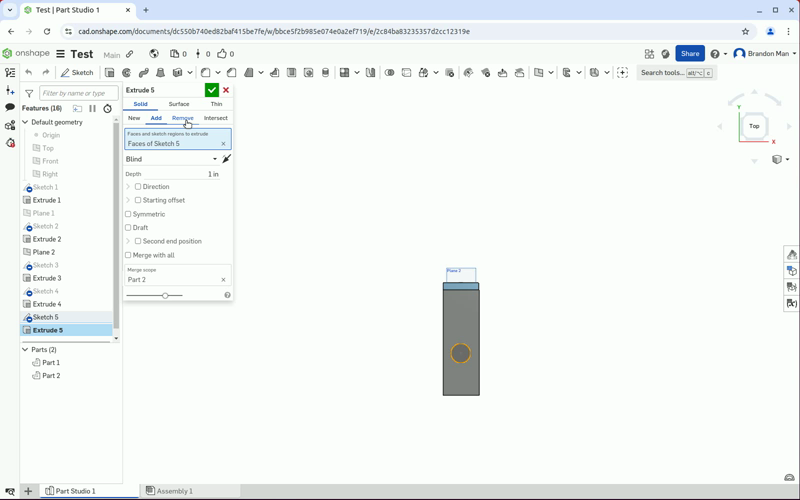
click(186, 120)
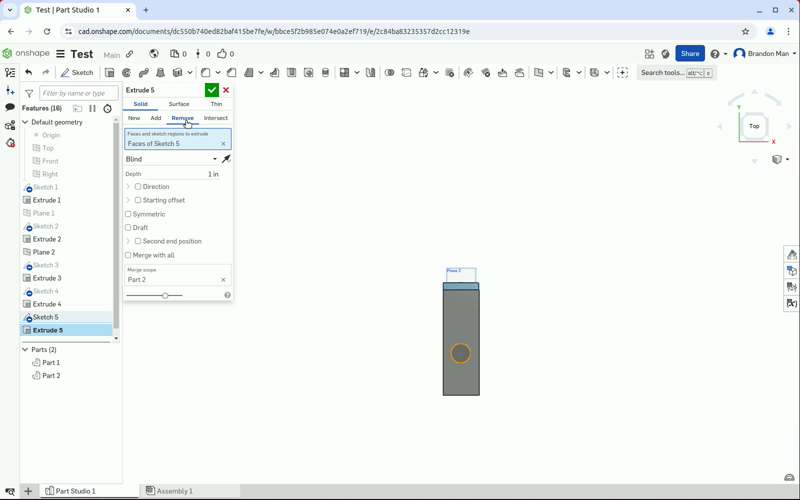
key(tab, 4)
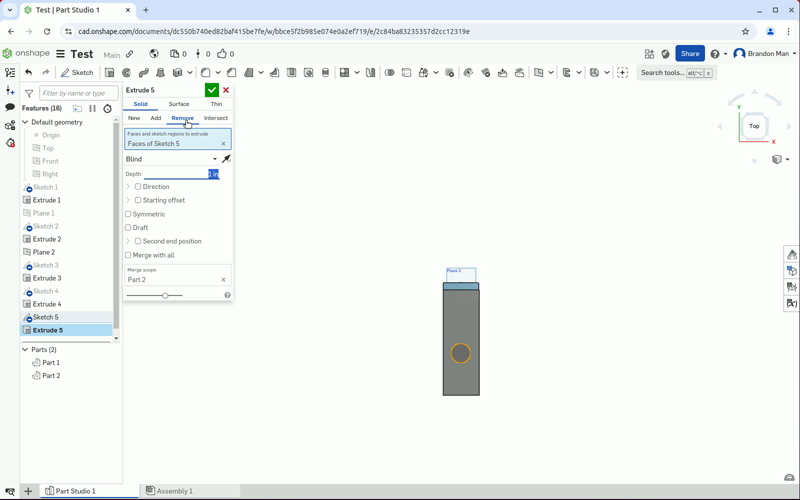
text(1.444)
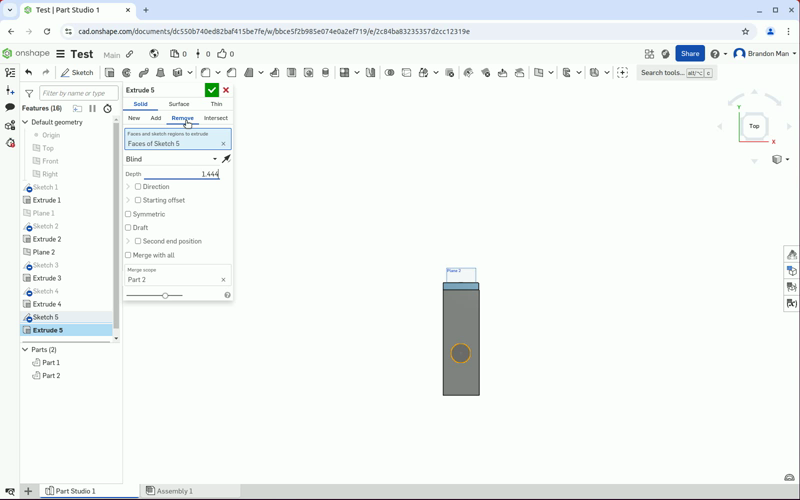
key(tab, 6)
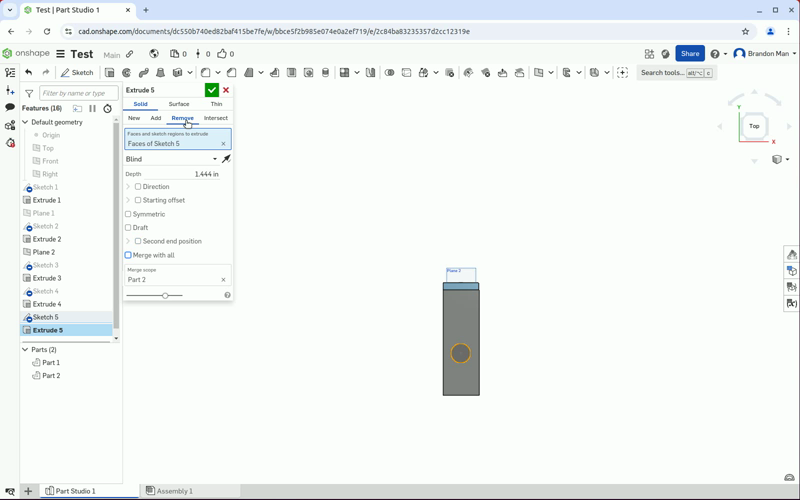
key(space)
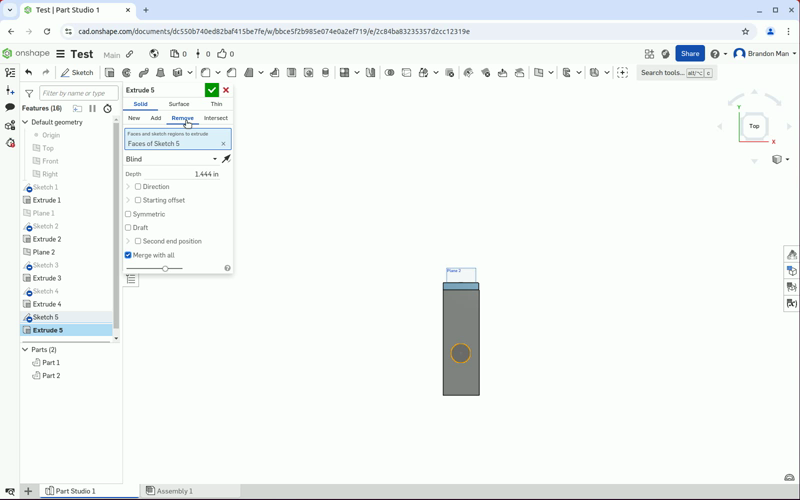
key(enter)
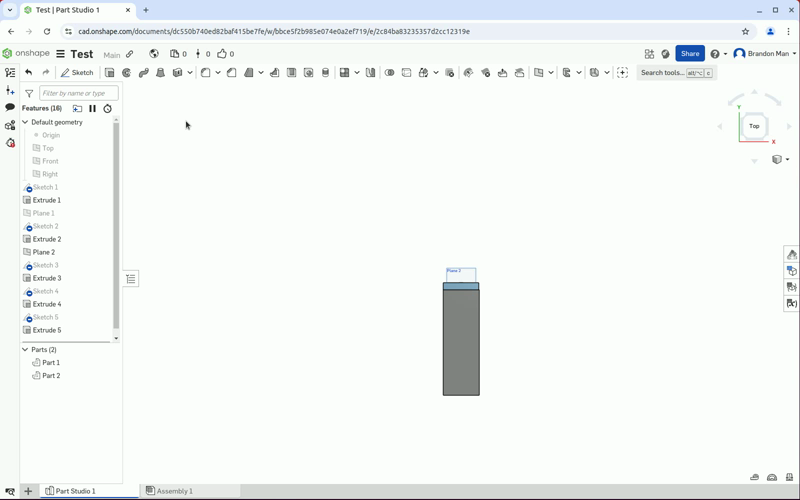
key(shift+h)
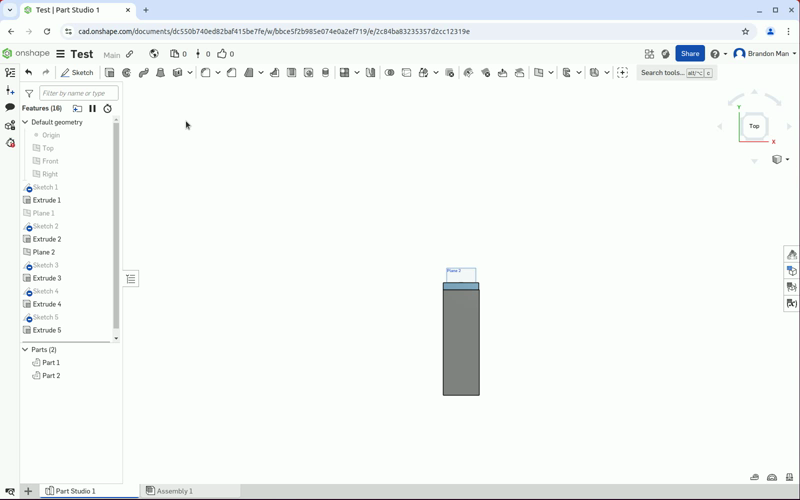
key(shift+h)
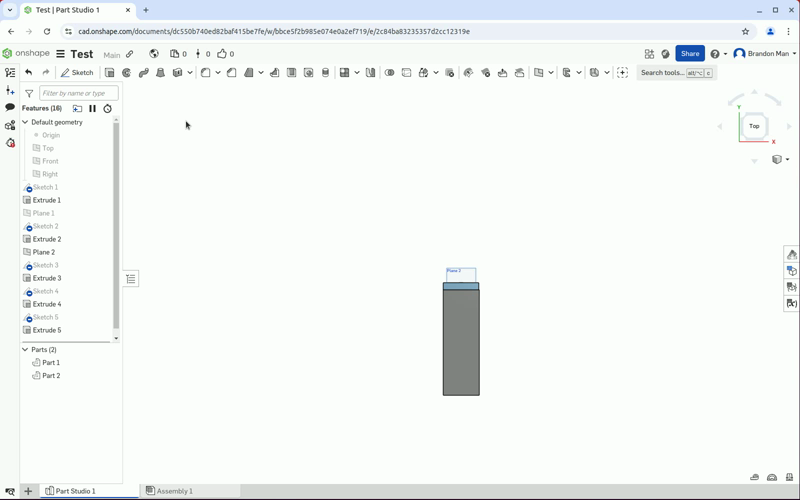
mouse_move(69, 189)
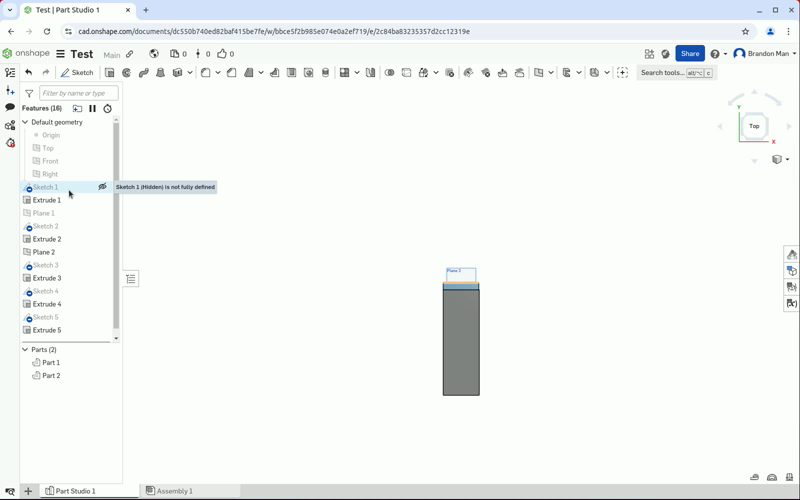
click(69, 189)
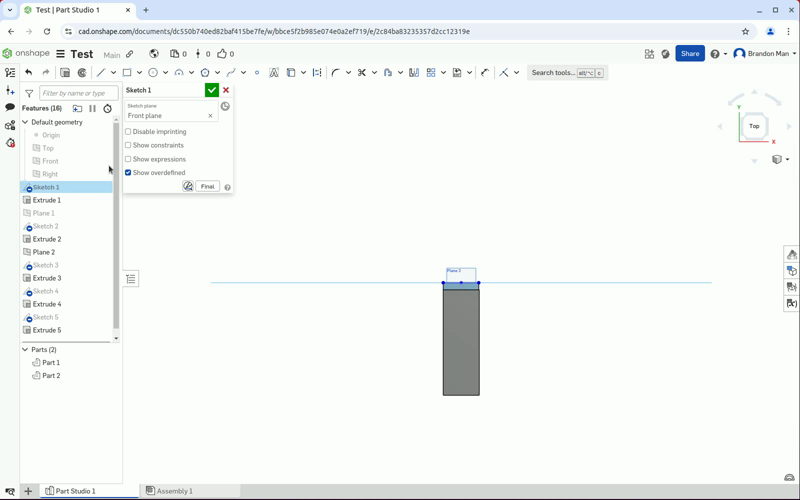
mouse_move(229, 92)
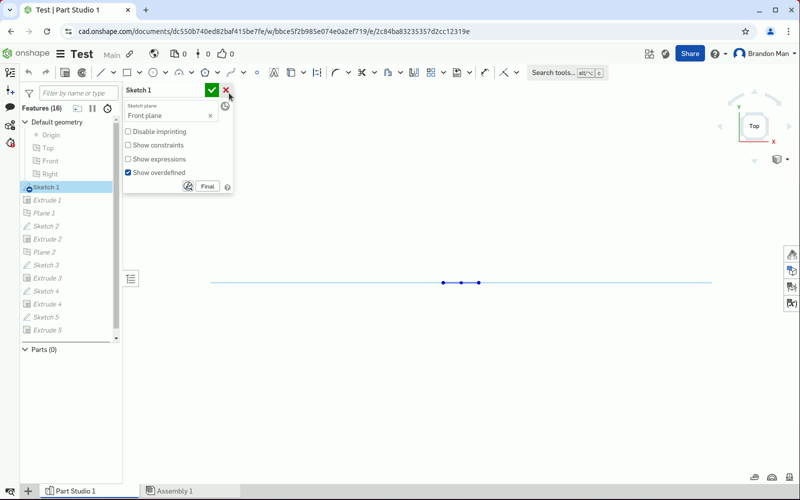
click(229, 92)
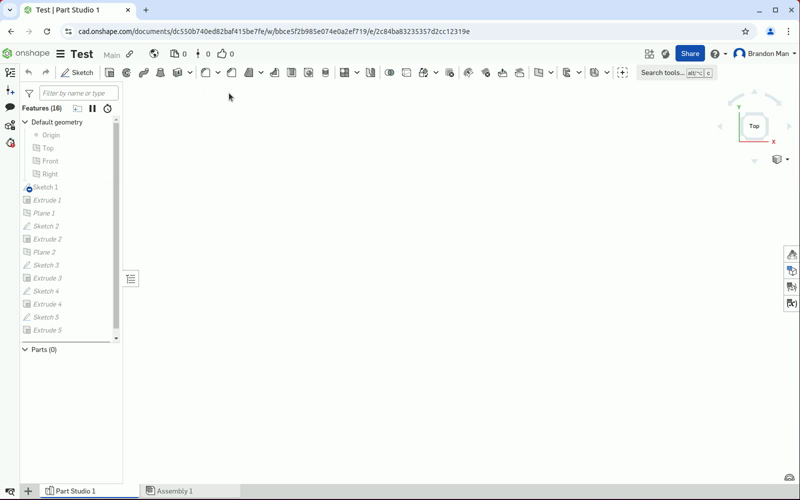
key(shift+s)
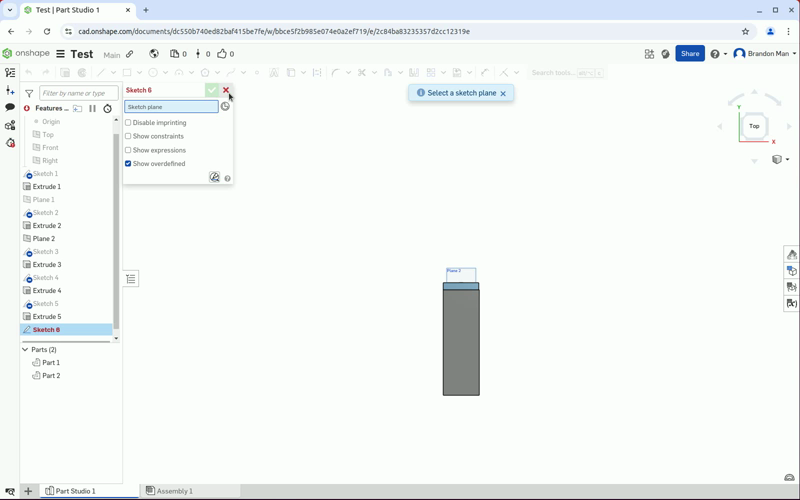
mouse_move(69, 241)
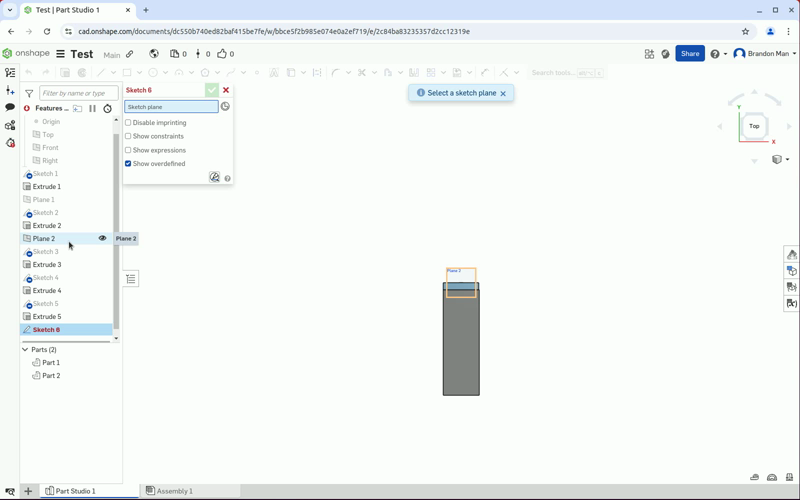
click(69, 241)
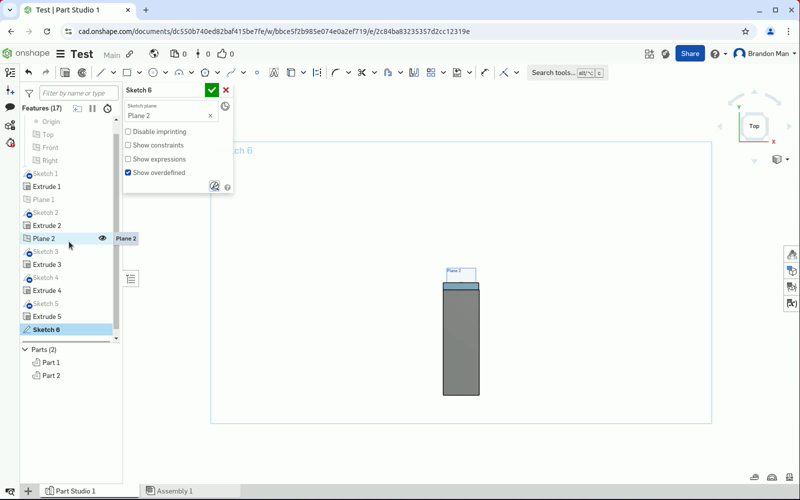
mouse_move(73, 352)
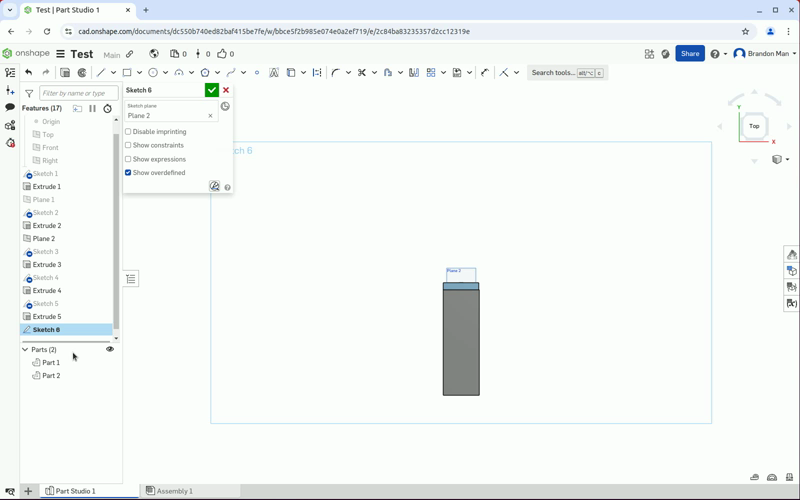
key(y)
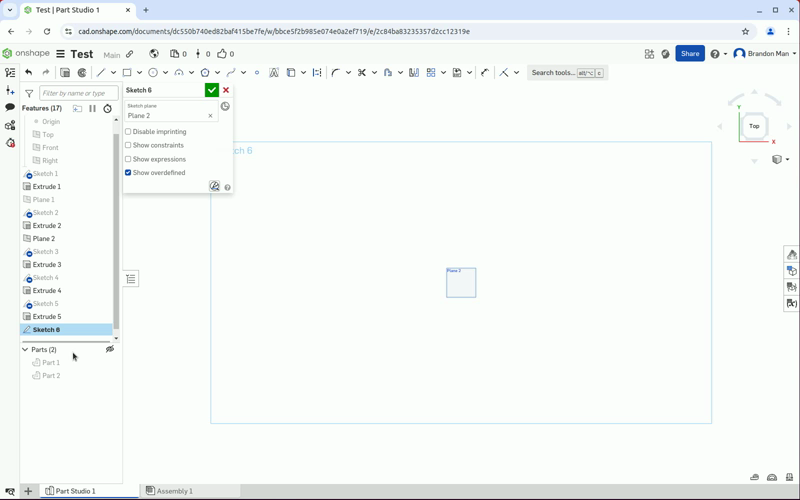
key(c)
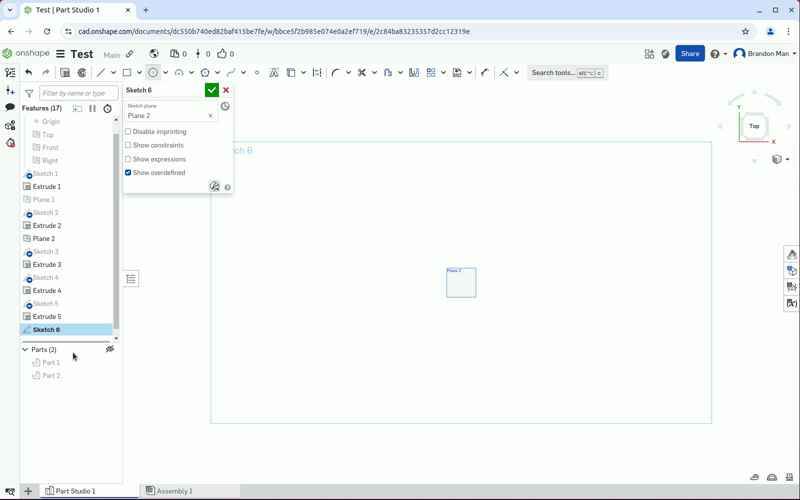
key_down(shift)
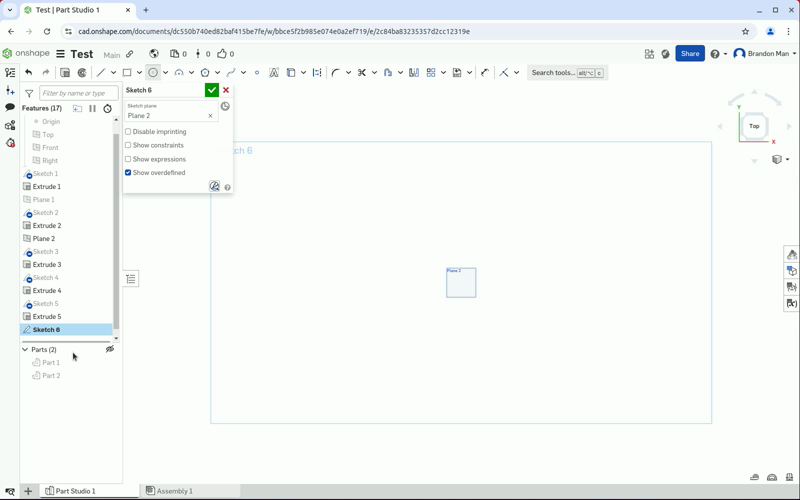
mouse_move(460, 376)
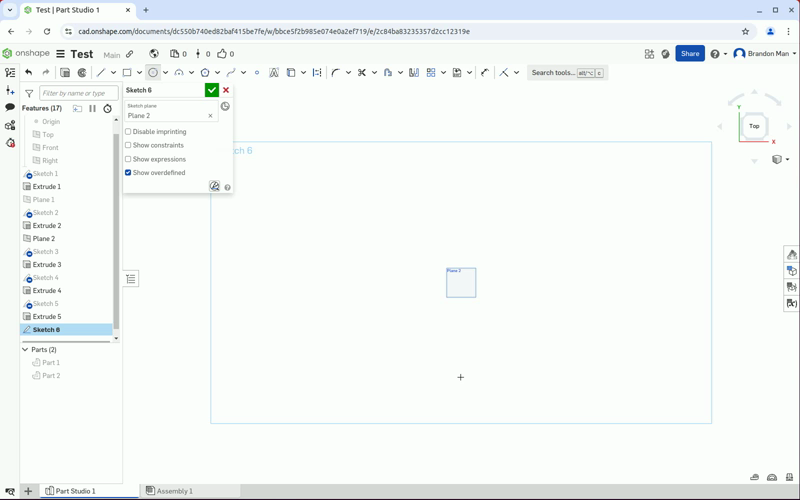
click(460, 376)
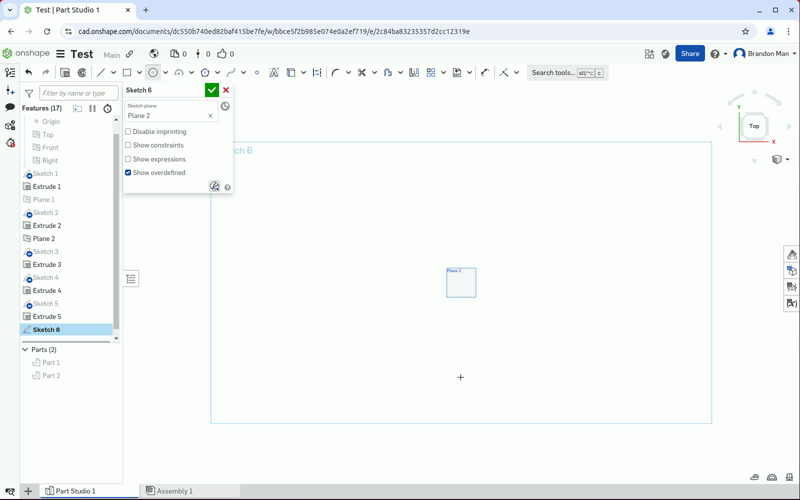
key_up(shift)
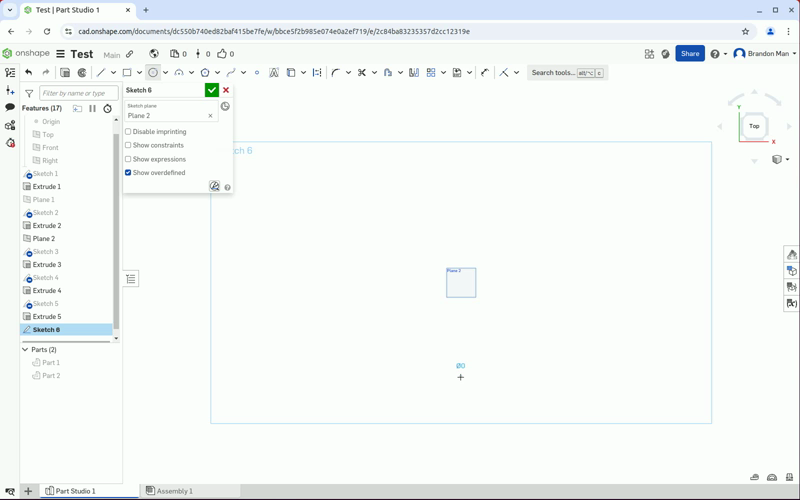
mouse_move(470, 376)
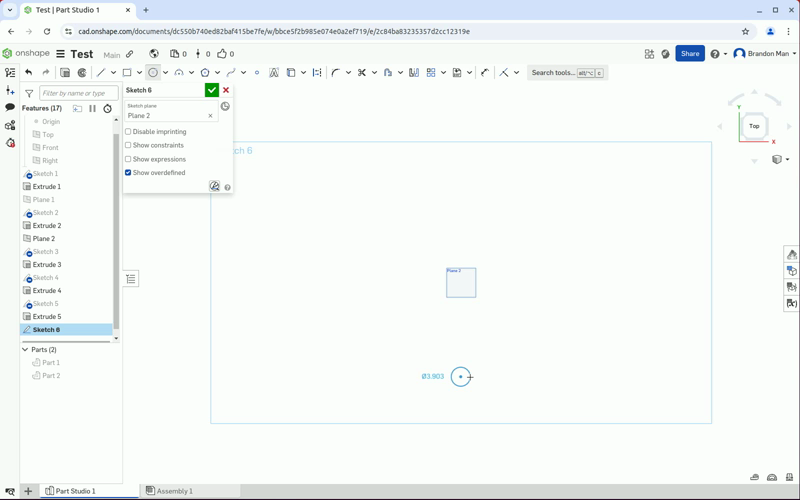
click(470, 376)
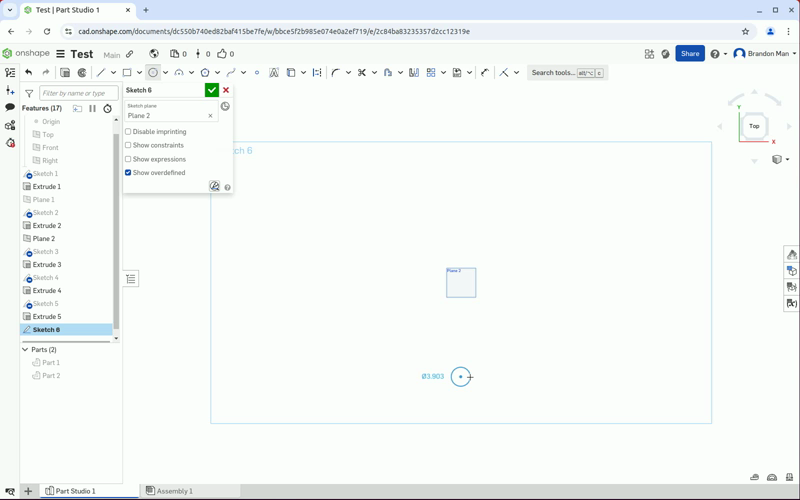
key(esc)
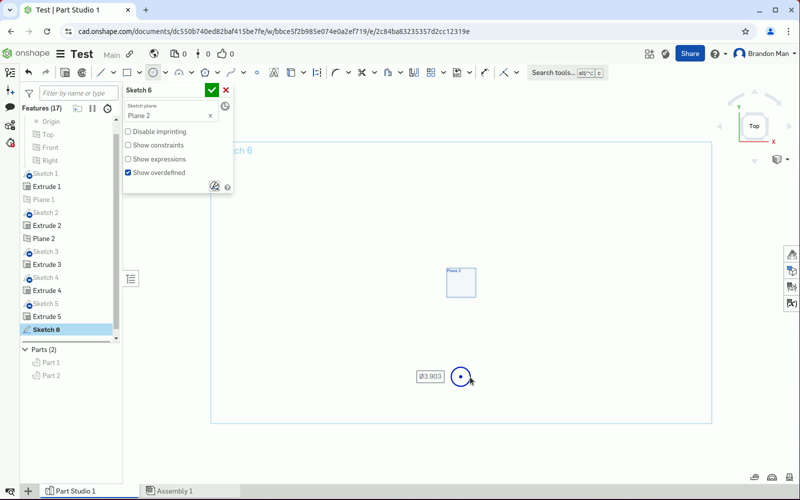
mouse_move(452, 375)
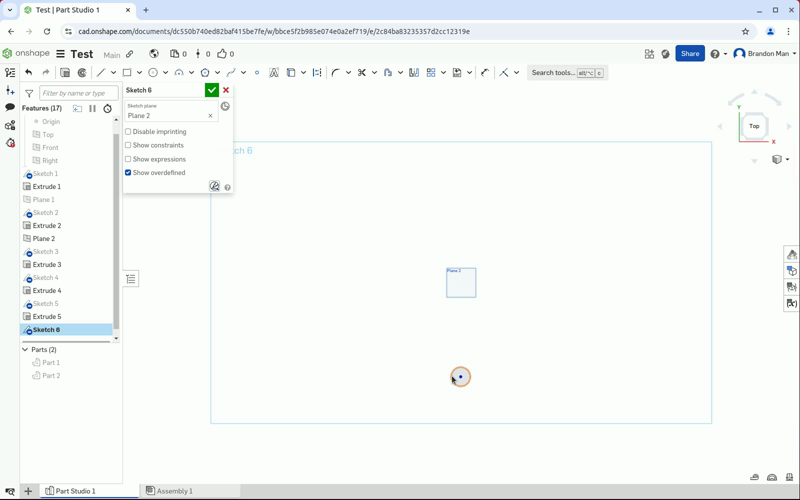
scroll(6)
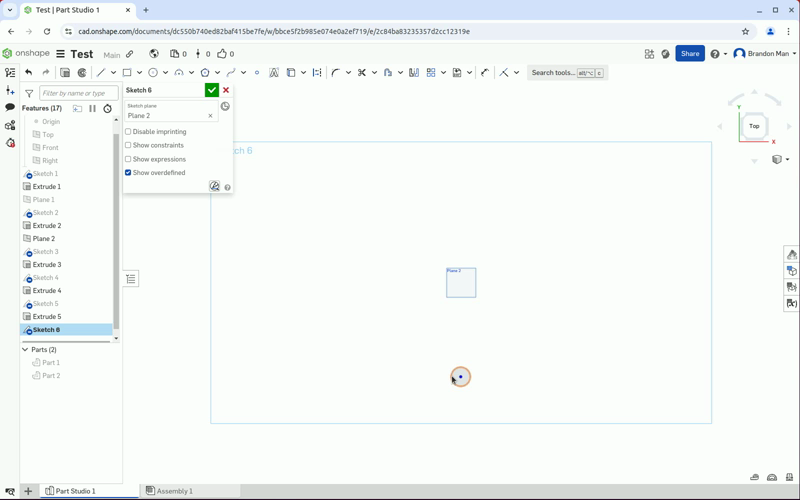
scroll(6)
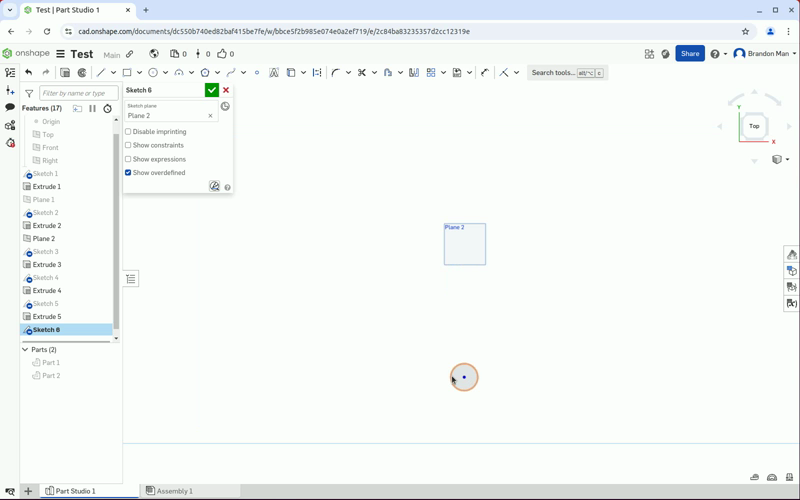
scroll(6)
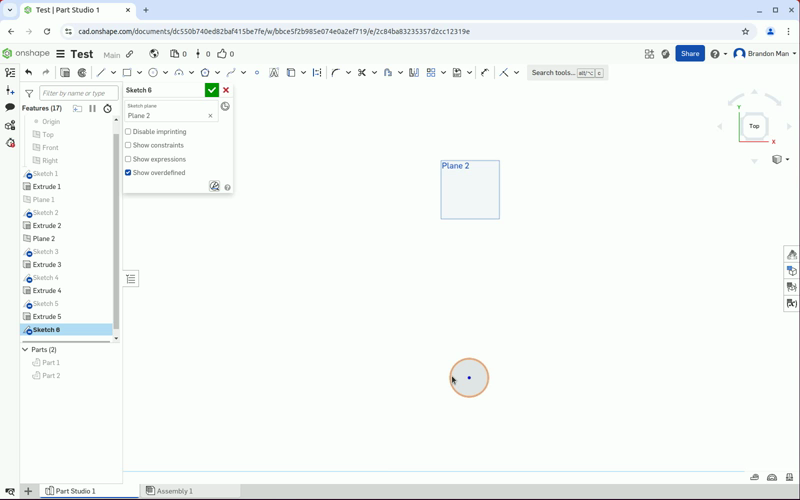
scroll(6)
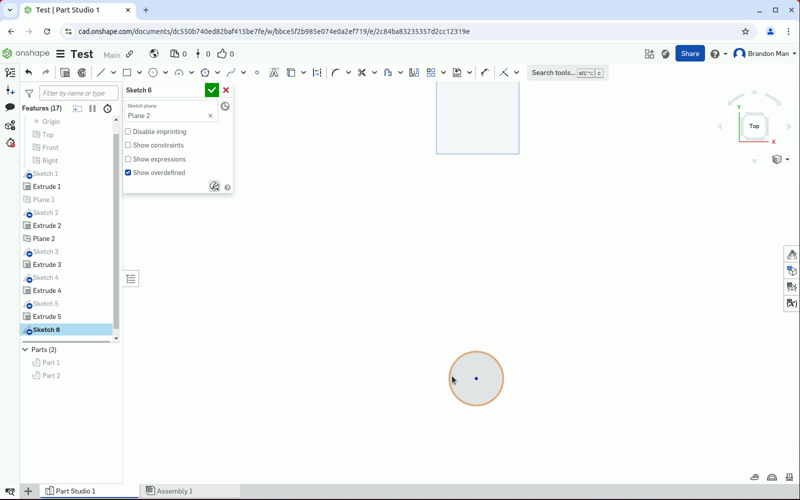
scroll(6)
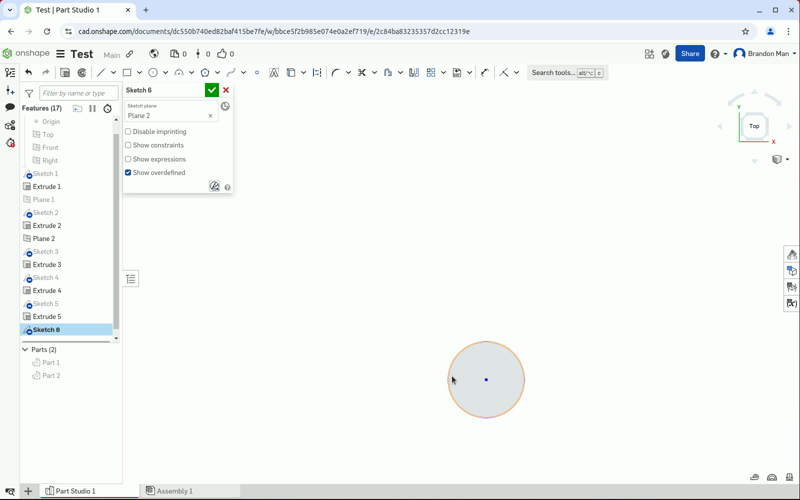
scroll(6)
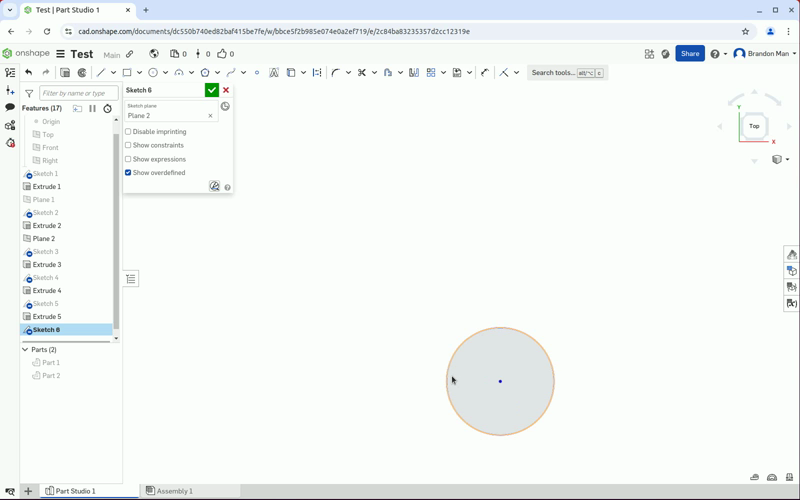
scroll(6)
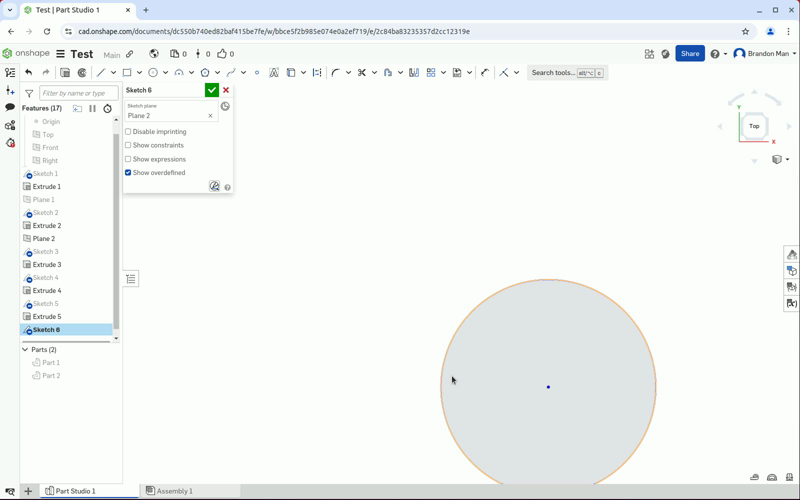
click(452, 375)
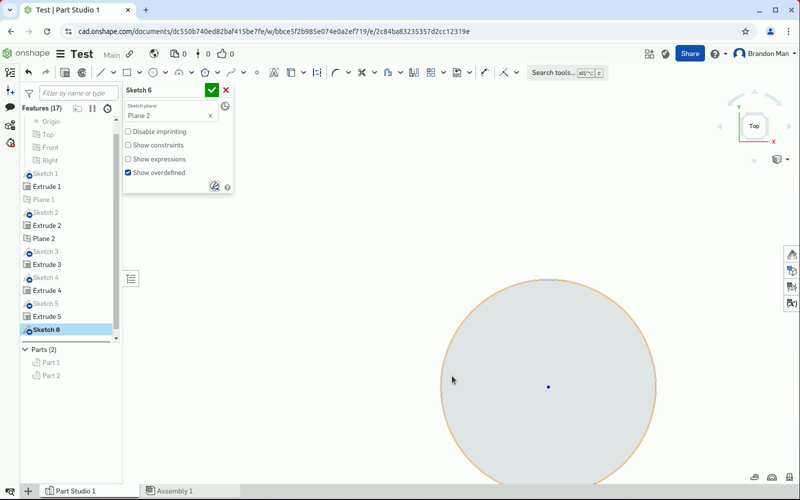
scroll(-6)
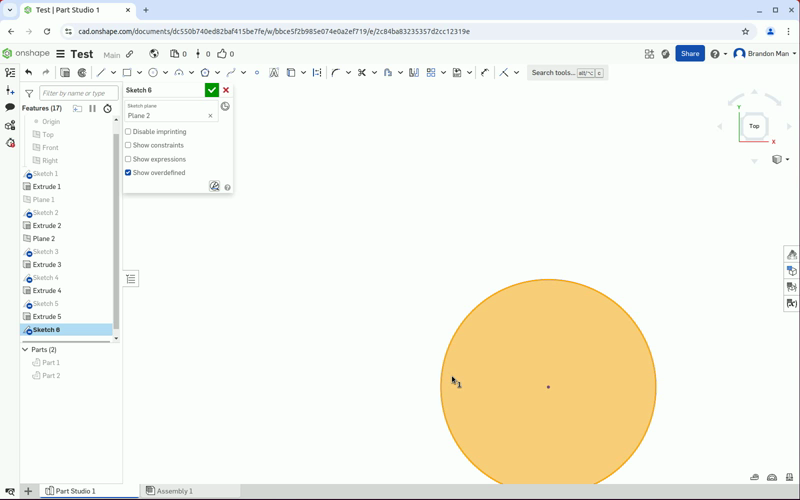
scroll(-6)
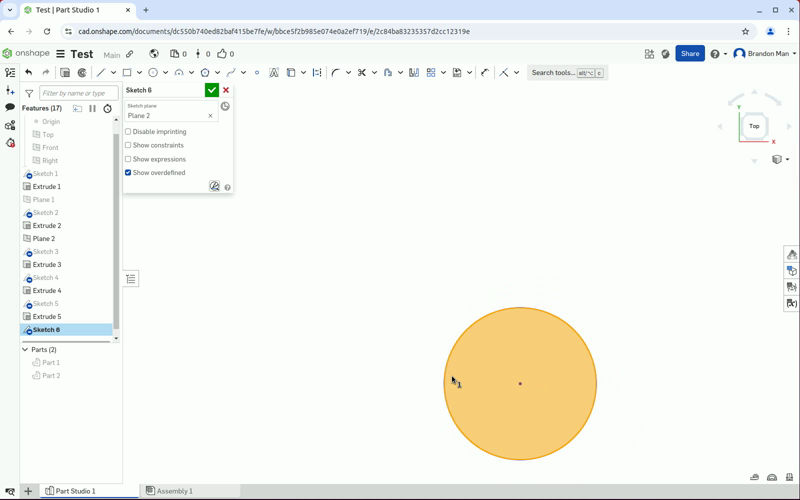
scroll(-6)
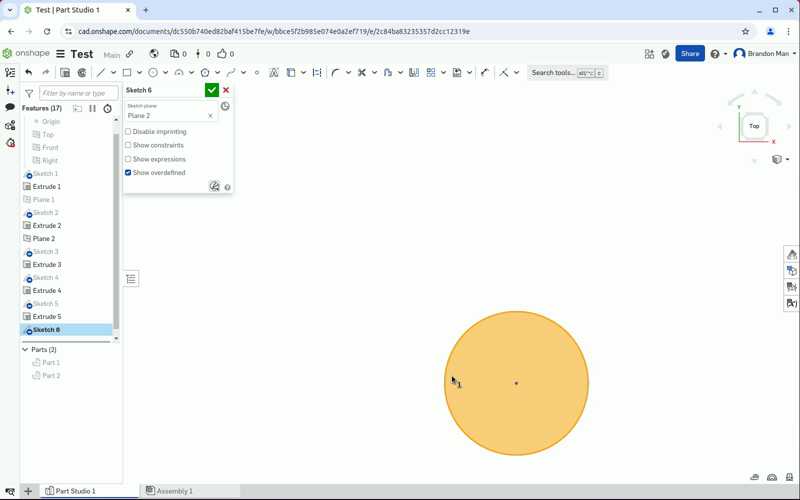
scroll(-6)
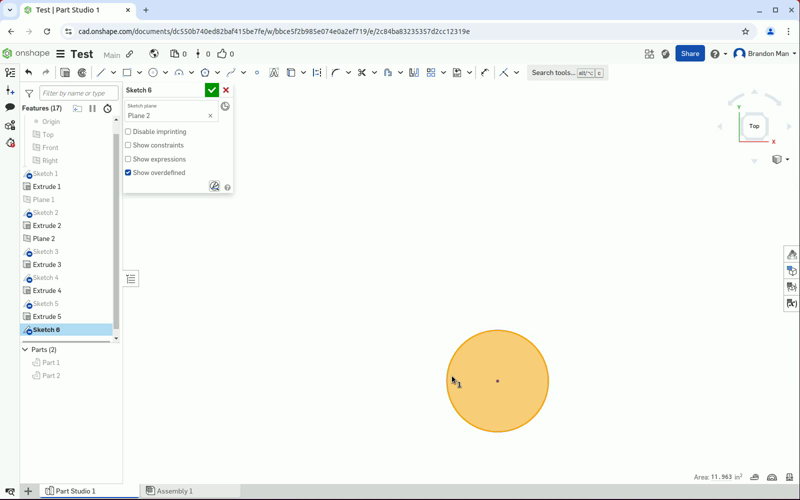
scroll(-6)
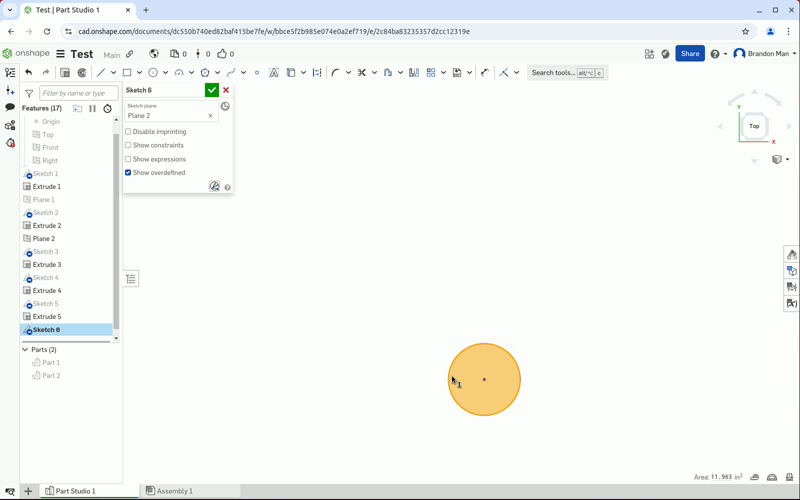
scroll(-6)
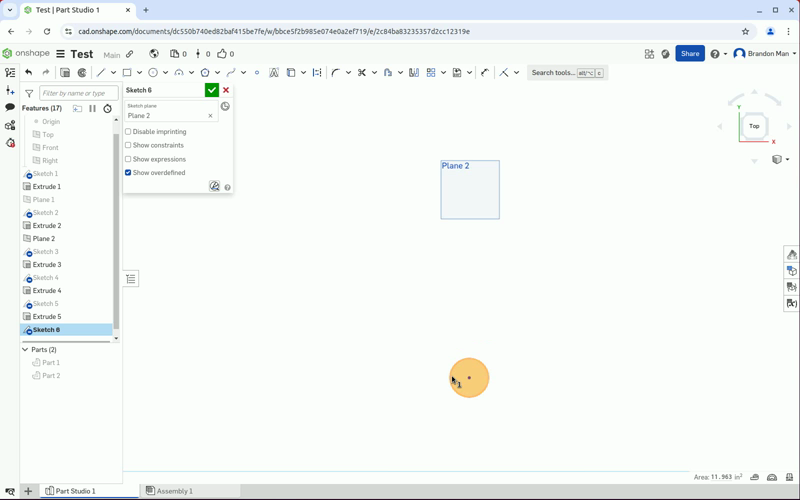
scroll(-6)
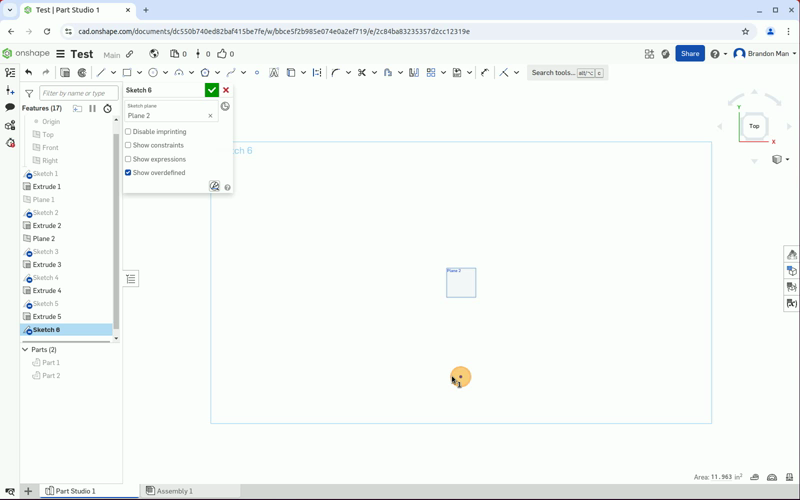
mouse_move(73, 352)
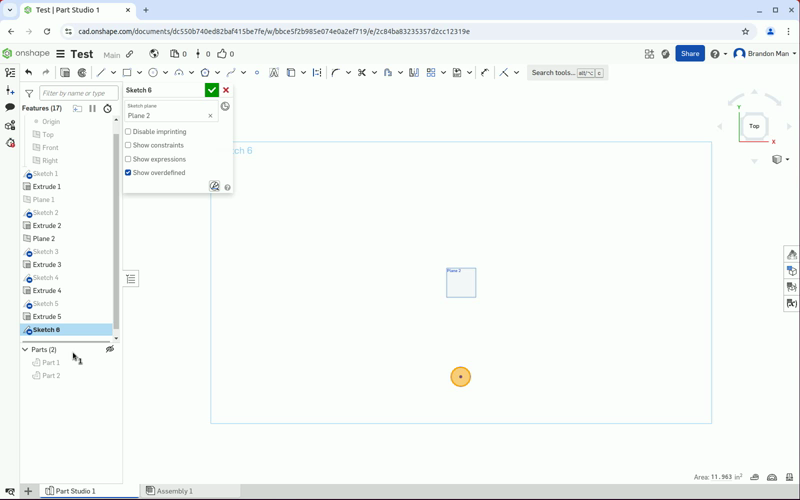
key(shift+y)
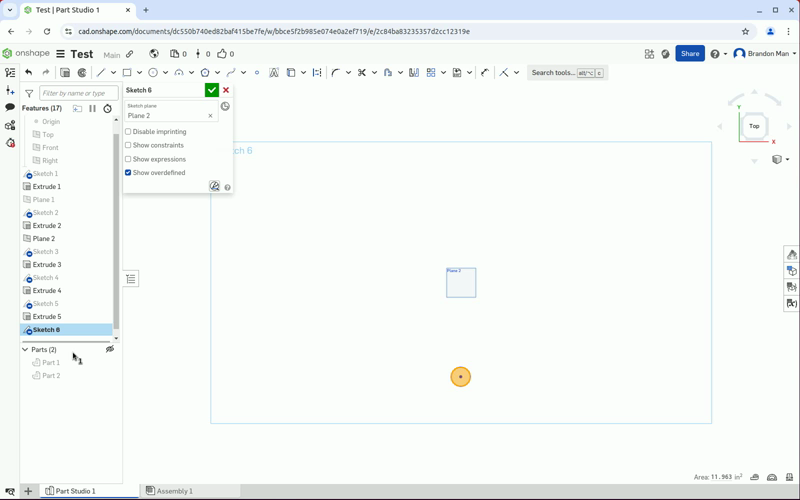
key(shift+e)
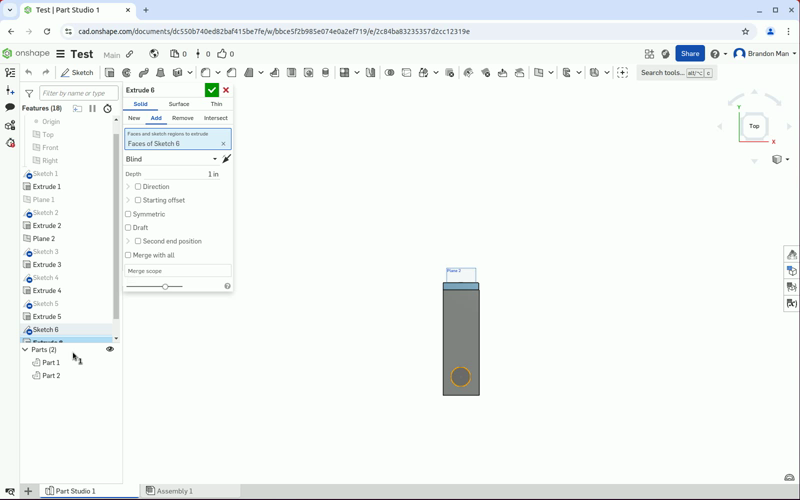
mouse_move(143, 106)
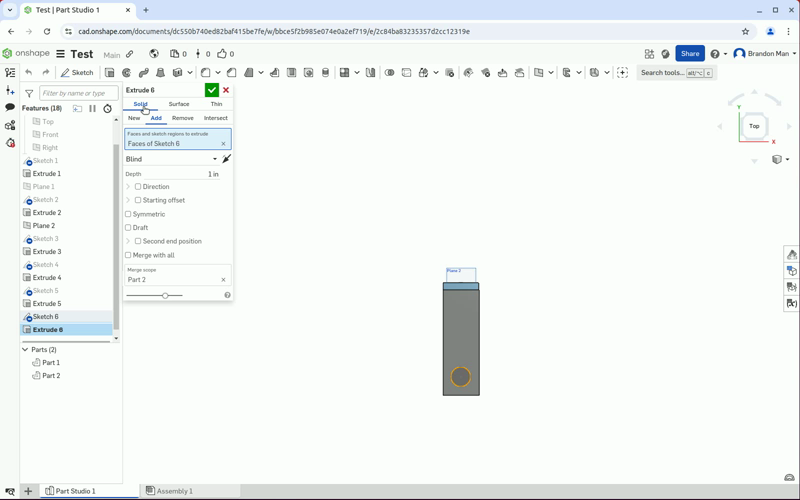
click(143, 106)
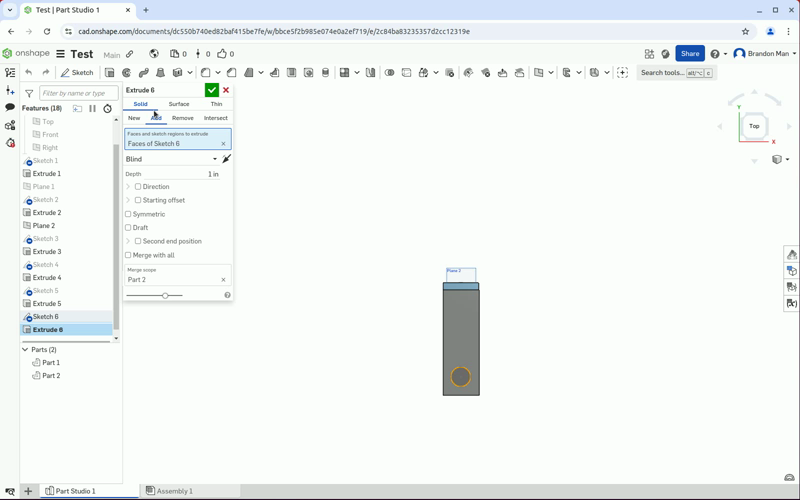
mouse_move(186, 120)
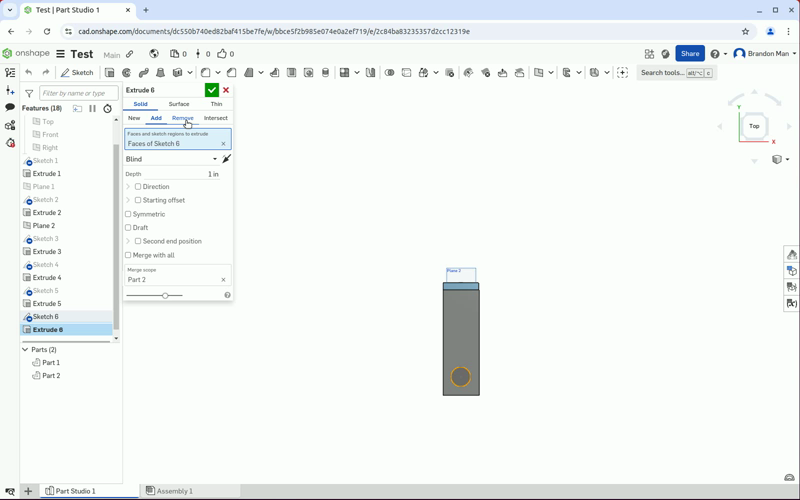
click(186, 120)
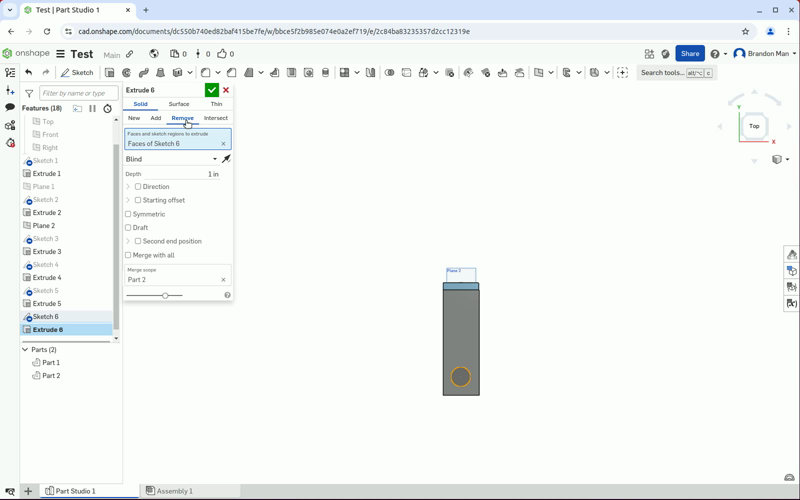
key(tab, 4)
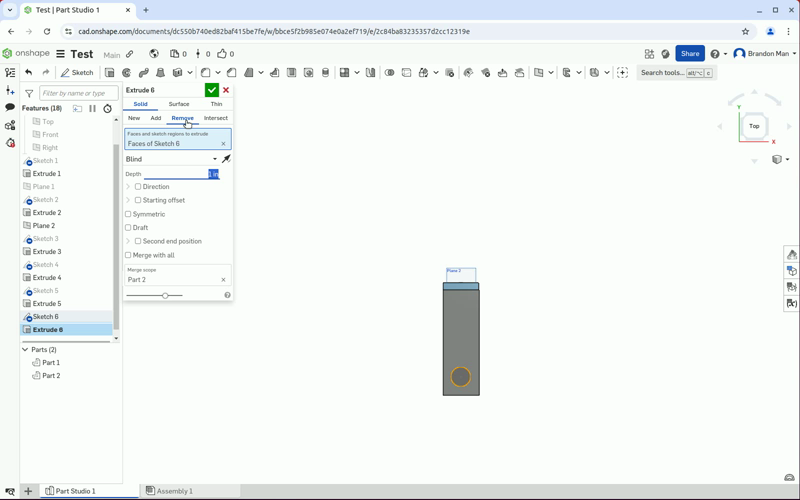
text(1.444)
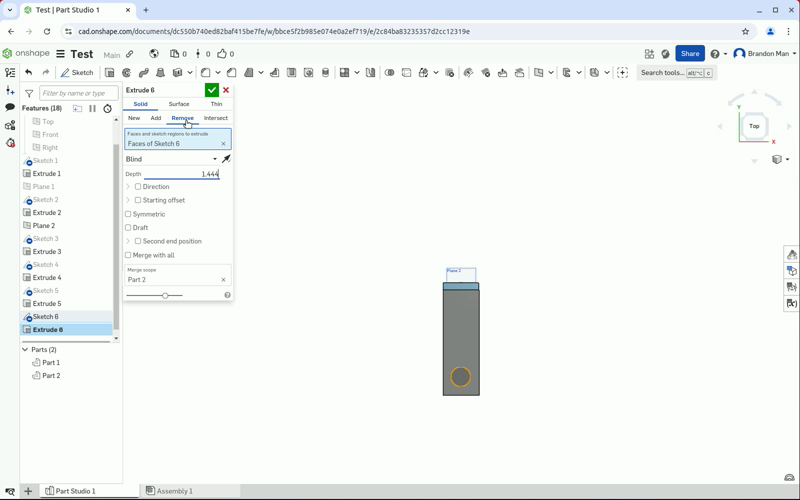
key(tab, 6)
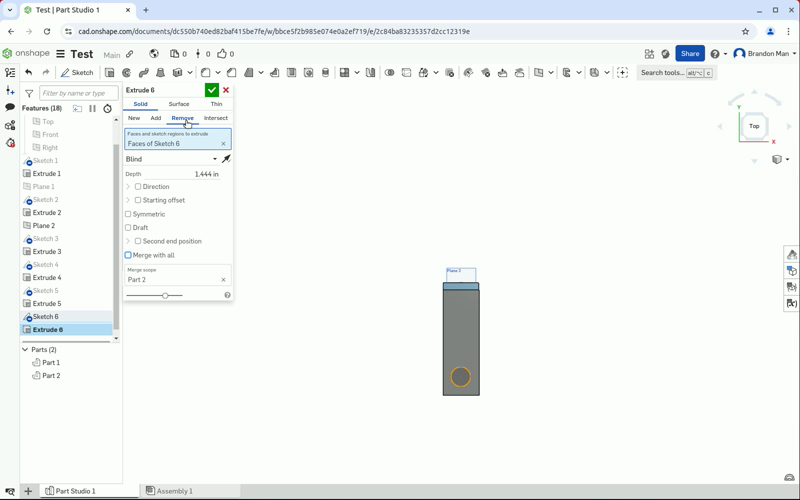
key(space)
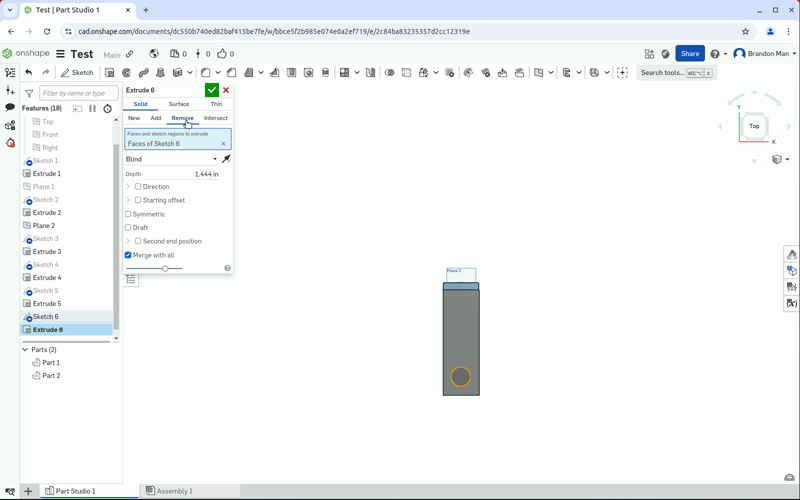
key(enter)
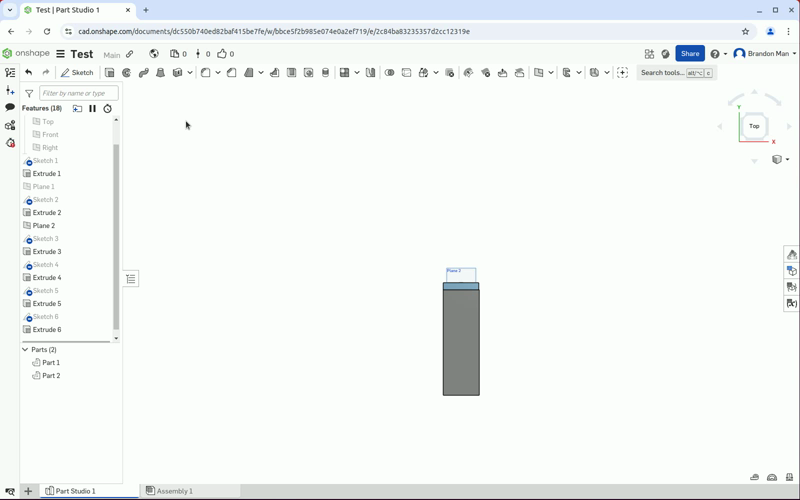
key(shift+h)
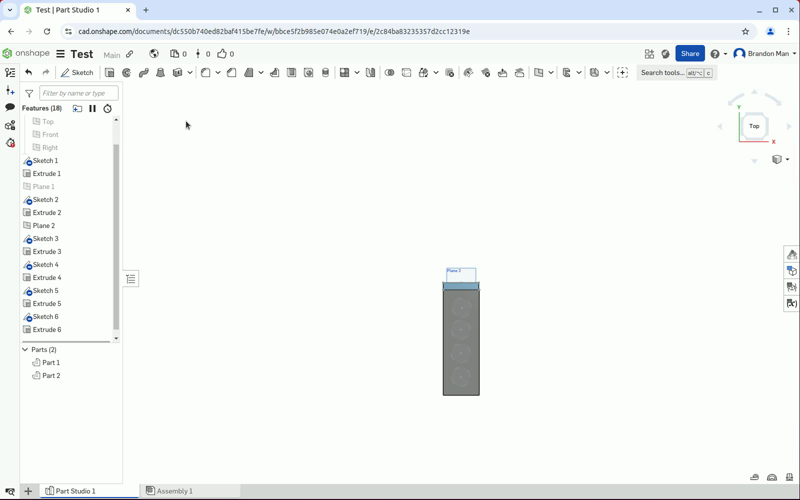
key(shift+h)
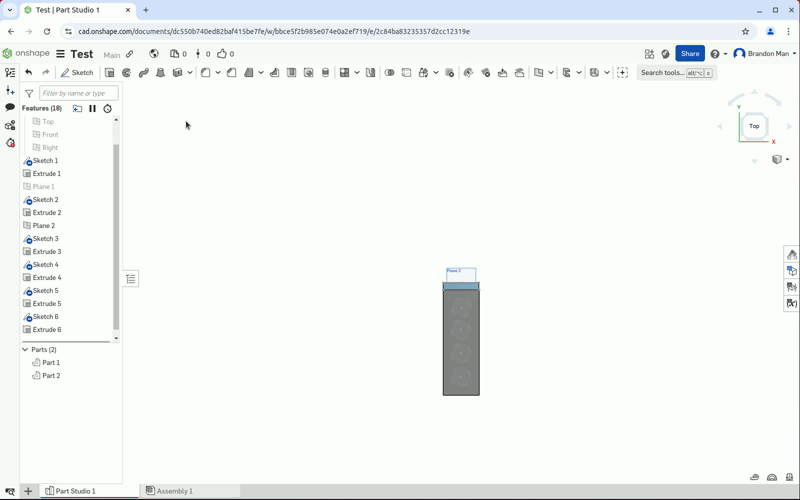
key(shift+7)
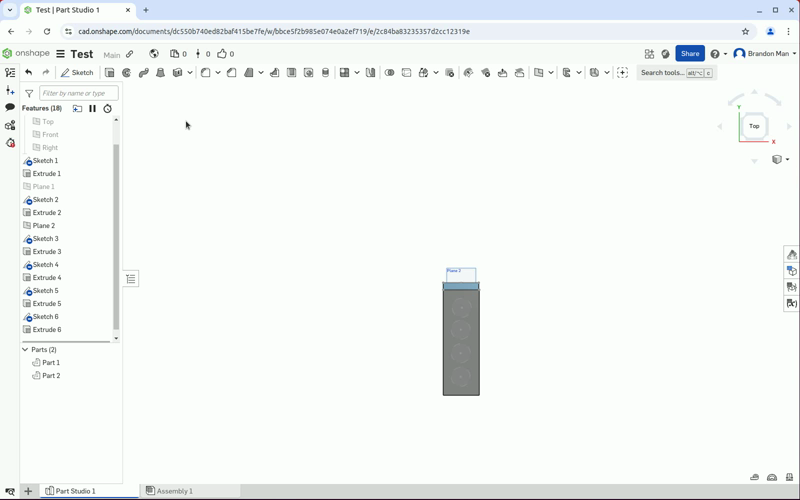
key(up, 3)
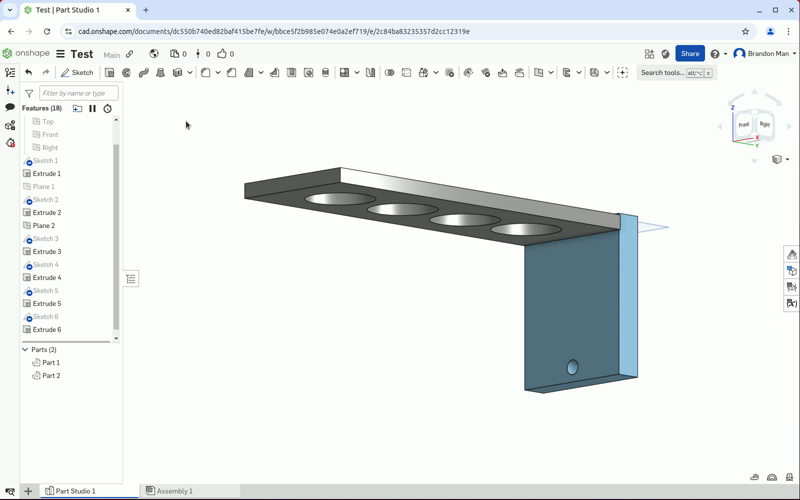
key(left, 3)
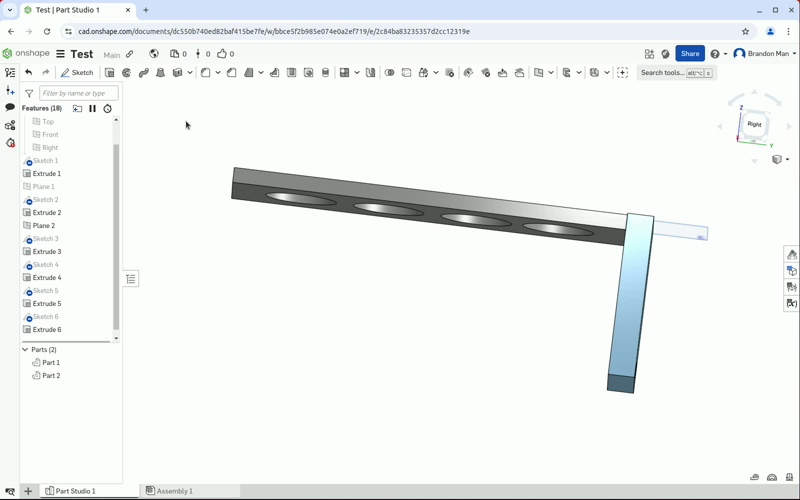
key(right, 3)
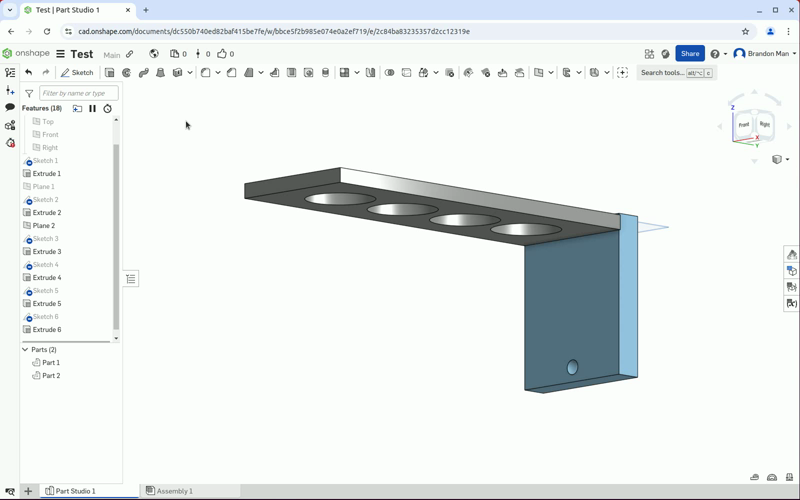
key(down, 3)
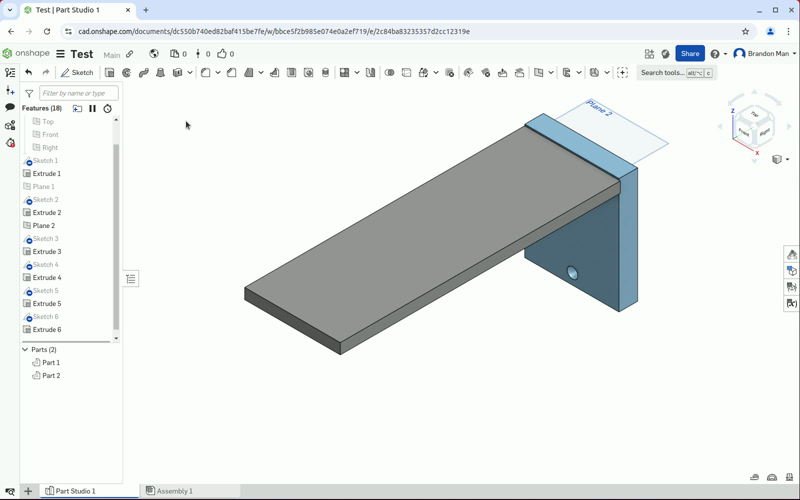
mouse_move(69, 163)
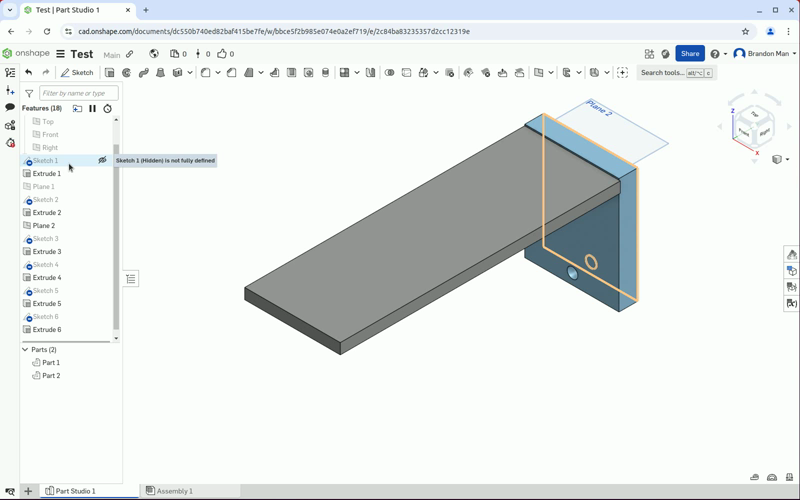
click(69, 163)